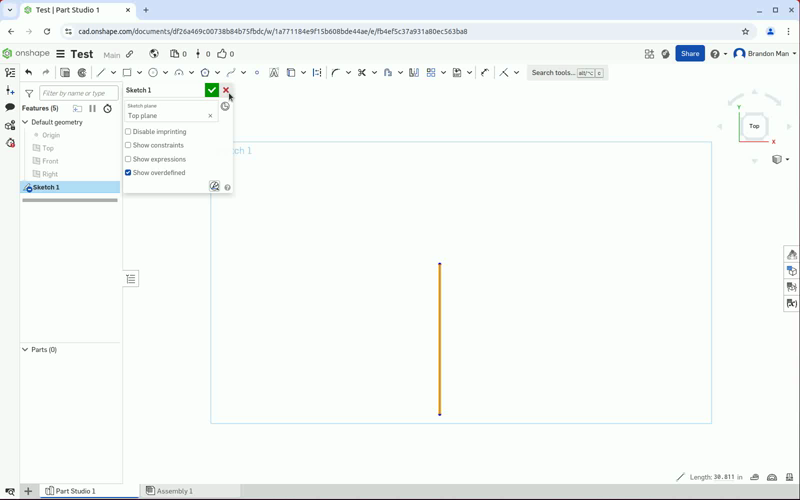
key(shift+h)
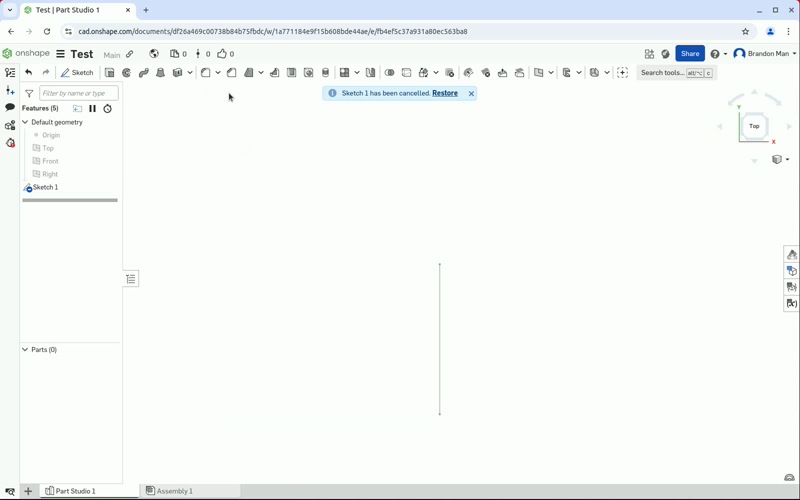
key(shift+s)
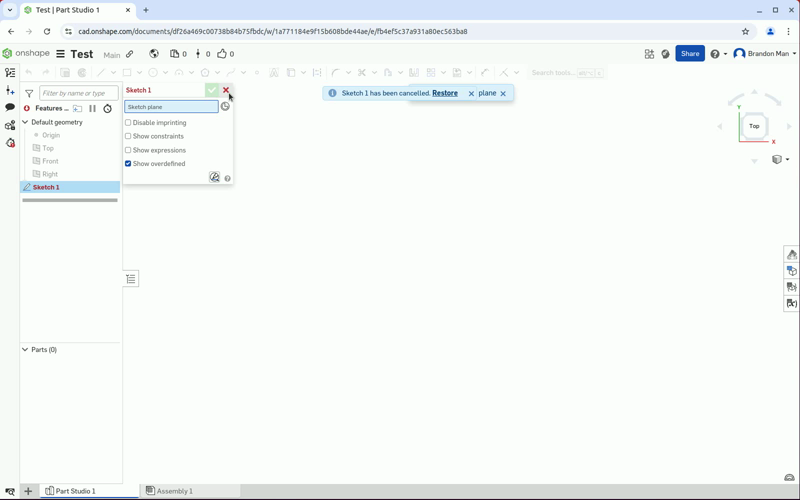
mouse_move(73, 150)
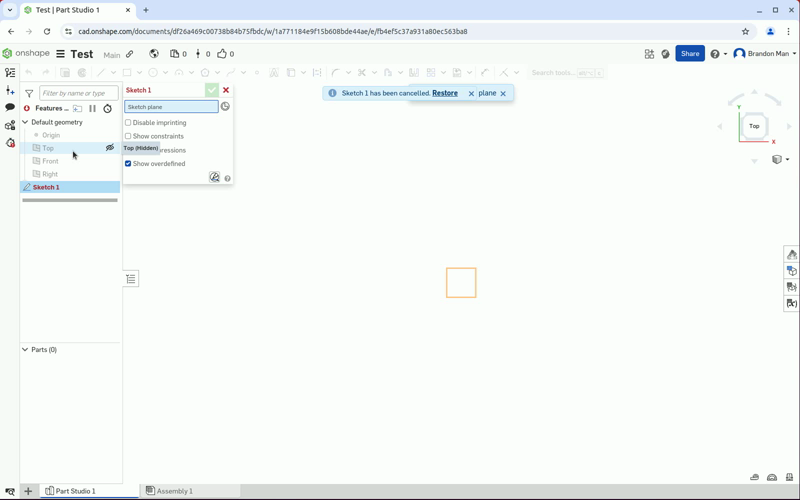
click(73, 150)
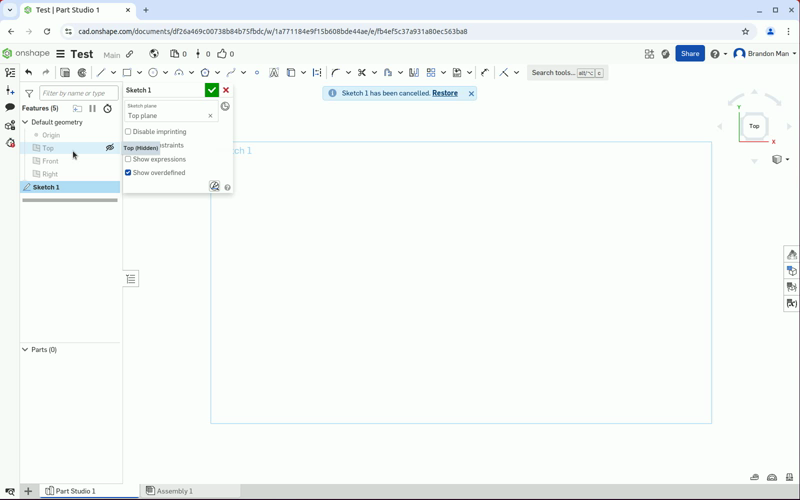
mouse_move(73, 352)
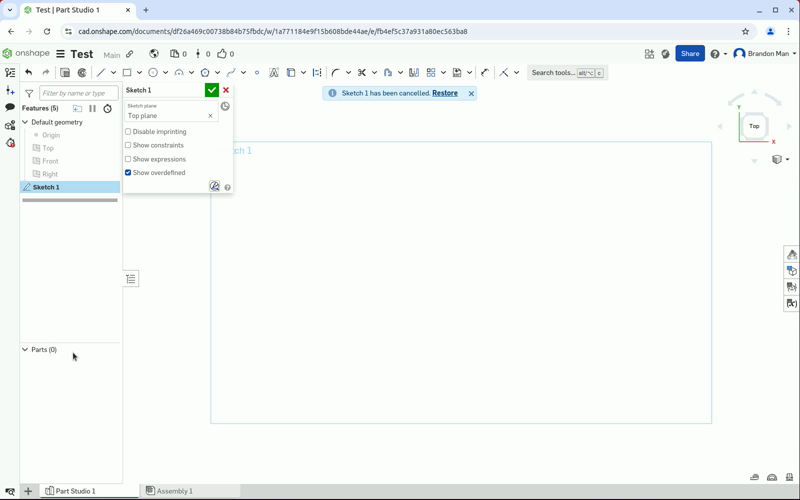
key(y)
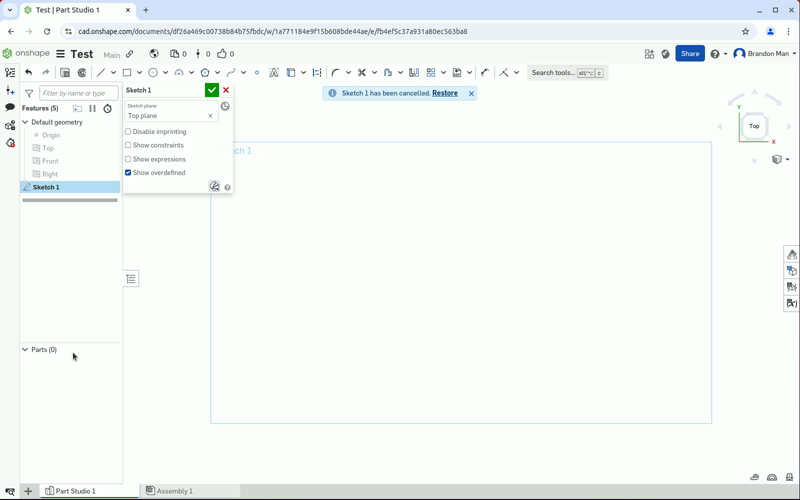
key(l)
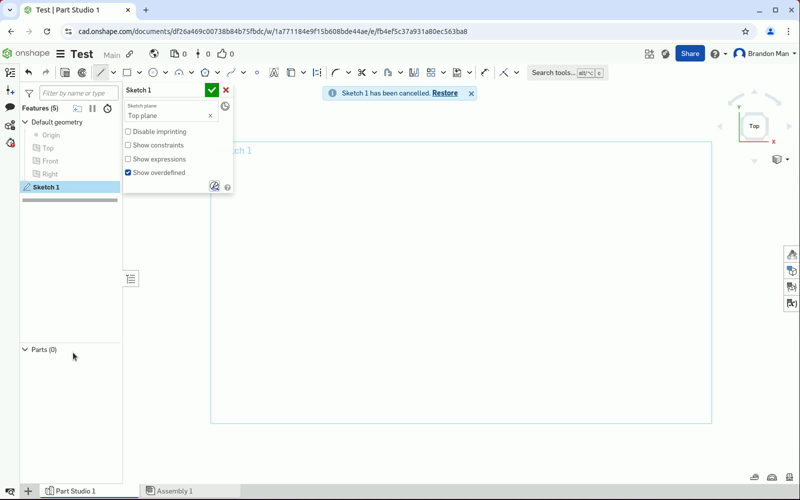
key_down(shift)
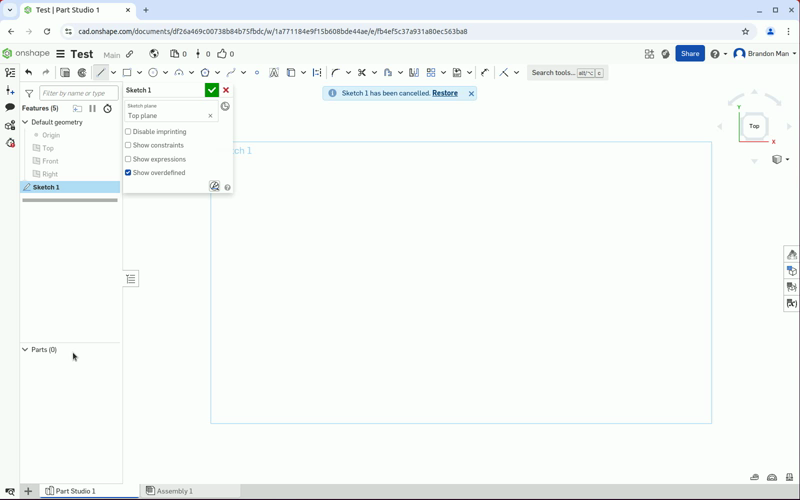
mouse_move(348, 360)
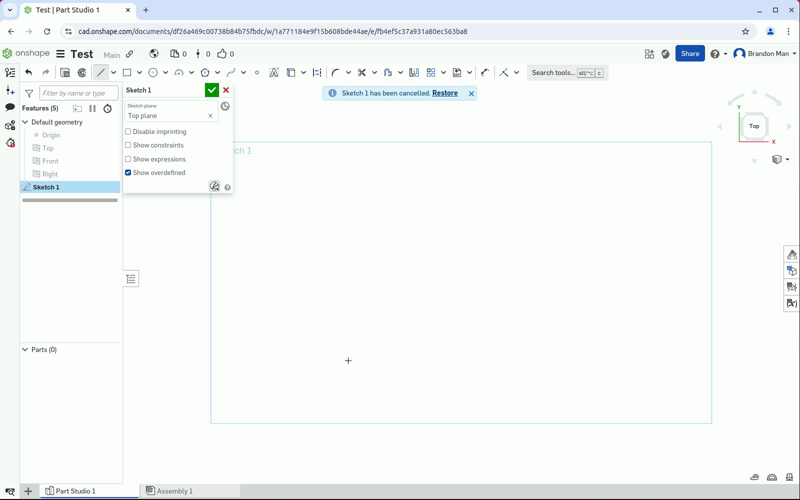
click(348, 360)
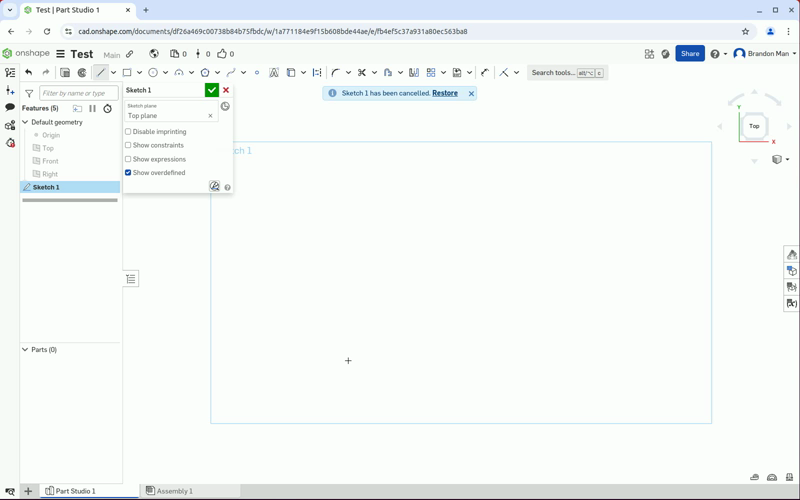
key_up(shift)
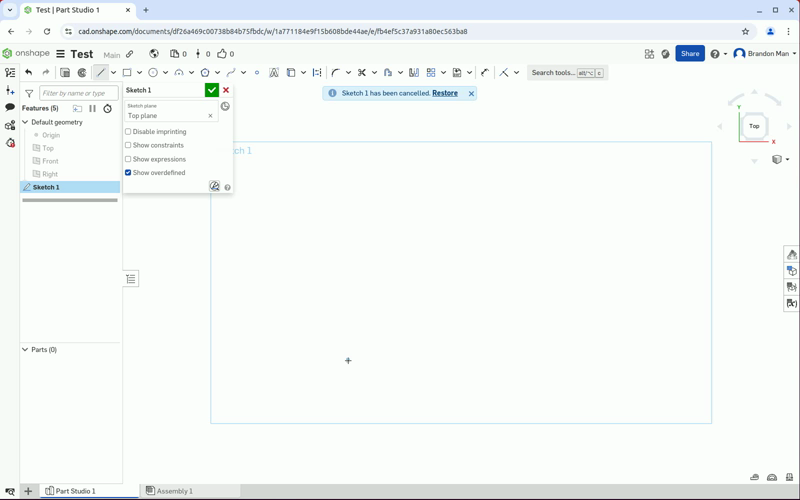
key_down(shift)
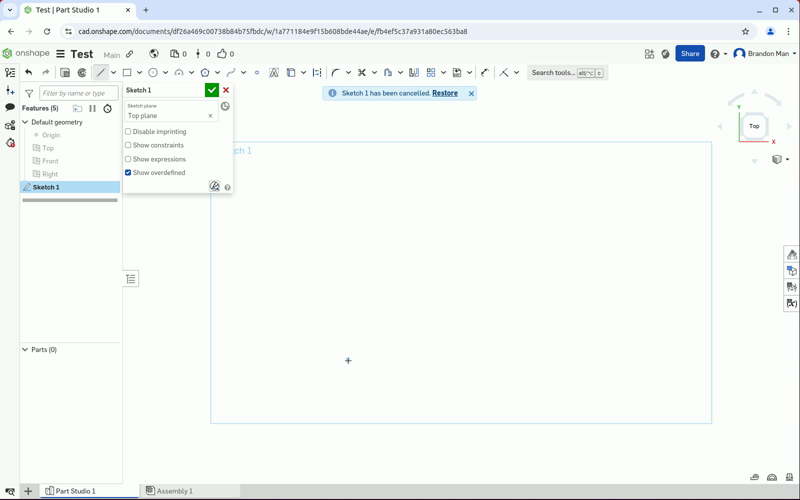
mouse_move(572, 360)
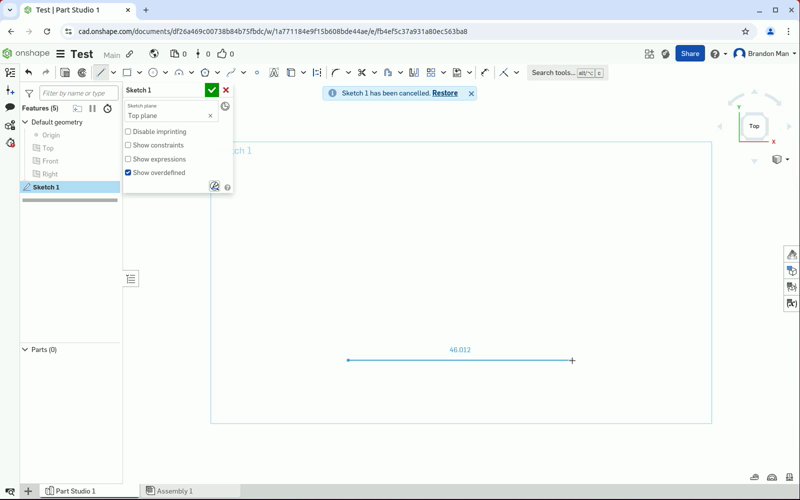
click(572, 360)
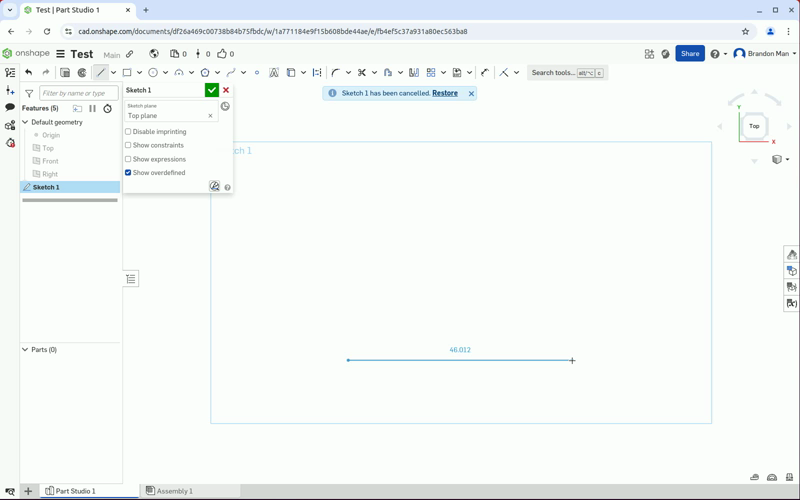
key_up(shift)
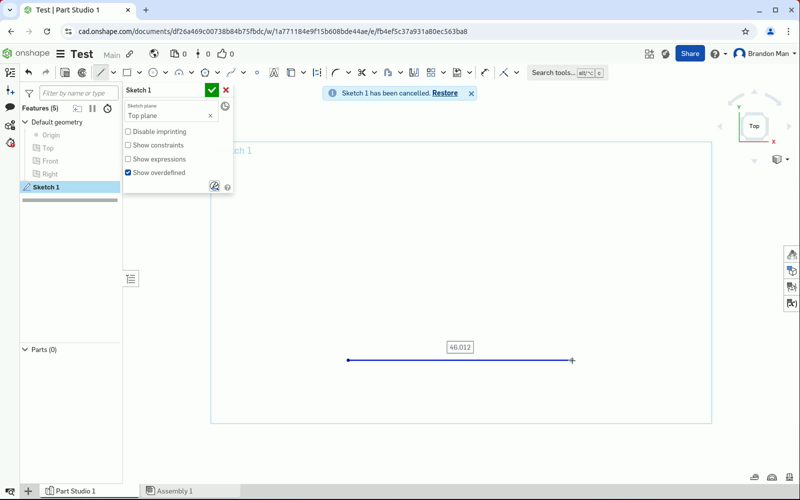
key_down(shift)
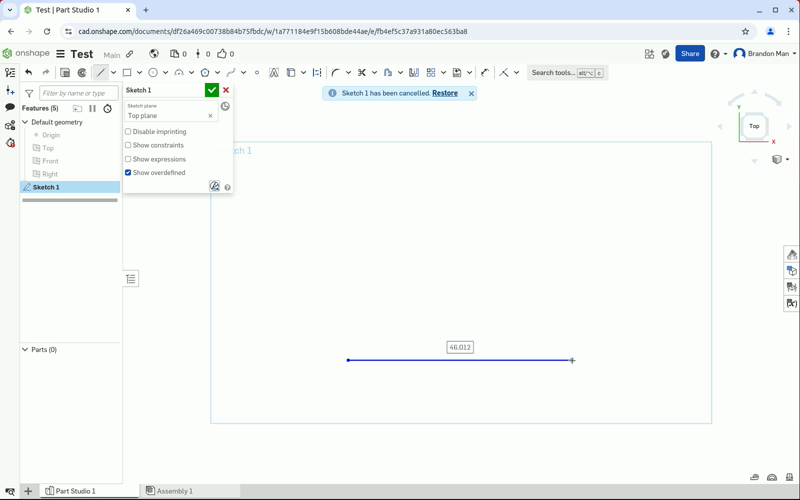
mouse_move(572, 207)
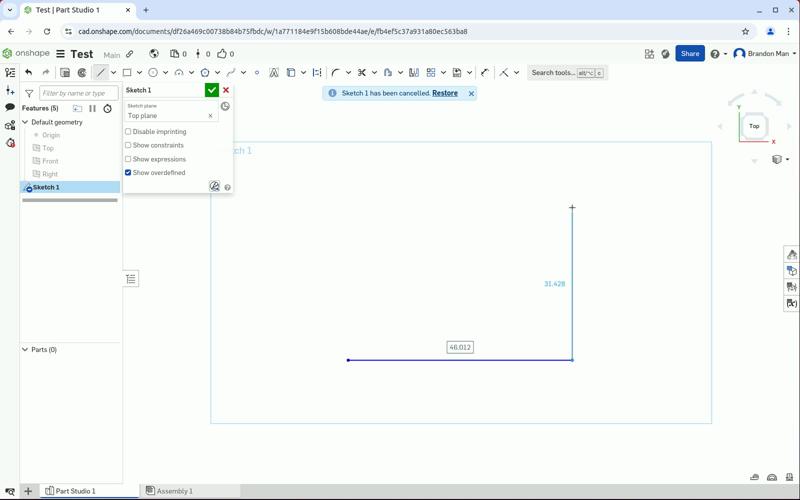
click(572, 207)
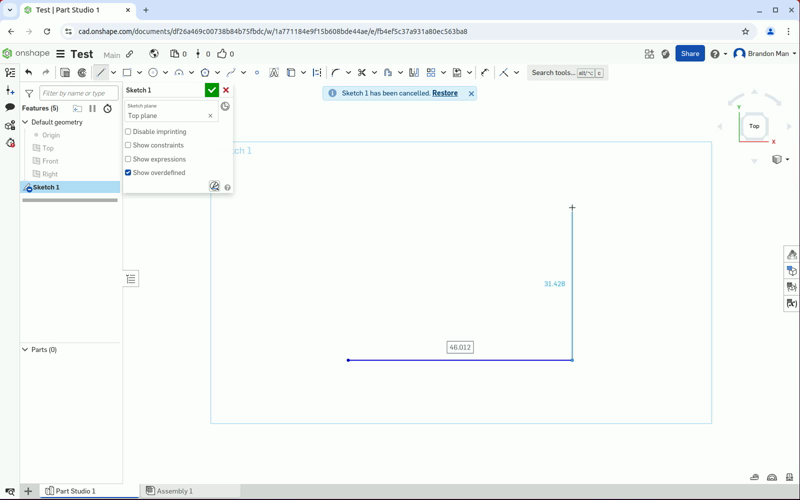
key_up(shift)
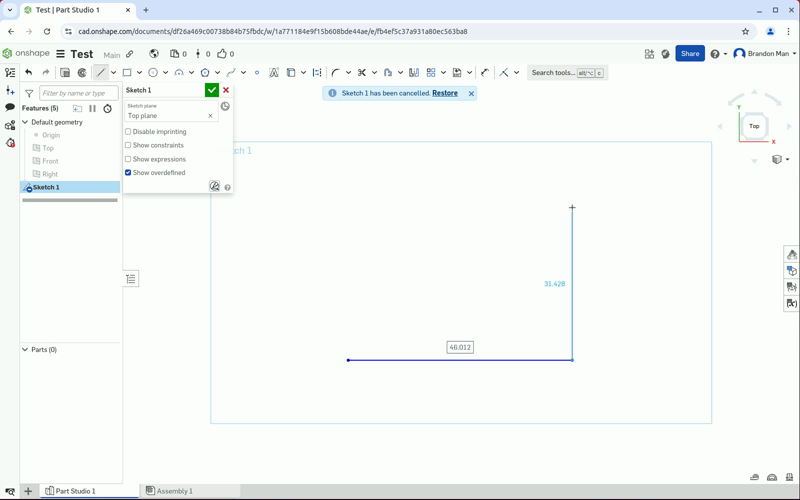
key_down(shift)
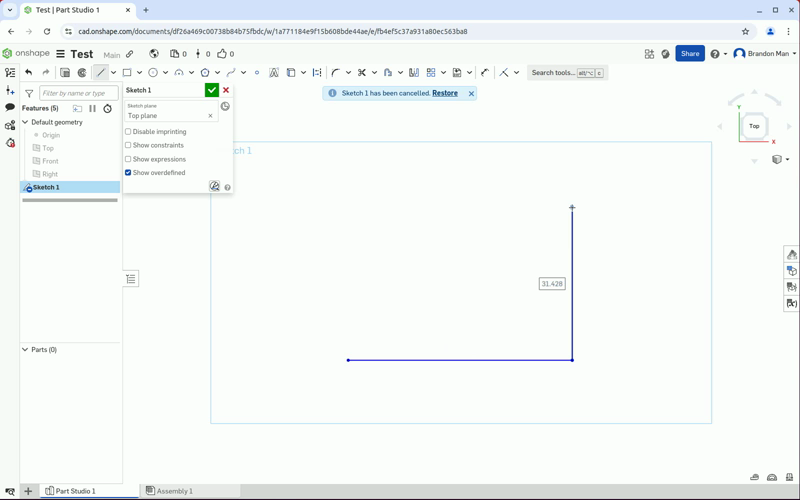
mouse_move(348, 207)
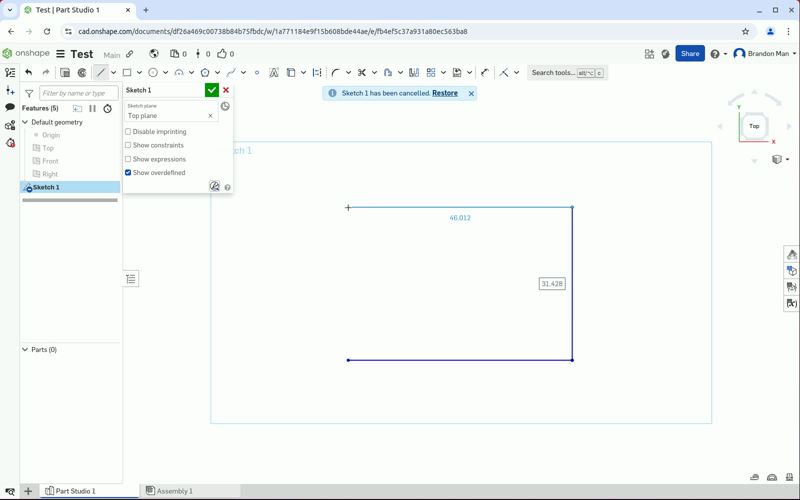
click(348, 207)
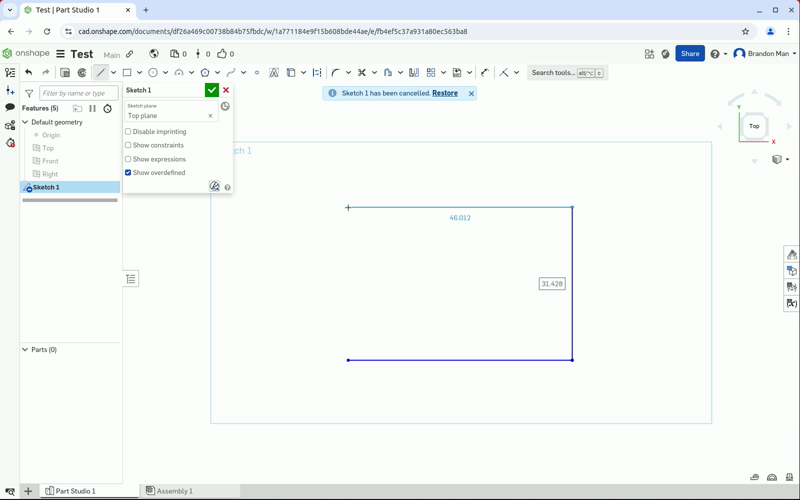
key_up(shift)
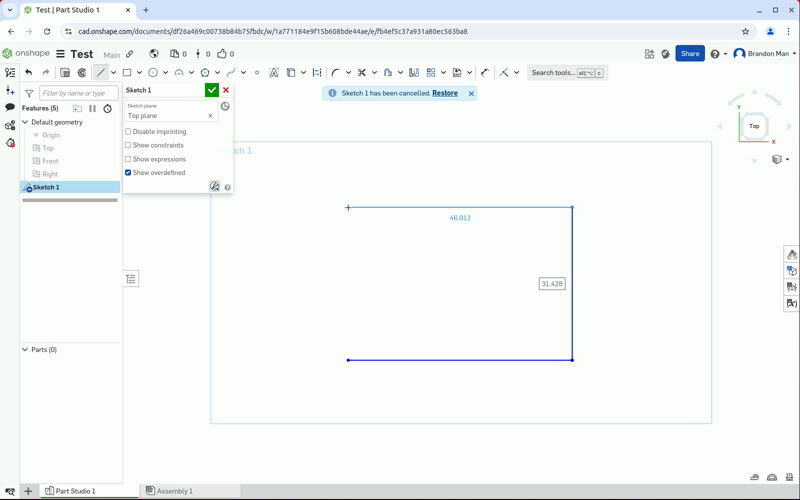
key_down(shift)
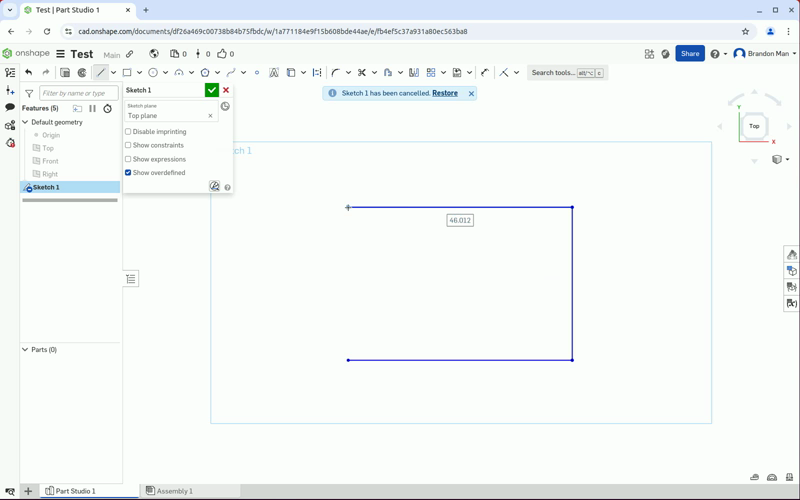
mouse_move(348, 360)
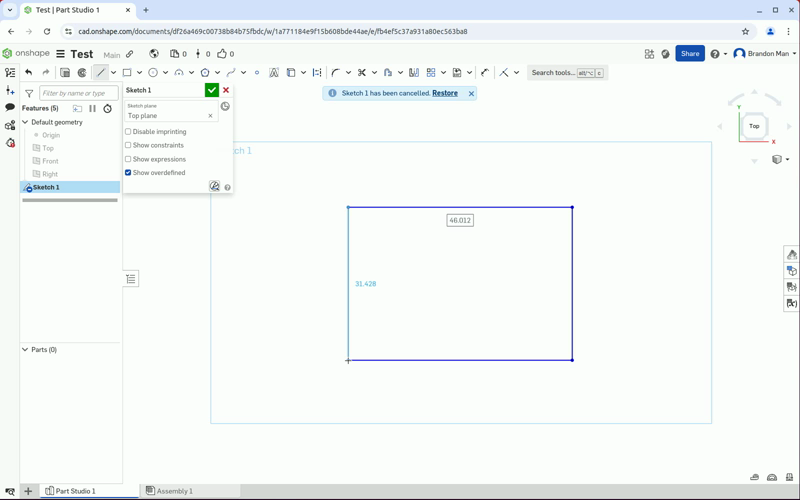
key_up(shift)
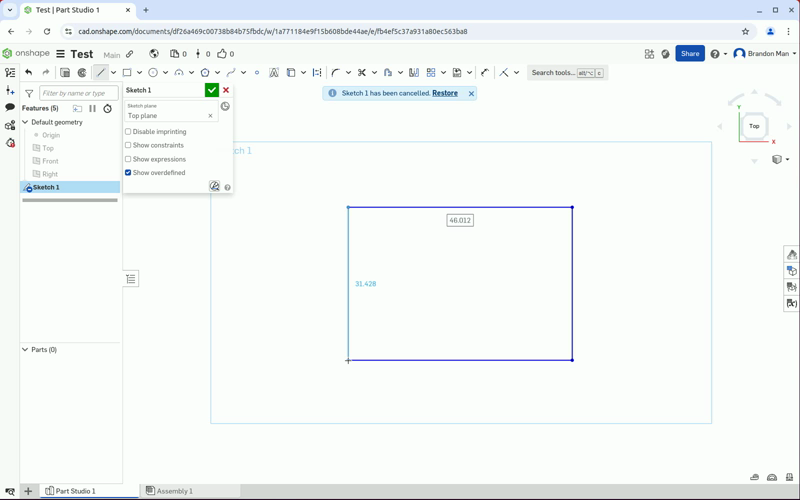
click(348, 360)
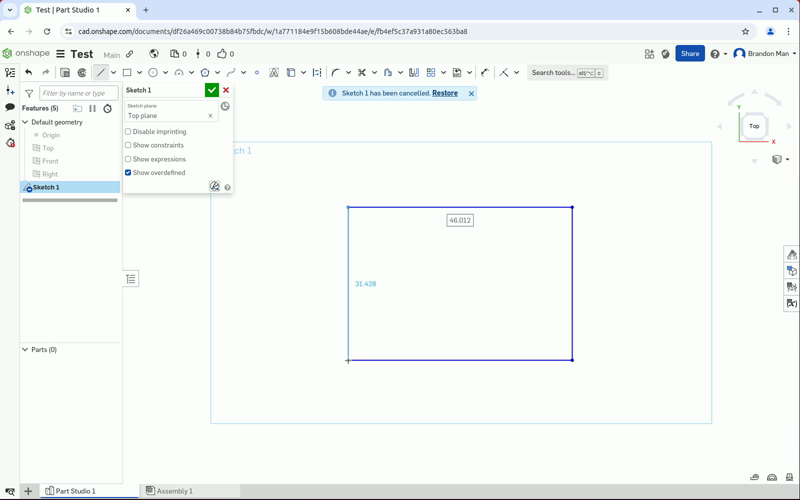
key(esc)
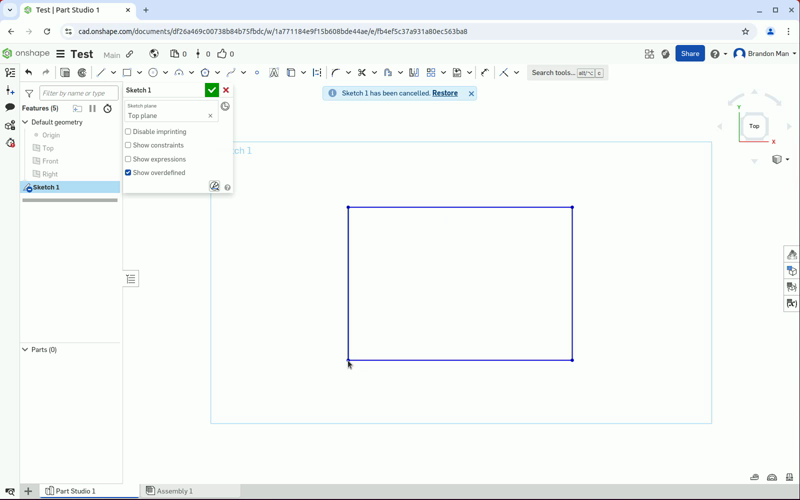
key(l)
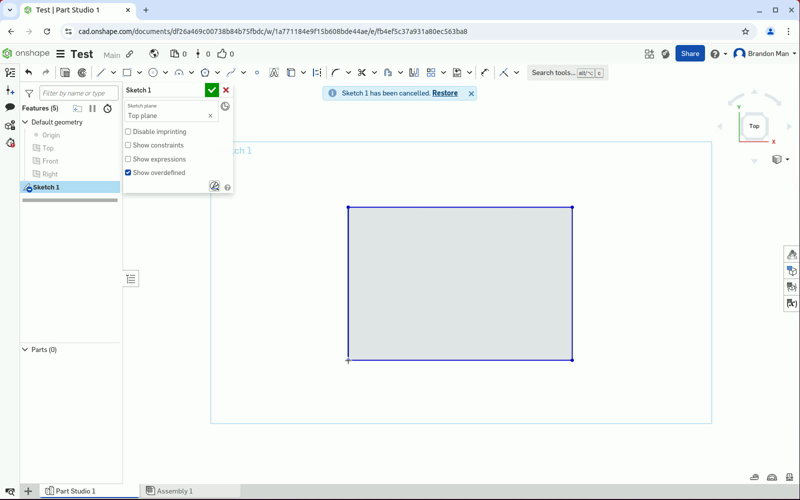
key_down(shift)
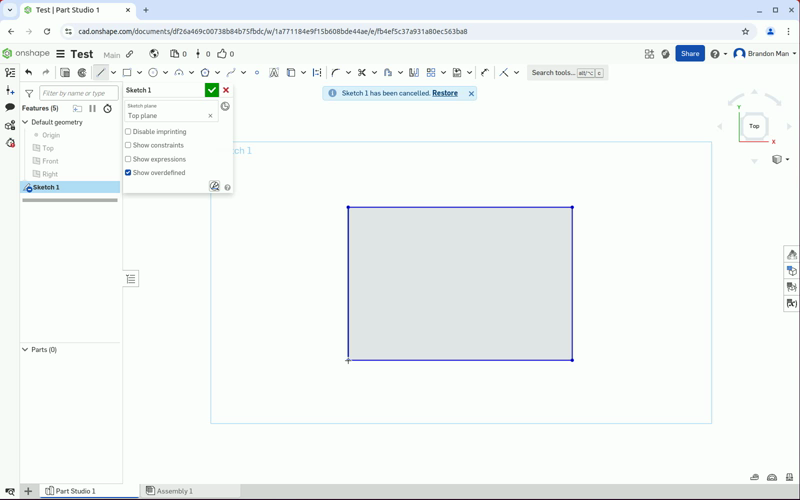
mouse_move(350, 357)
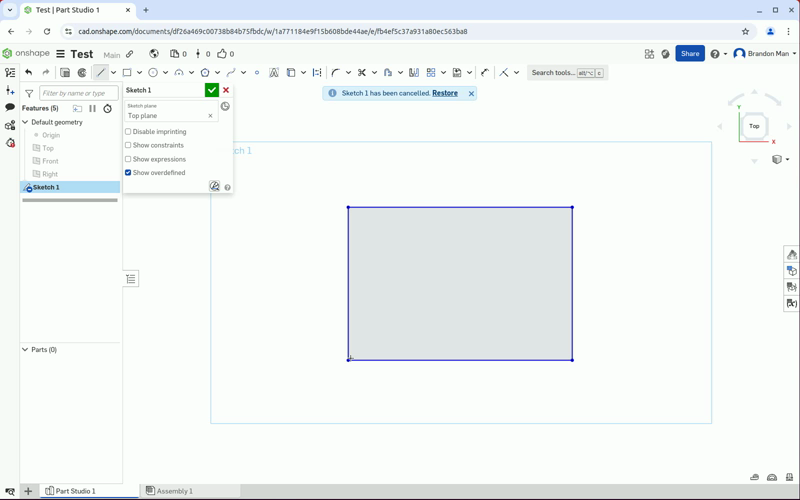
scroll(6)
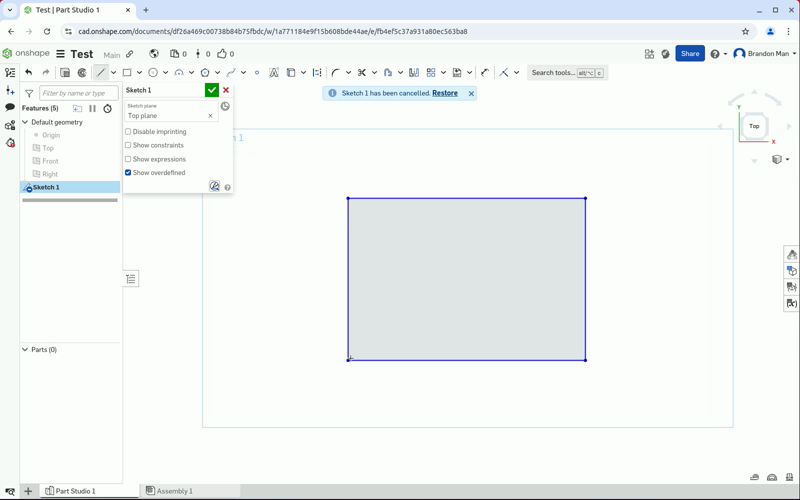
scroll(6)
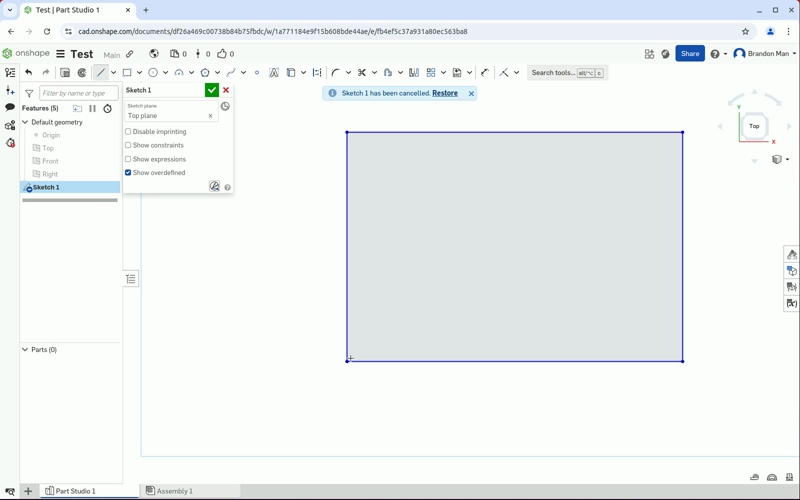
scroll(6)
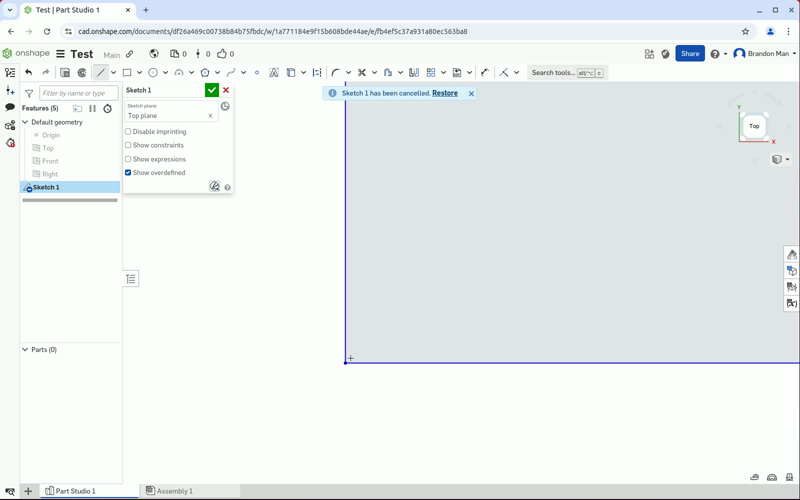
scroll(6)
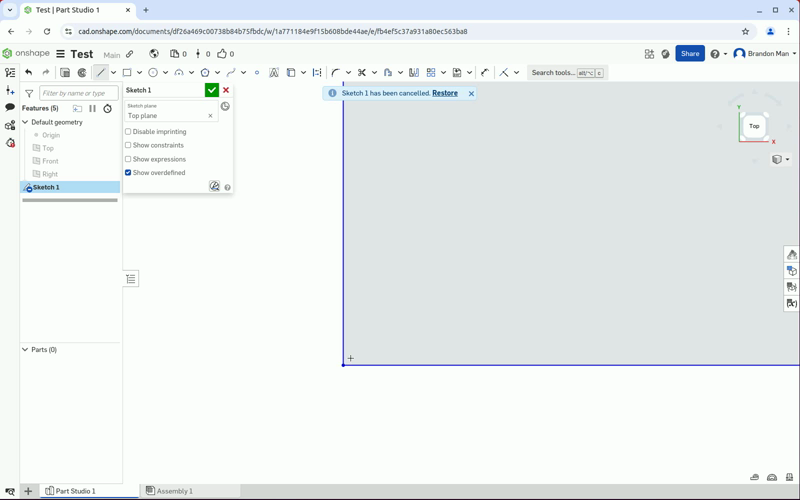
scroll(6)
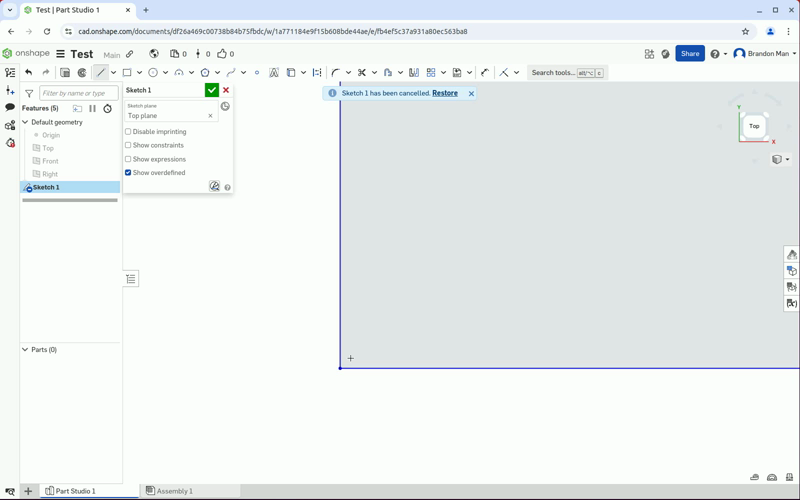
scroll(6)
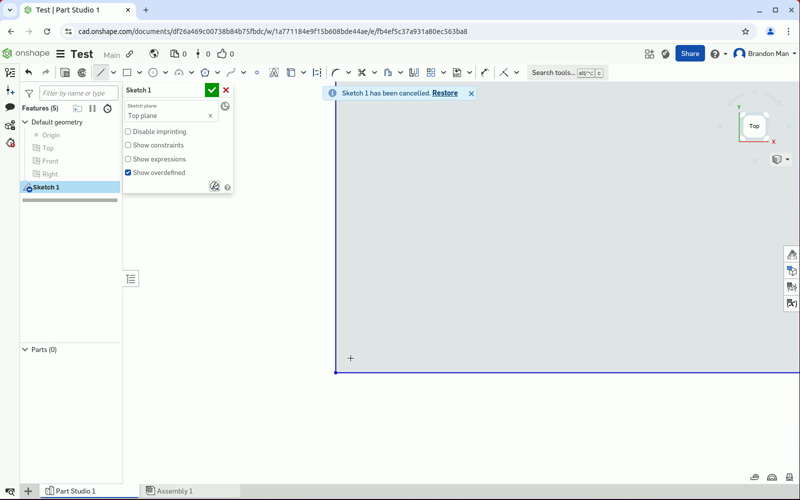
scroll(6)
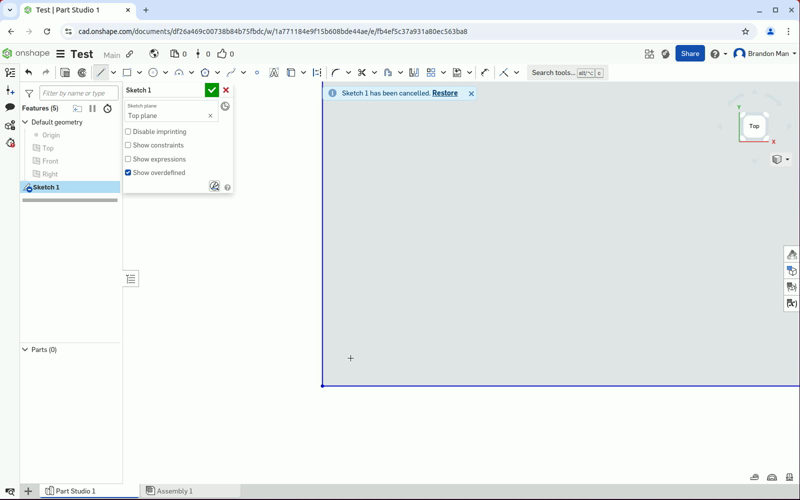
click(350, 357)
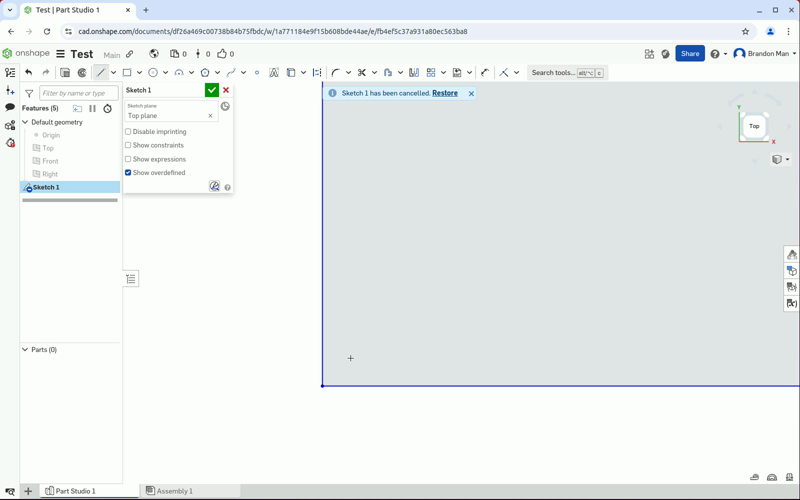
scroll(-6)
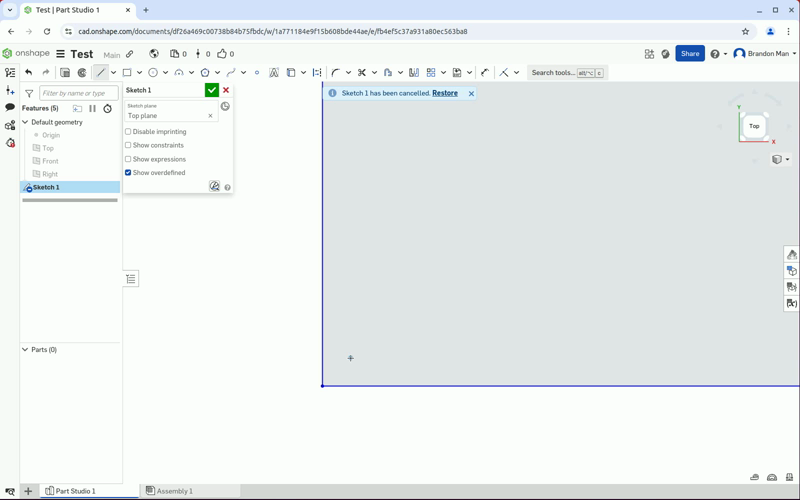
scroll(-6)
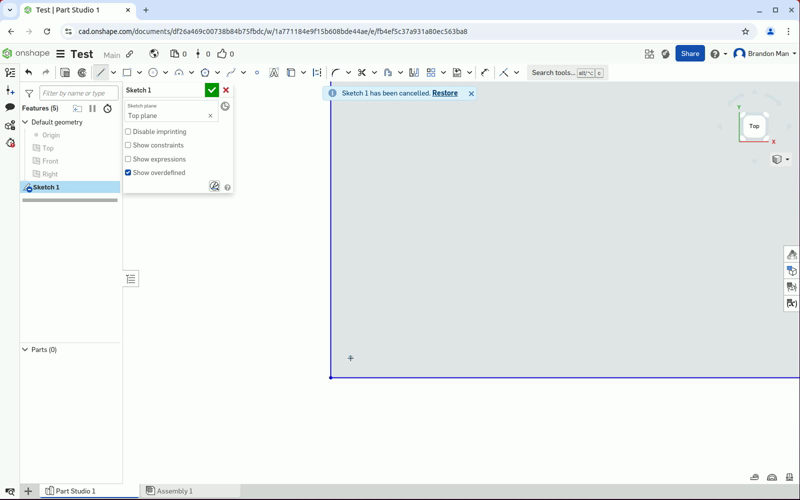
scroll(-6)
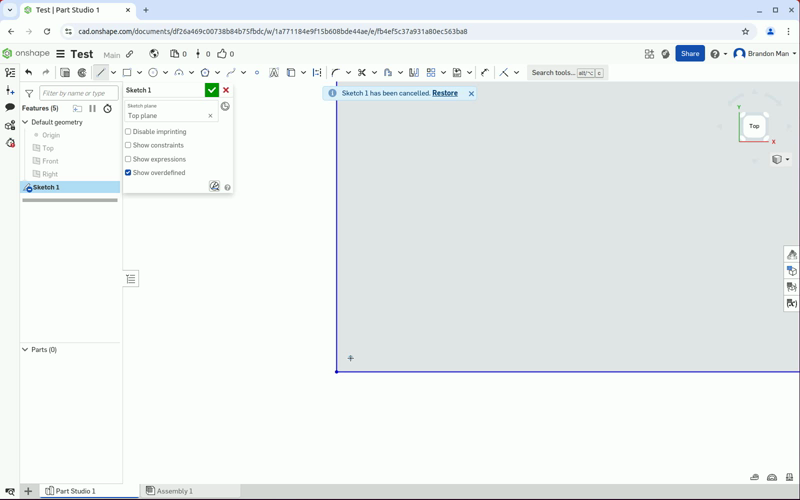
scroll(-6)
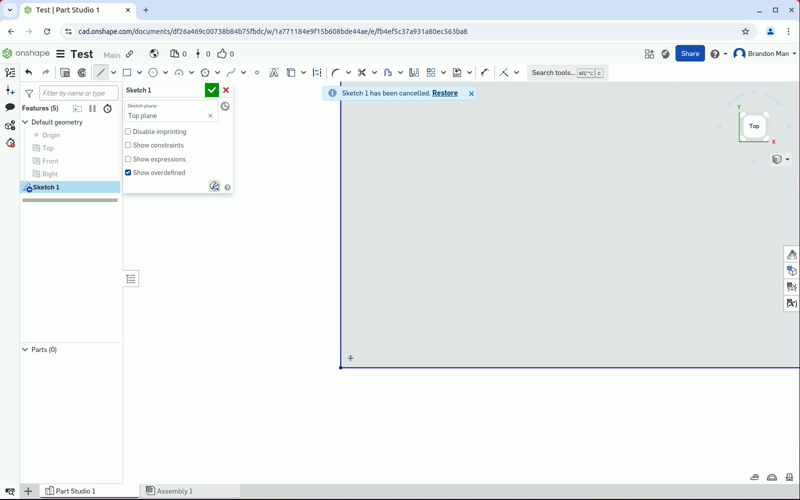
scroll(-6)
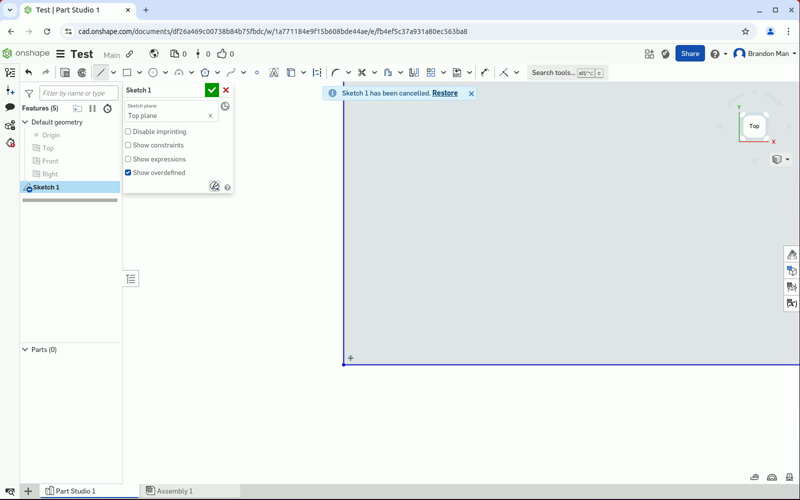
scroll(-6)
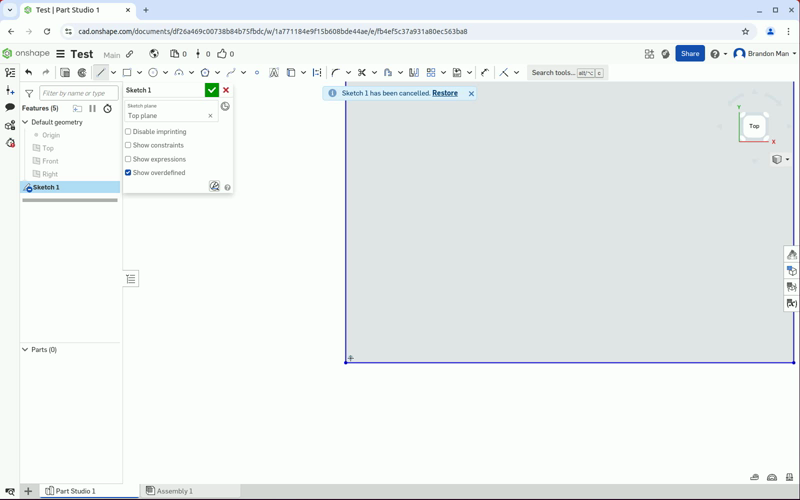
scroll(-6)
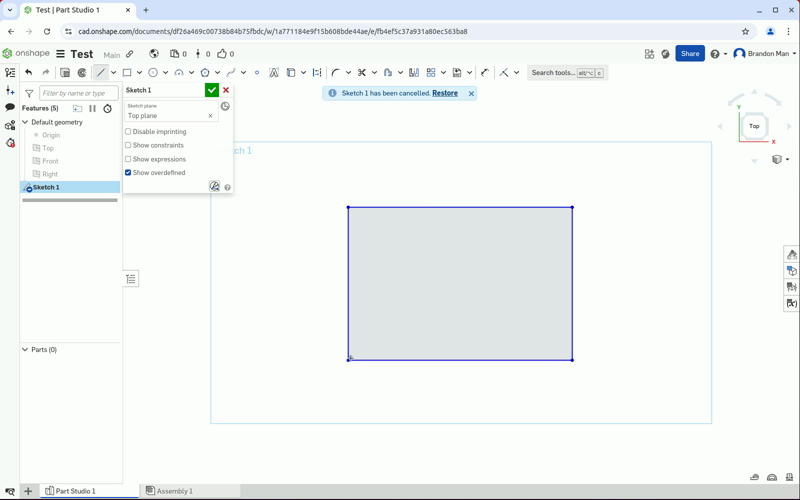
key_up(shift)
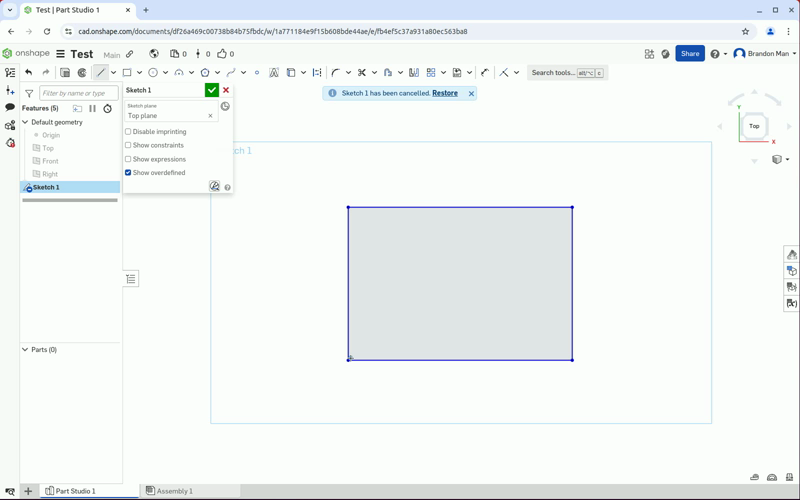
key_down(shift)
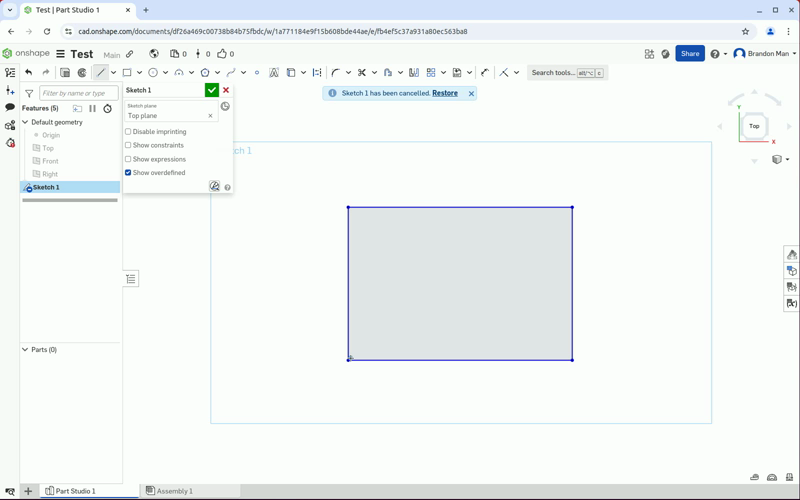
mouse_move(569, 357)
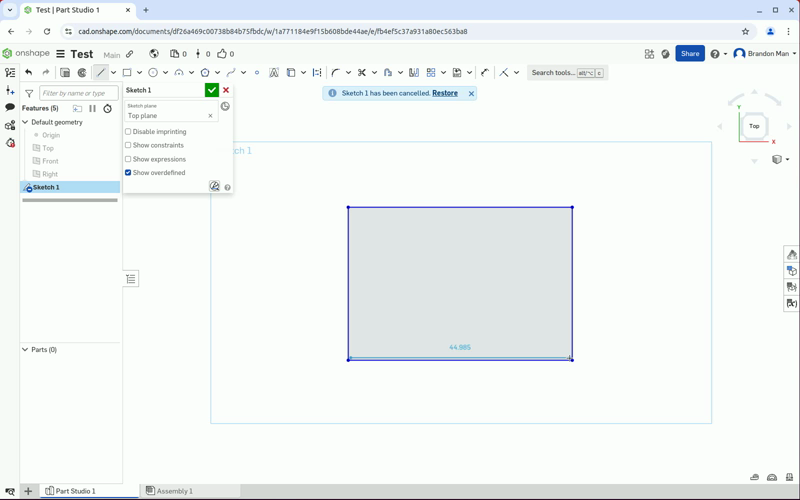
scroll(6)
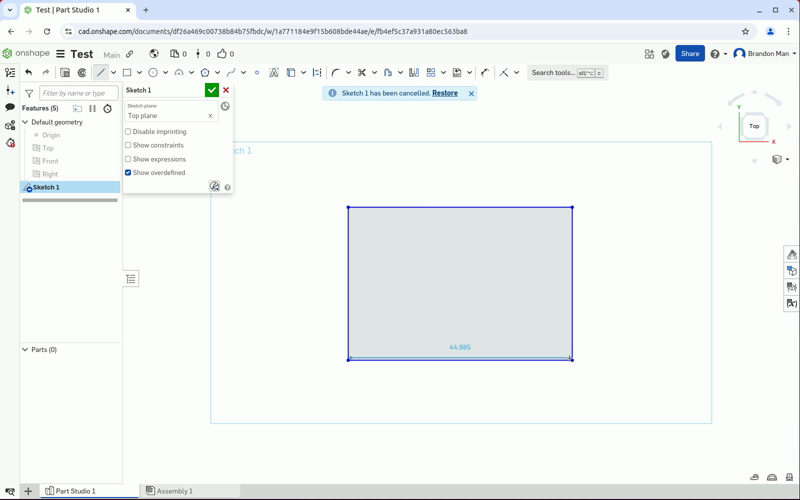
scroll(6)
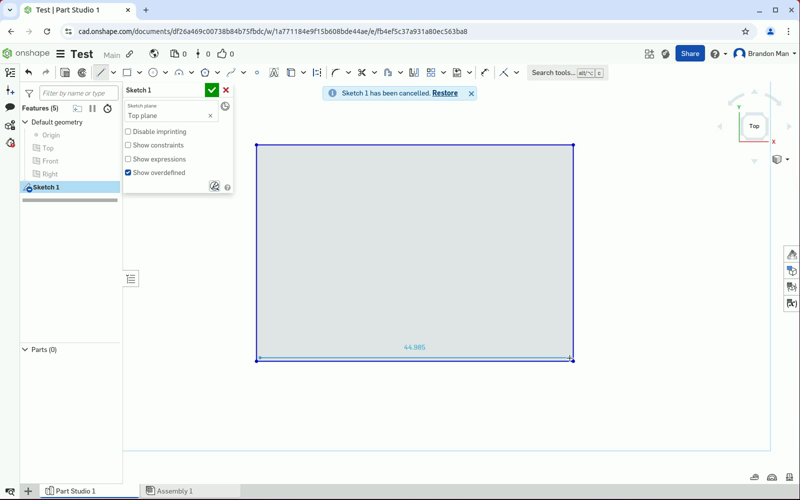
scroll(6)
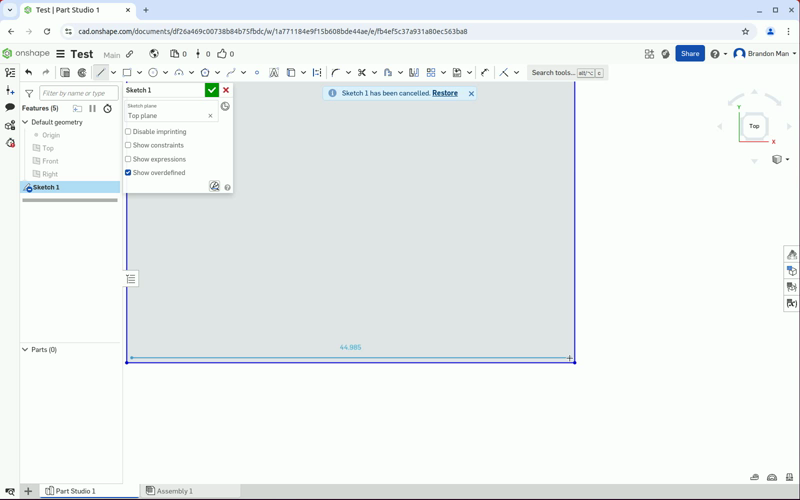
scroll(6)
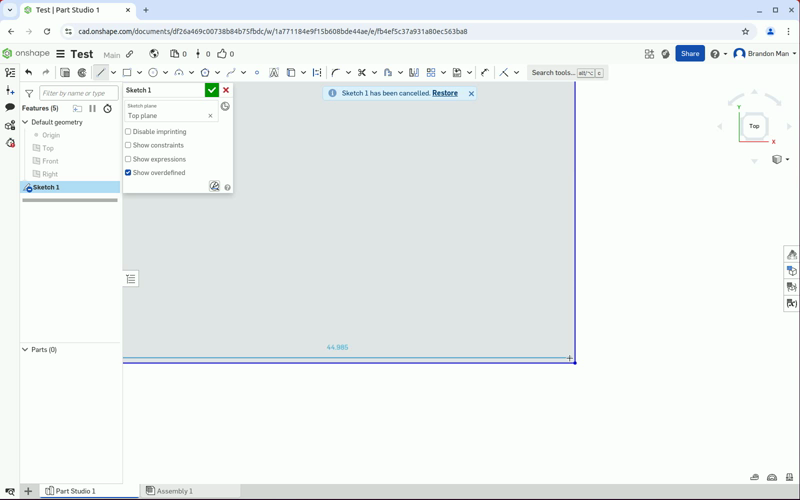
scroll(6)
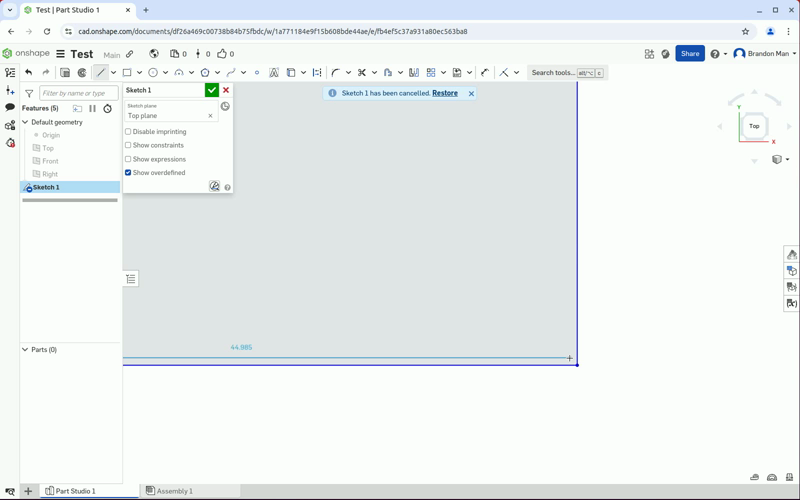
scroll(6)
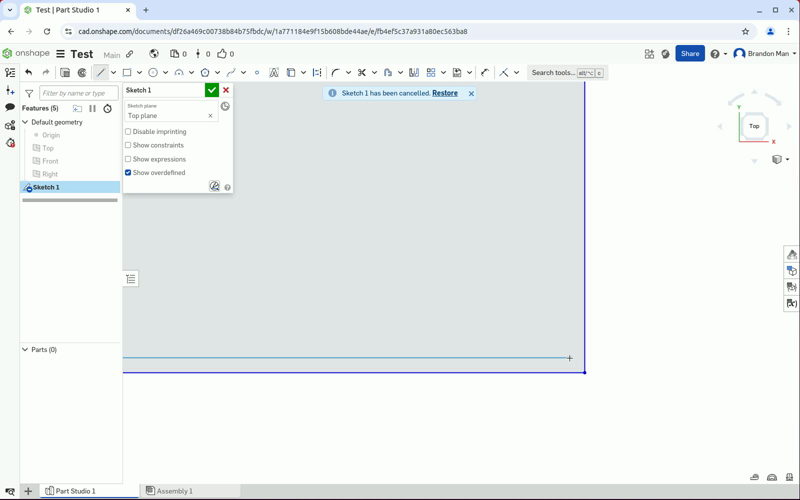
scroll(6)
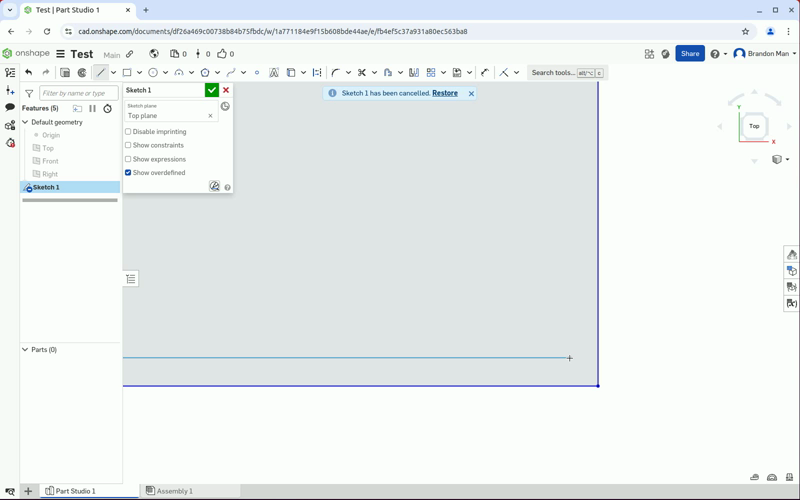
click(569, 357)
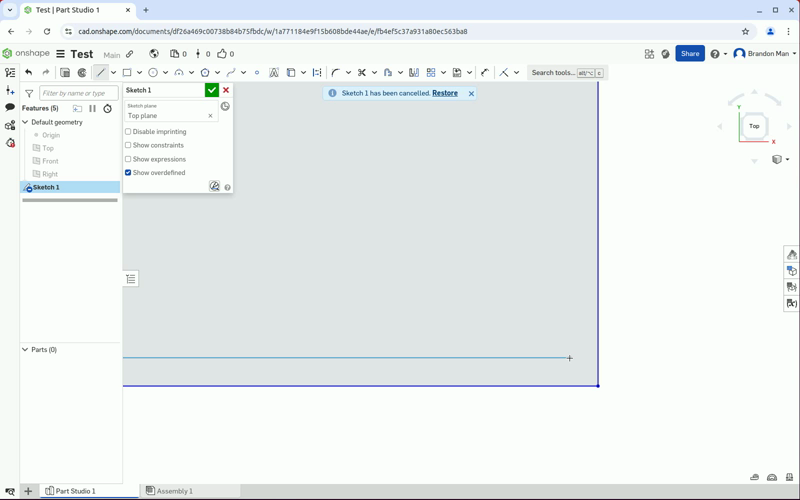
scroll(-6)
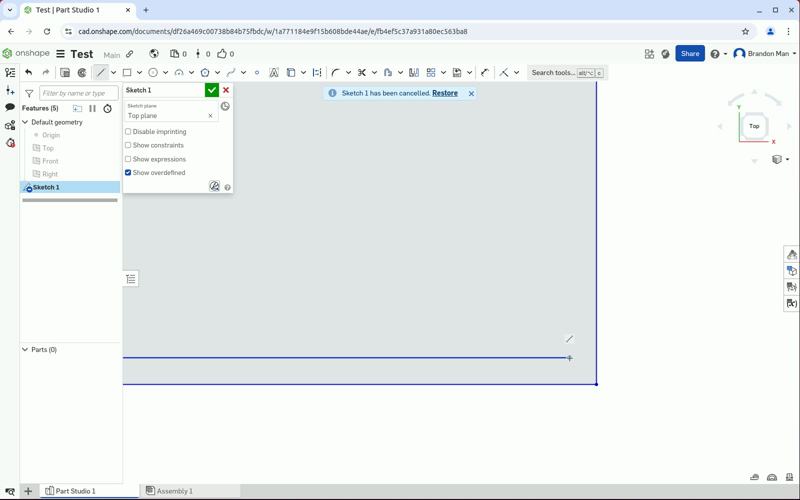
scroll(-6)
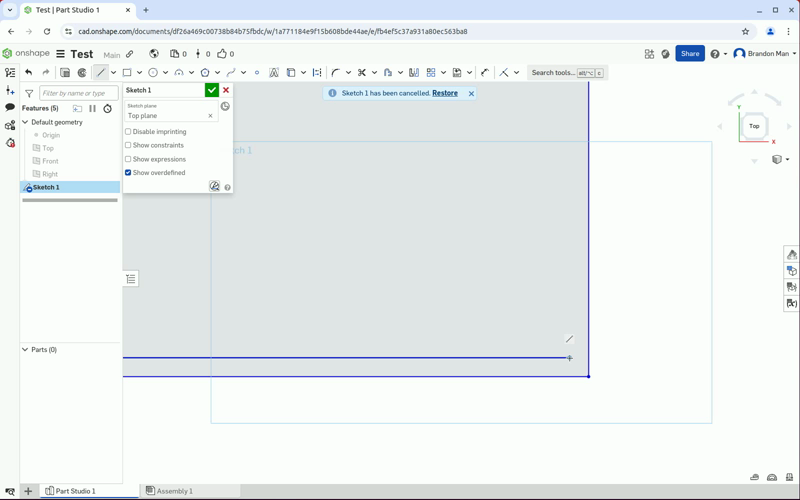
scroll(-6)
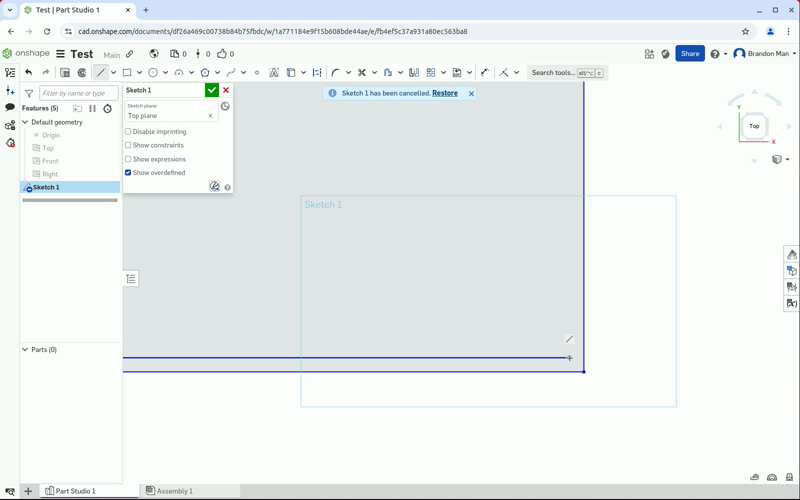
scroll(-6)
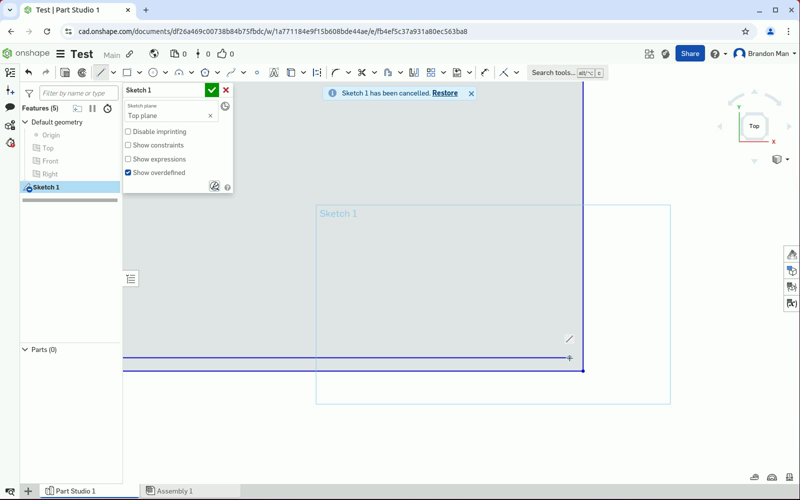
scroll(-6)
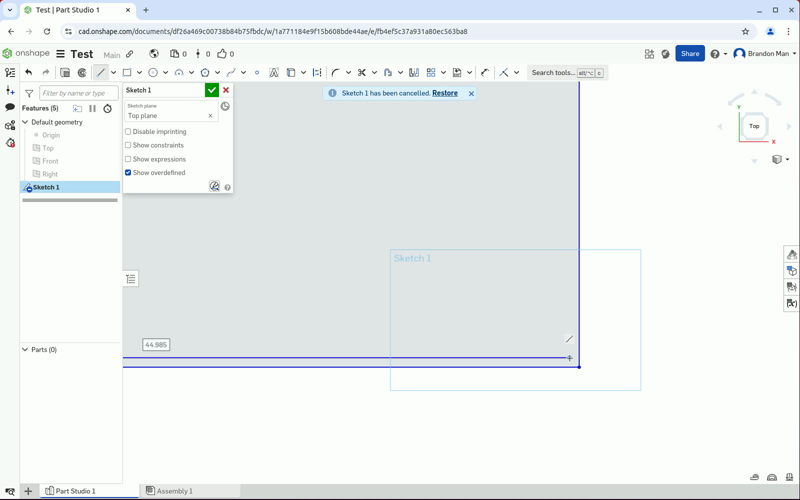
scroll(-6)
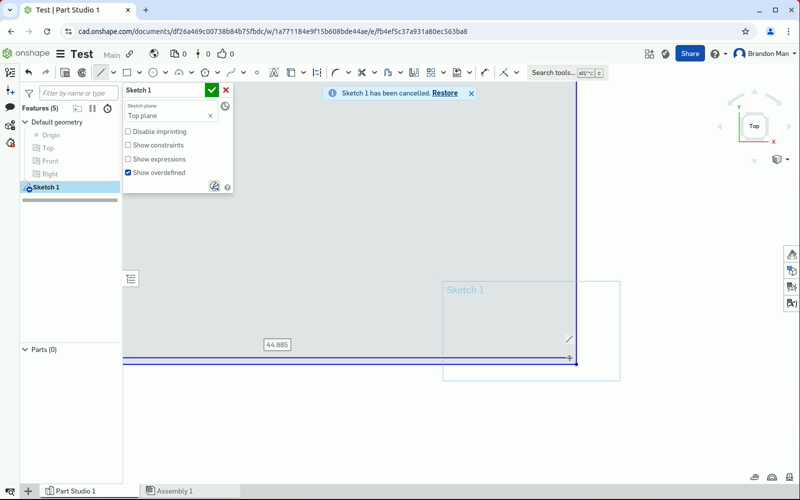
scroll(-6)
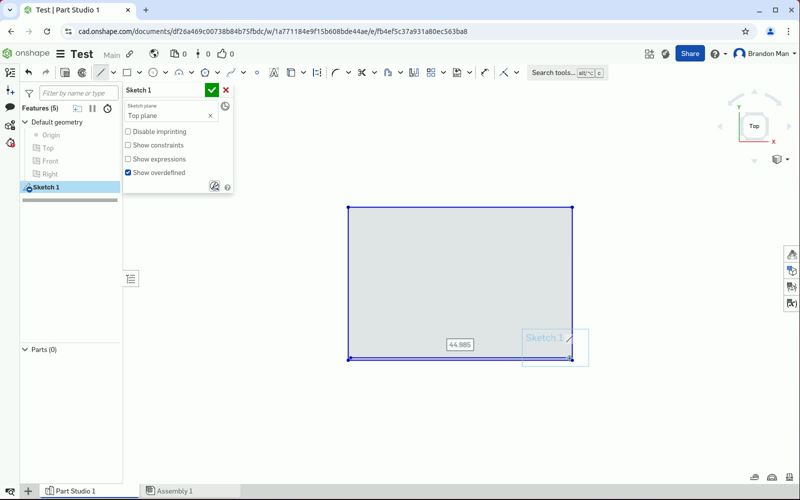
key_up(shift)
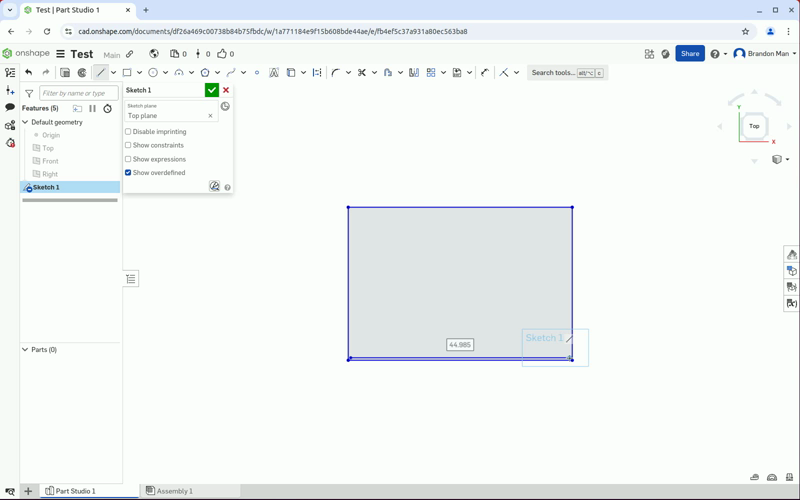
key_down(shift)
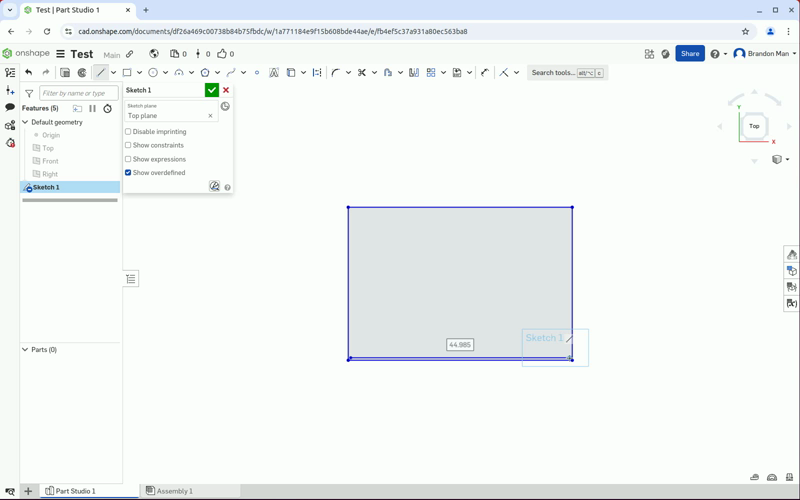
mouse_move(569, 209)
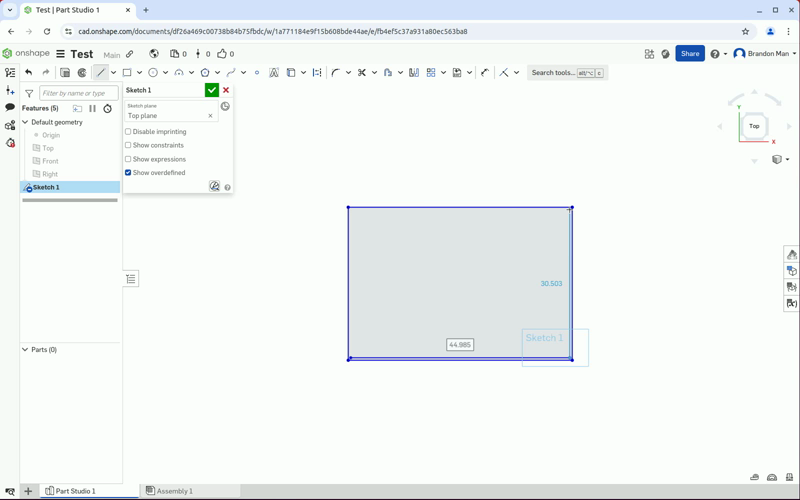
scroll(6)
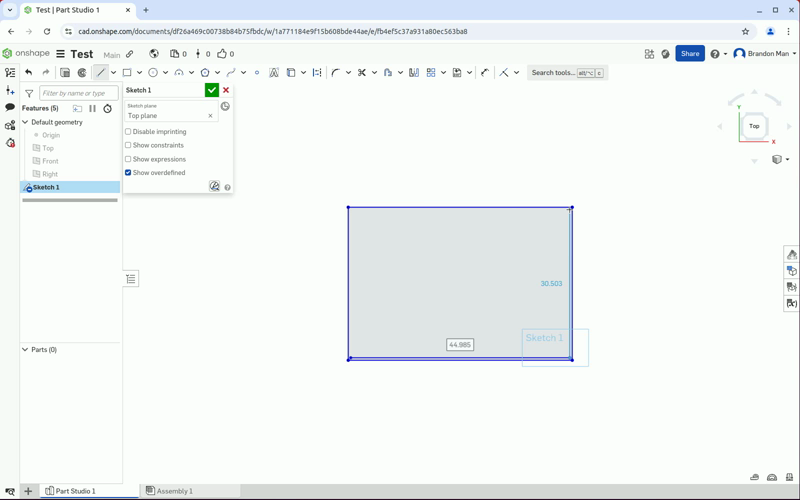
scroll(6)
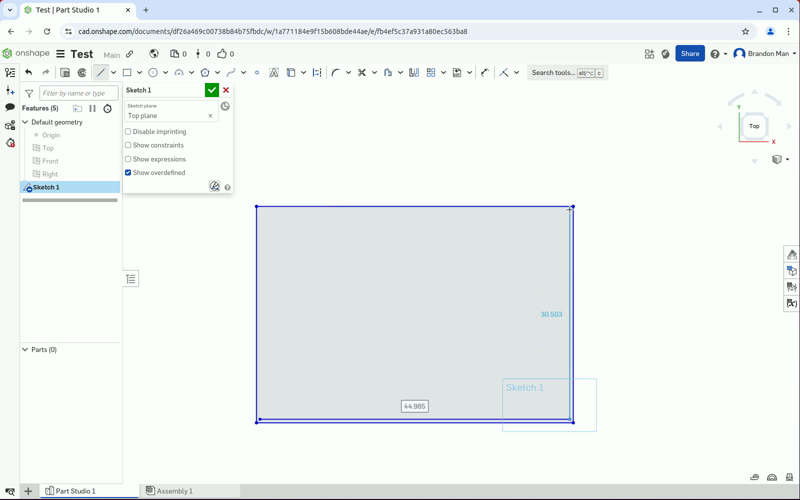
scroll(6)
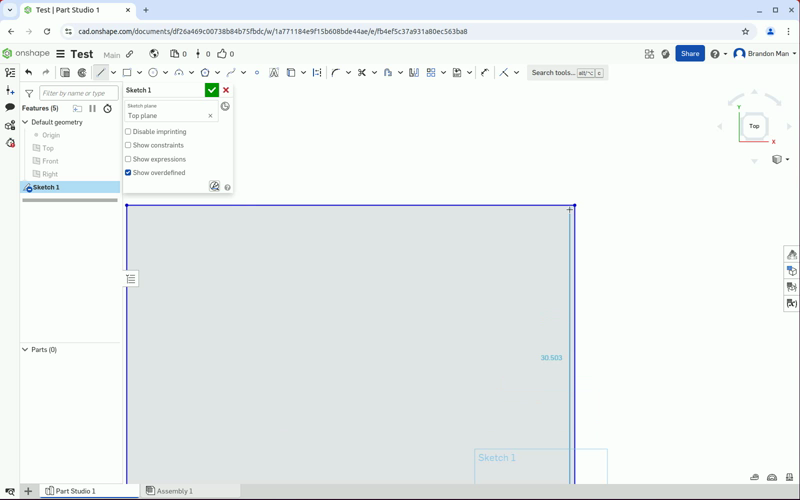
scroll(6)
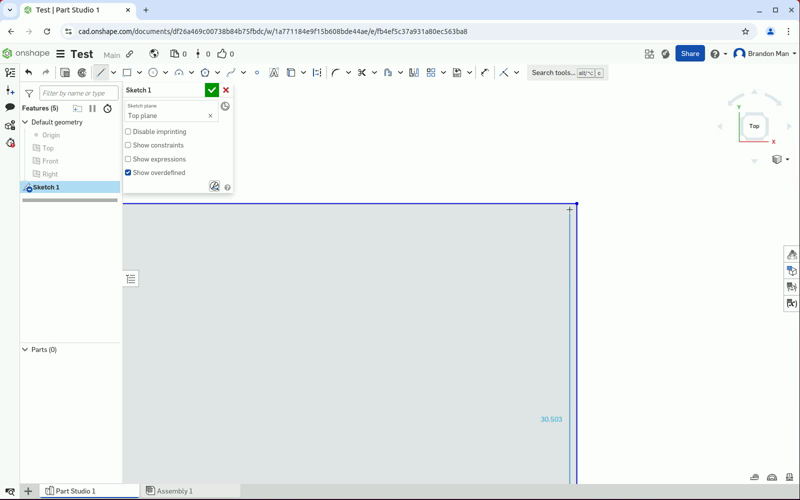
scroll(6)
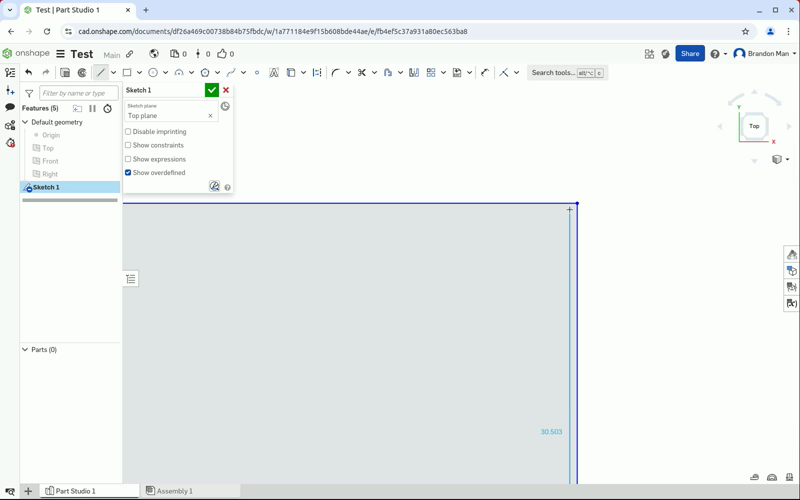
scroll(6)
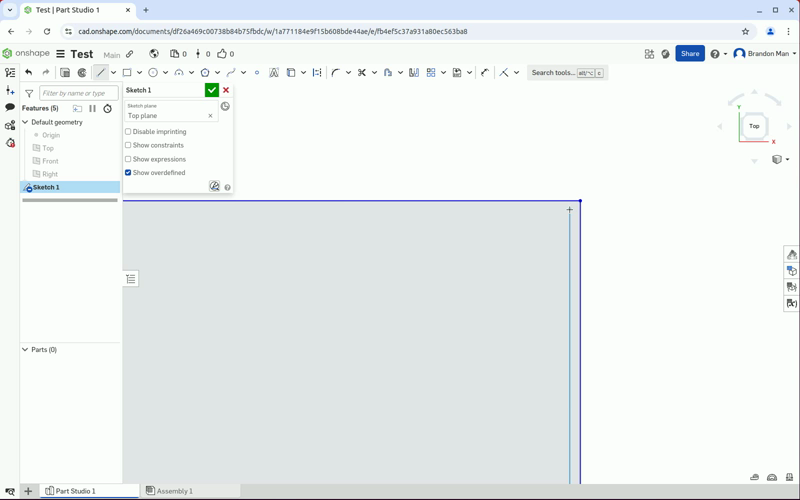
scroll(6)
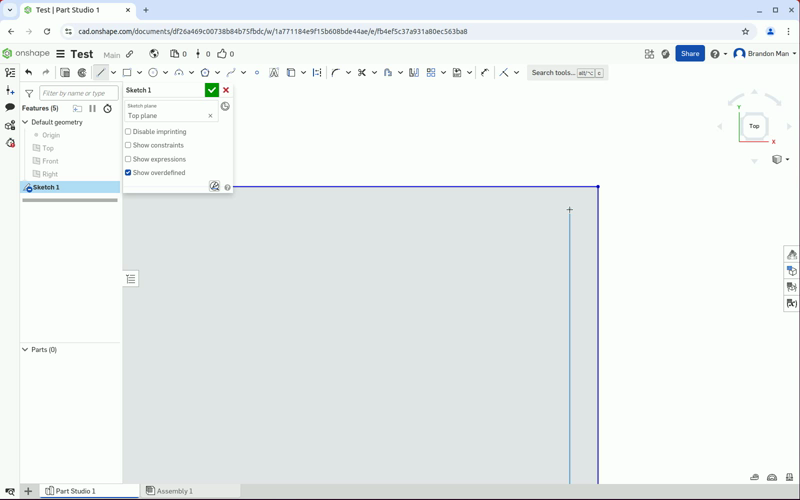
click(569, 209)
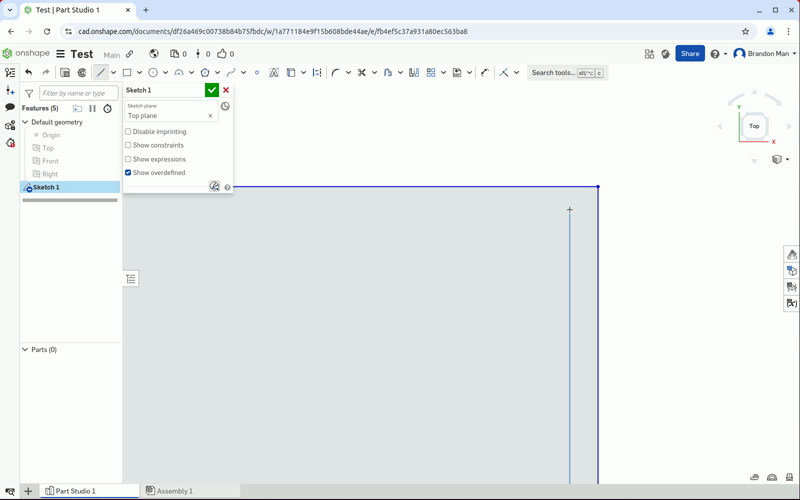
scroll(-6)
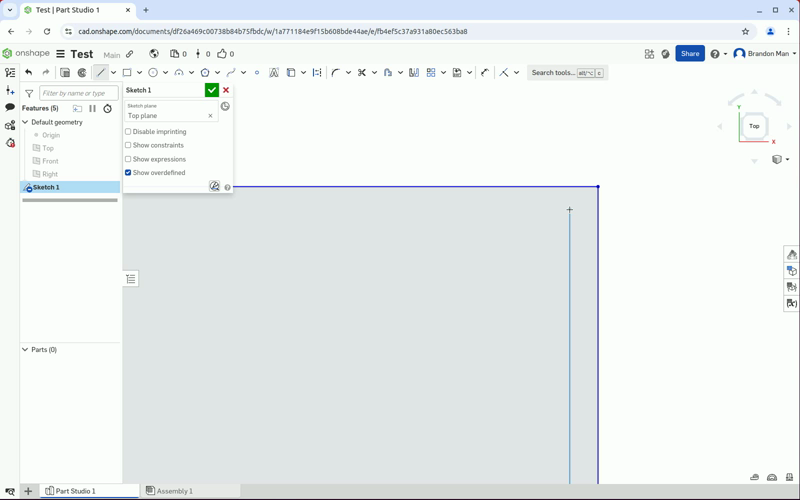
scroll(-6)
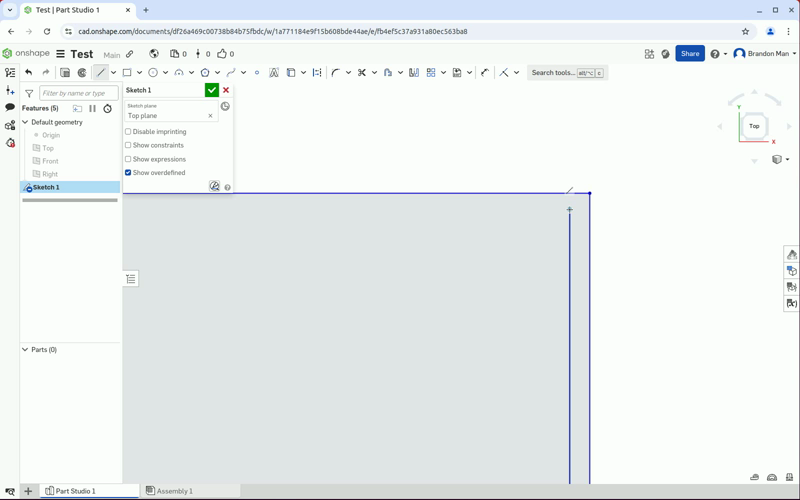
scroll(-6)
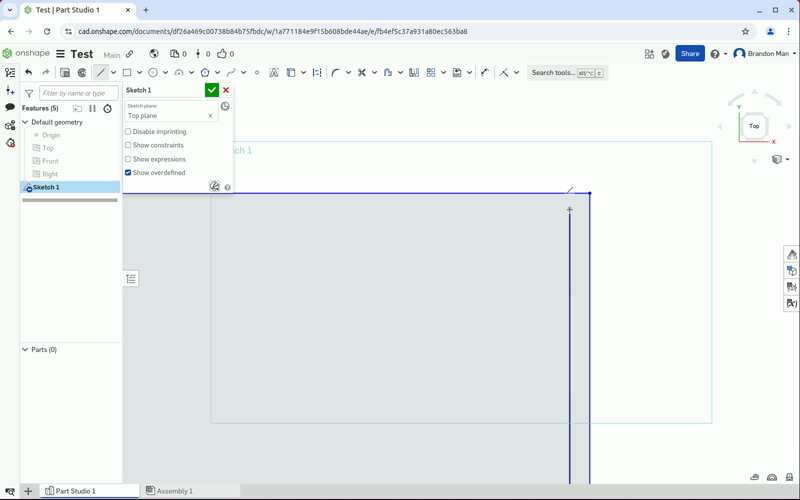
scroll(-6)
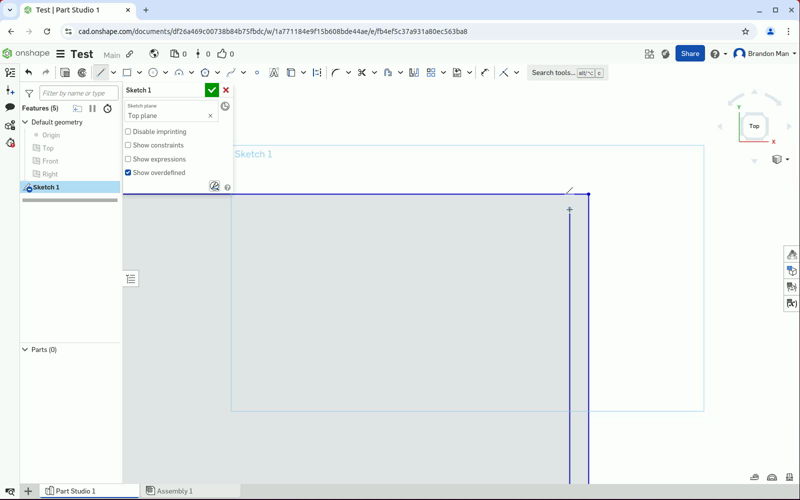
scroll(-6)
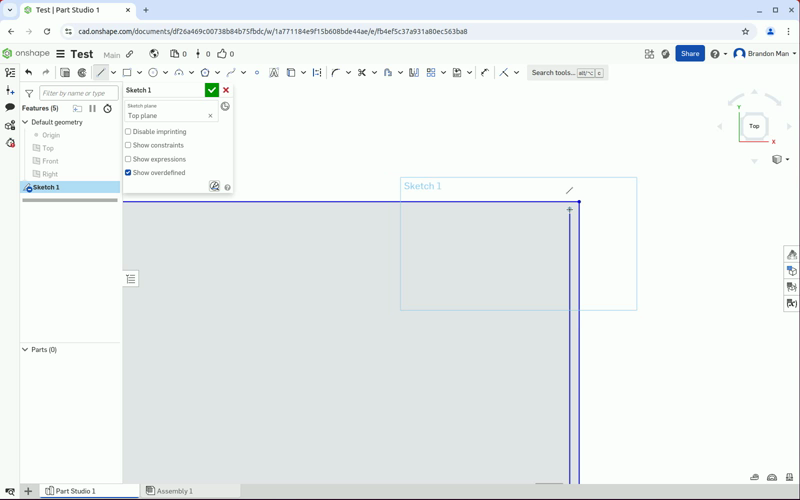
scroll(-6)
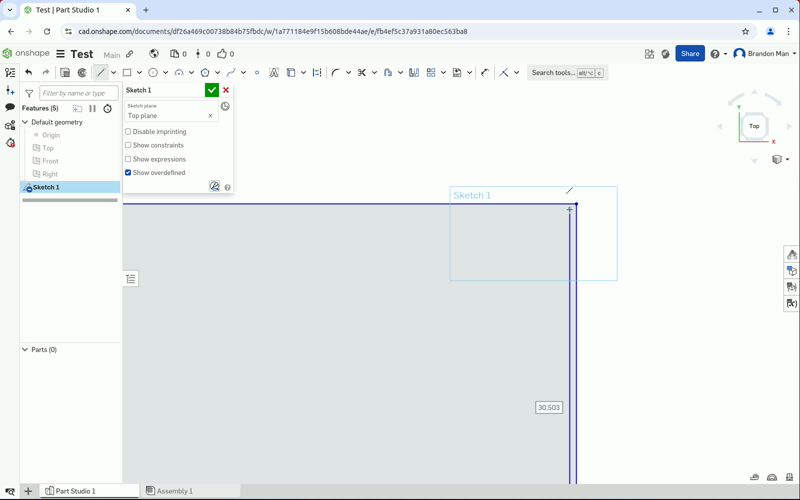
scroll(-6)
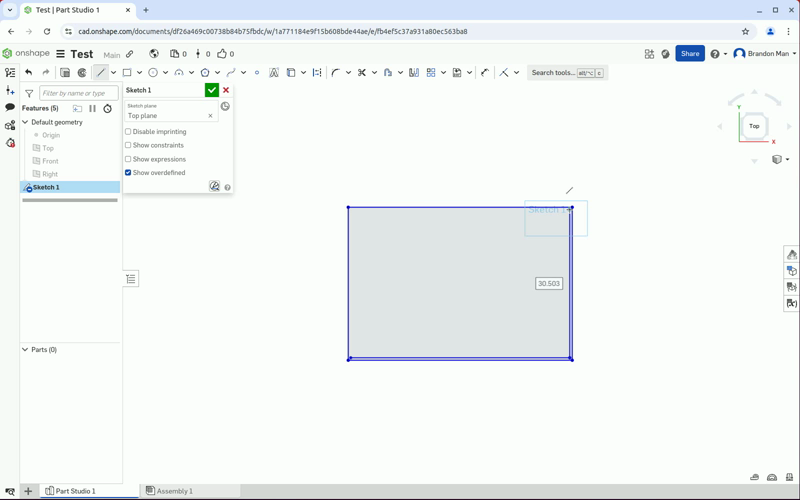
key_up(shift)
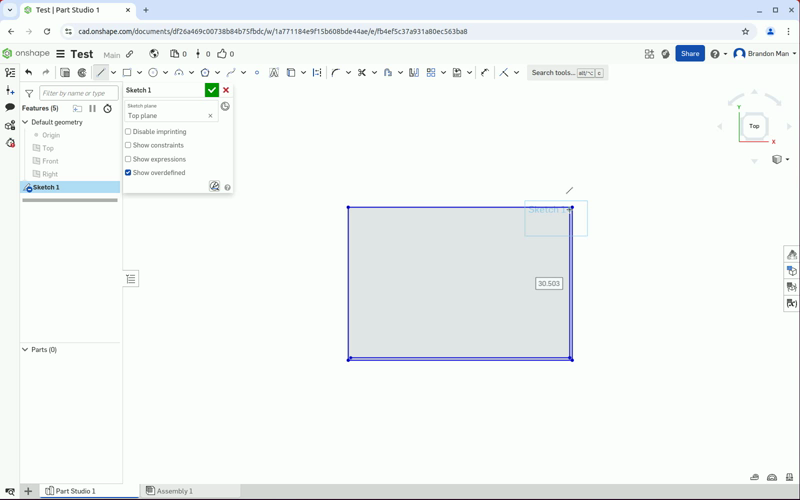
key_down(shift)
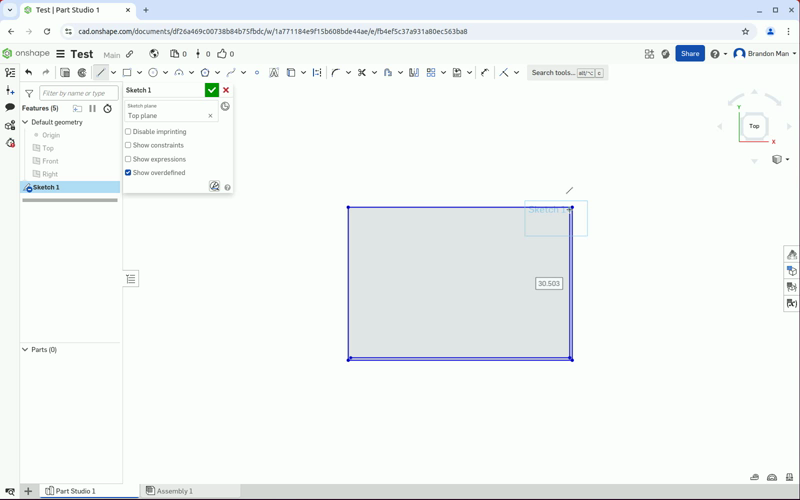
mouse_move(350, 209)
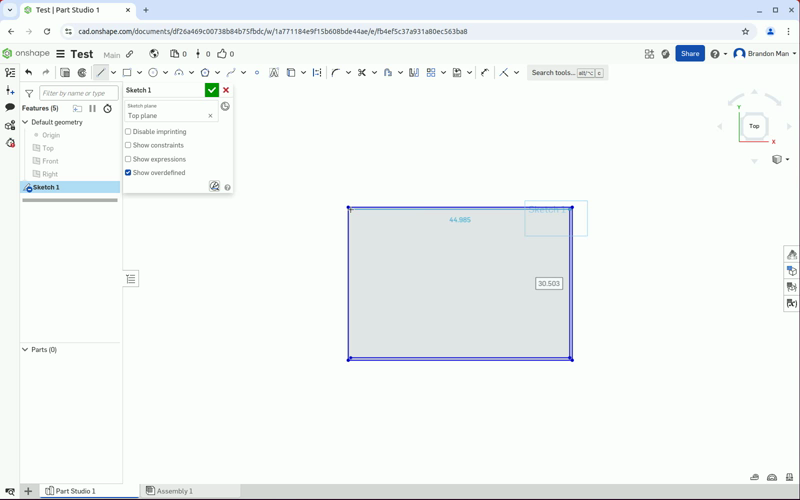
scroll(6)
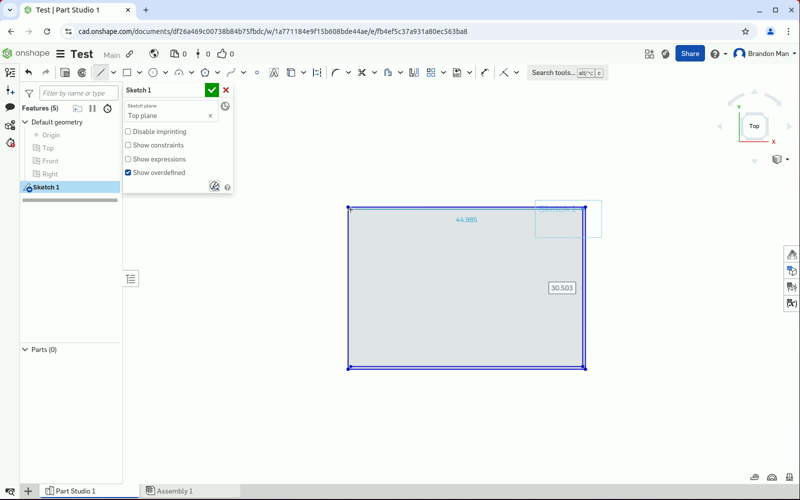
scroll(6)
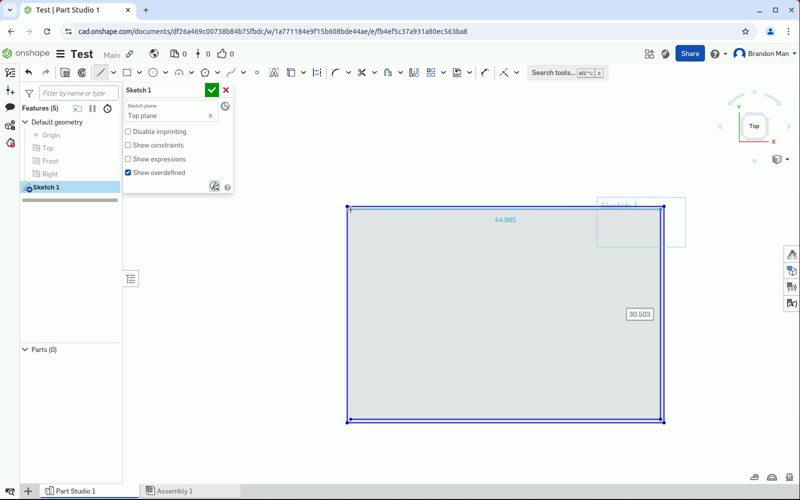
scroll(6)
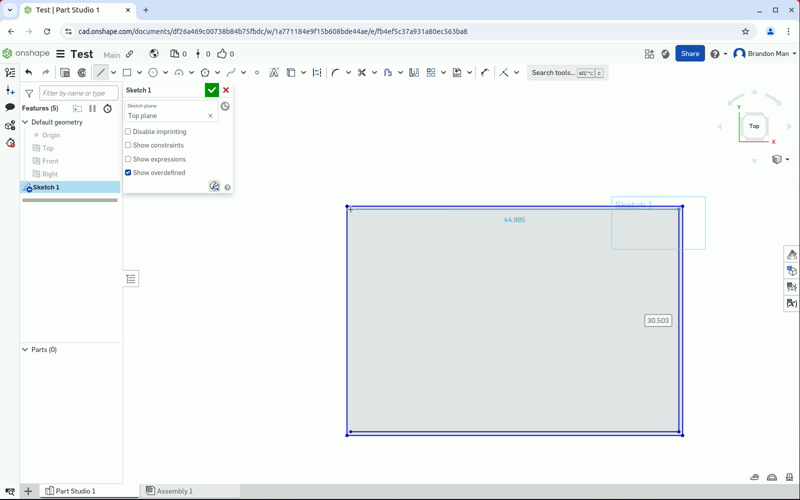
scroll(6)
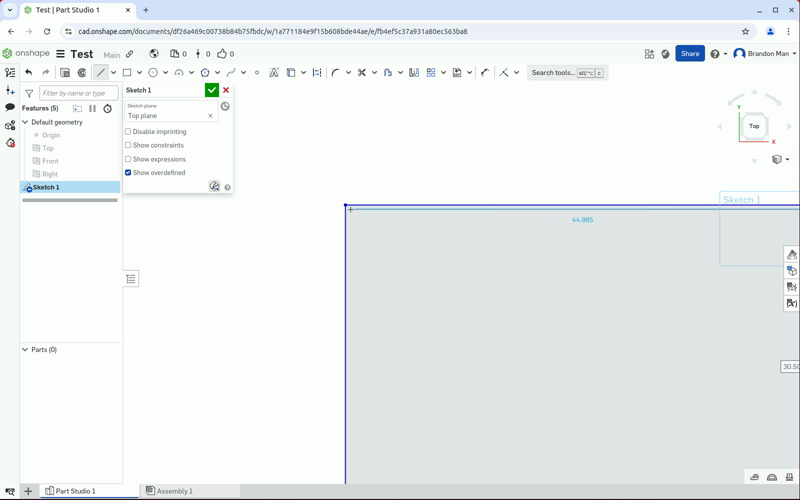
scroll(6)
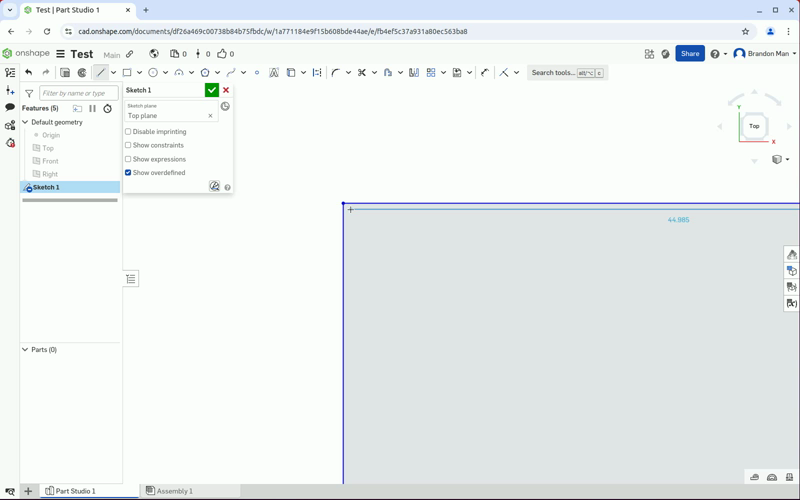
scroll(6)
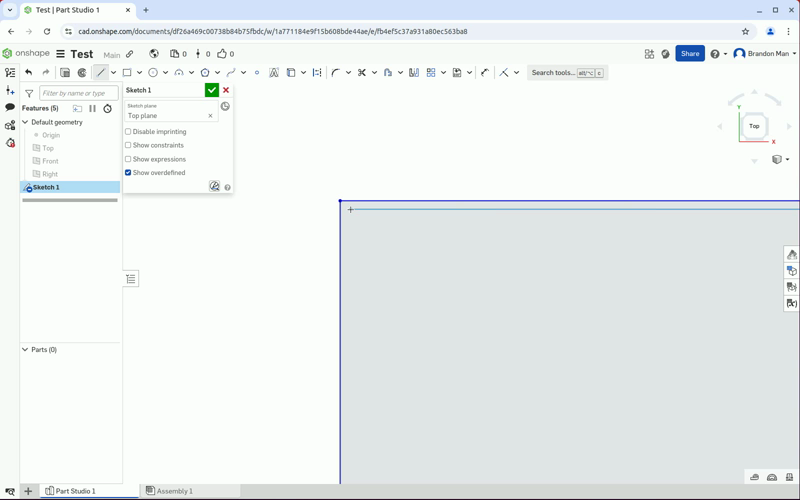
scroll(6)
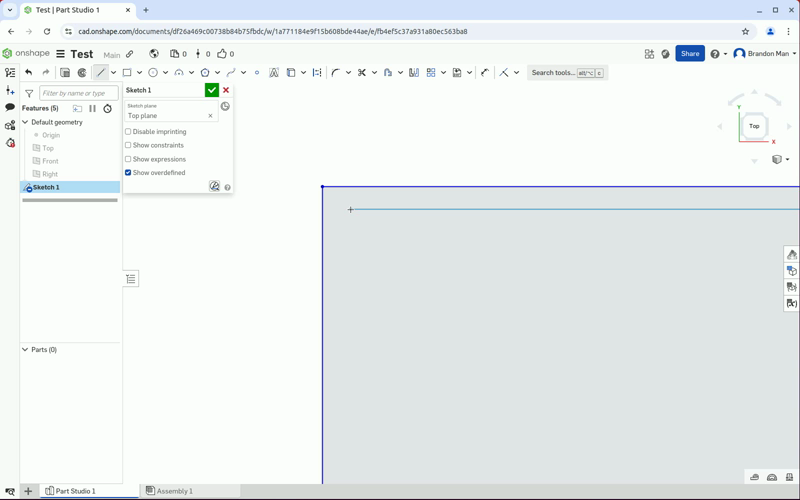
click(350, 209)
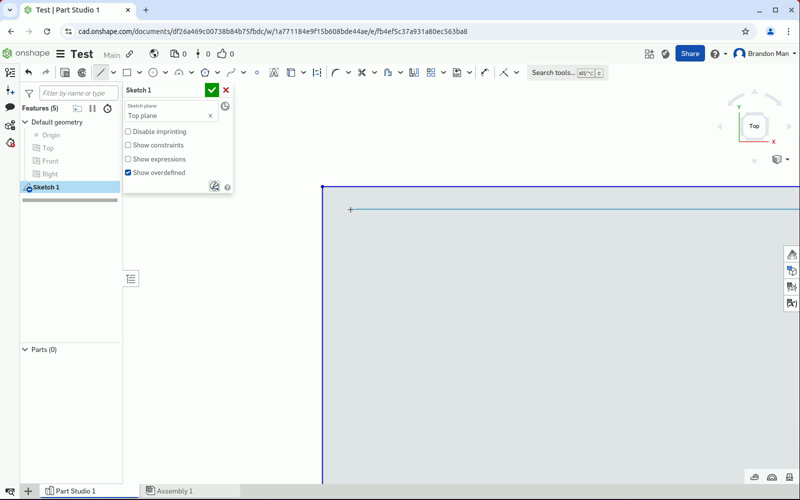
scroll(-6)
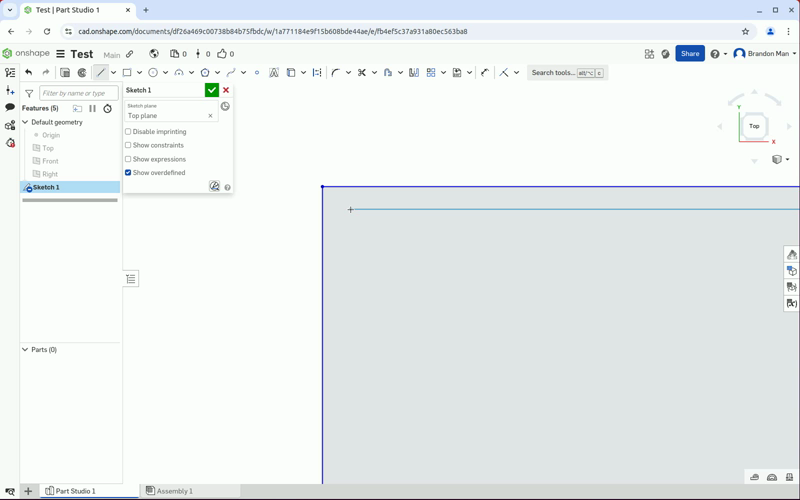
scroll(-6)
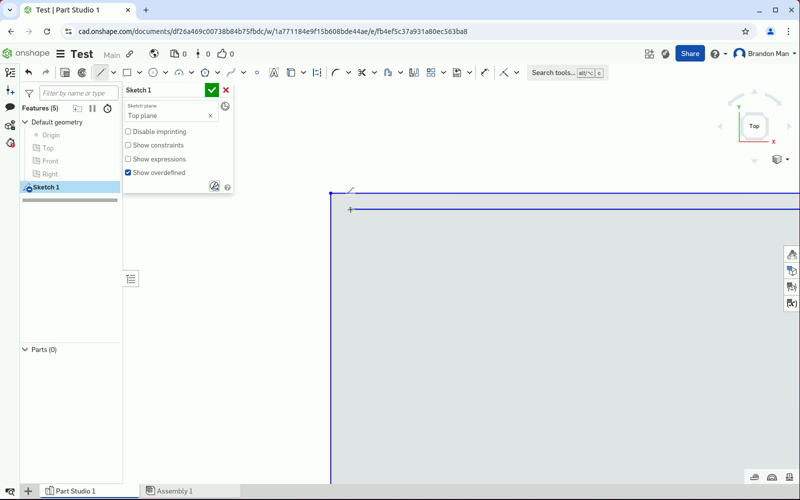
scroll(-6)
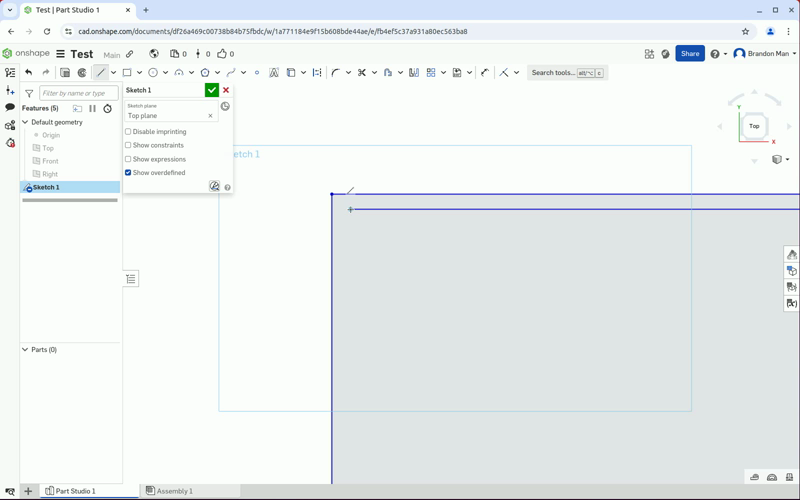
scroll(-6)
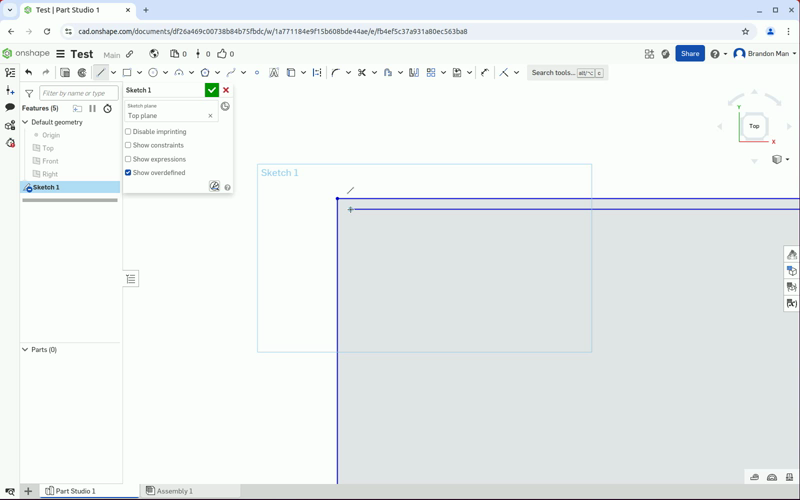
scroll(-6)
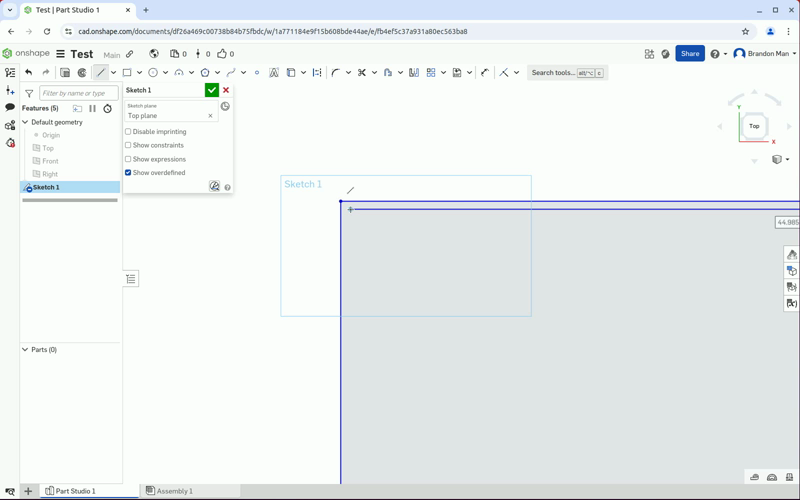
scroll(-6)
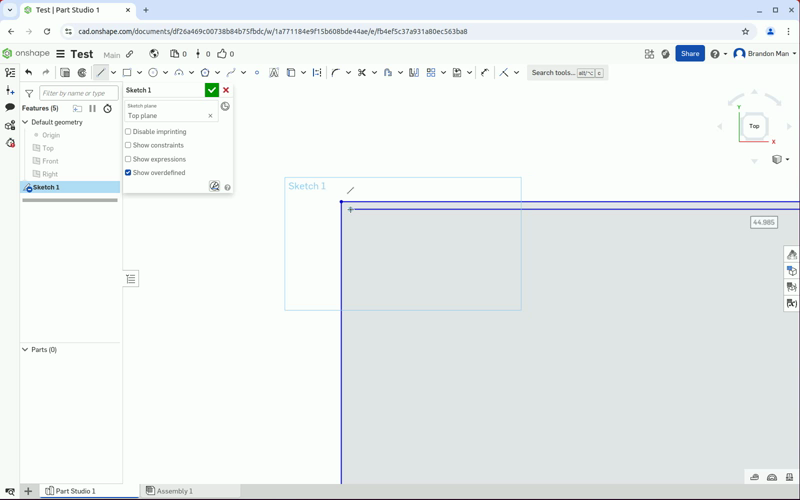
scroll(-6)
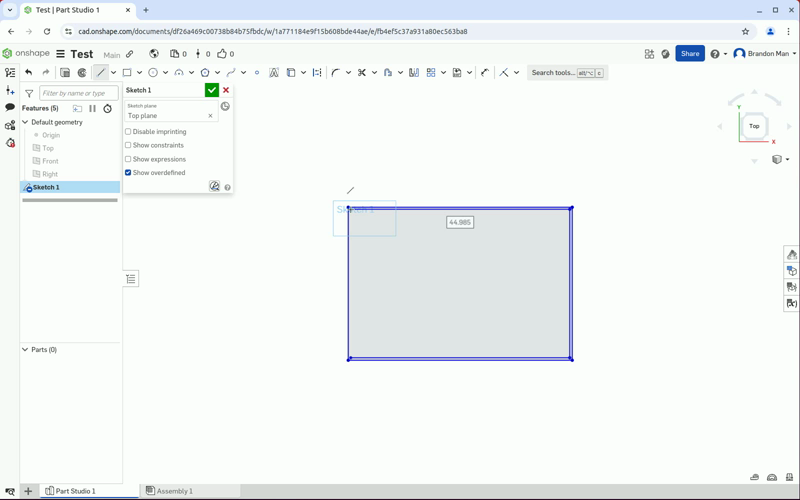
key_up(shift)
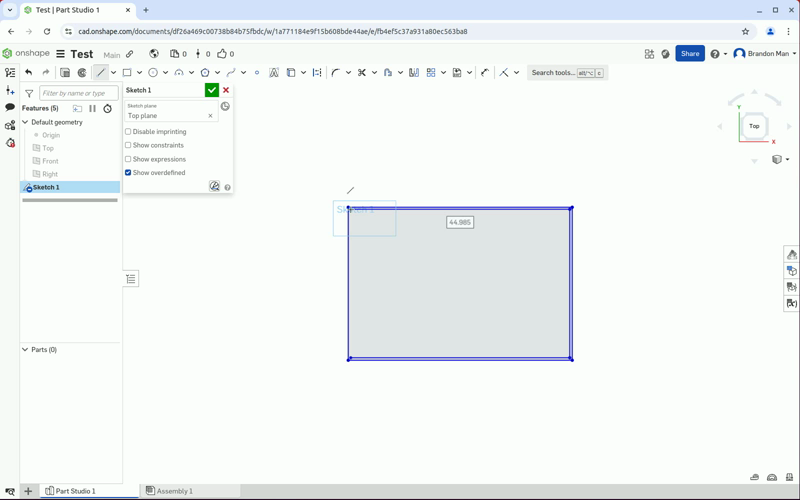
key_down(shift)
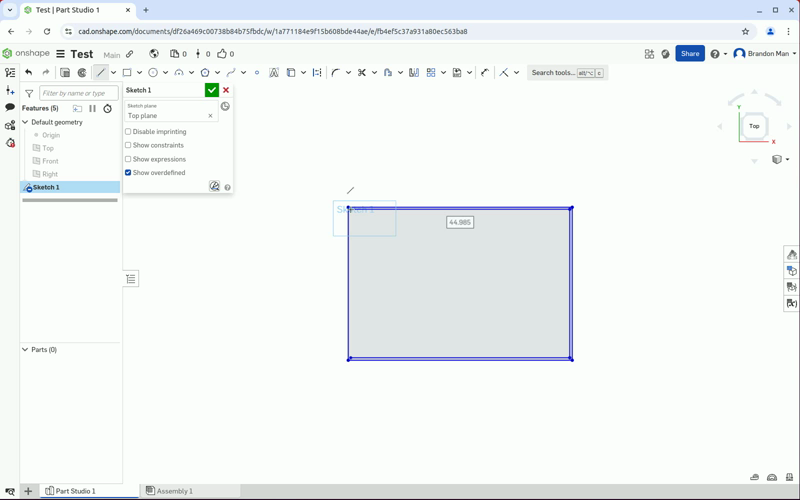
mouse_move(350, 357)
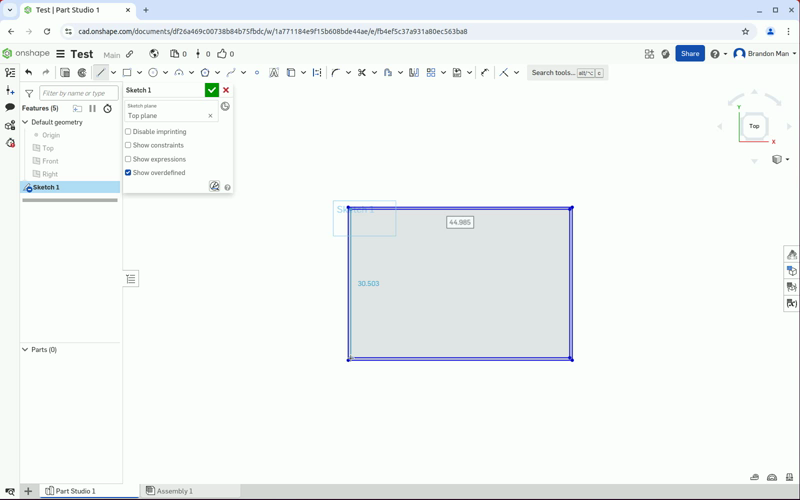
scroll(6)
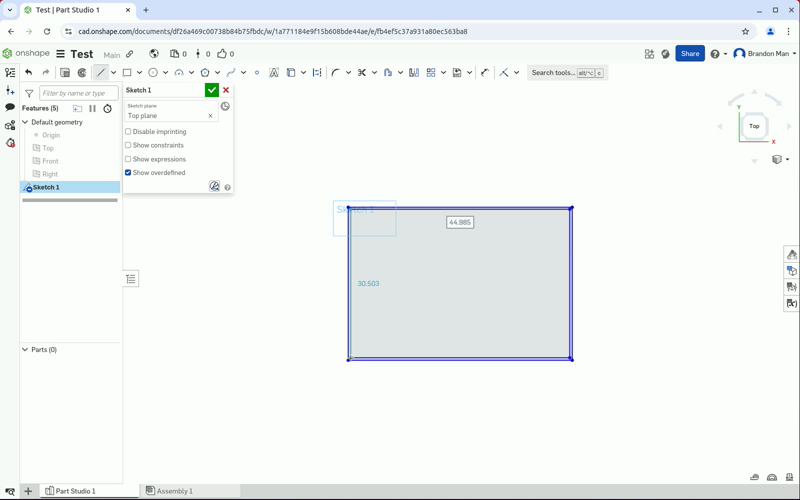
scroll(6)
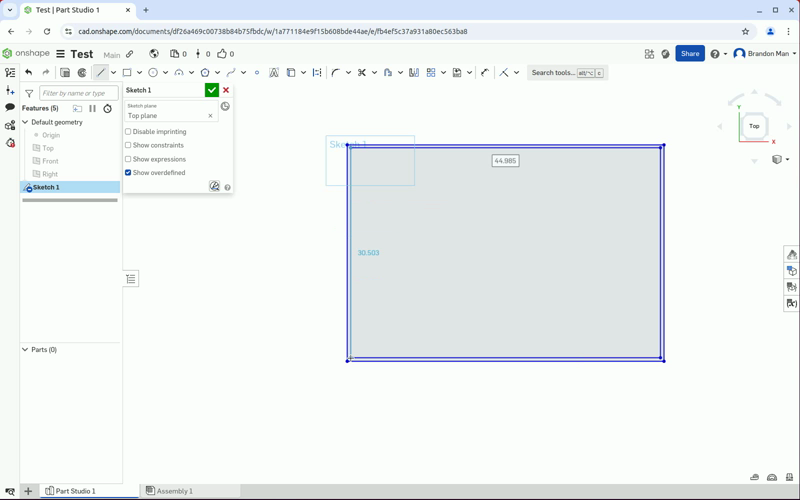
scroll(6)
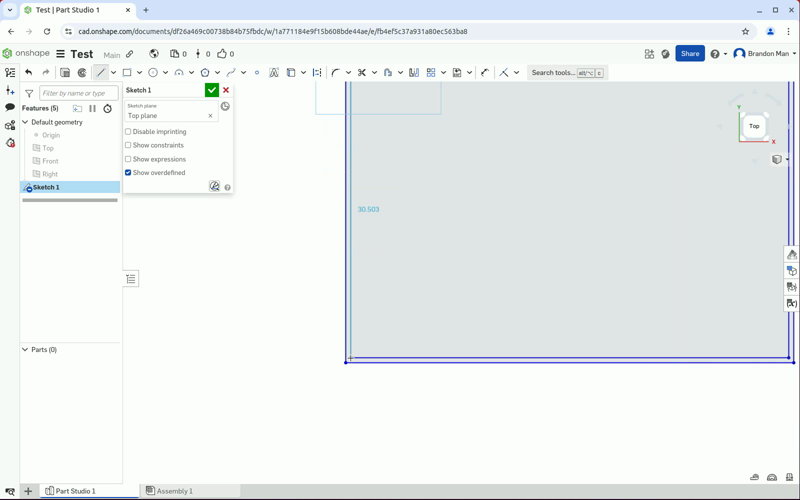
scroll(6)
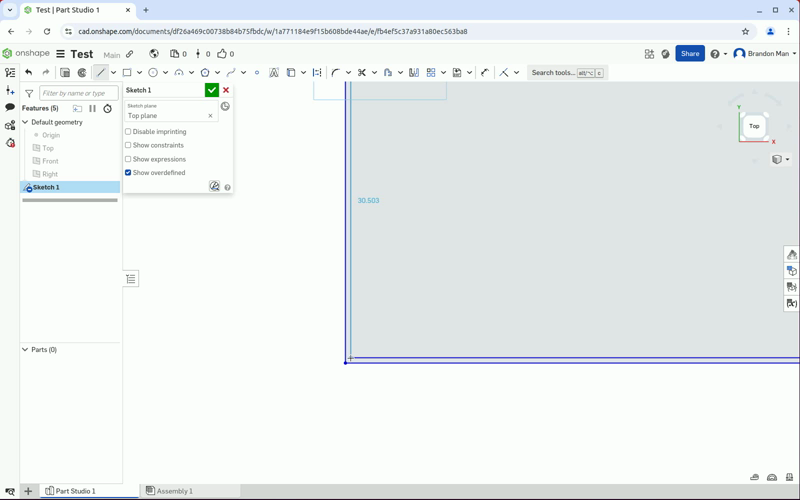
scroll(6)
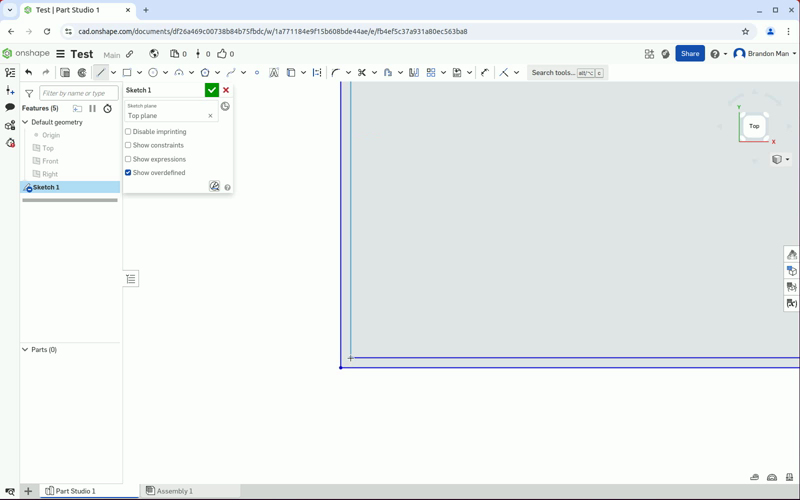
scroll(6)
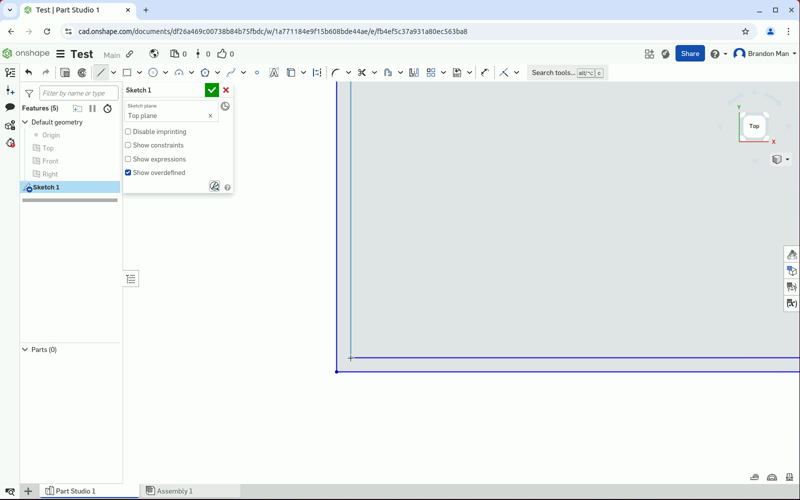
scroll(6)
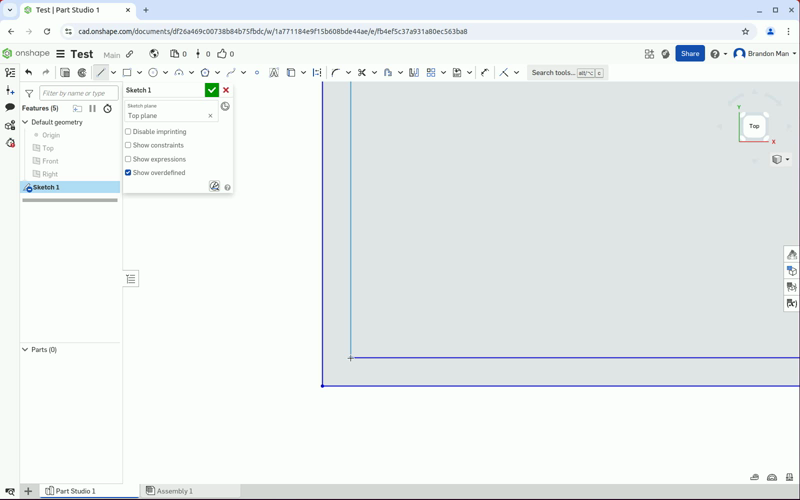
key_up(shift)
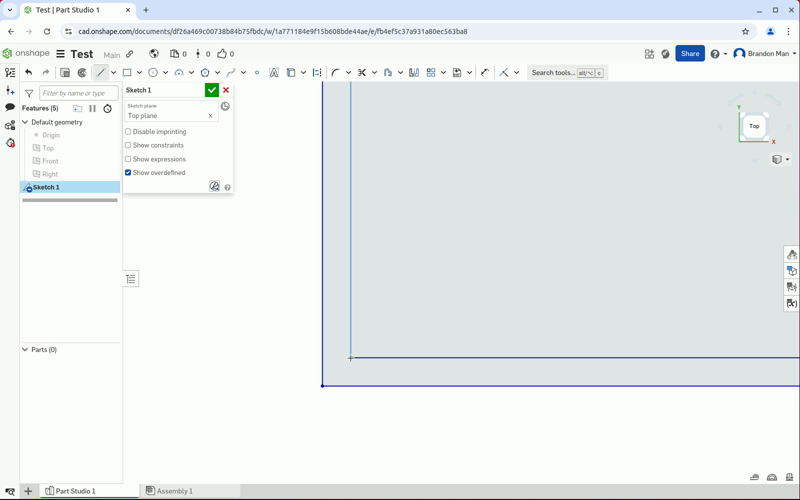
click(350, 357)
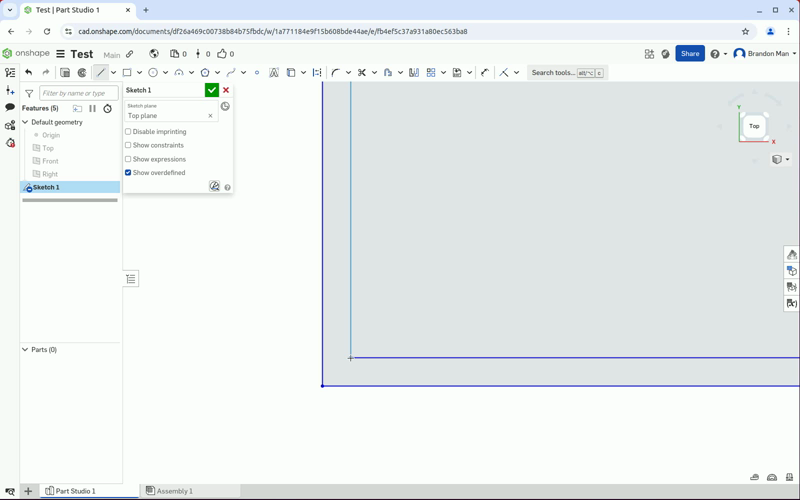
scroll(-6)
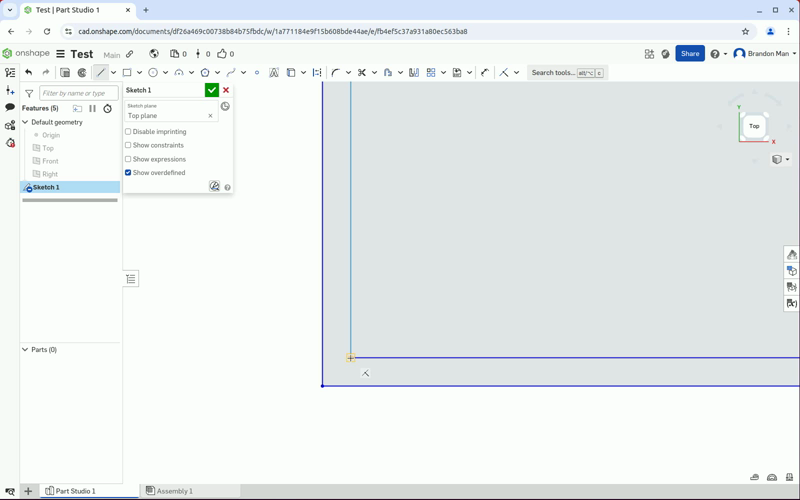
scroll(-6)
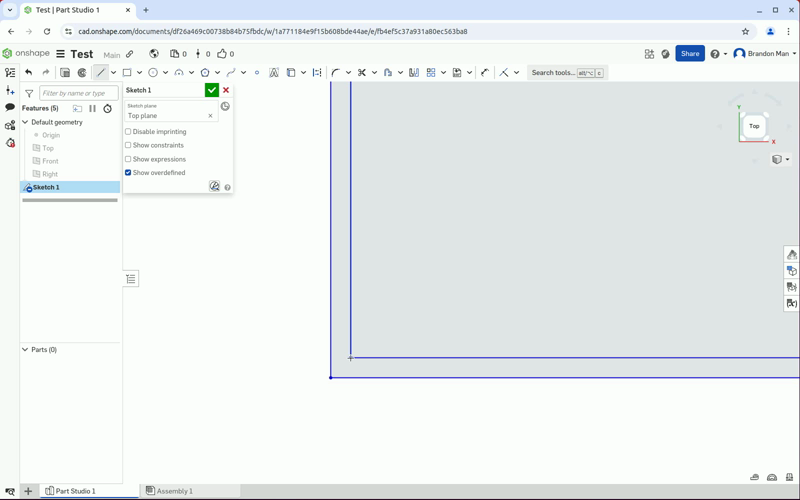
scroll(-6)
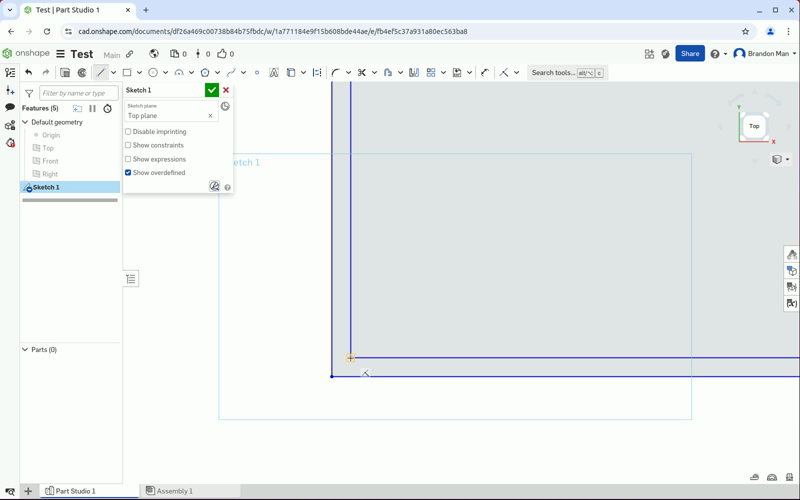
scroll(-6)
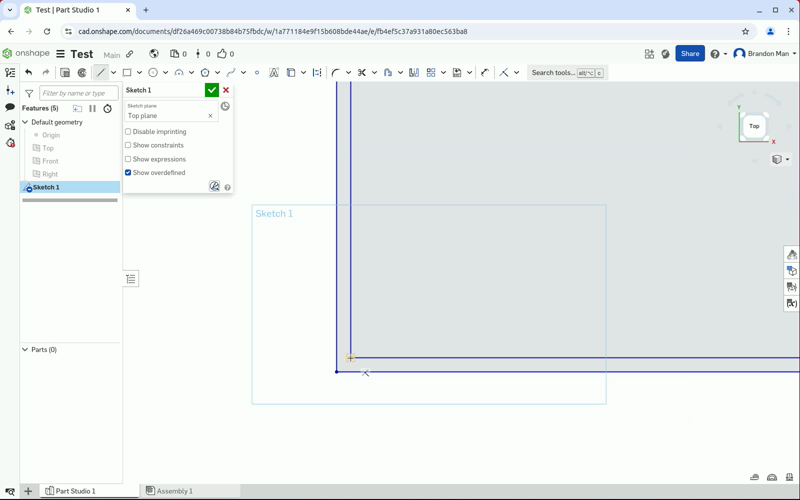
scroll(-6)
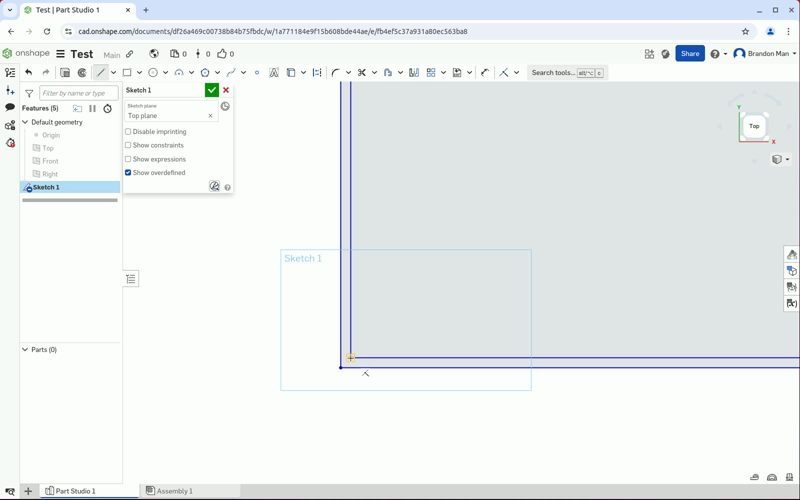
scroll(-6)
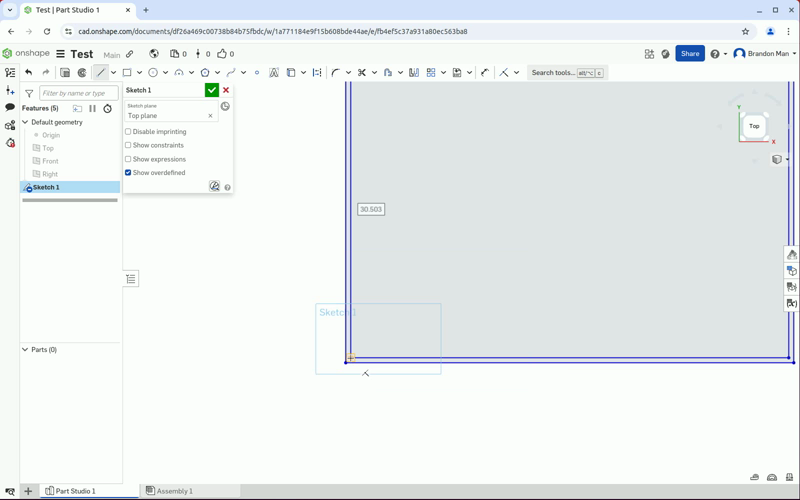
scroll(-6)
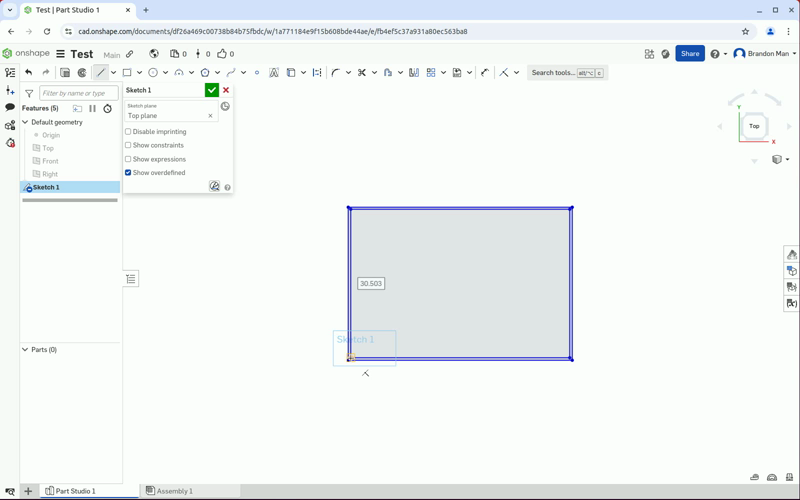
key(esc)
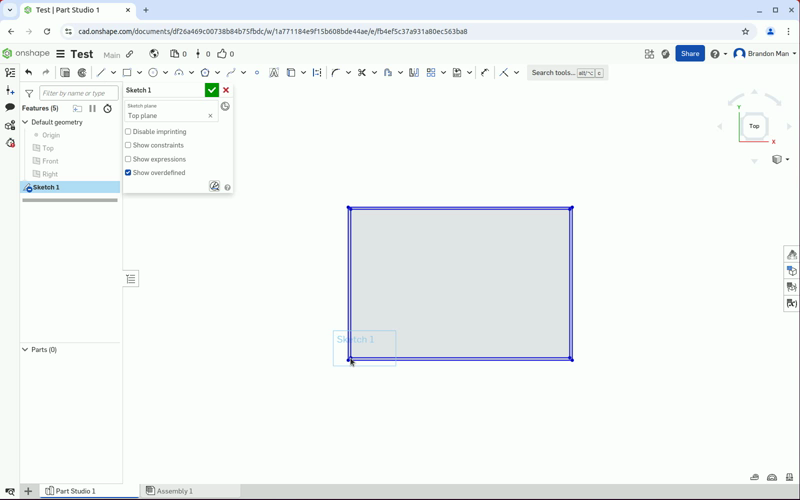
mouse_move(570, 272)
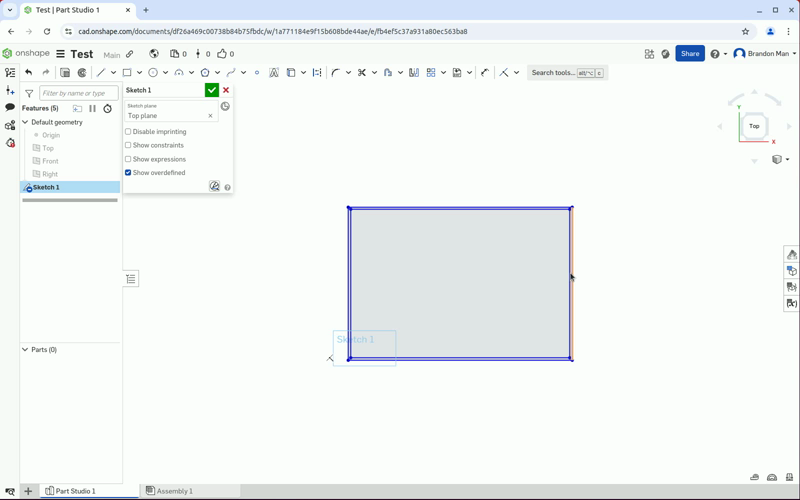
scroll(6)
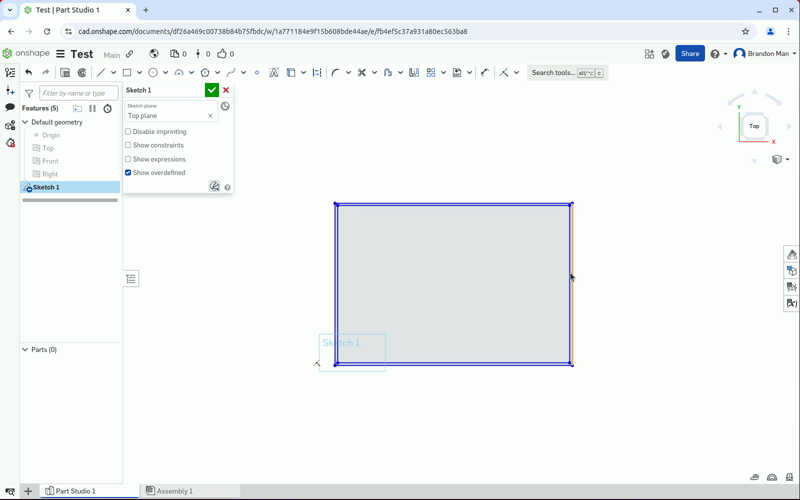
scroll(6)
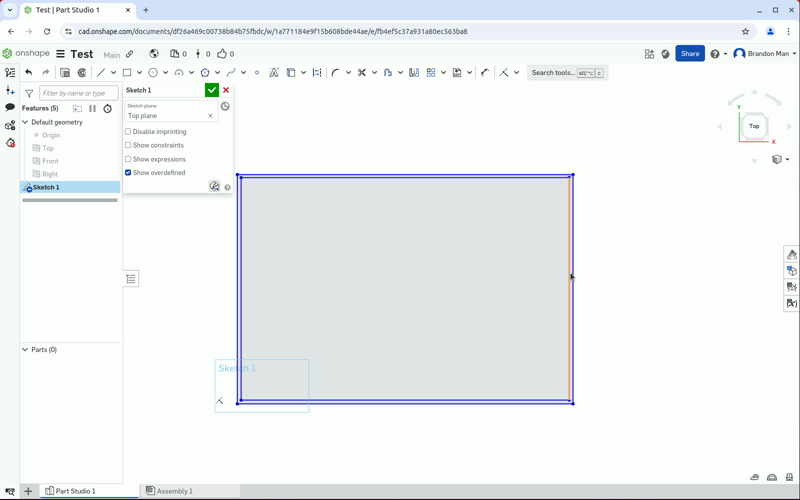
scroll(6)
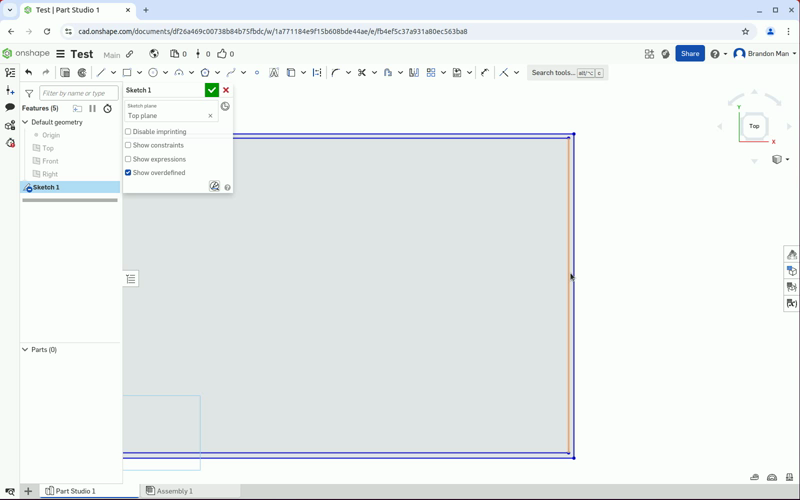
scroll(6)
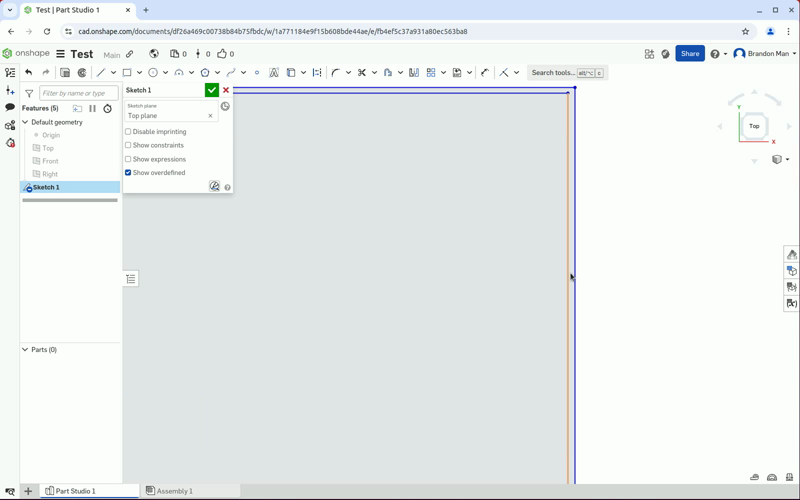
scroll(6)
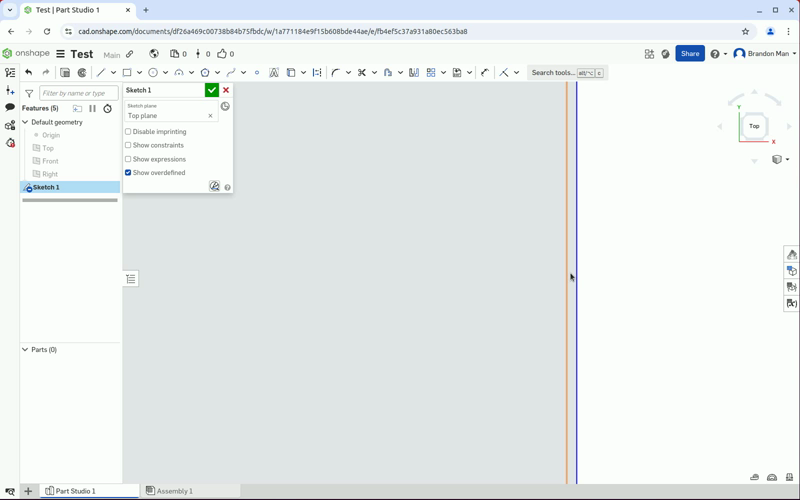
scroll(6)
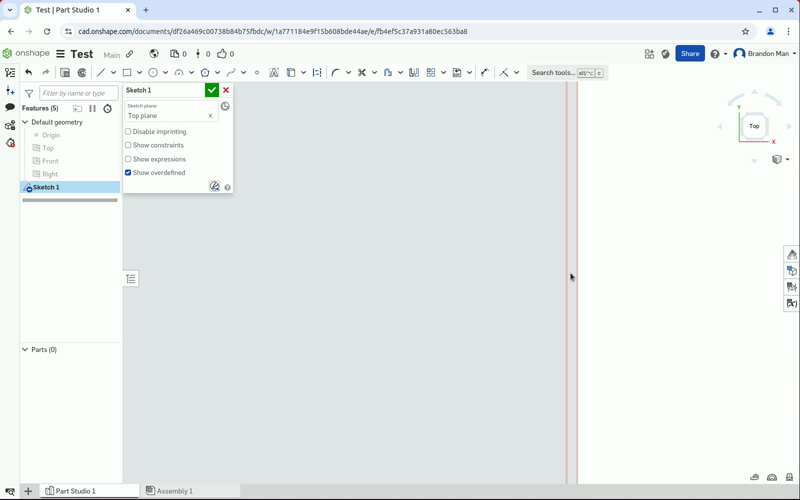
scroll(6)
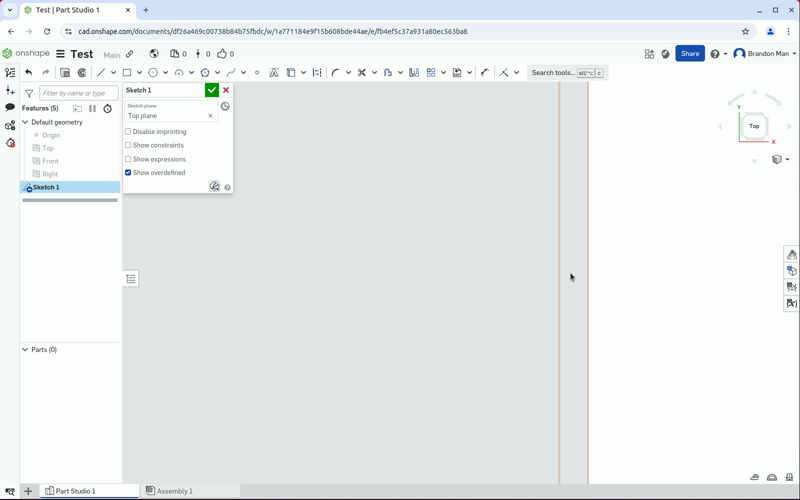
click(570, 272)
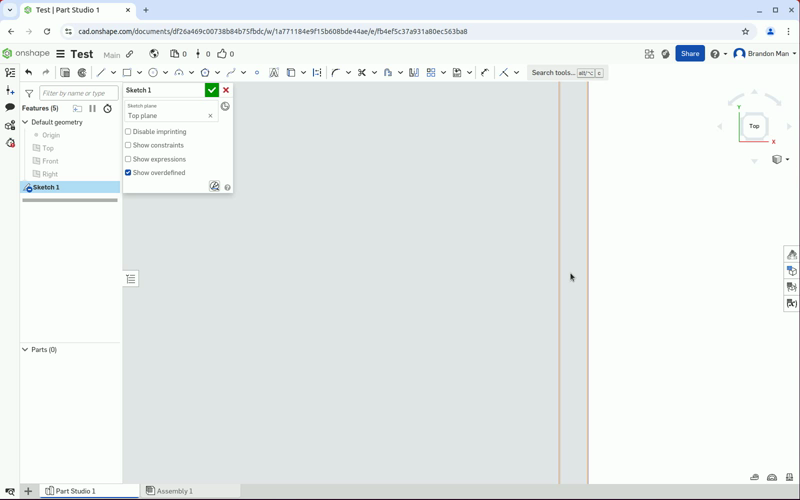
scroll(-6)
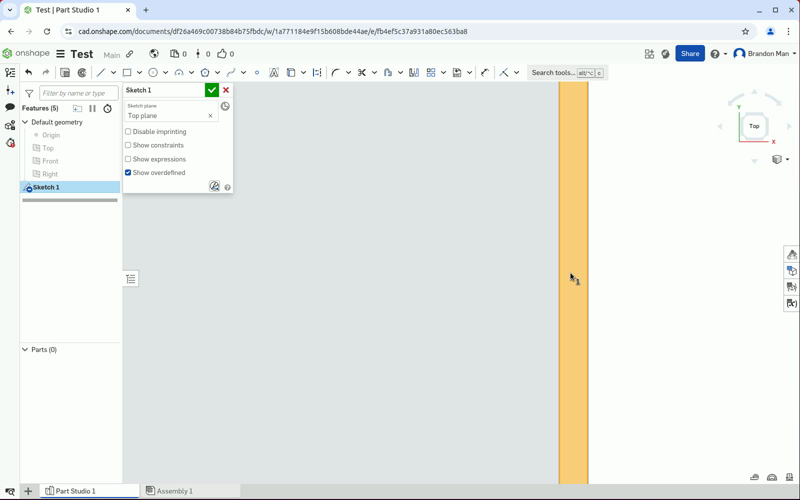
scroll(-6)
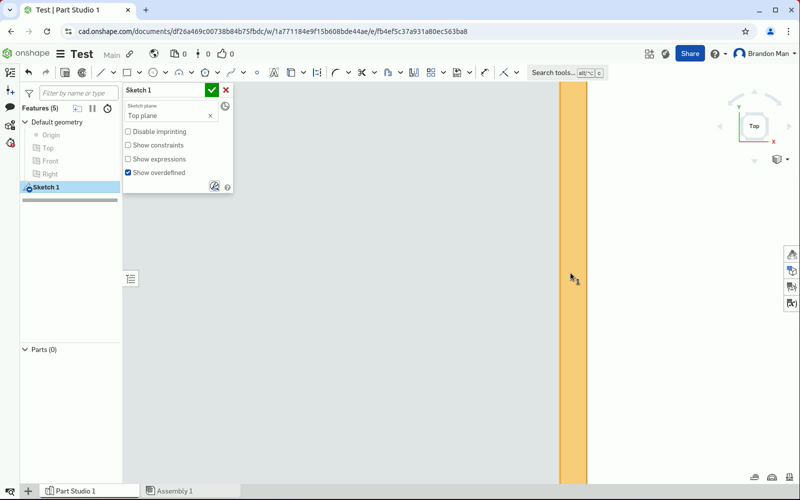
scroll(-6)
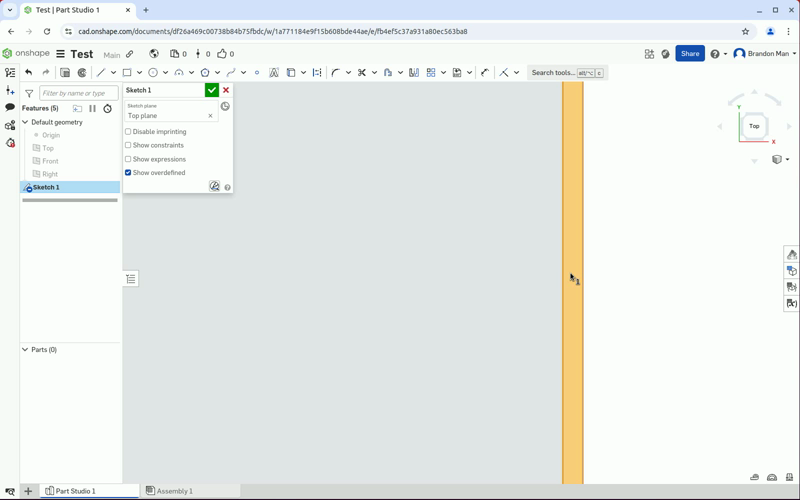
scroll(-6)
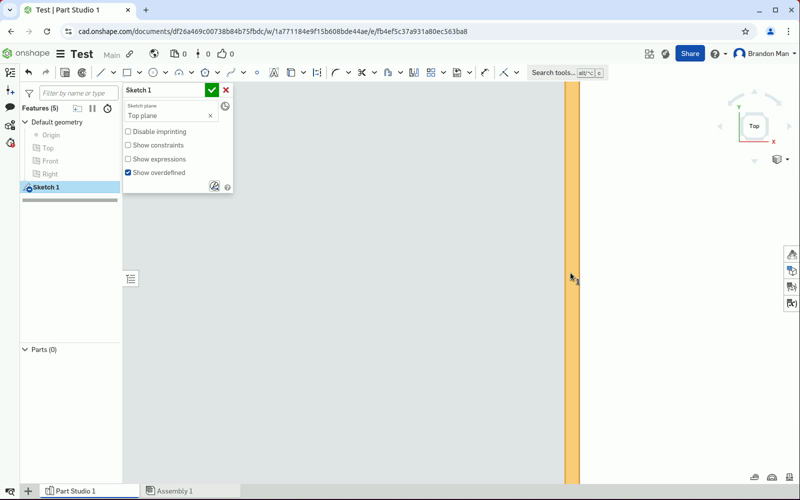
scroll(-6)
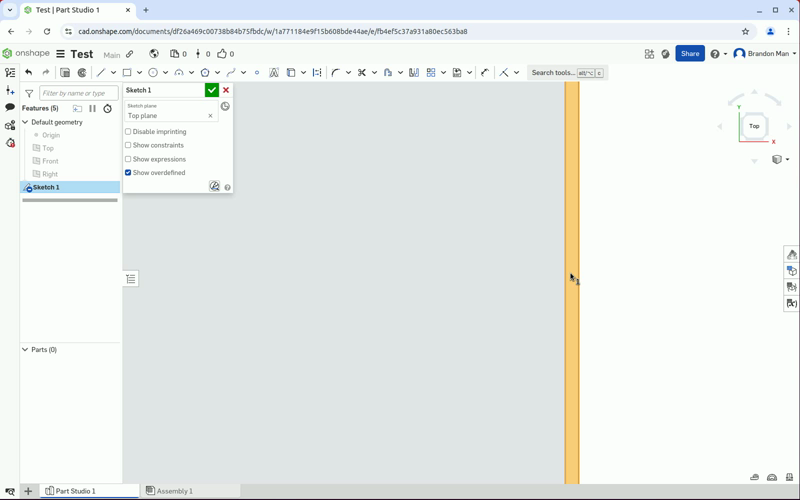
scroll(-6)
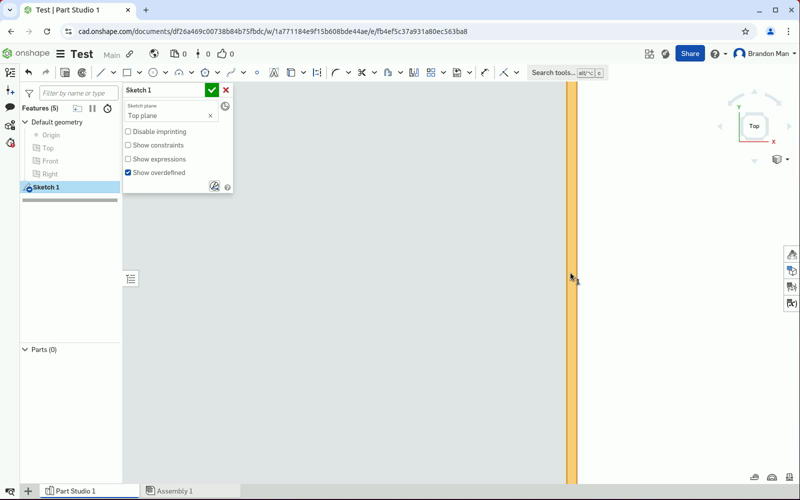
scroll(-6)
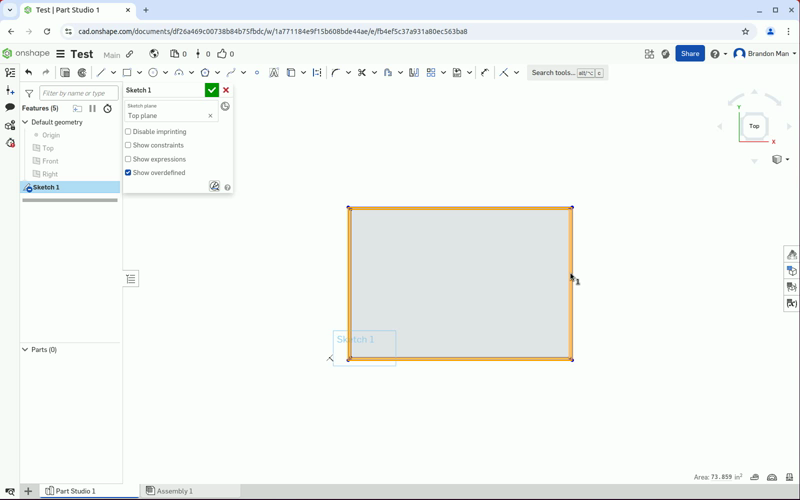
mouse_move(73, 352)
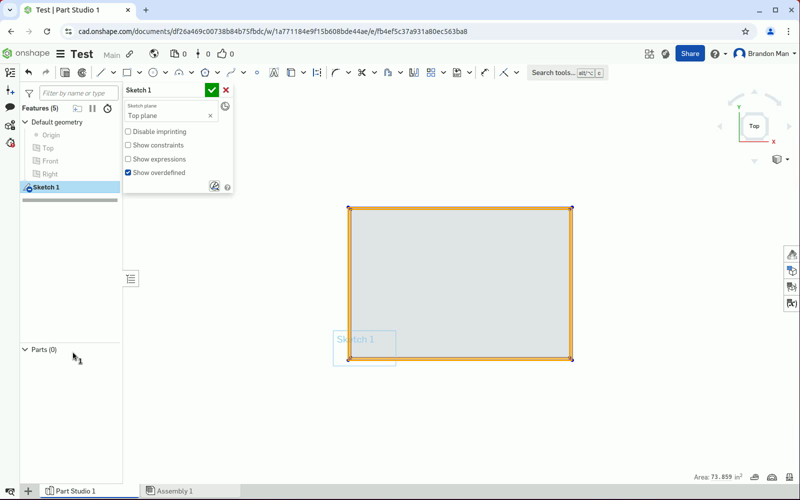
key(shift+y)
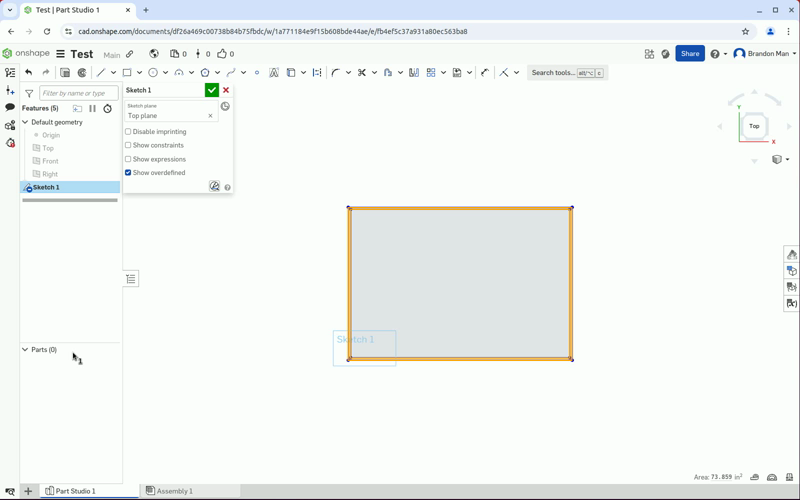
key(shift+e)
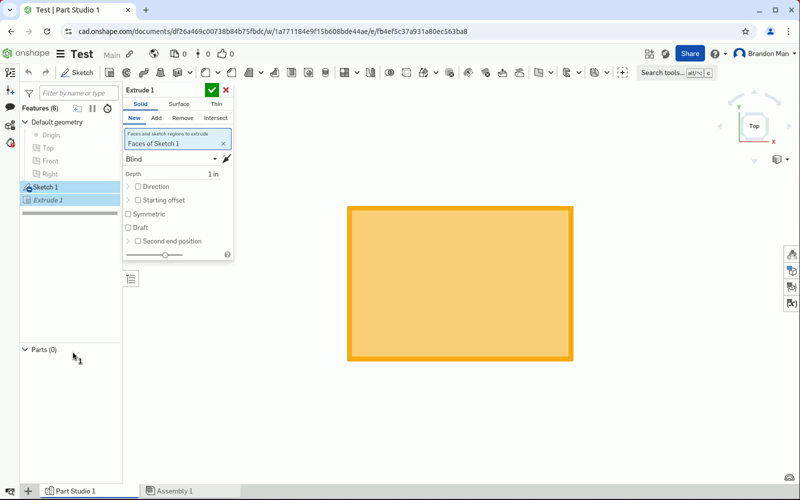
mouse_move(143, 106)
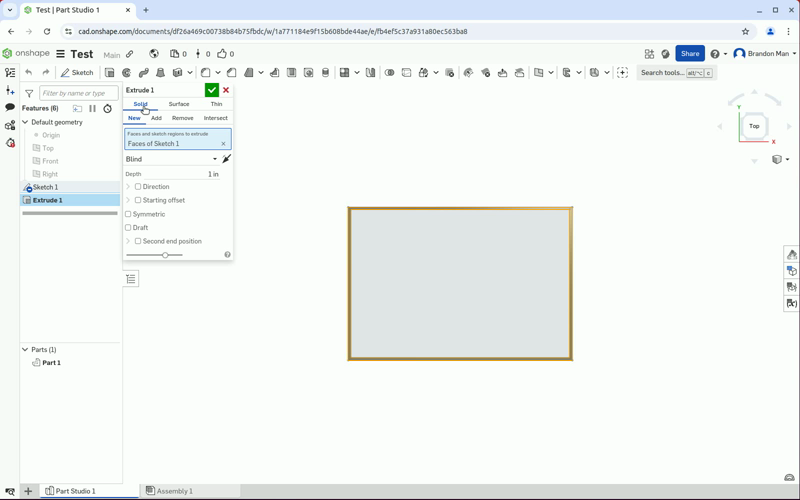
click(143, 106)
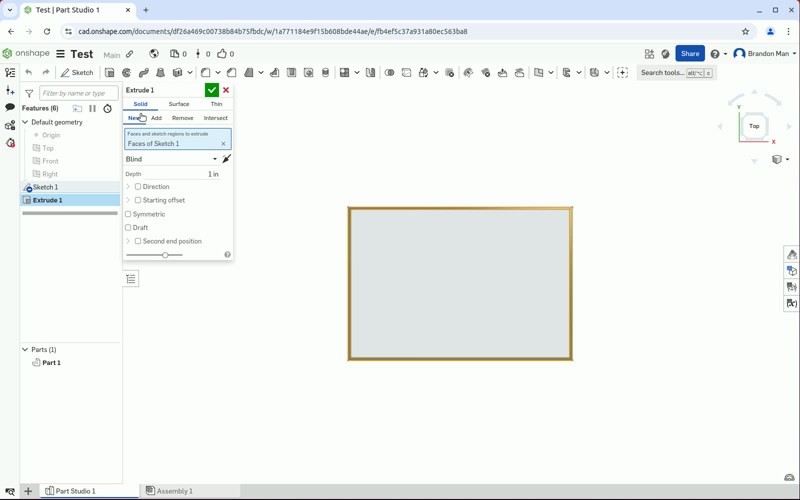
mouse_move(137, 120)
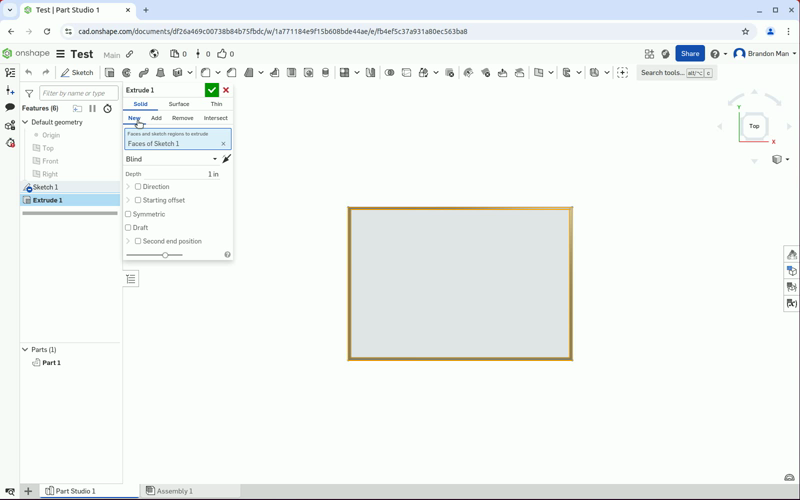
click(137, 120)
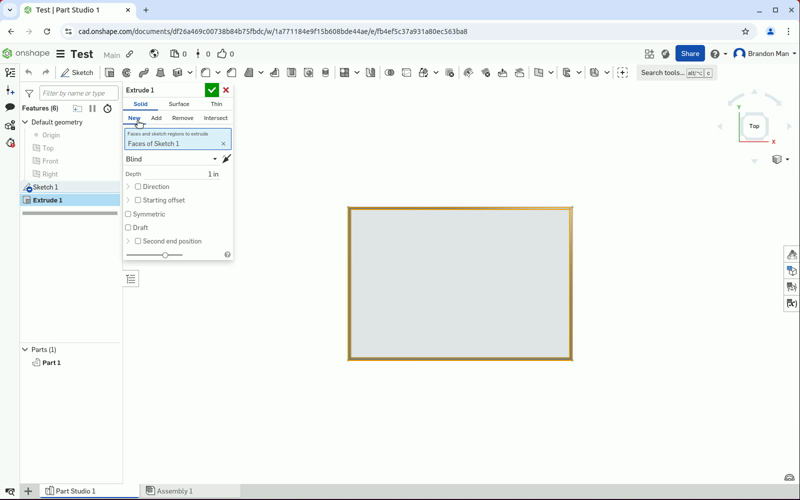
key(tab, 4)
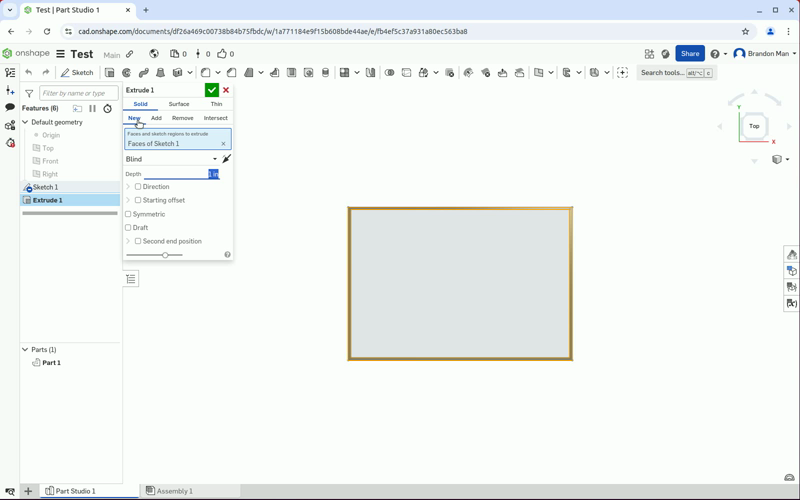
text(-0.481)
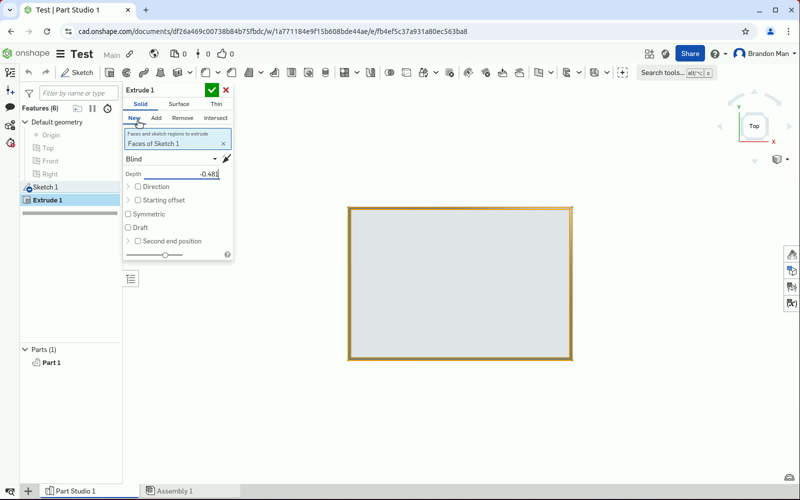
key(enter)
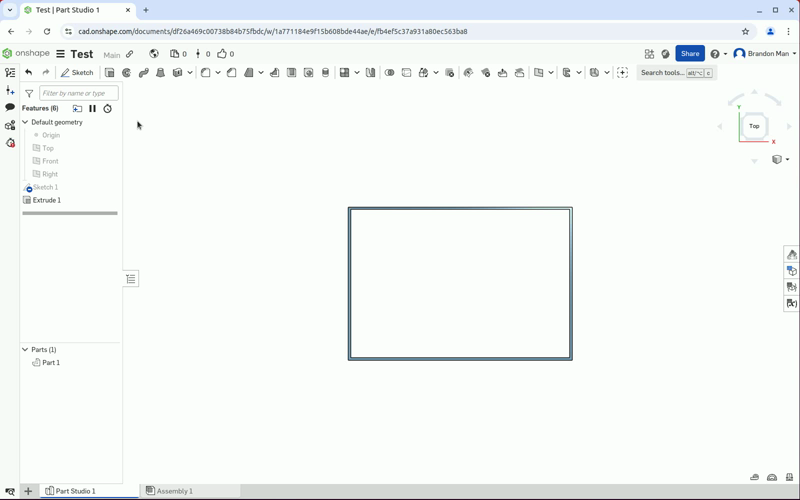
key(shift+h)
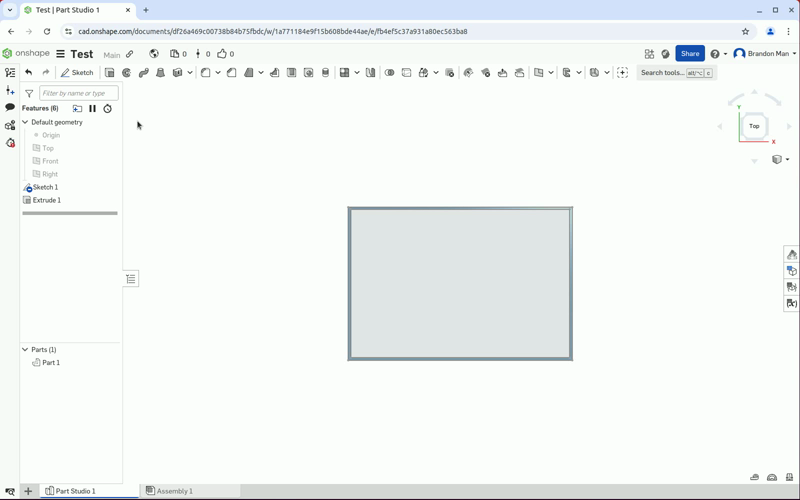
key(shift+h)
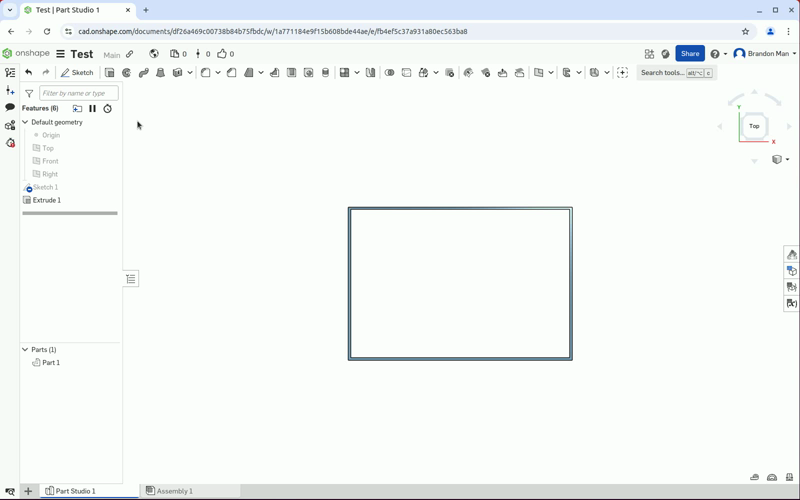
mouse_move(73, 189)
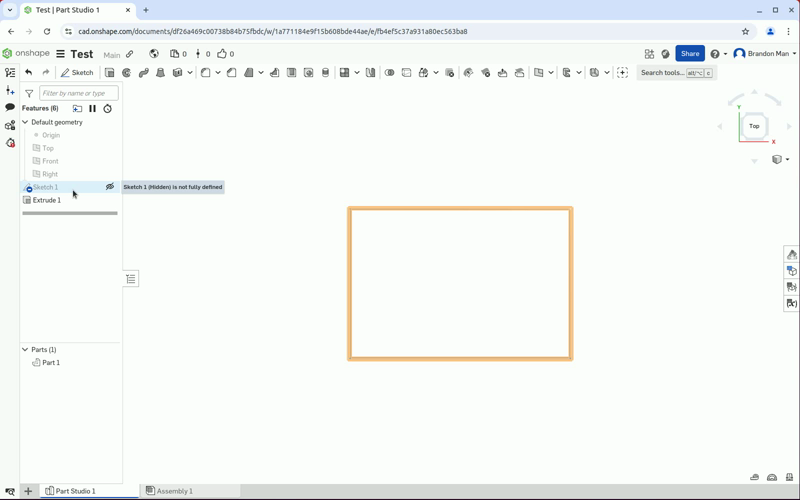
click(73, 189)
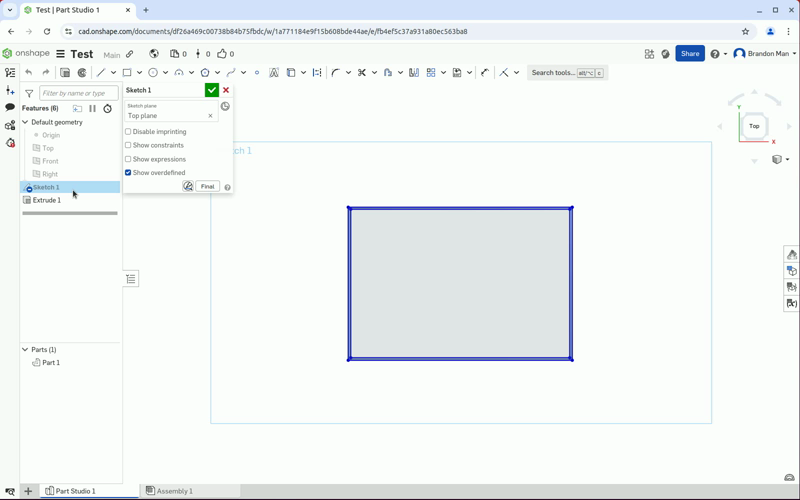
mouse_move(229, 92)
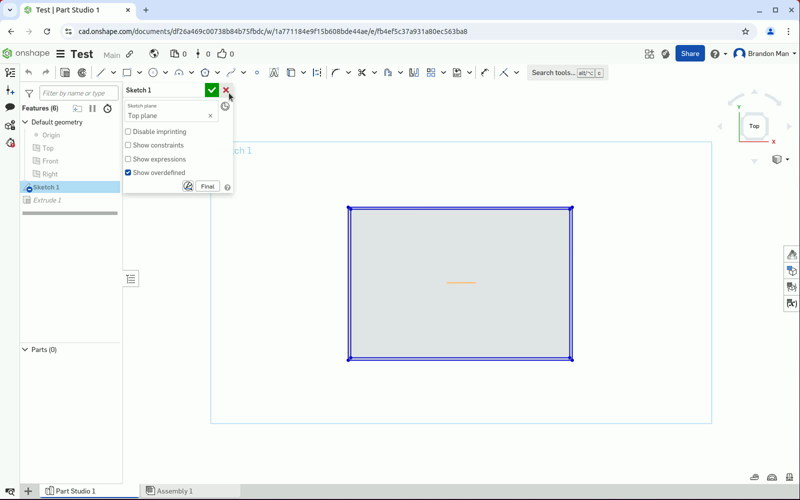
click(229, 92)
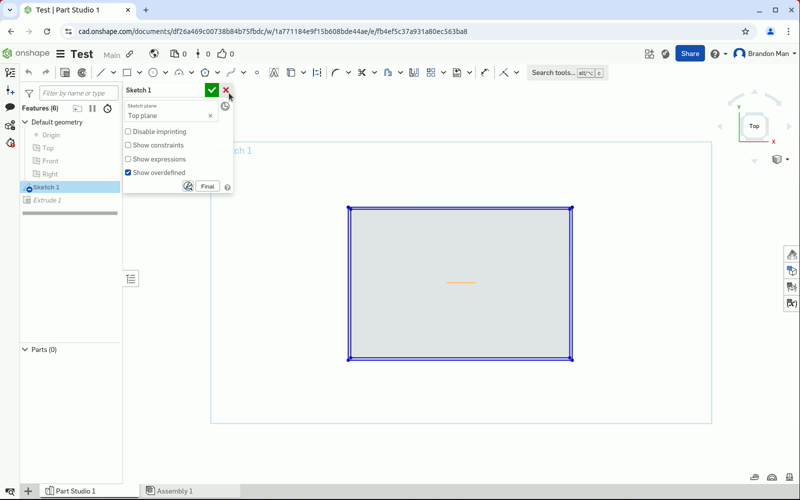
key(shift+s)
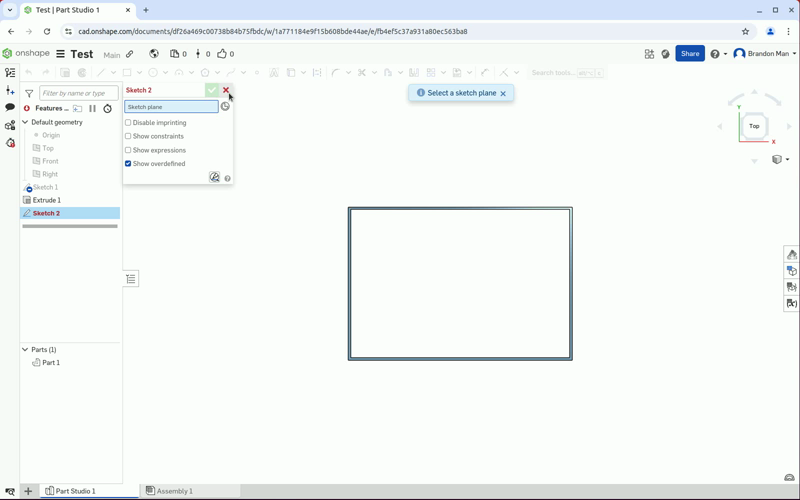
mouse_move(73, 150)
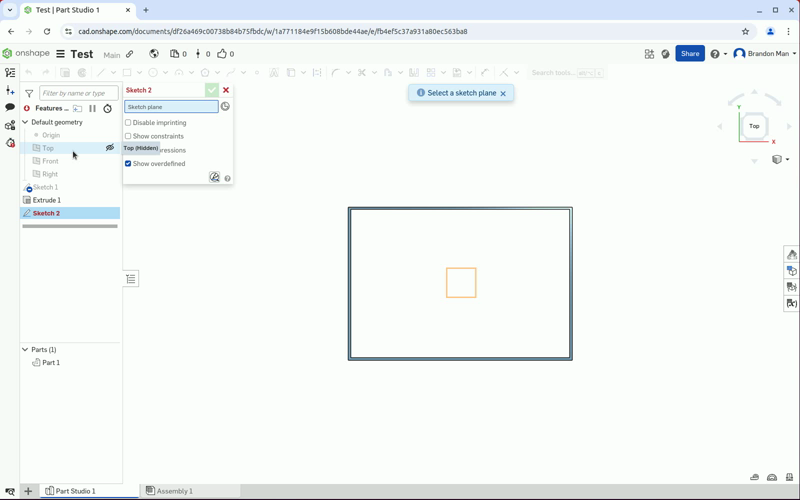
click(73, 150)
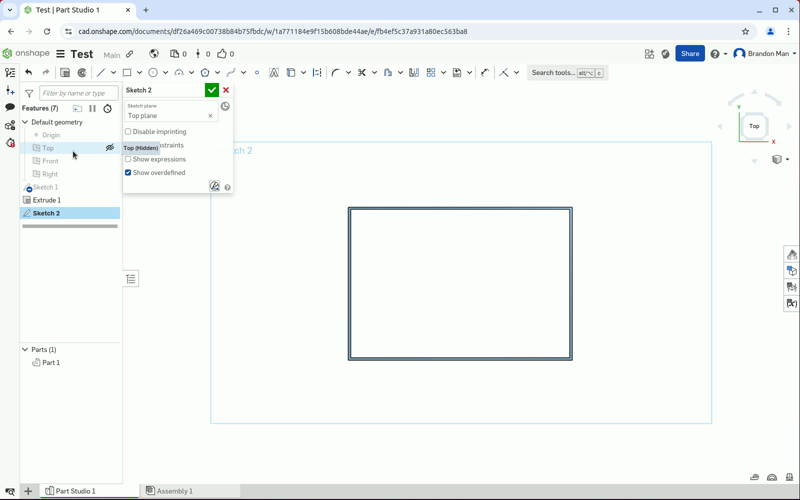
mouse_move(73, 352)
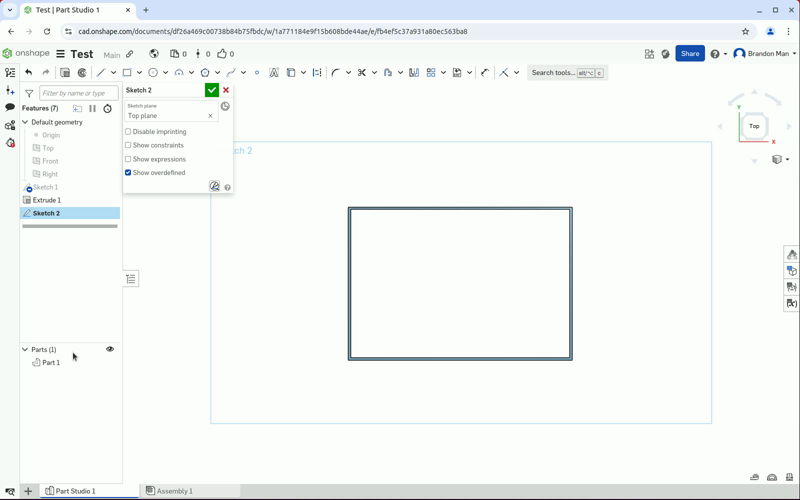
key(y)
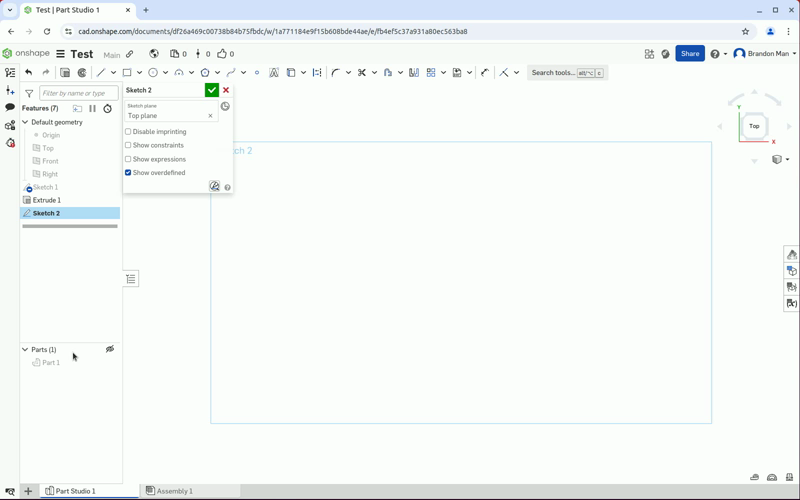
key(l)
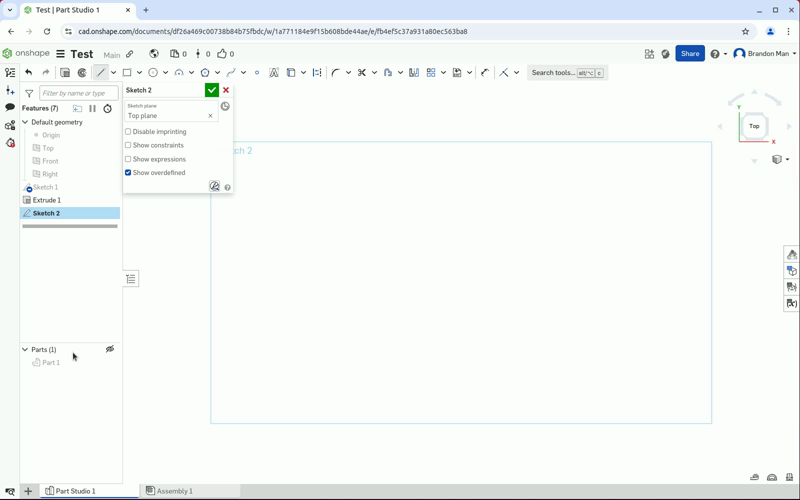
key_down(shift)
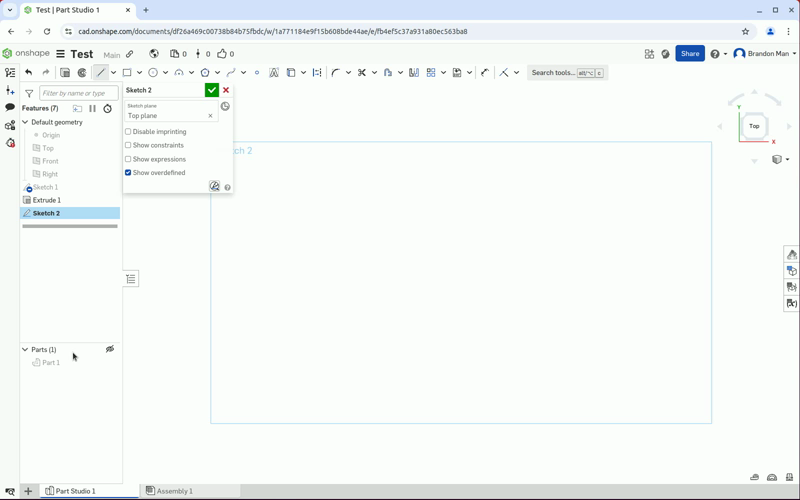
mouse_move(350, 356)
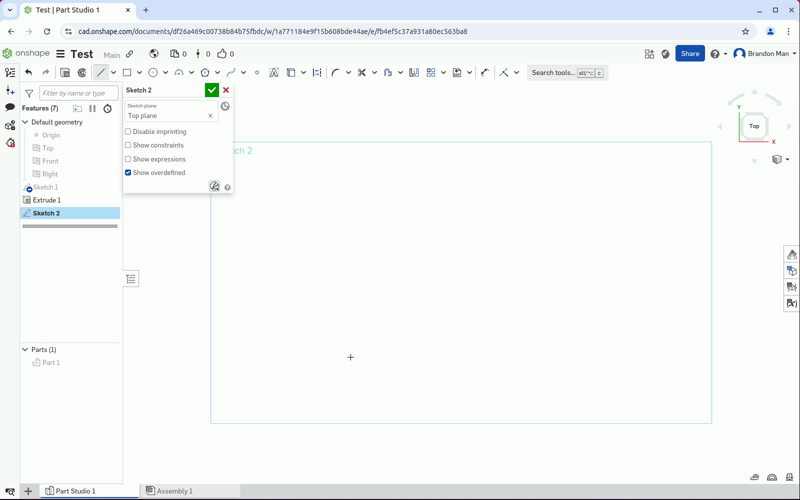
click(350, 356)
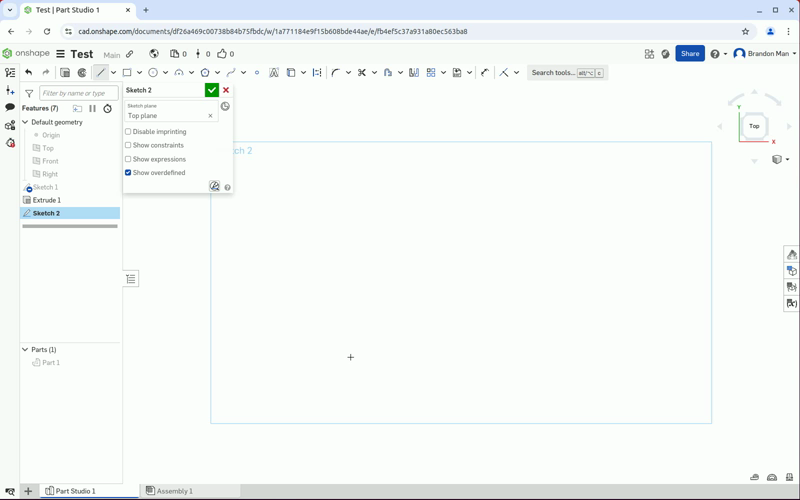
key_up(shift)
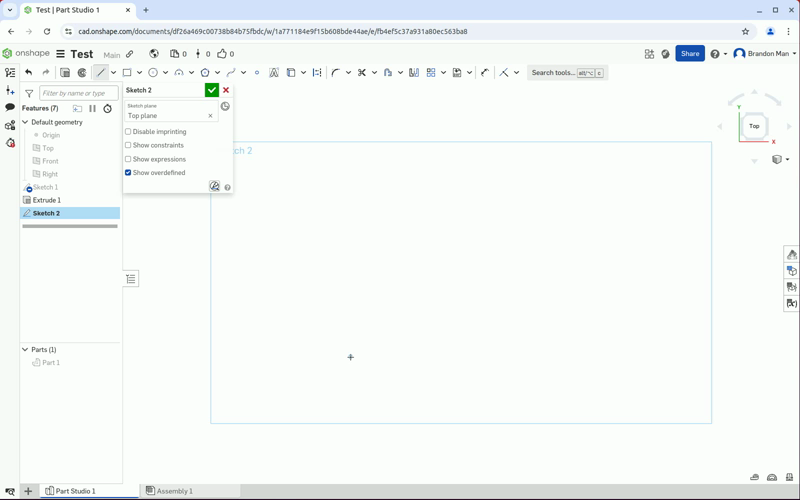
key_down(shift)
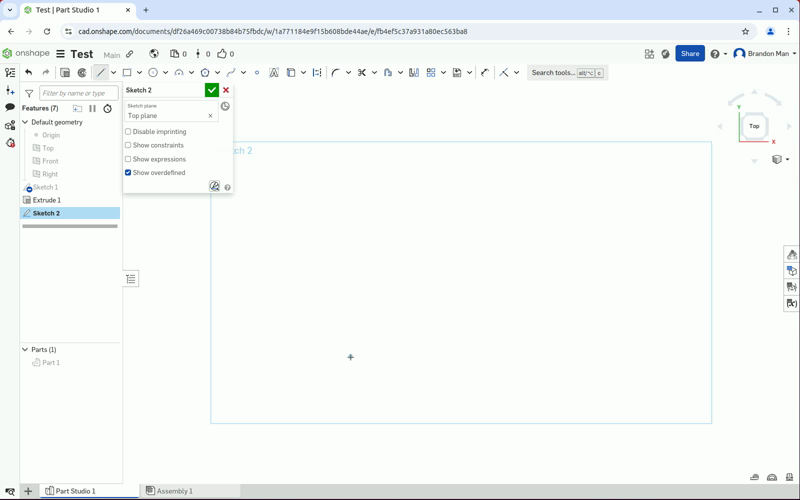
mouse_move(568, 356)
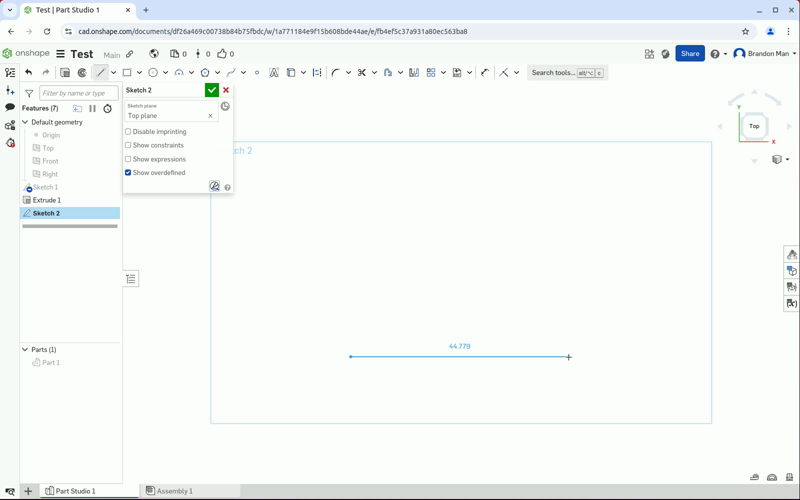
click(568, 356)
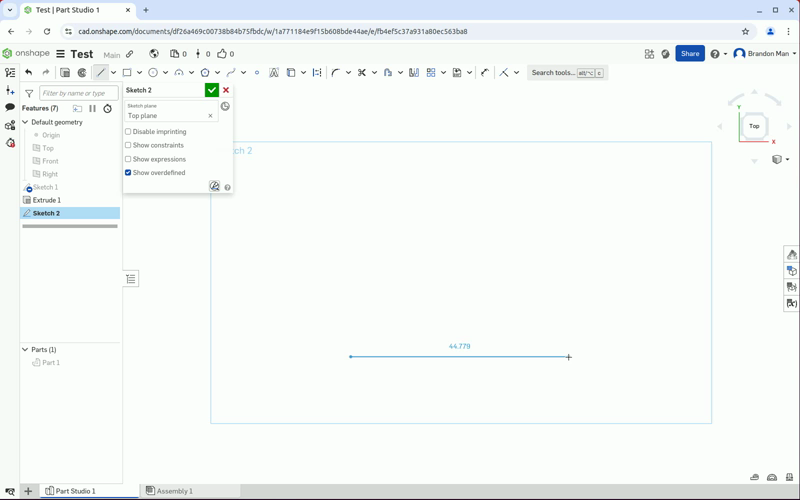
key_up(shift)
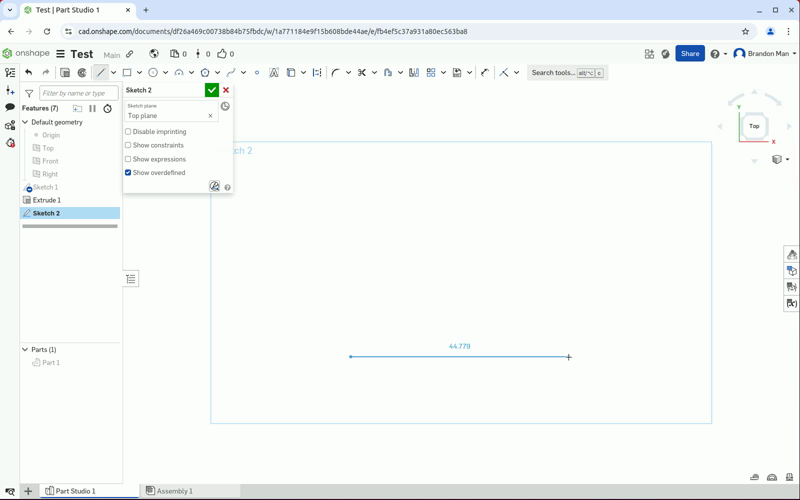
key_down(shift)
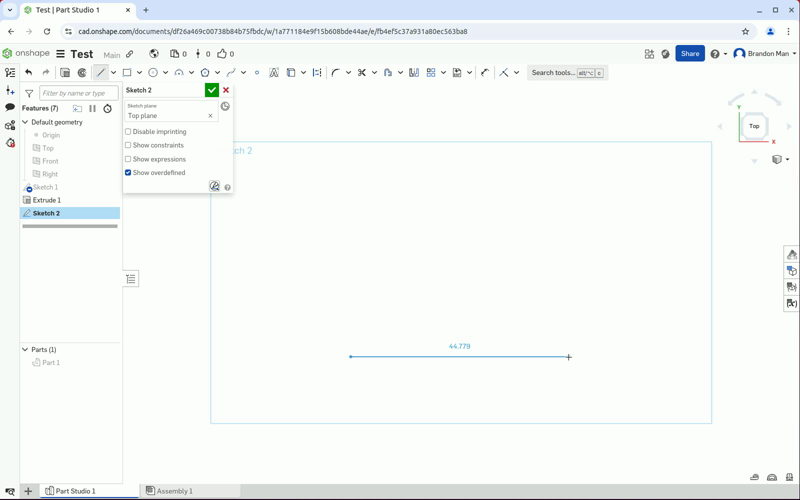
mouse_move(568, 209)
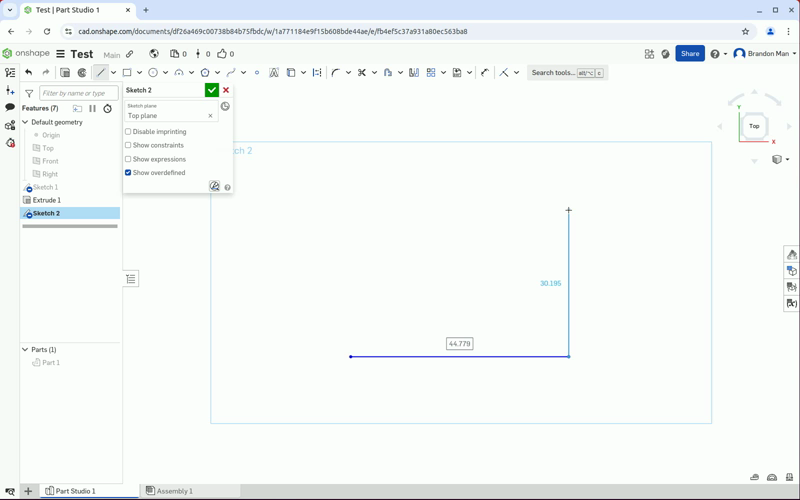
click(568, 209)
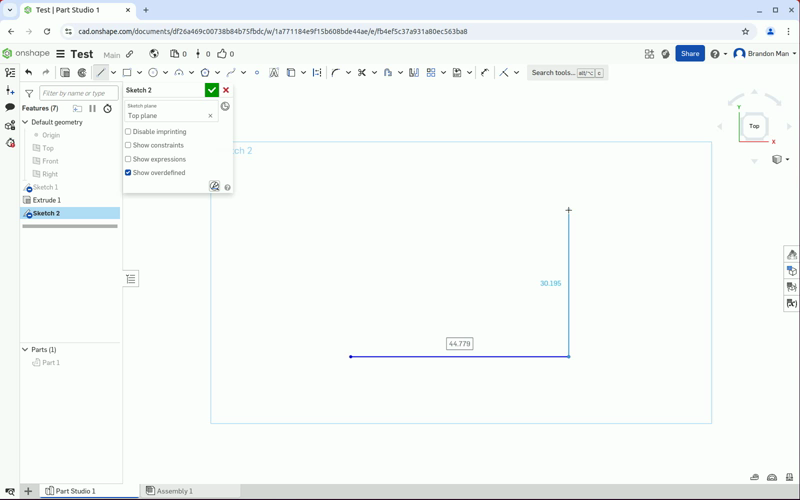
key_up(shift)
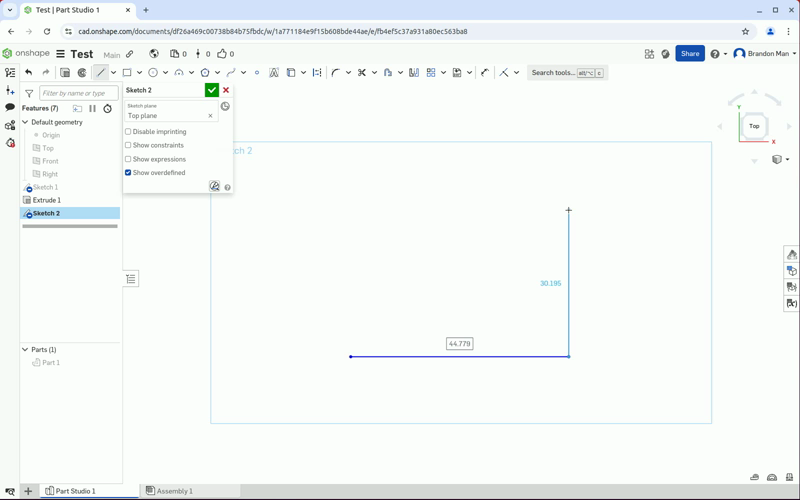
key_down(shift)
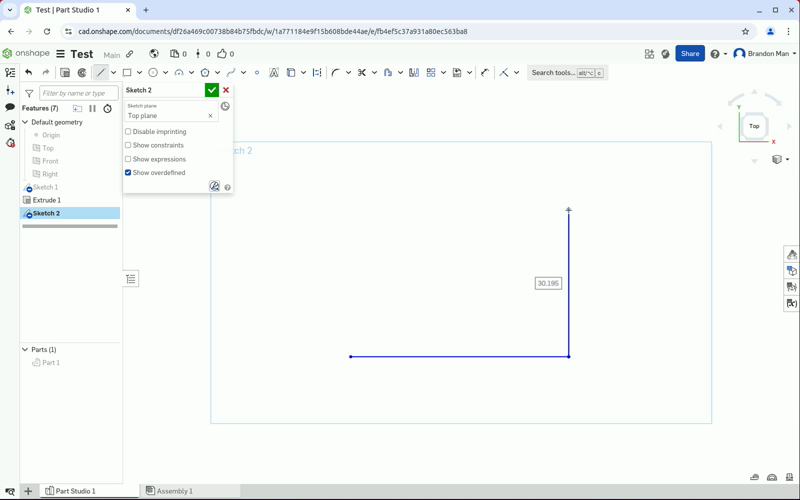
mouse_move(350, 209)
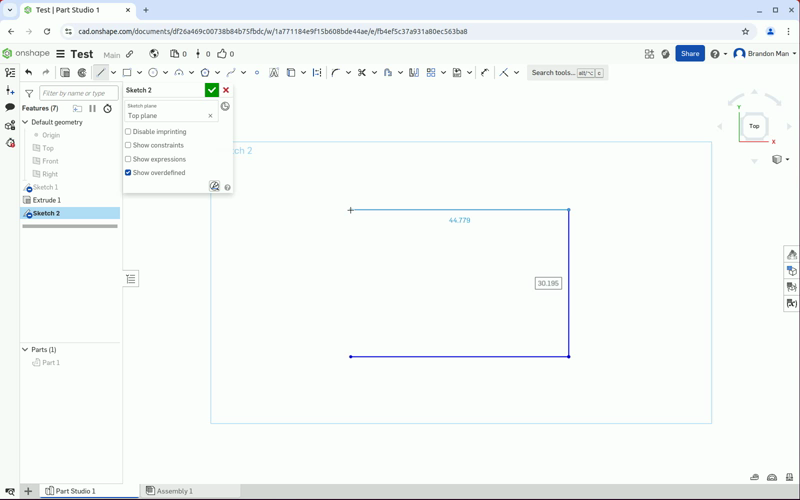
click(350, 209)
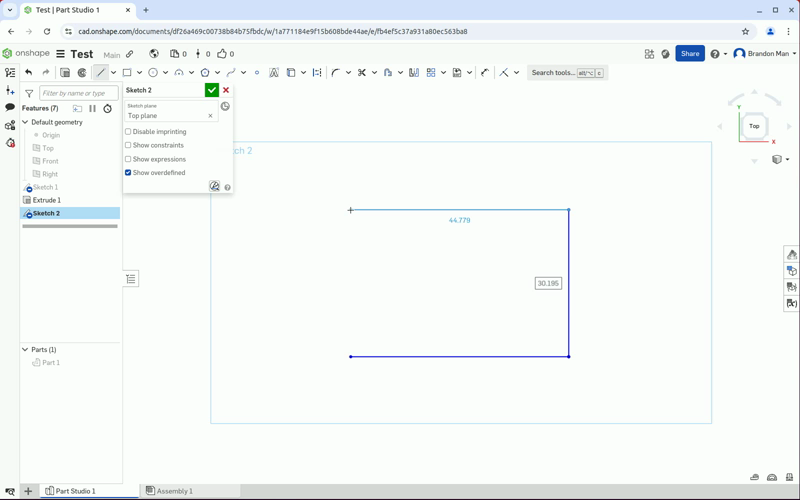
key_up(shift)
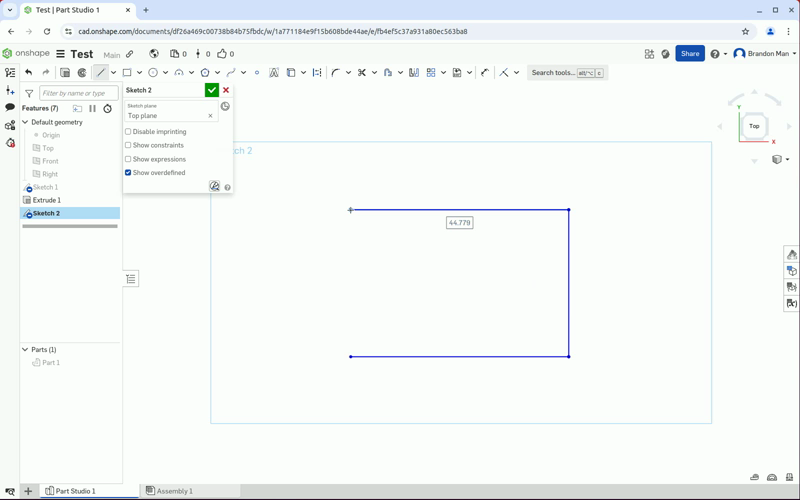
key_down(shift)
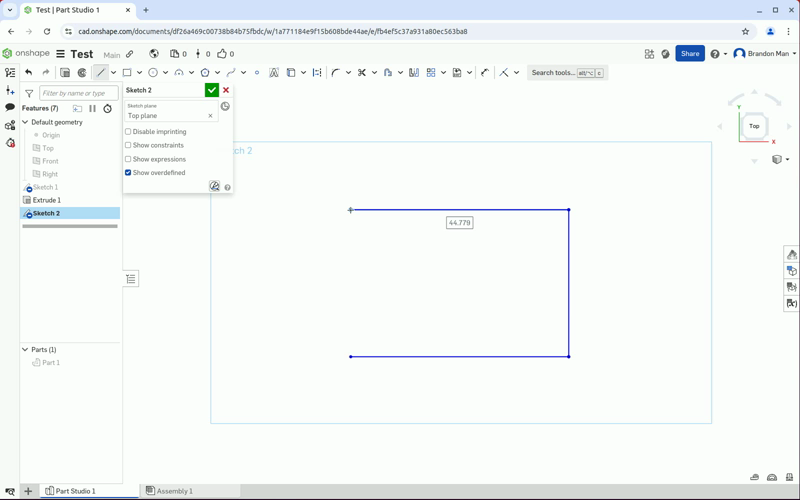
mouse_move(350, 356)
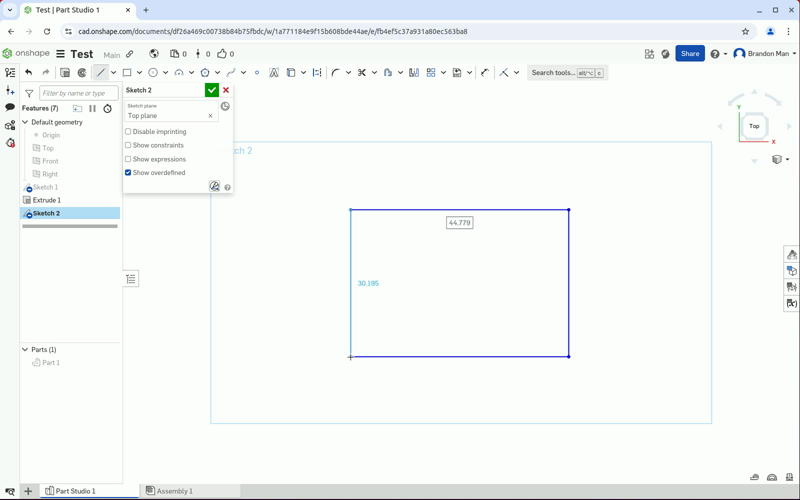
key_up(shift)
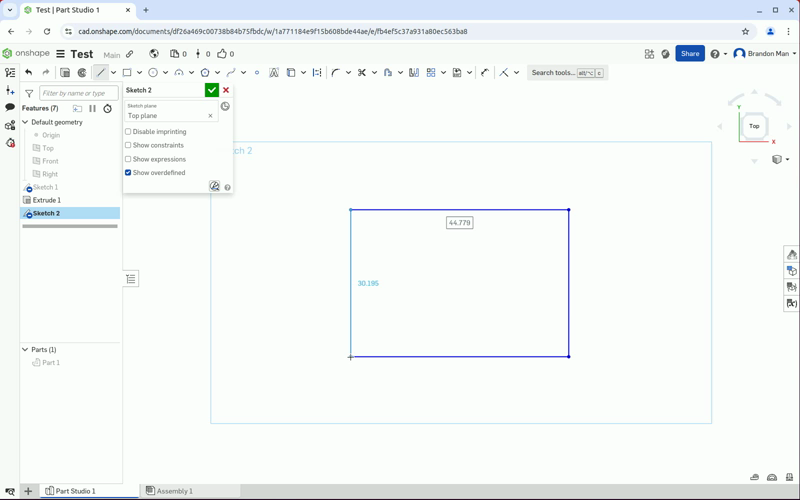
click(350, 356)
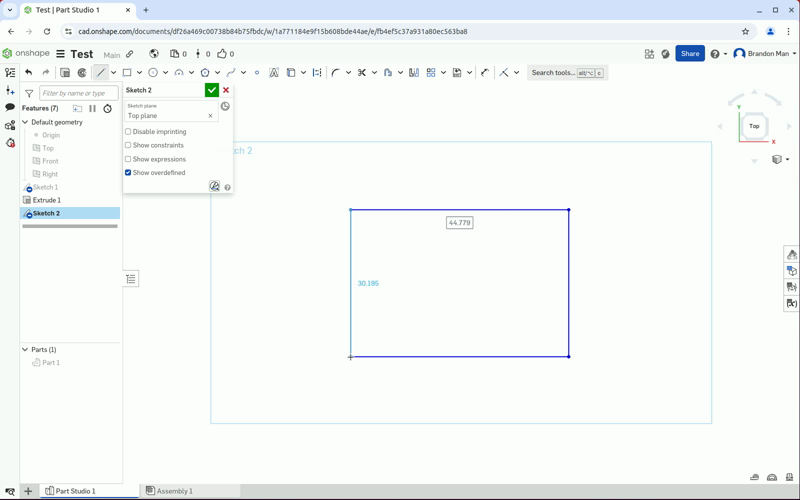
key(esc)
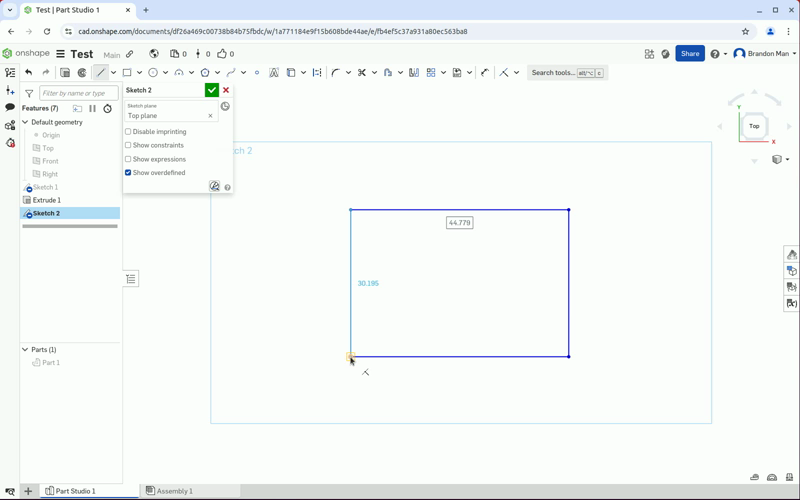
mouse_move(420, 316)
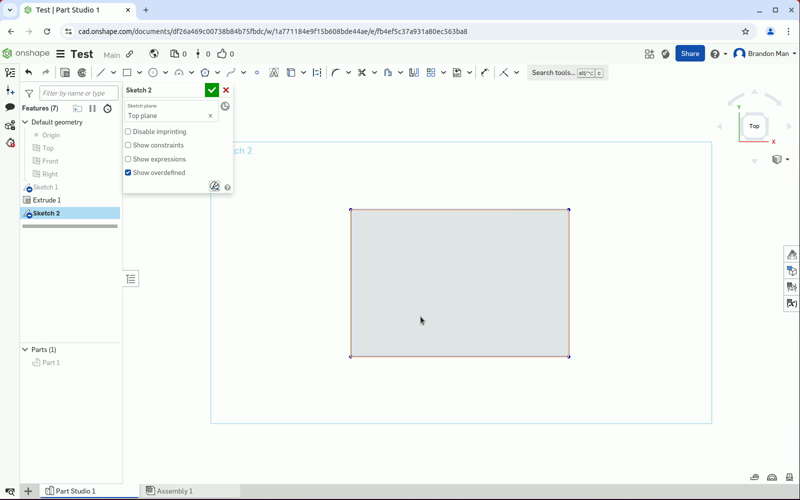
click(420, 316)
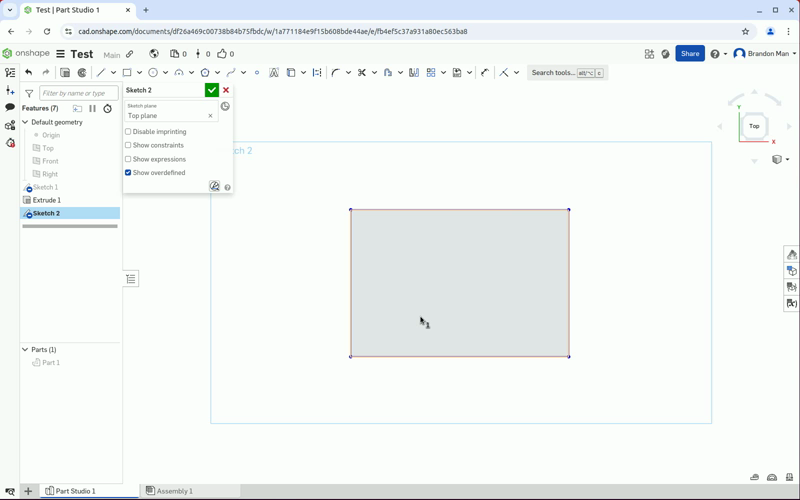
mouse_move(73, 352)
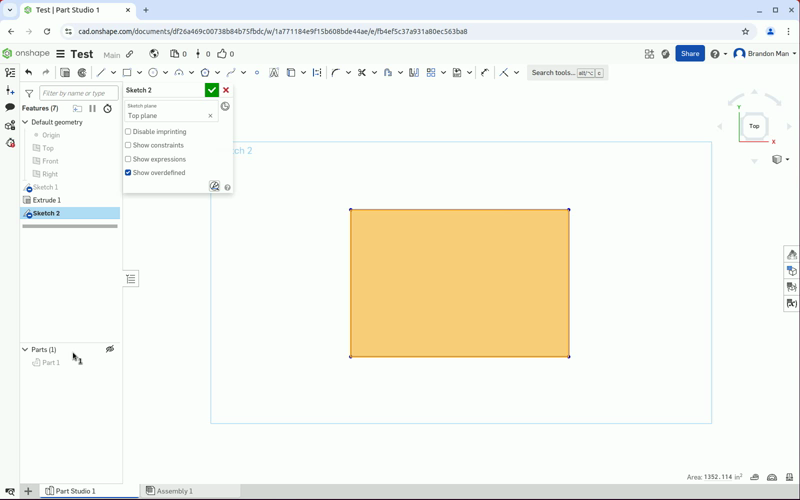
key(shift+y)
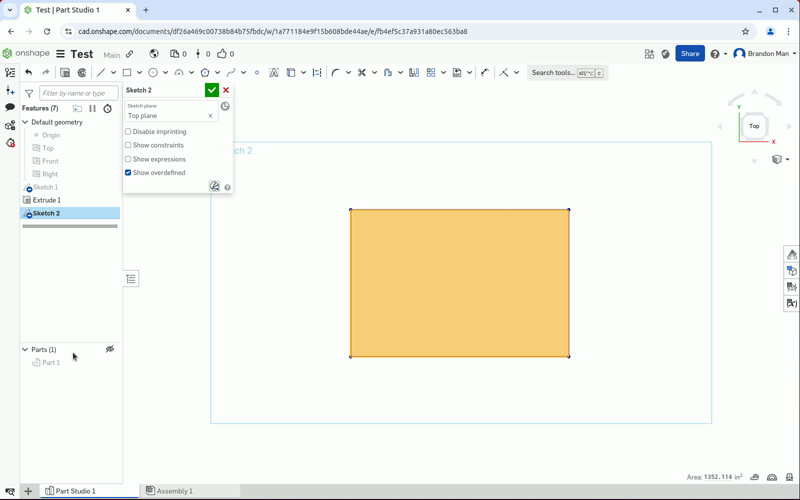
key(shift+e)
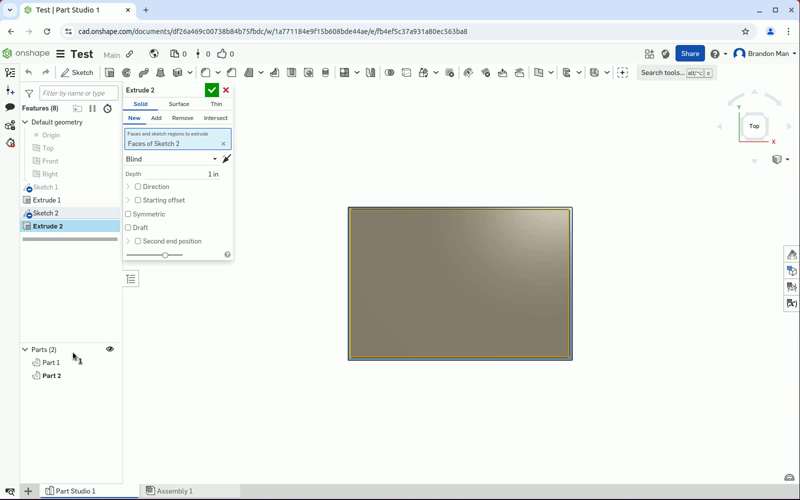
mouse_move(143, 106)
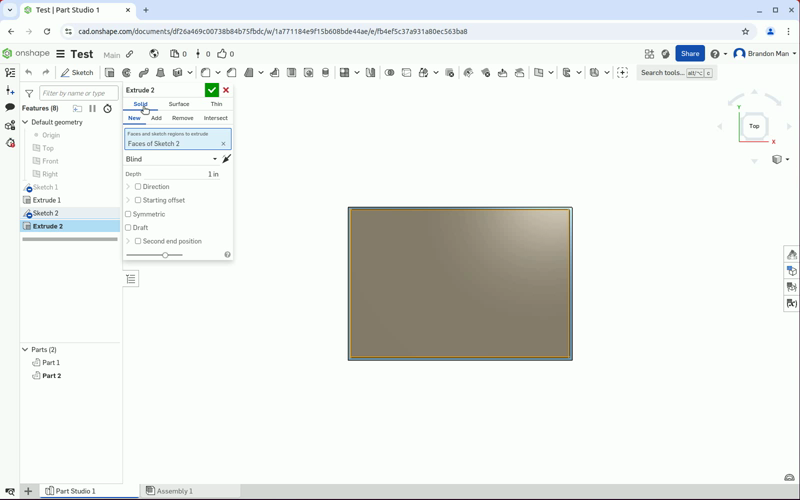
click(143, 106)
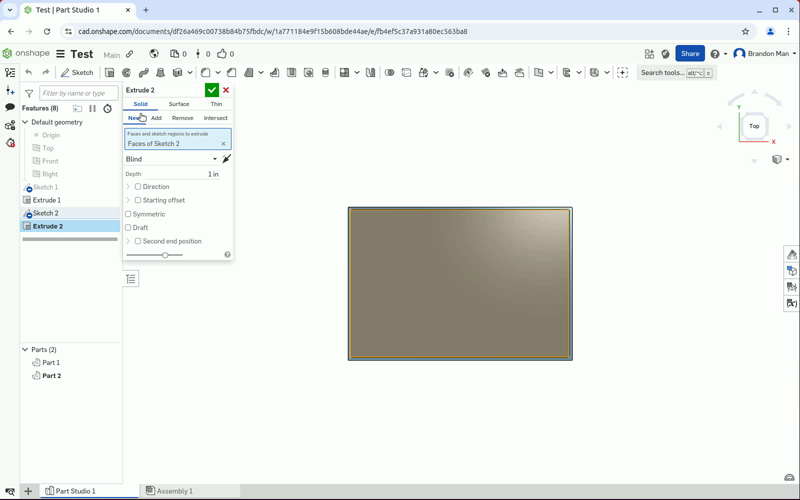
mouse_move(137, 120)
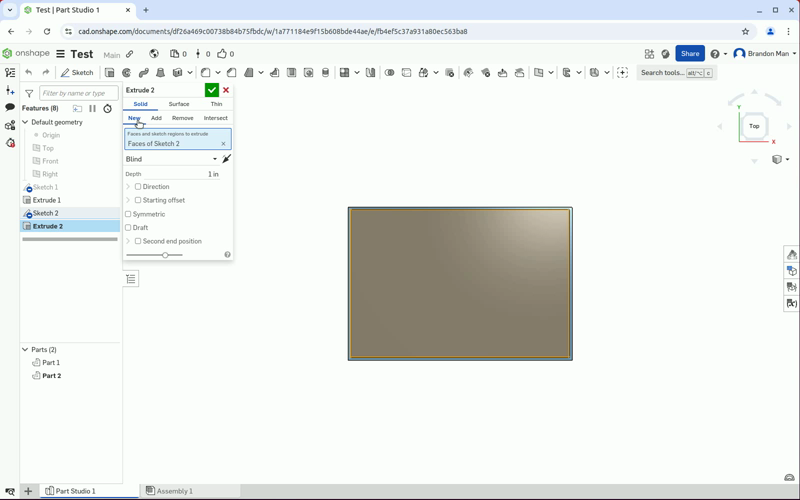
click(137, 120)
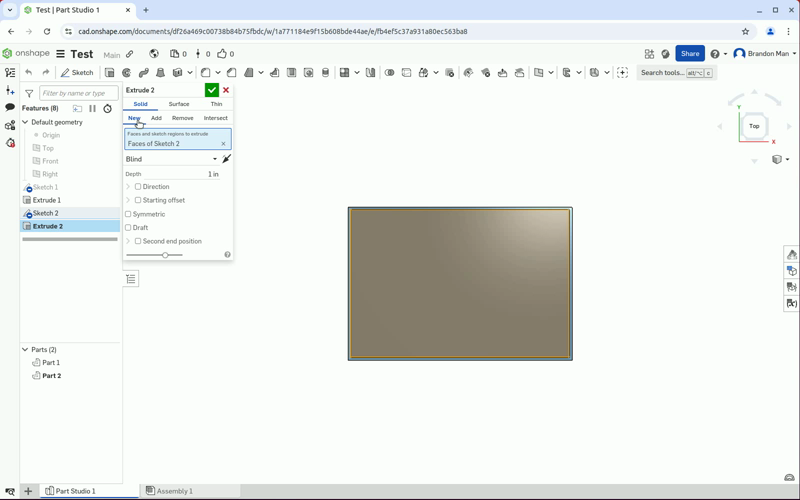
key(tab, 4)
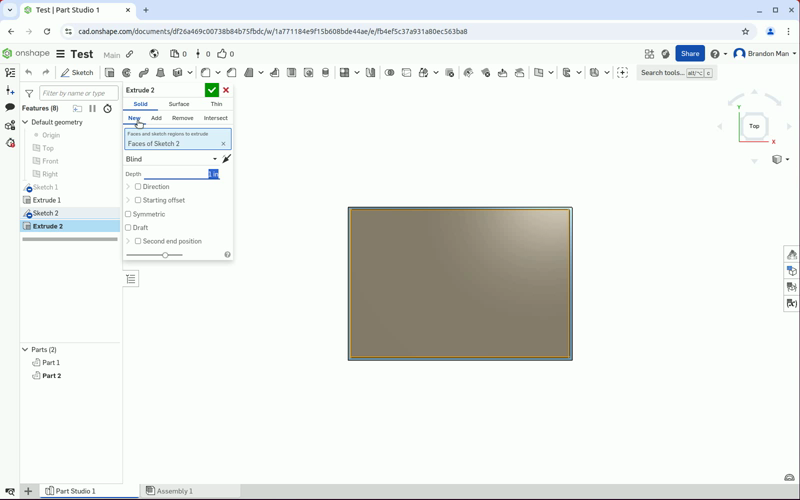
text(-0.481)
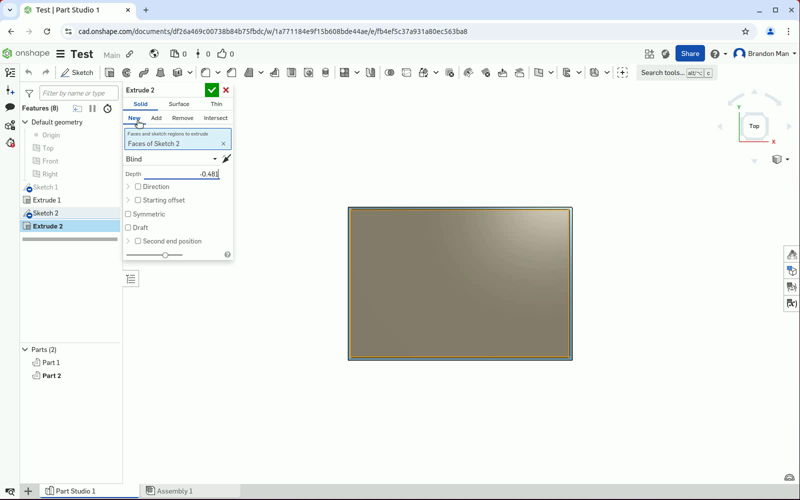
key(enter)
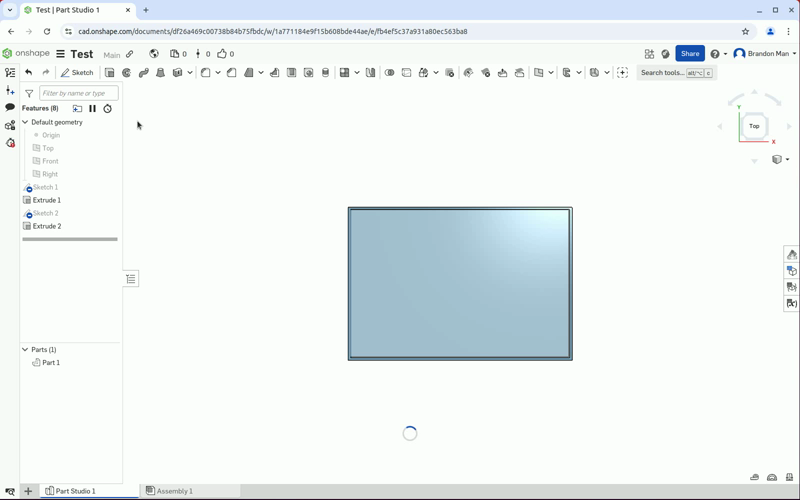
key(shift+h)
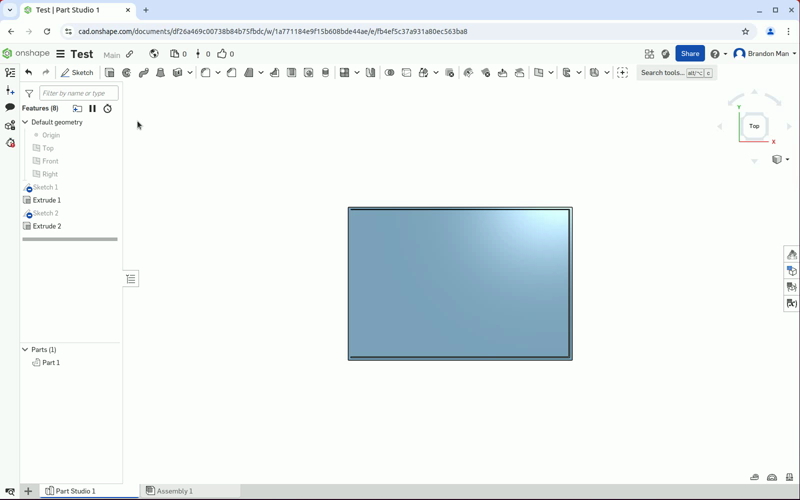
key(shift+h)
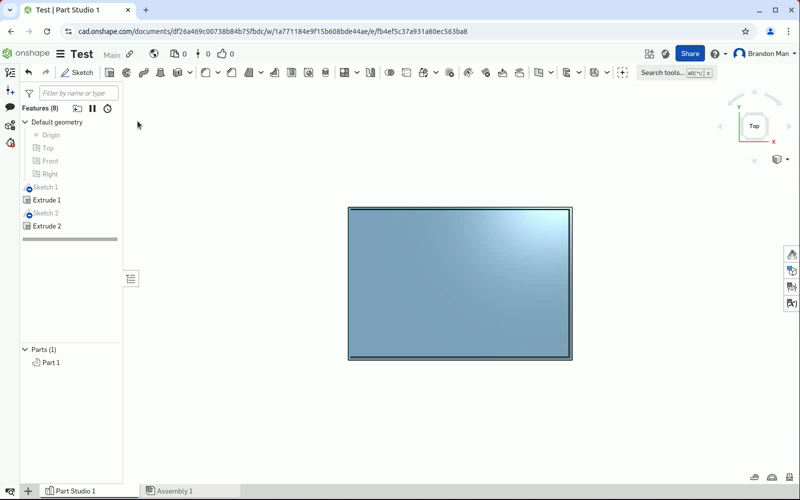
mouse_move(73, 189)
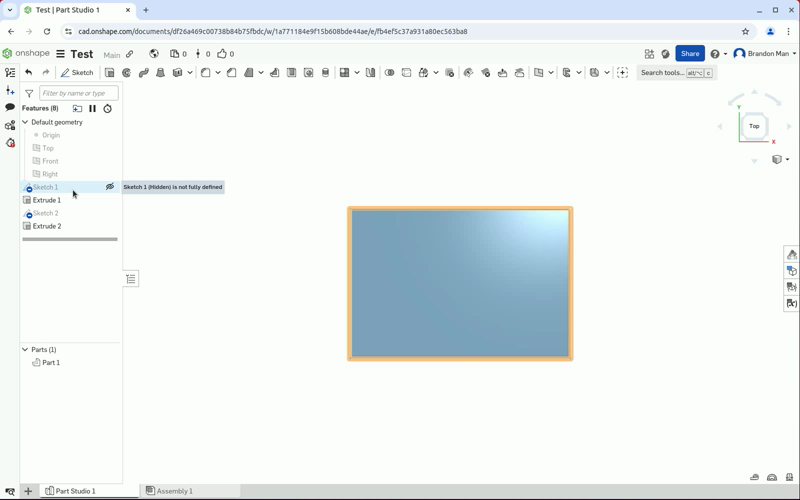
click(73, 189)
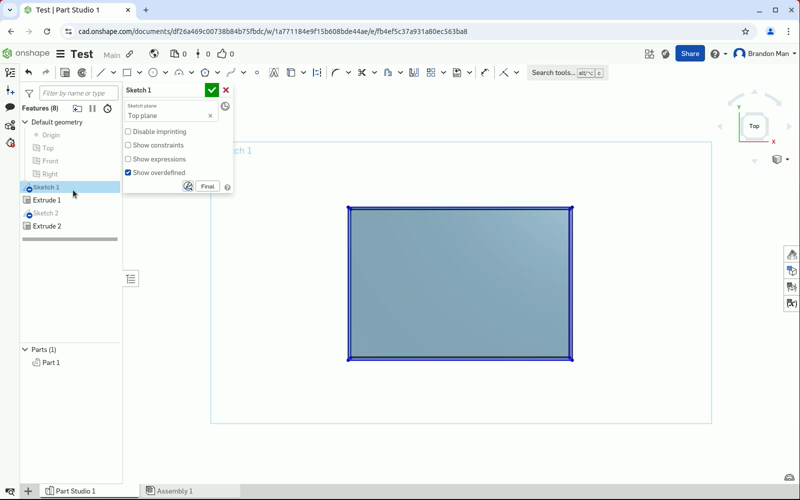
mouse_move(229, 92)
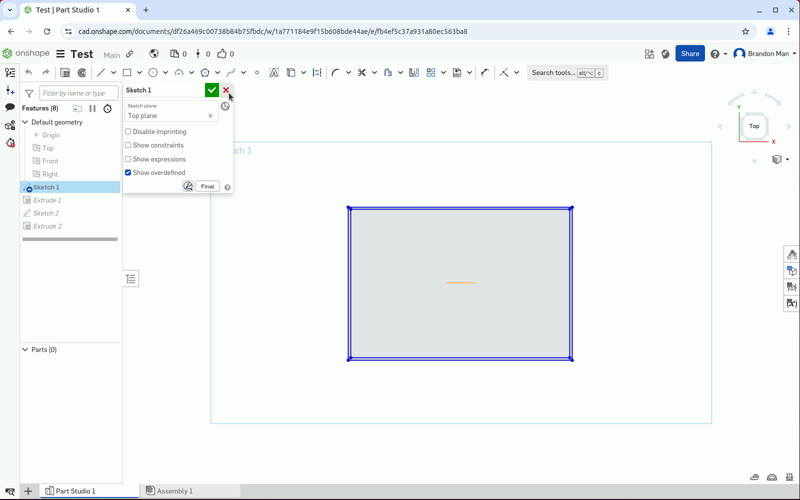
click(229, 92)
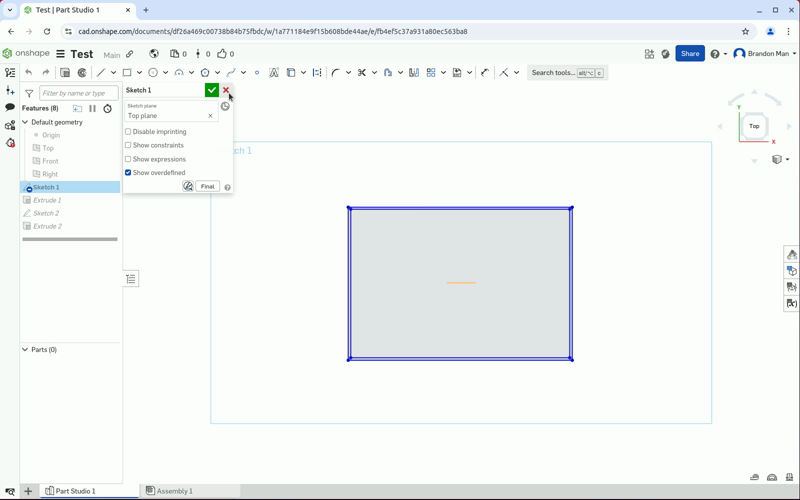
key(shift+s)
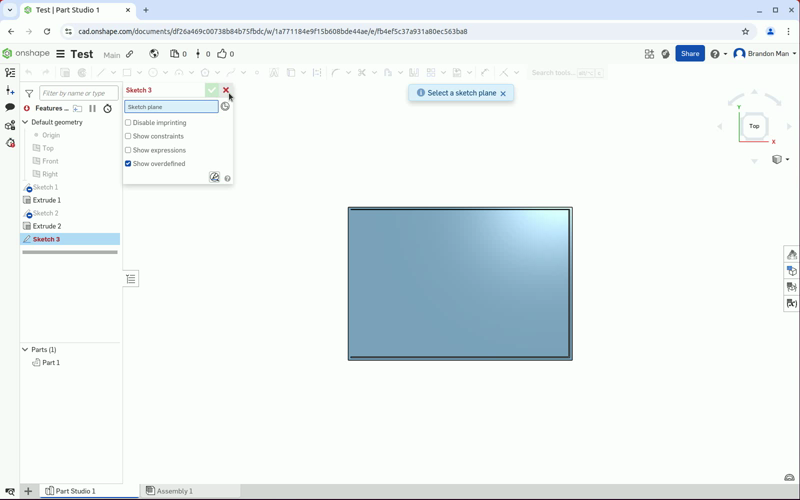
mouse_move(73, 150)
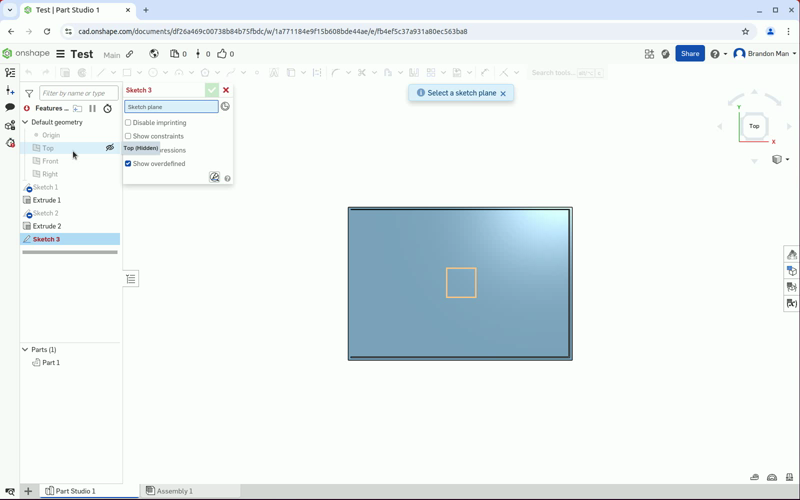
click(73, 150)
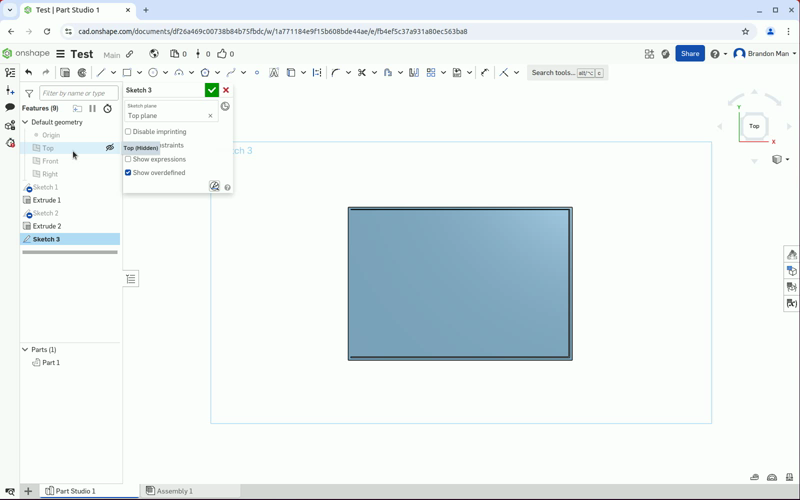
mouse_move(73, 352)
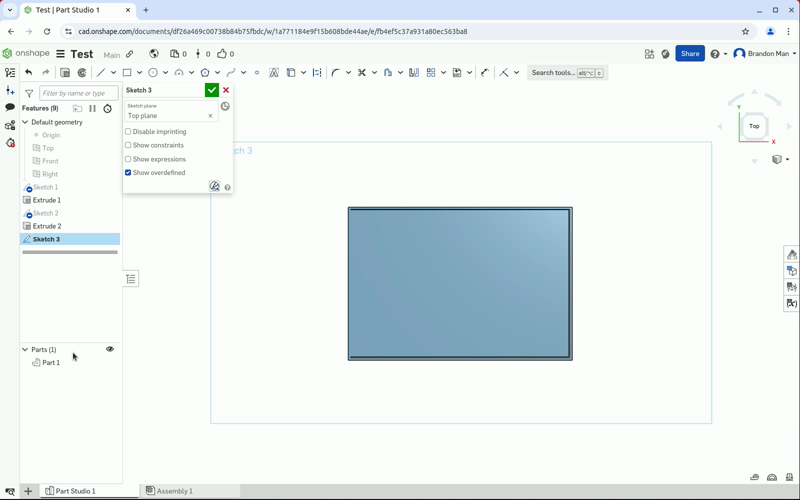
key(y)
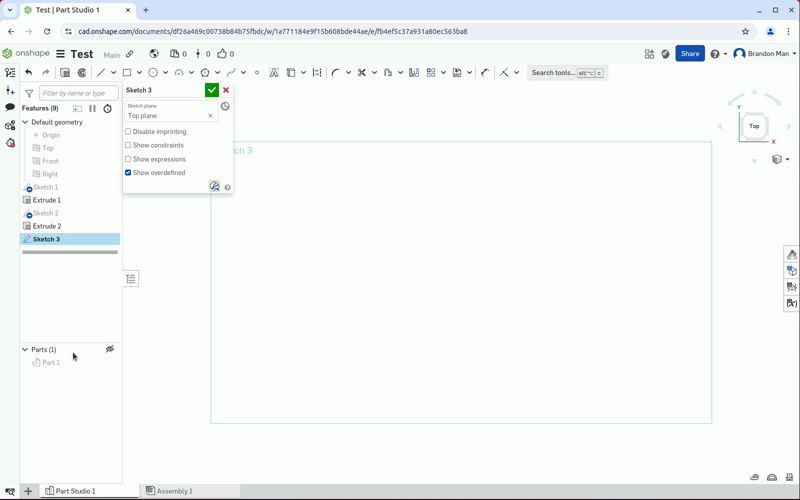
key(l)
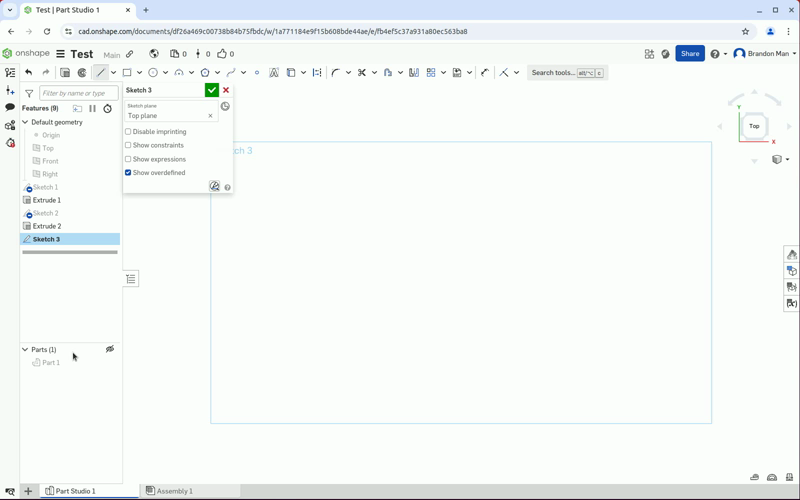
key_down(shift)
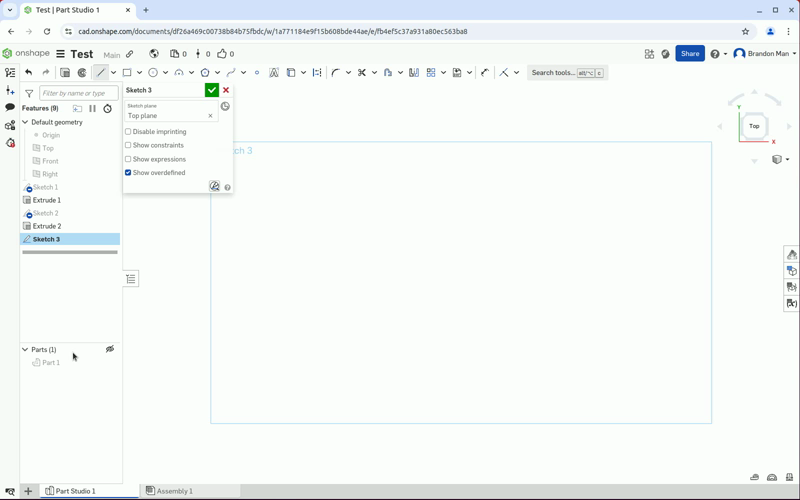
mouse_move(348, 360)
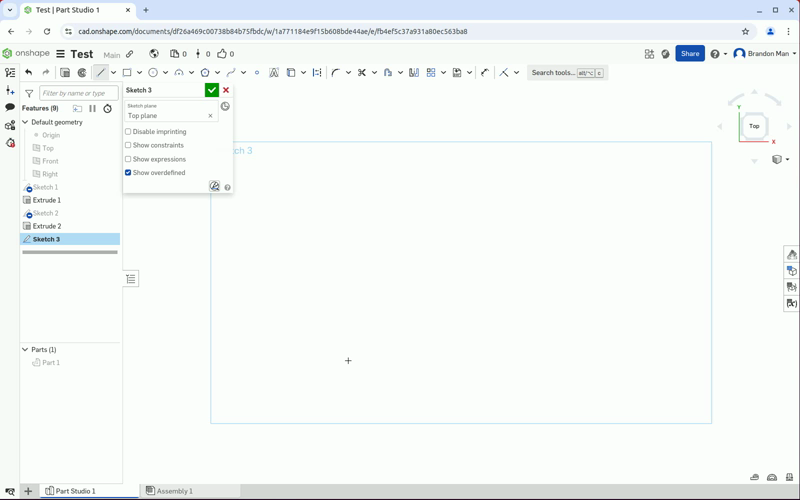
click(348, 360)
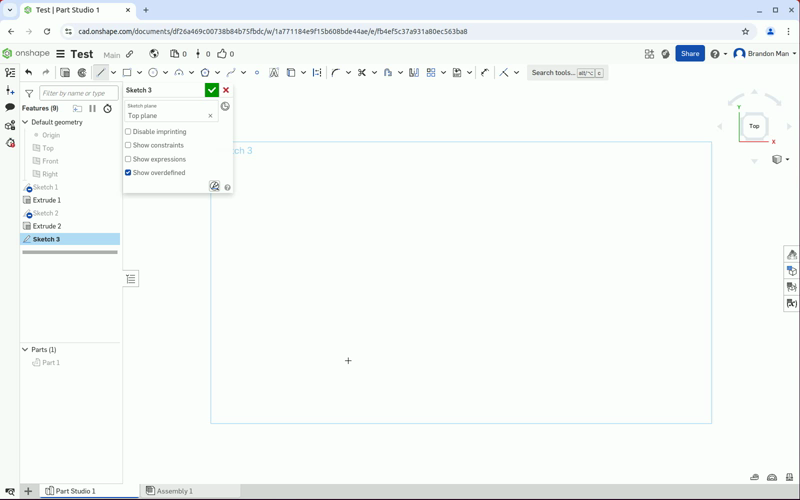
key_up(shift)
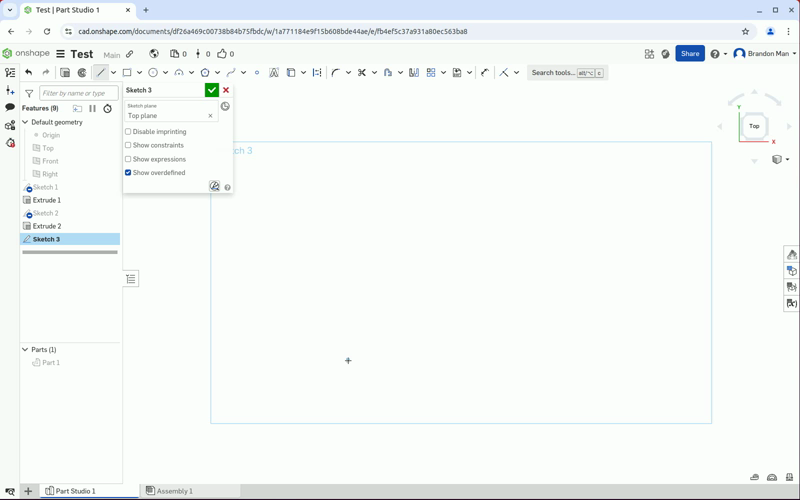
key_down(shift)
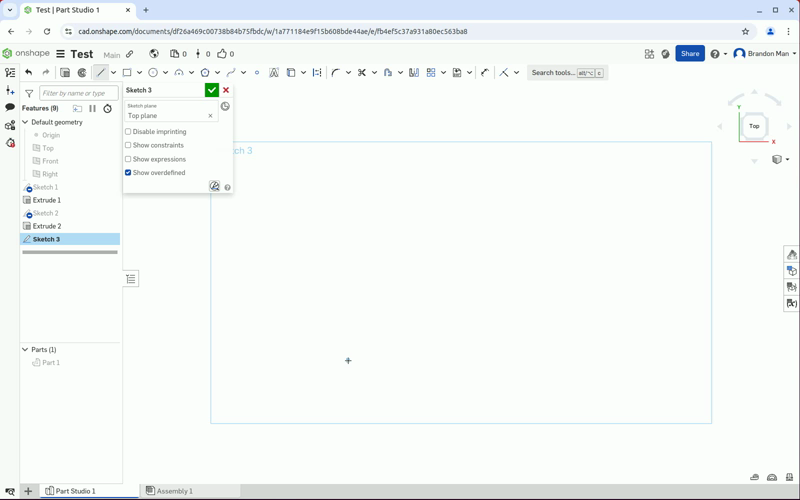
mouse_move(572, 360)
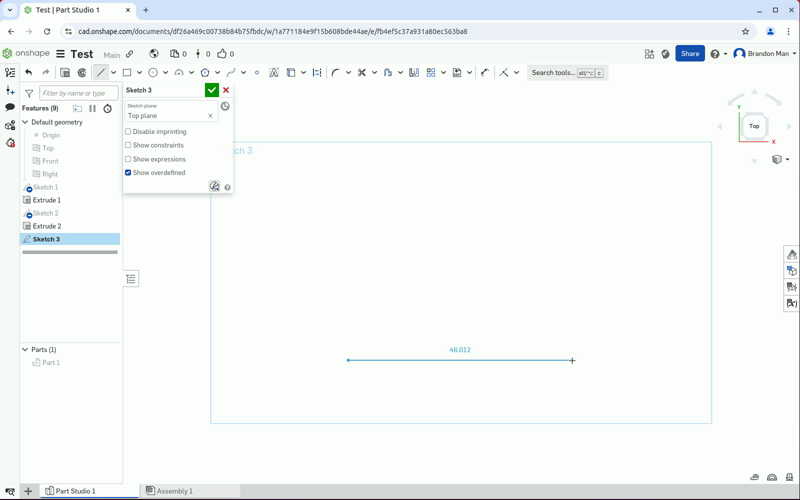
click(572, 360)
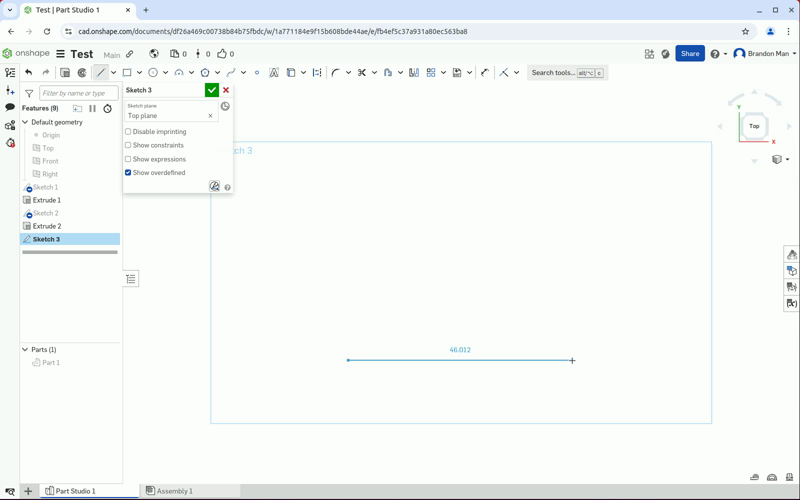
key_up(shift)
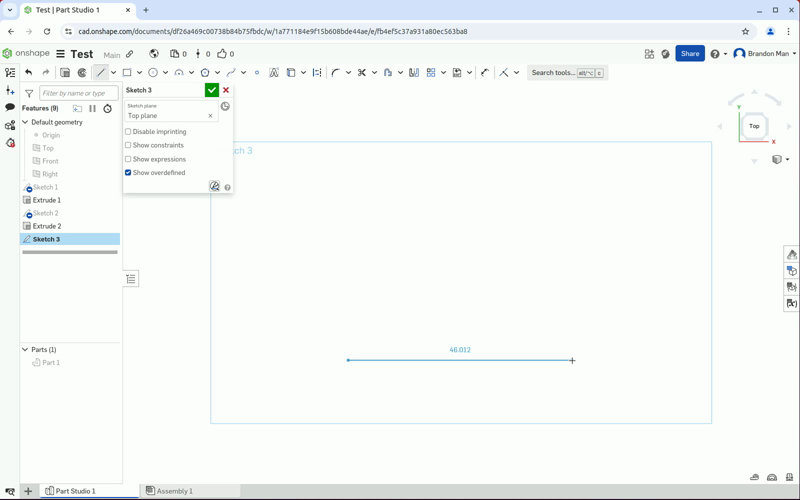
key_down(shift)
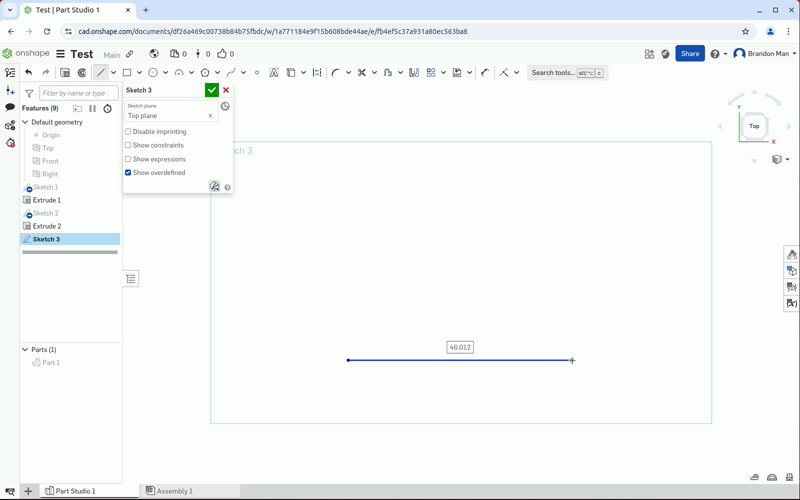
mouse_move(572, 207)
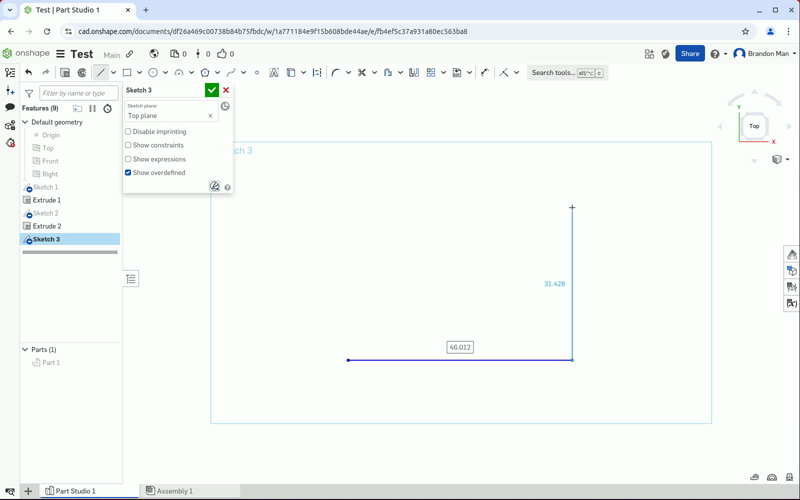
click(572, 207)
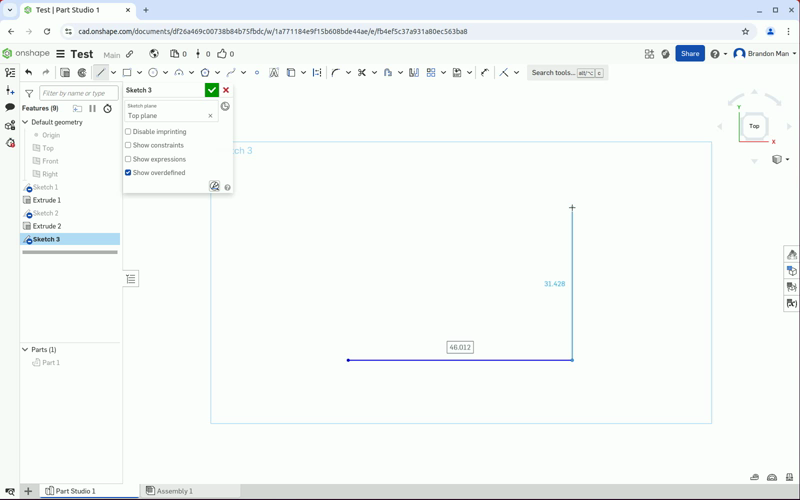
key_up(shift)
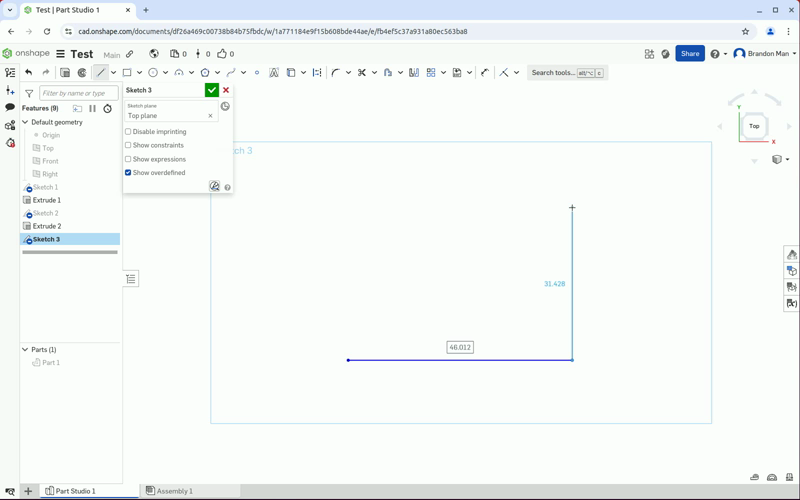
key_down(shift)
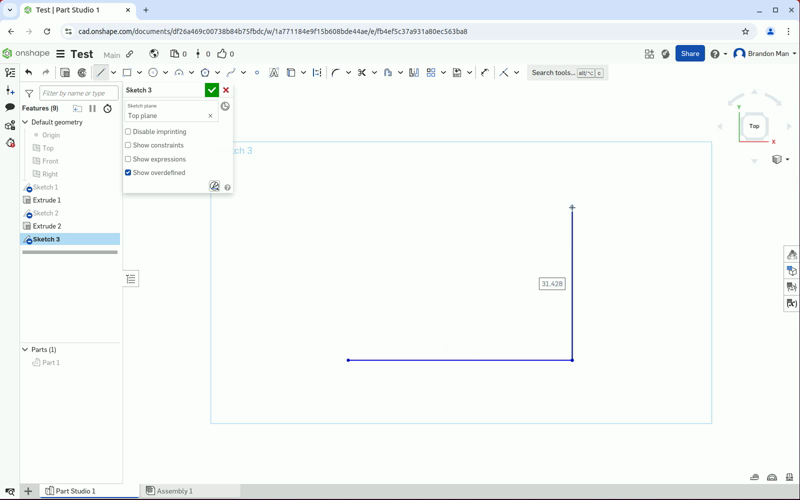
mouse_move(348, 207)
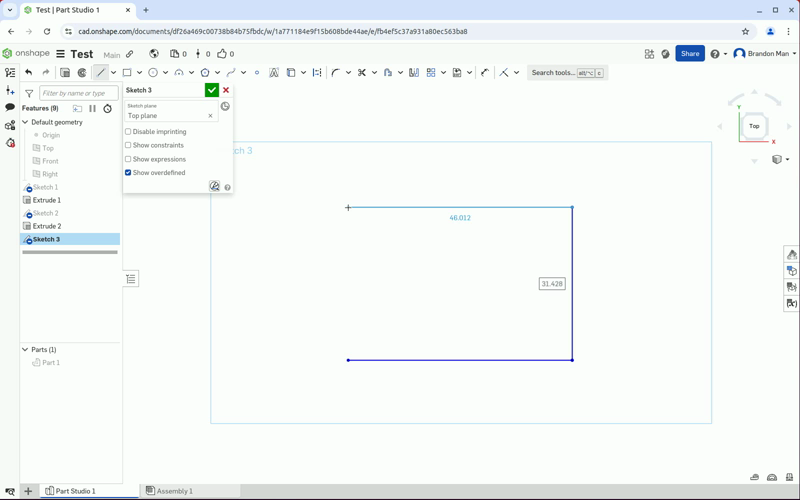
click(348, 207)
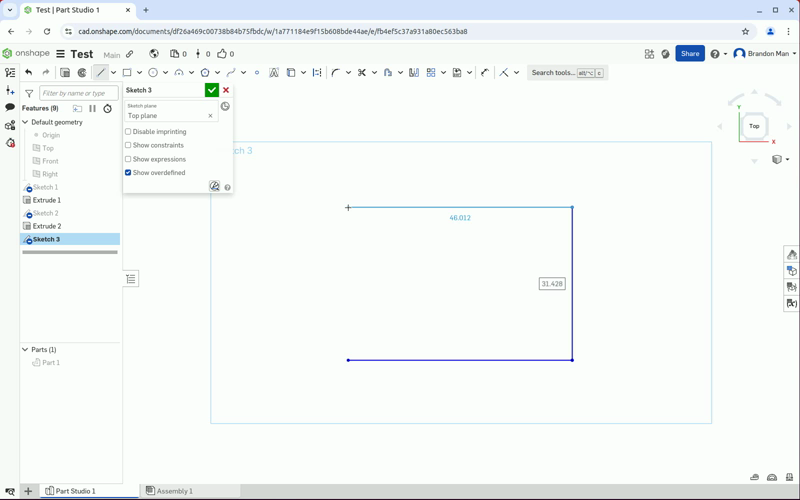
key_up(shift)
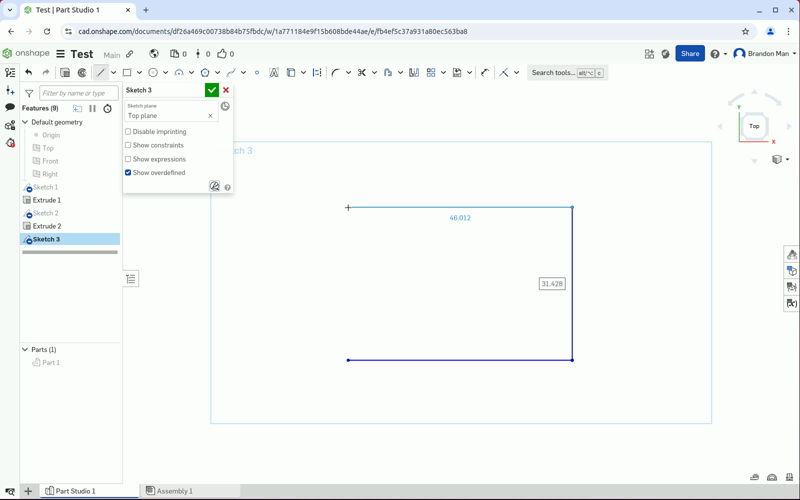
key_down(shift)
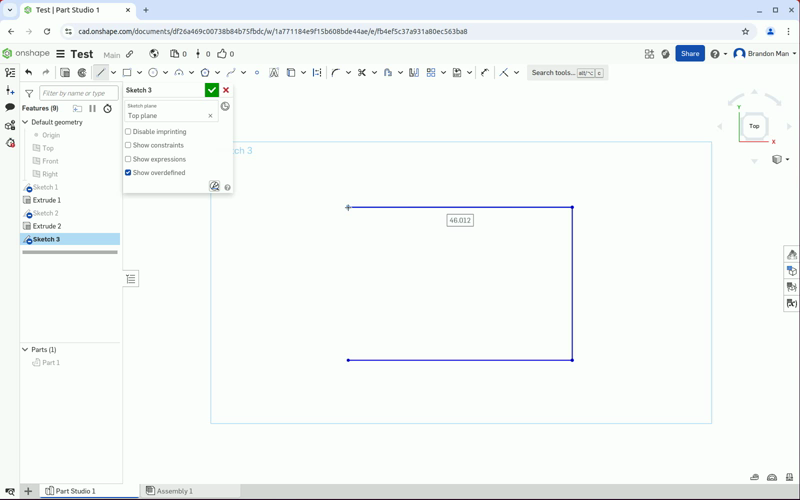
mouse_move(348, 360)
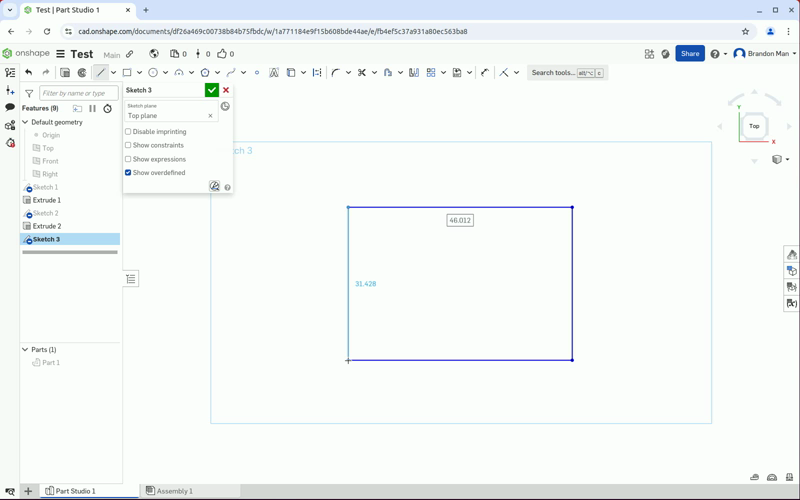
key_up(shift)
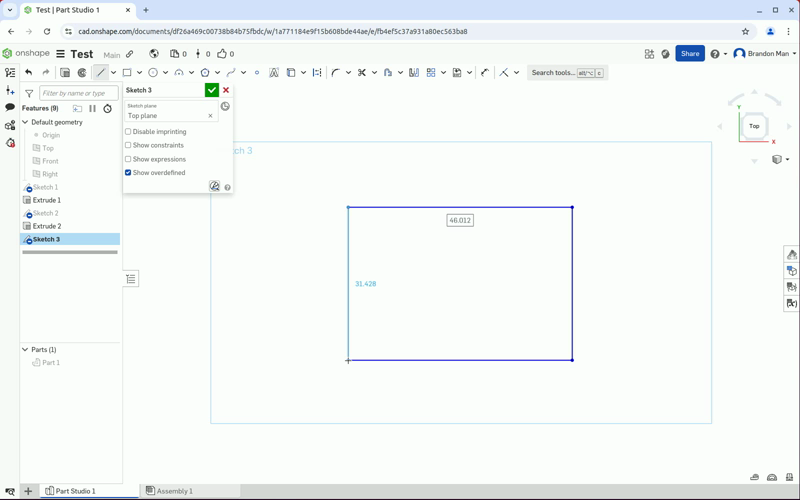
click(348, 360)
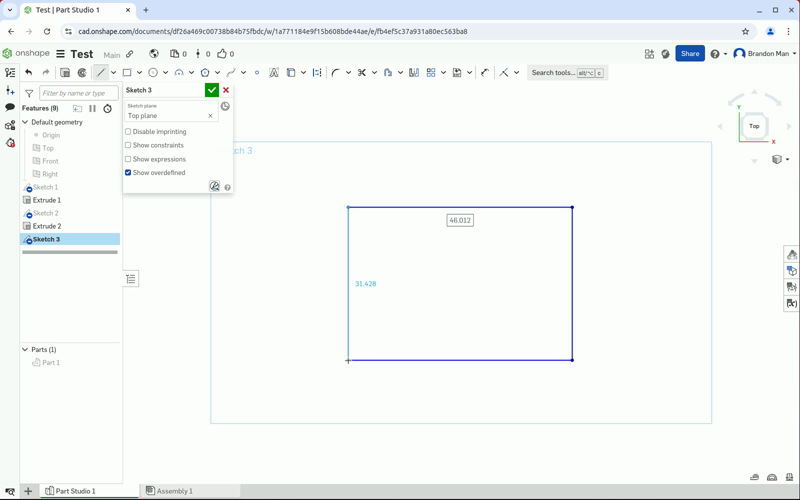
key(esc)
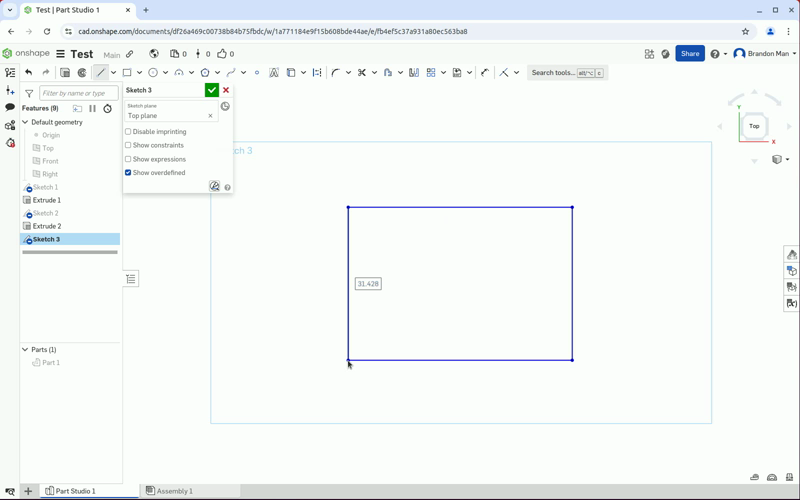
key(l)
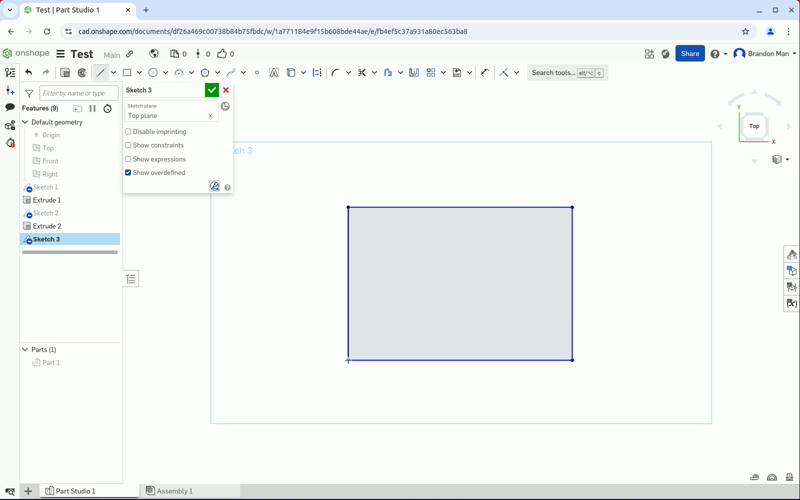
key_down(shift)
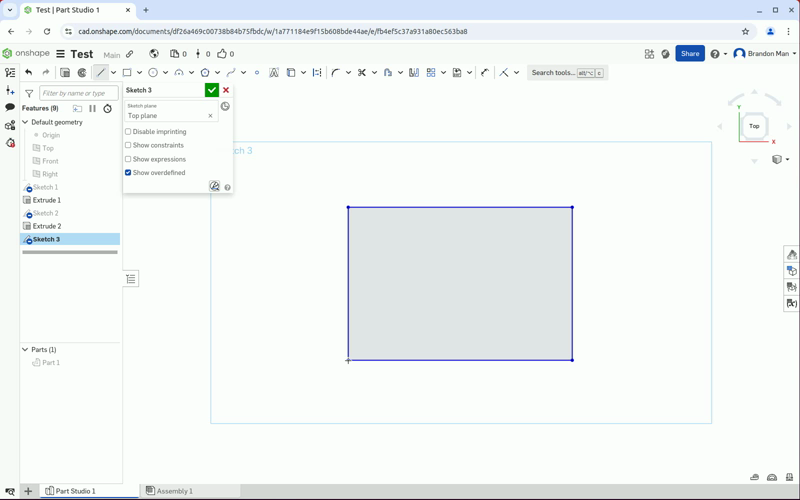
mouse_move(350, 357)
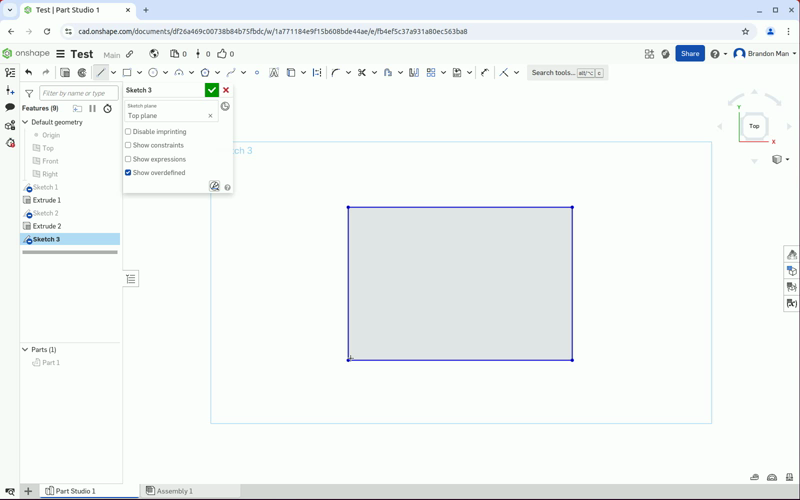
scroll(6)
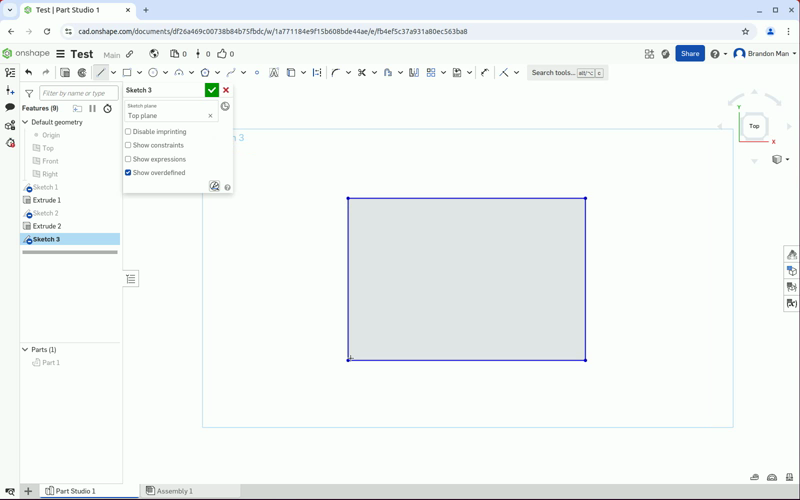
scroll(6)
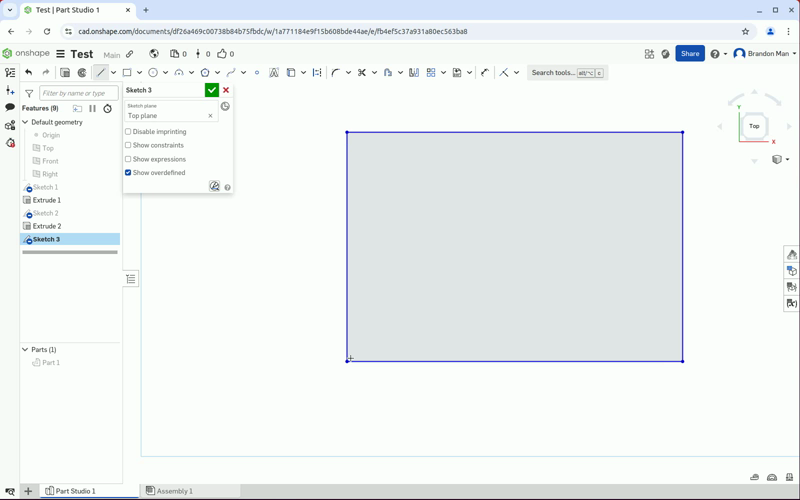
scroll(6)
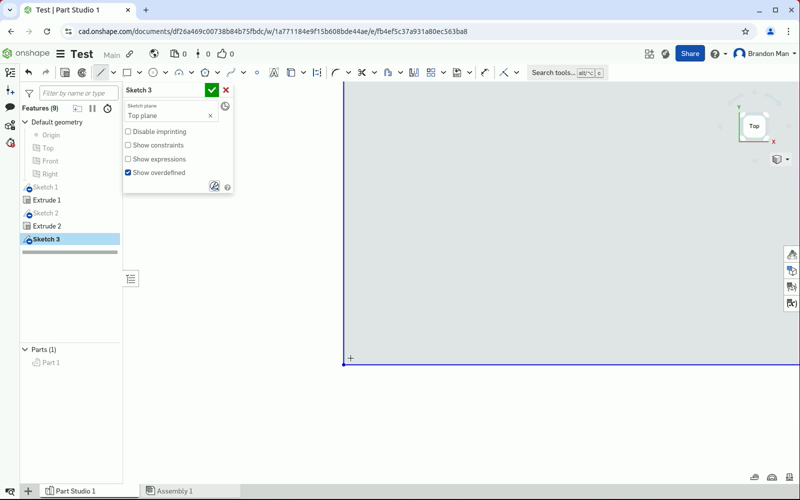
scroll(6)
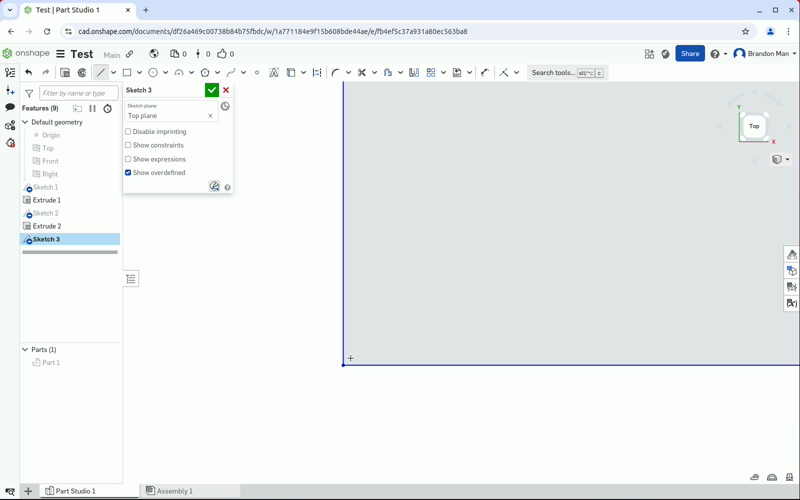
scroll(6)
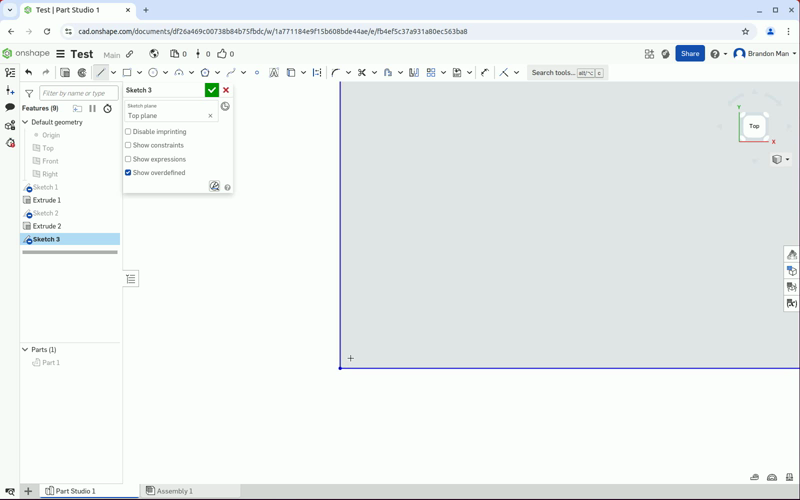
scroll(6)
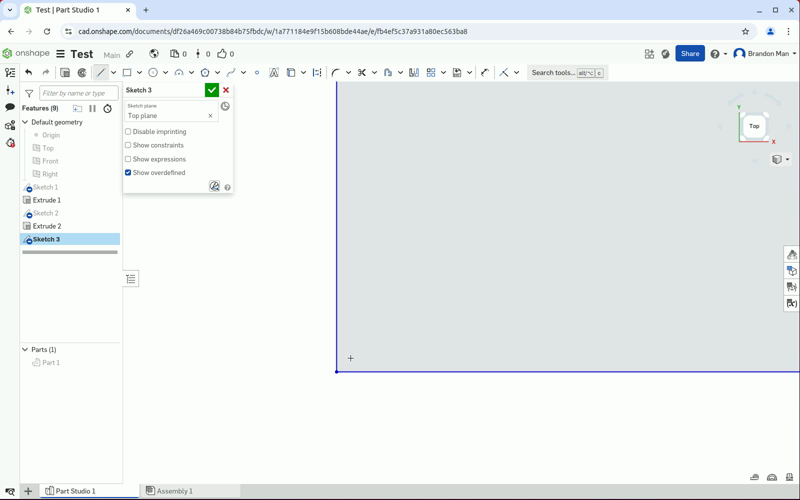
scroll(6)
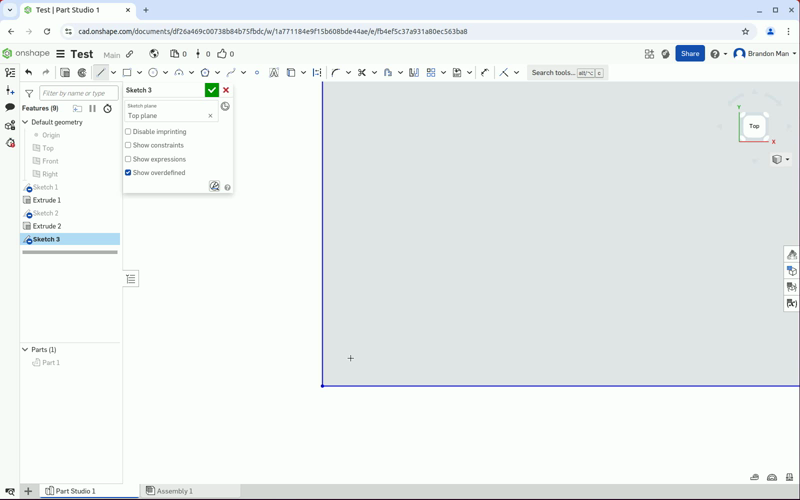
click(350, 357)
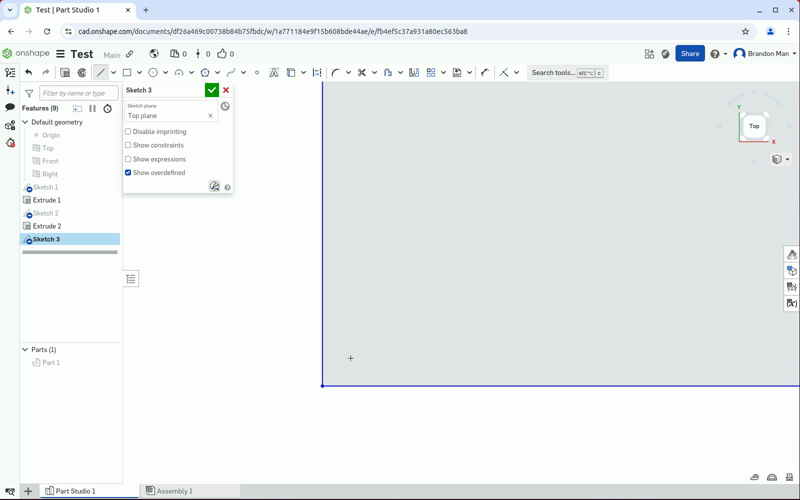
scroll(-6)
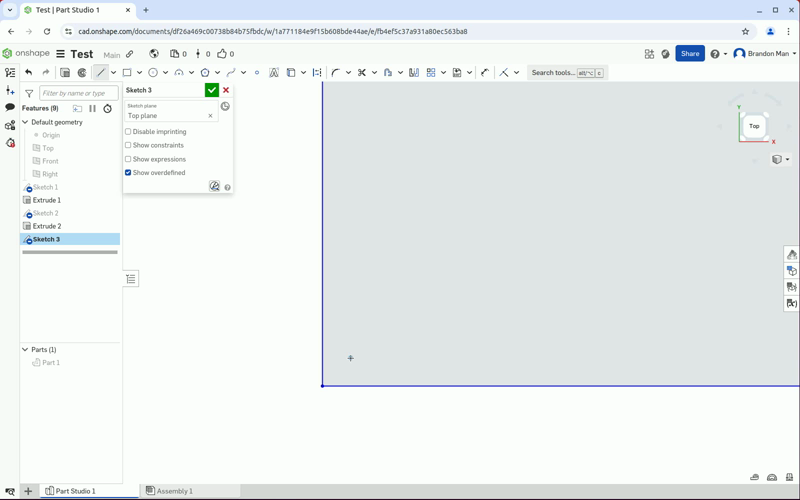
scroll(-6)
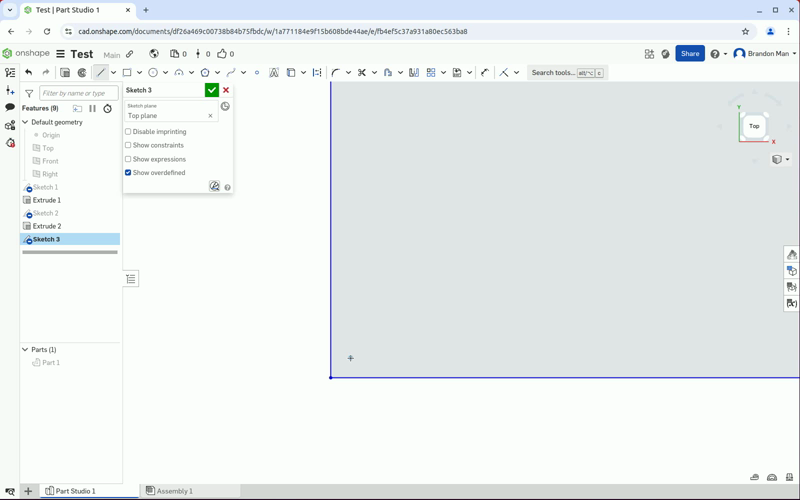
scroll(-6)
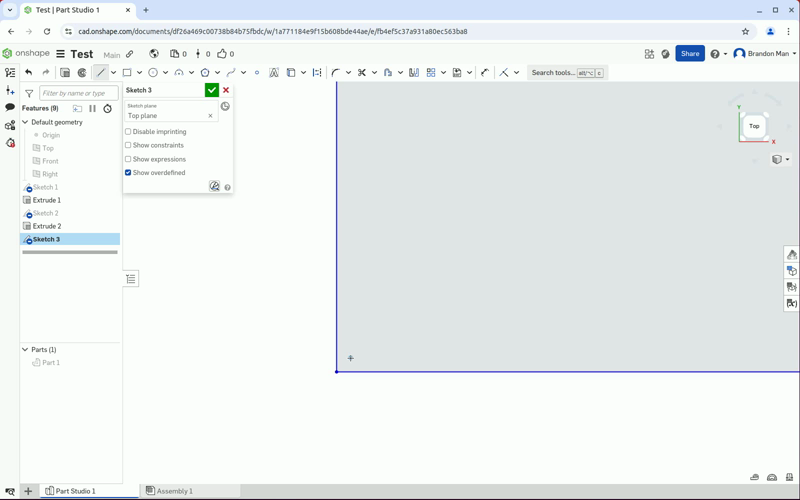
scroll(-6)
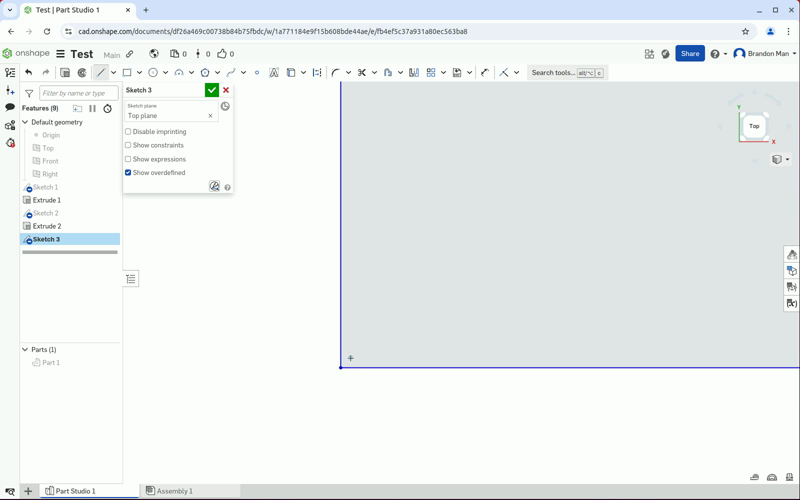
scroll(-6)
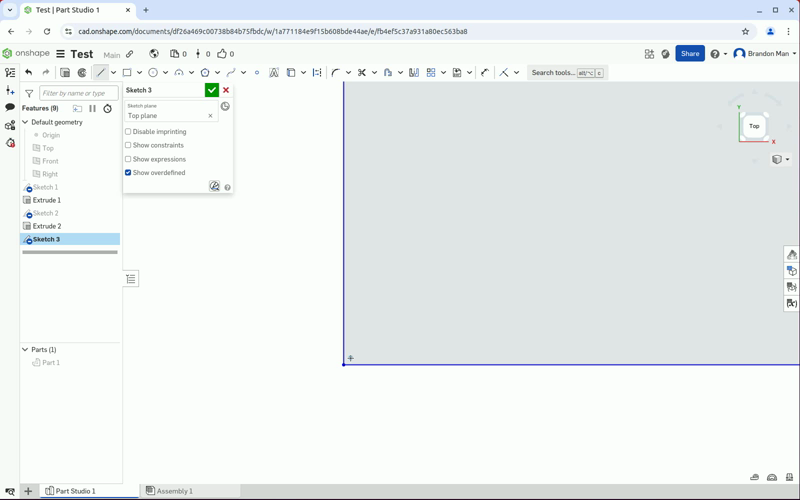
scroll(-6)
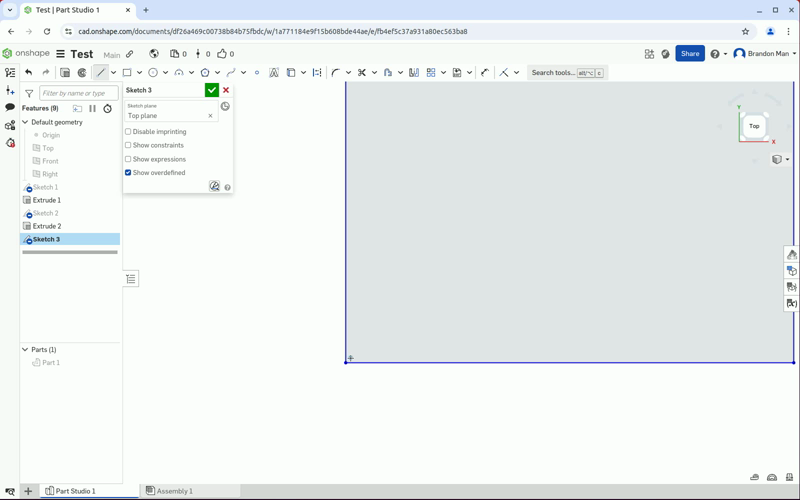
scroll(-6)
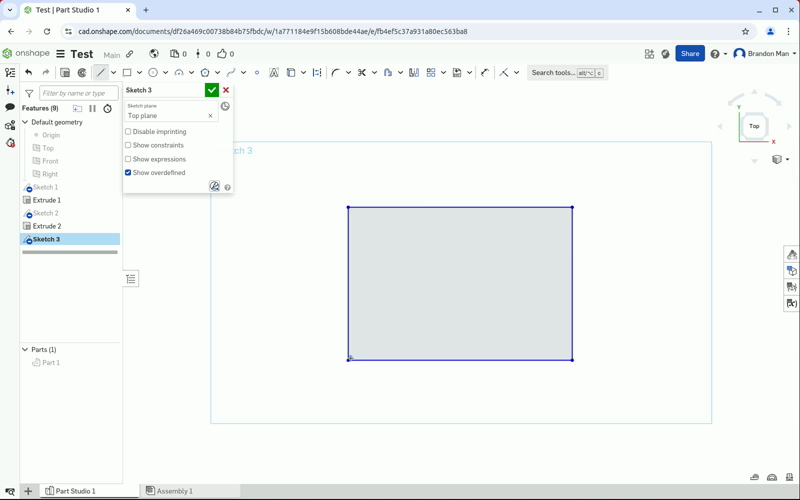
key_up(shift)
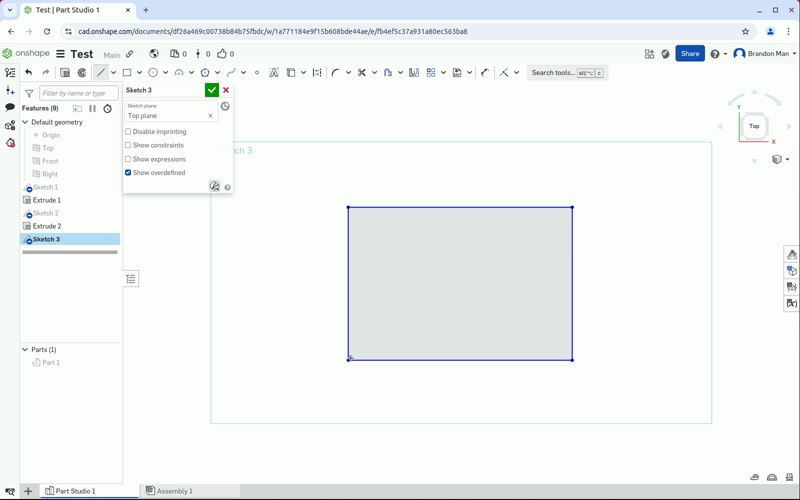
key_down(shift)
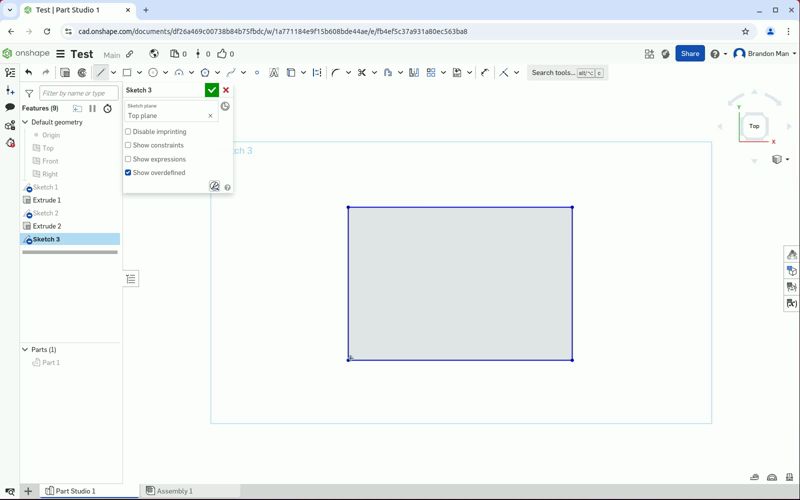
mouse_move(569, 357)
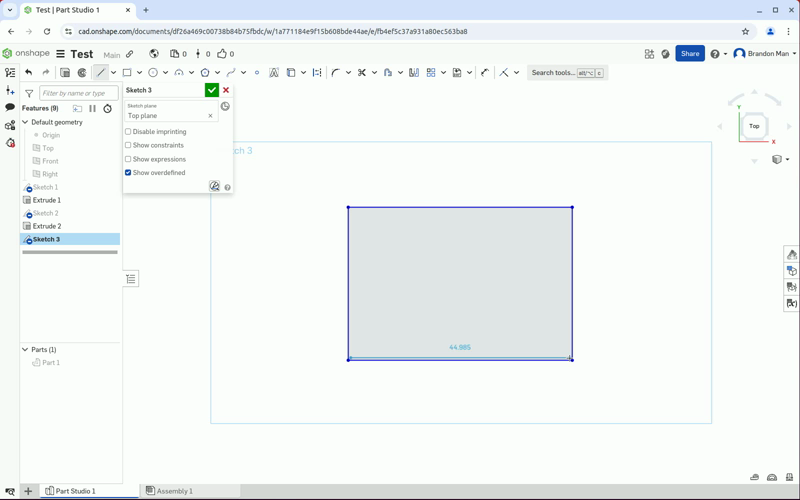
scroll(6)
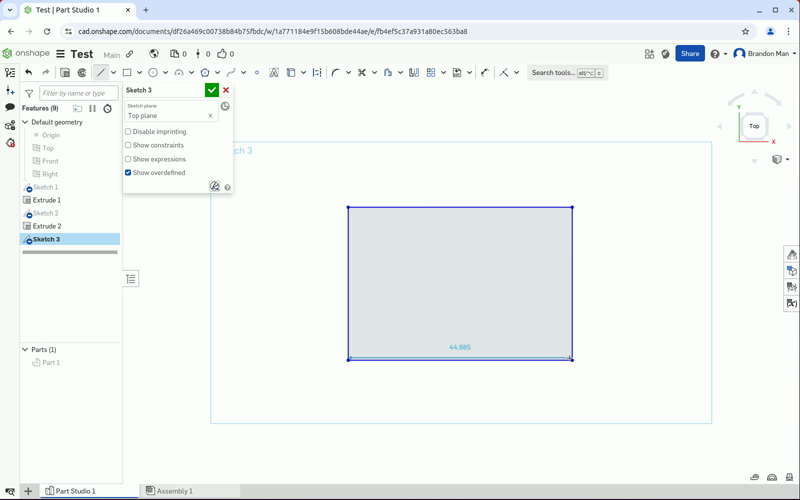
scroll(6)
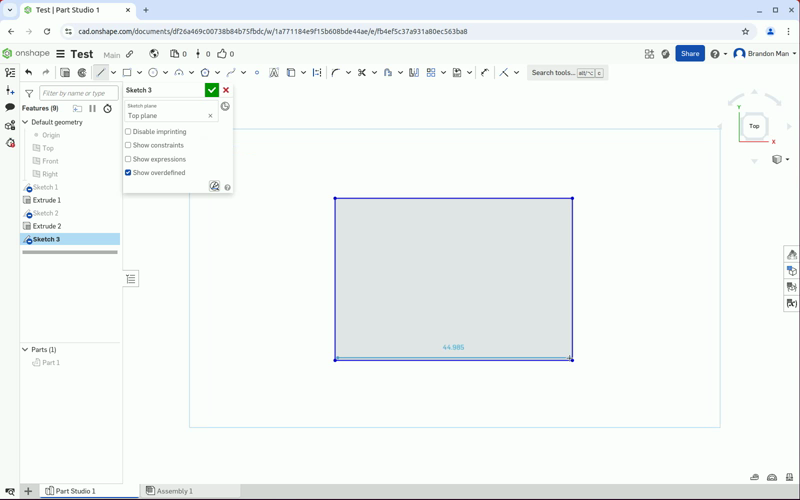
scroll(6)
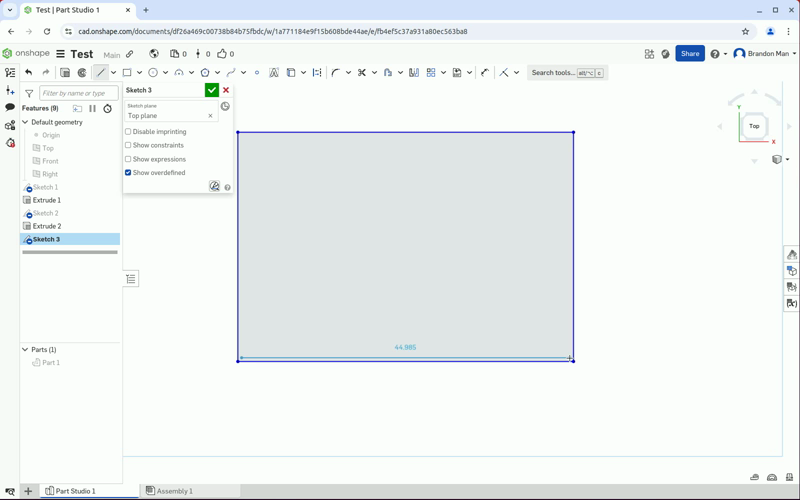
scroll(6)
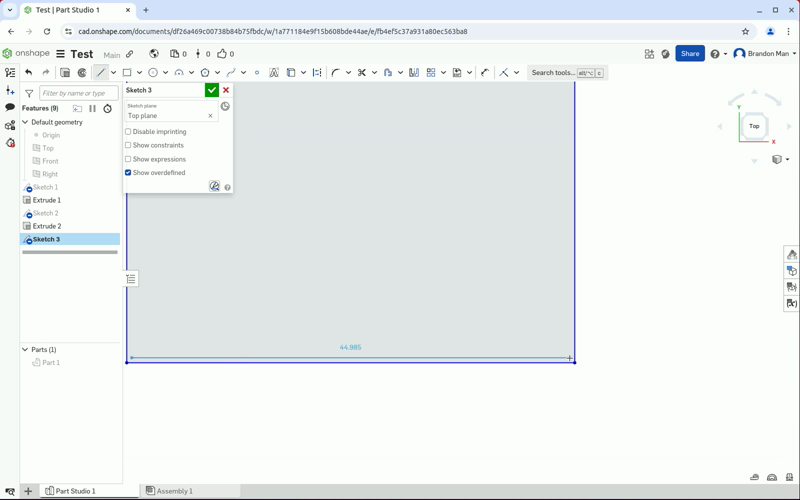
scroll(6)
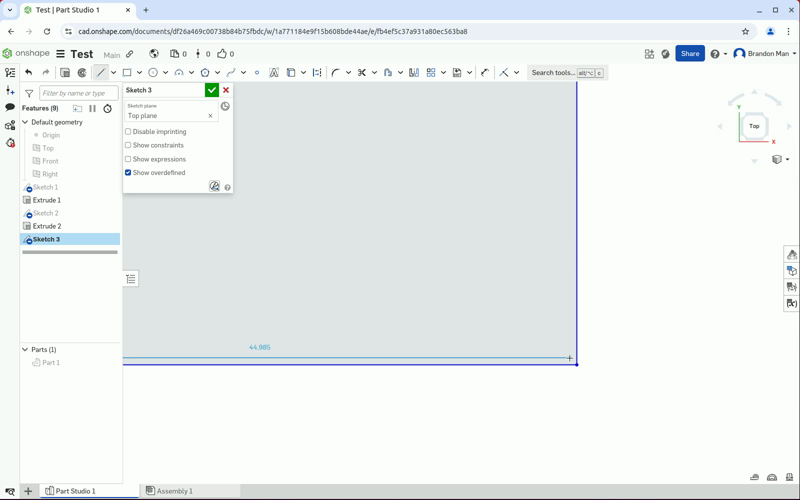
scroll(6)
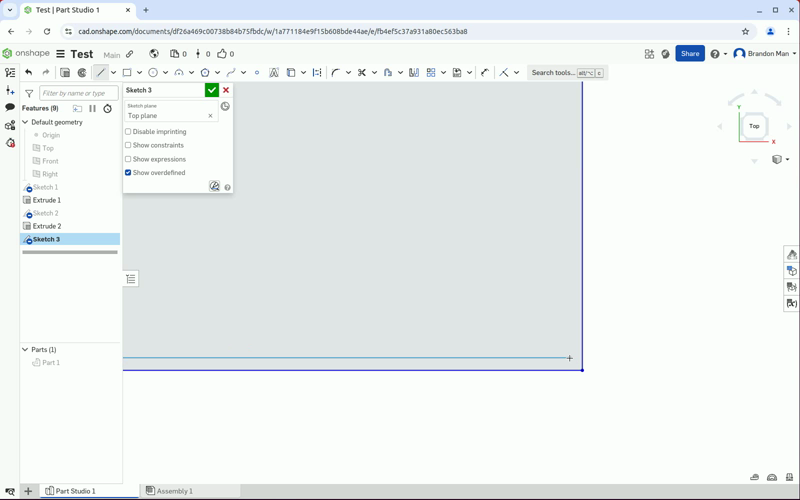
scroll(6)
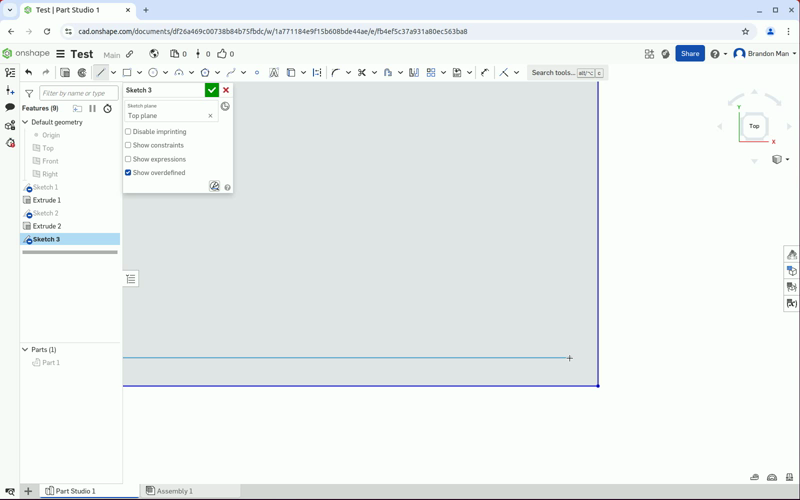
click(569, 357)
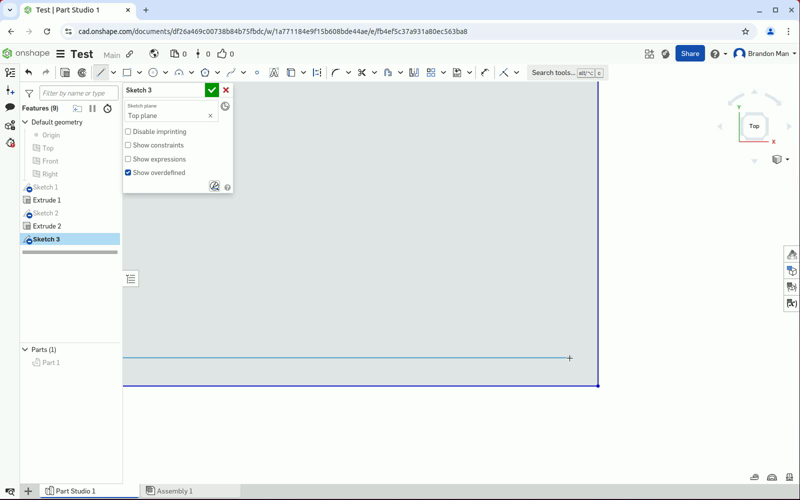
scroll(-6)
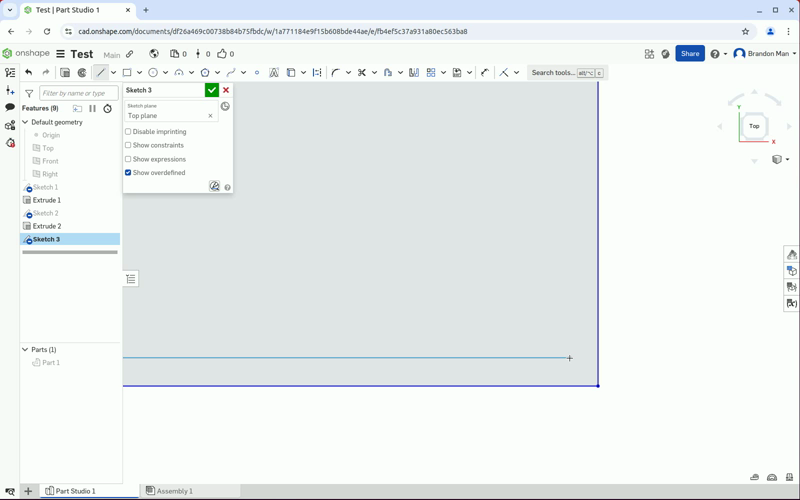
scroll(-6)
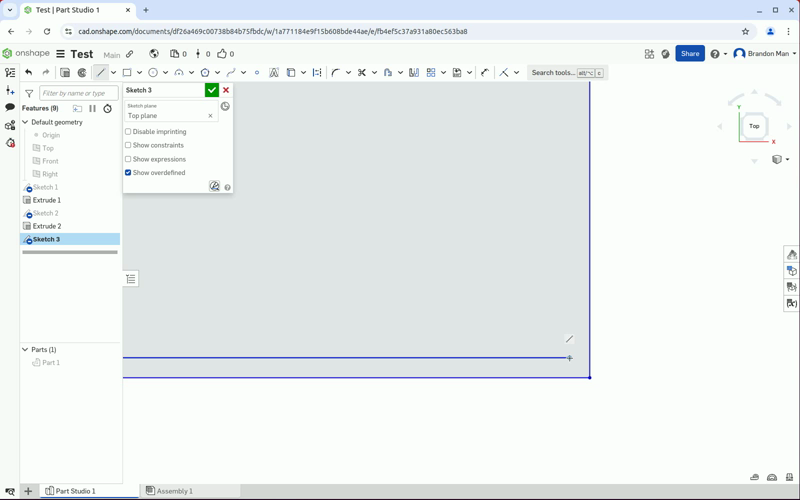
scroll(-6)
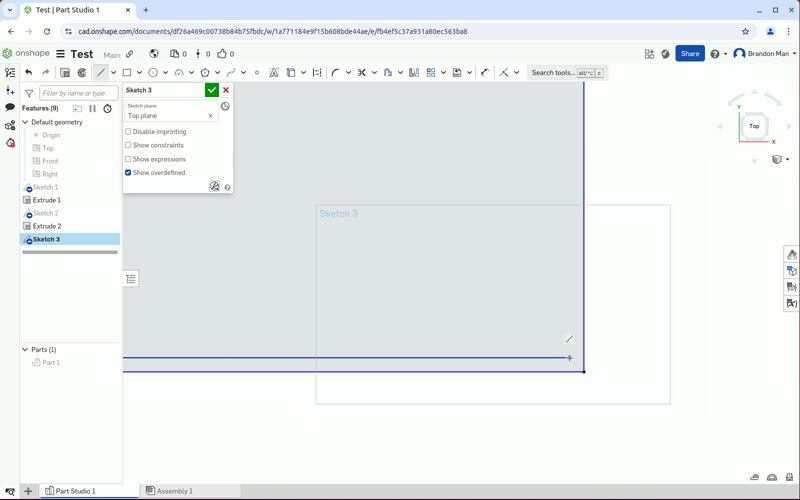
scroll(-6)
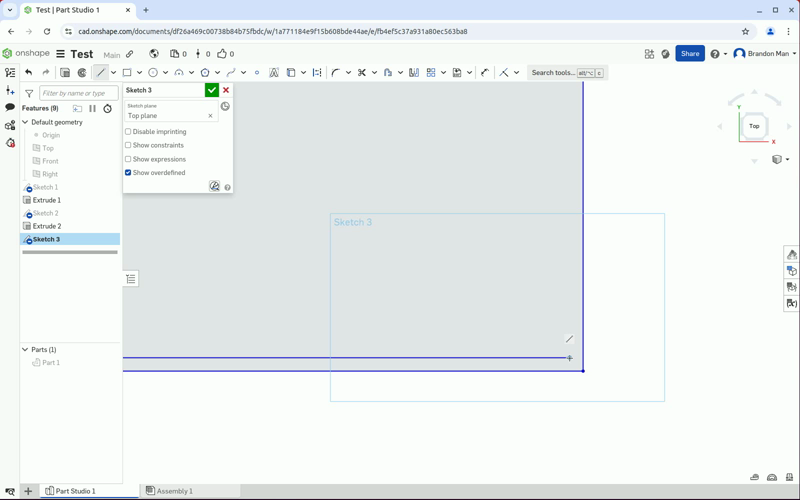
scroll(-6)
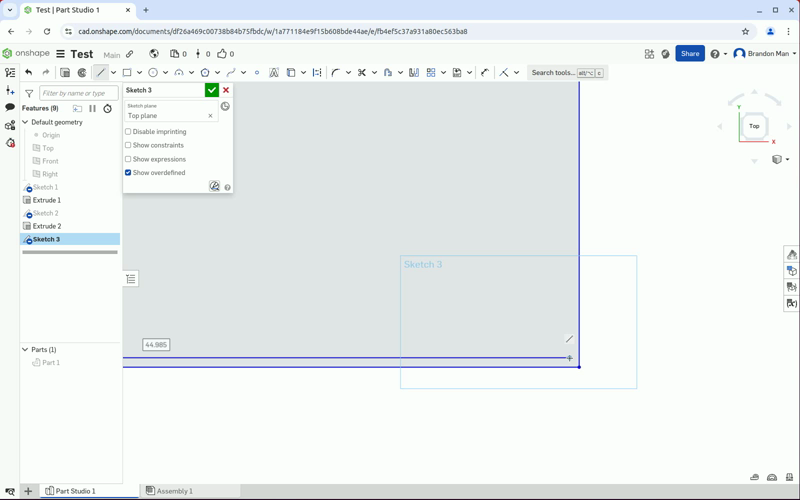
scroll(-6)
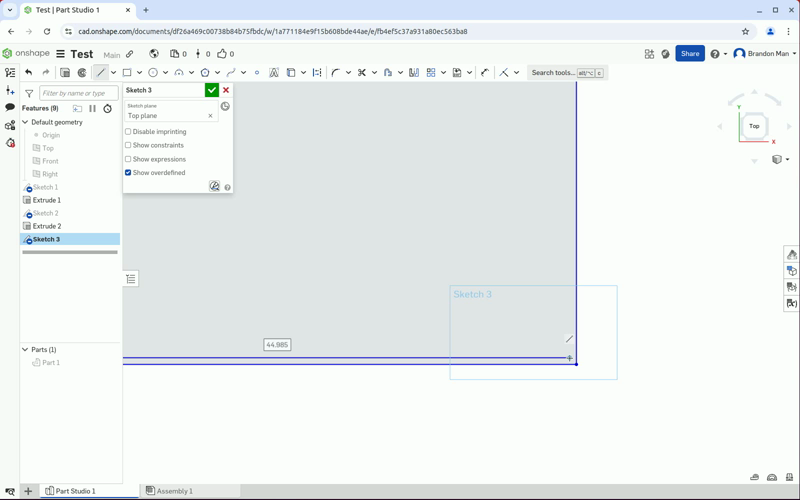
scroll(-6)
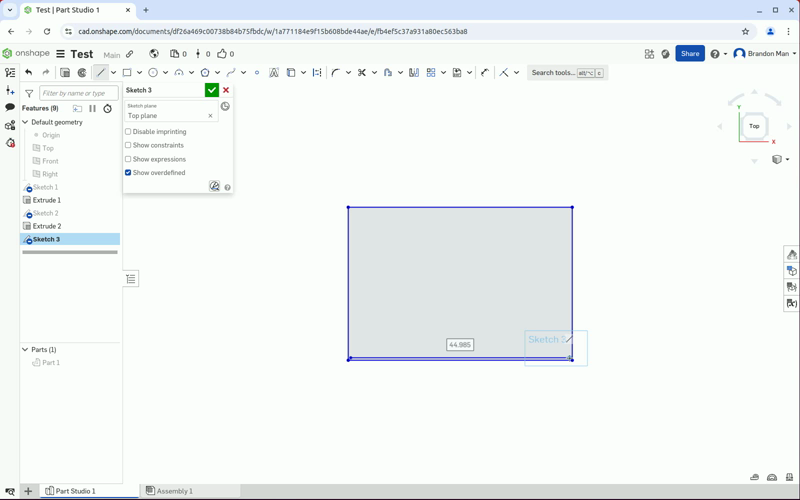
key_up(shift)
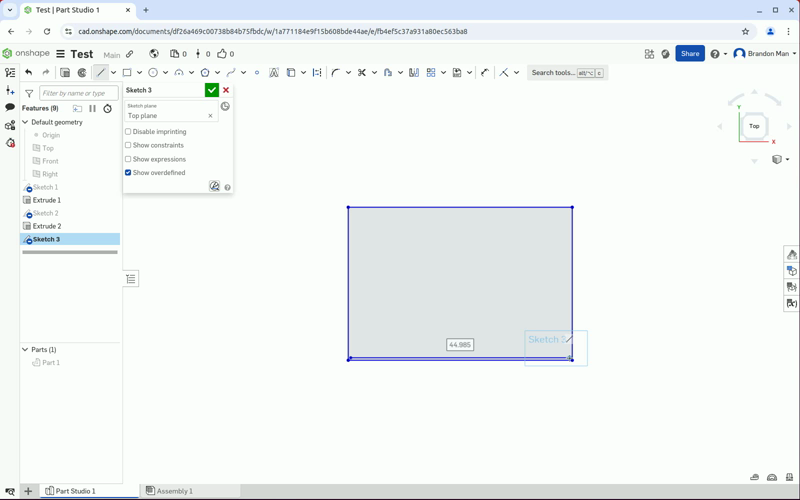
key_down(shift)
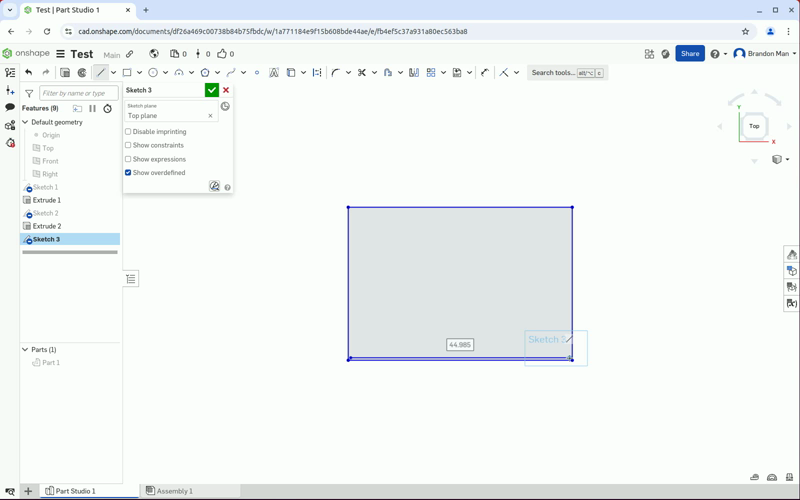
mouse_move(569, 209)
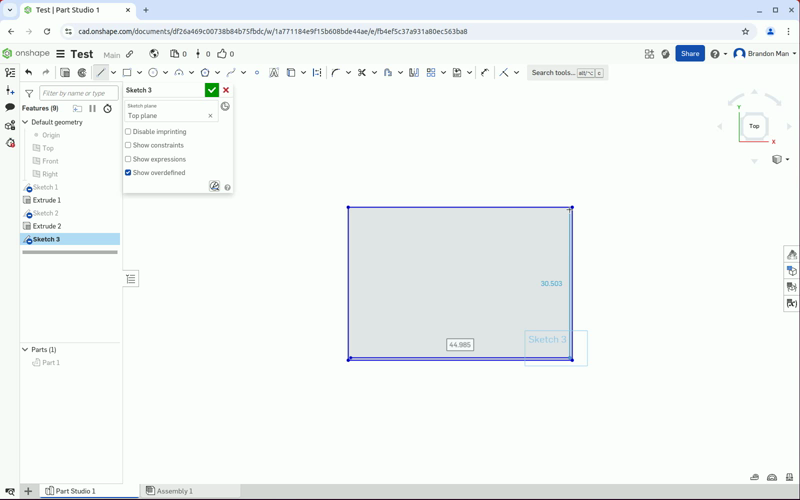
scroll(6)
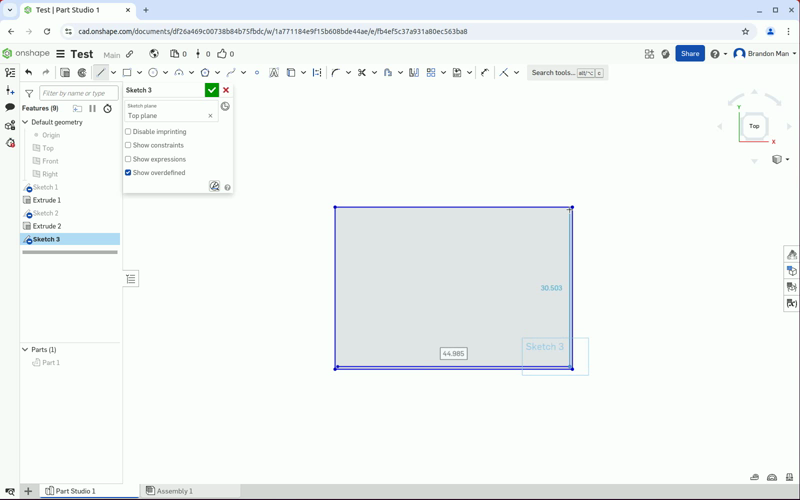
scroll(6)
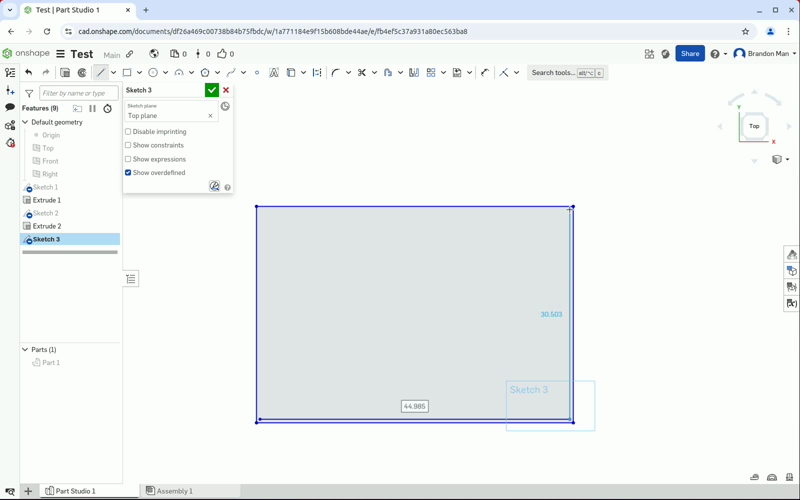
scroll(6)
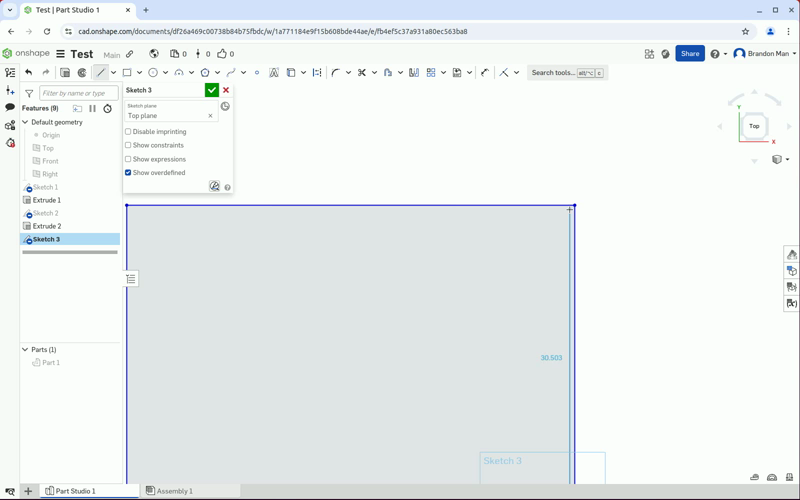
scroll(6)
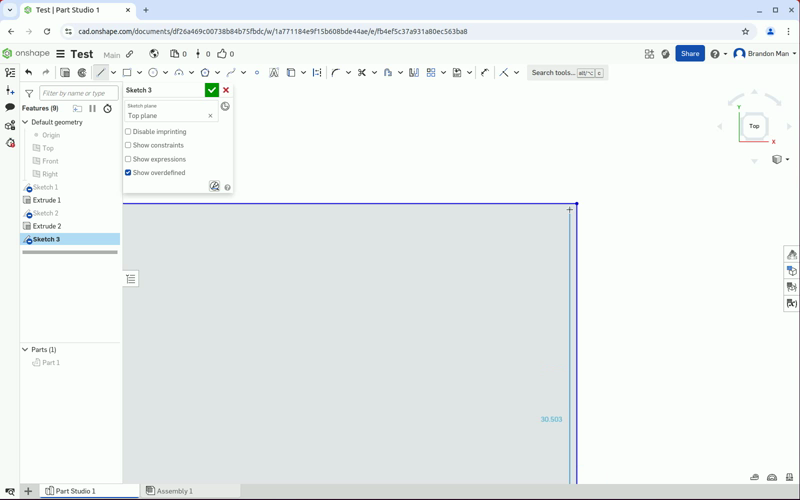
scroll(6)
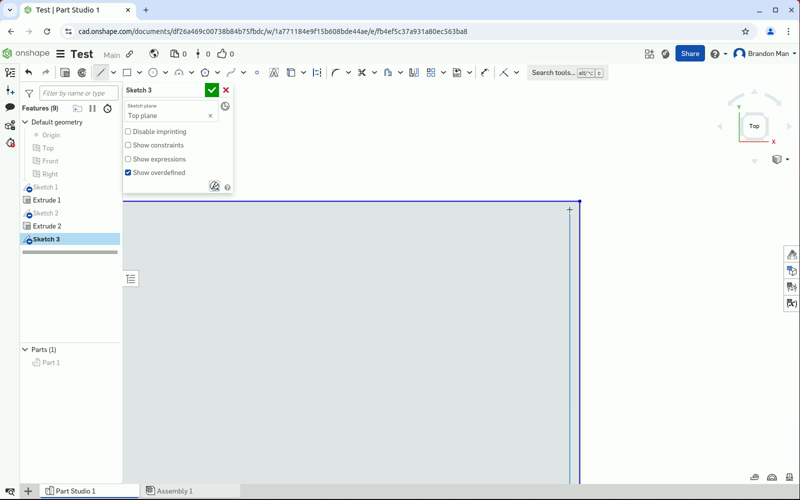
scroll(6)
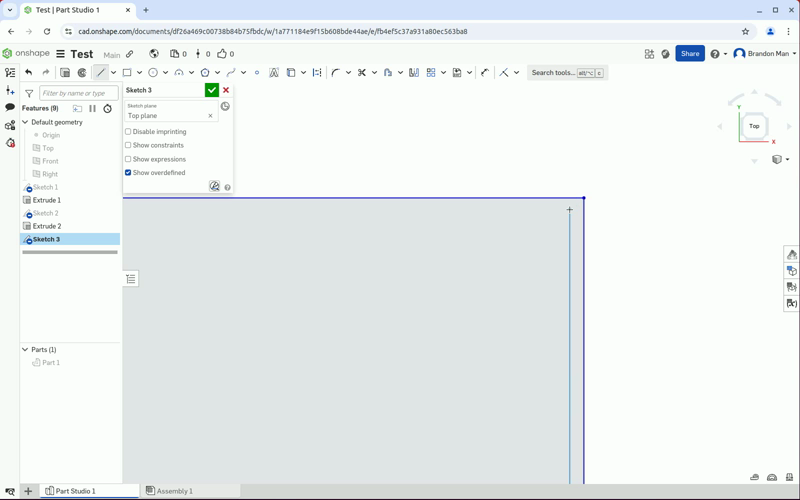
scroll(6)
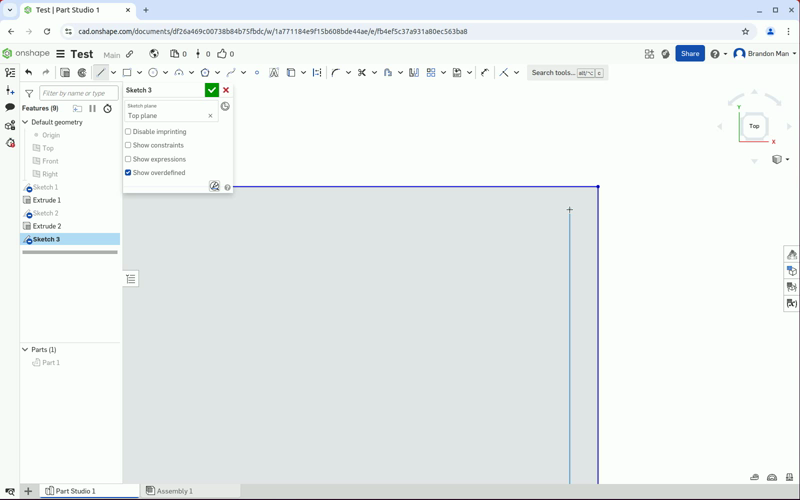
click(569, 209)
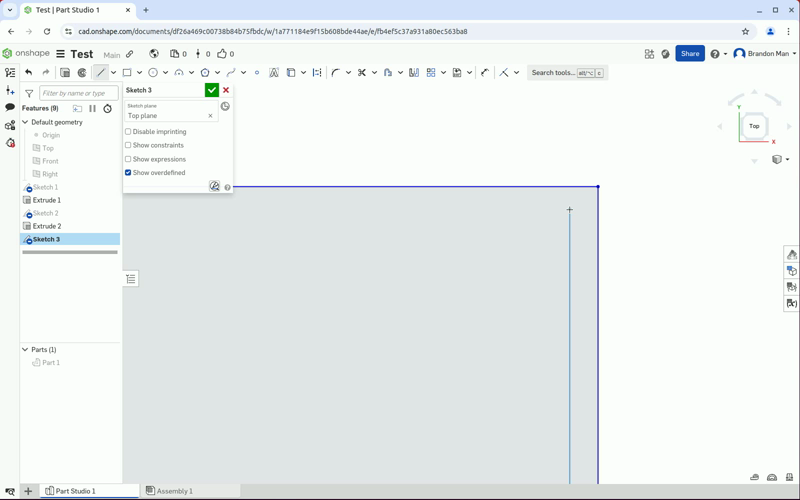
scroll(-6)
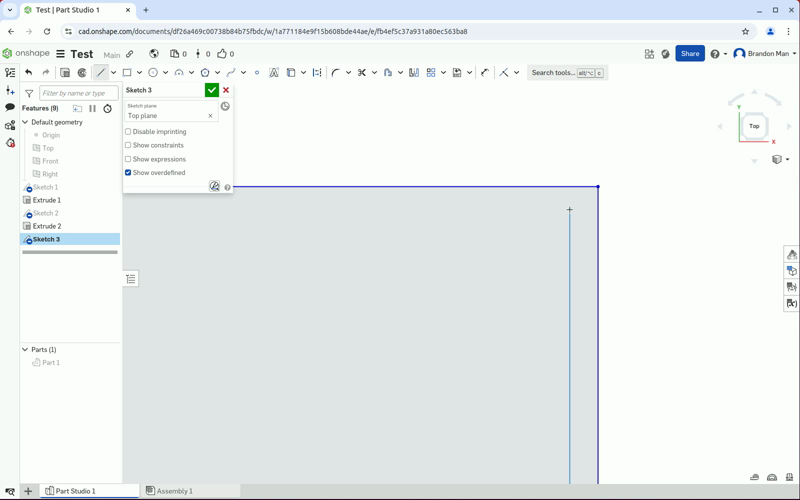
scroll(-6)
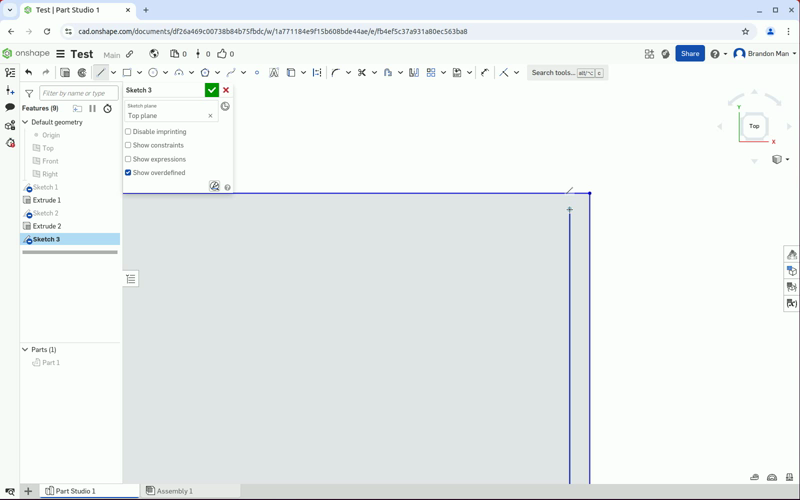
scroll(-6)
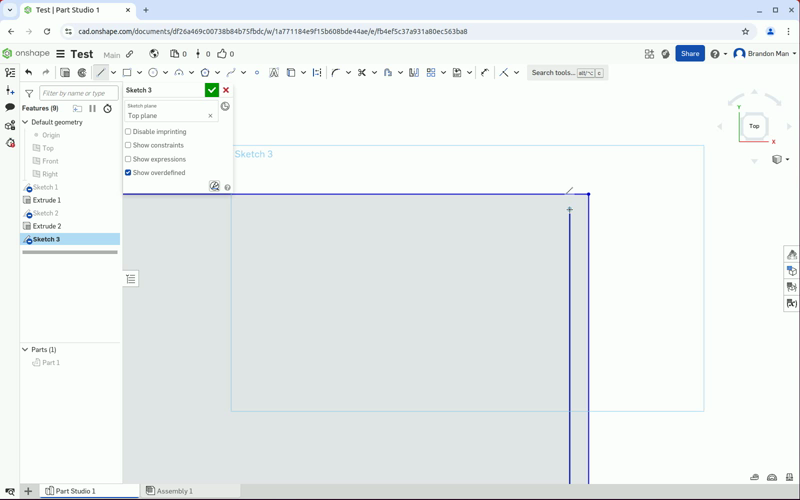
scroll(-6)
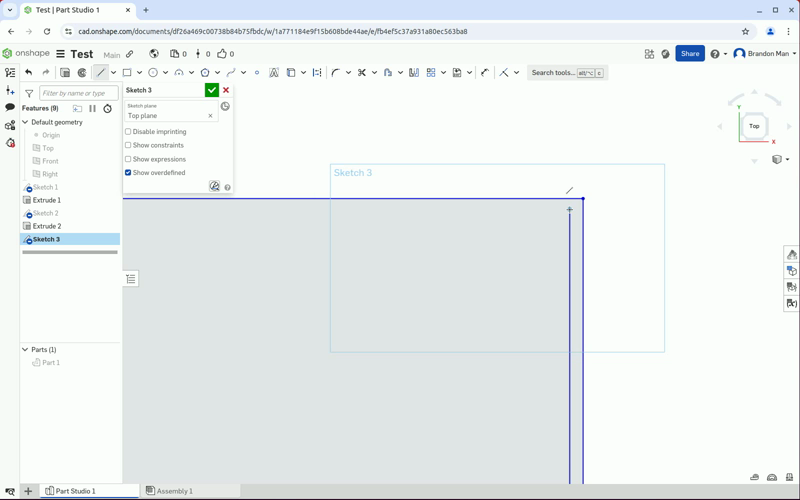
scroll(-6)
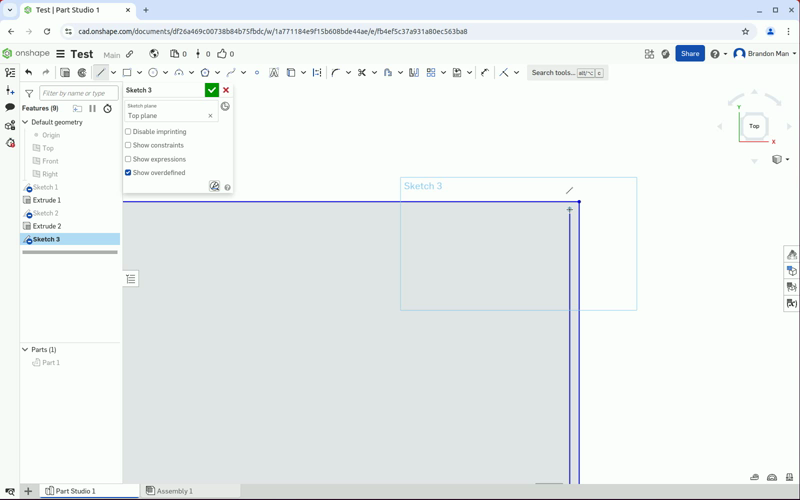
scroll(-6)
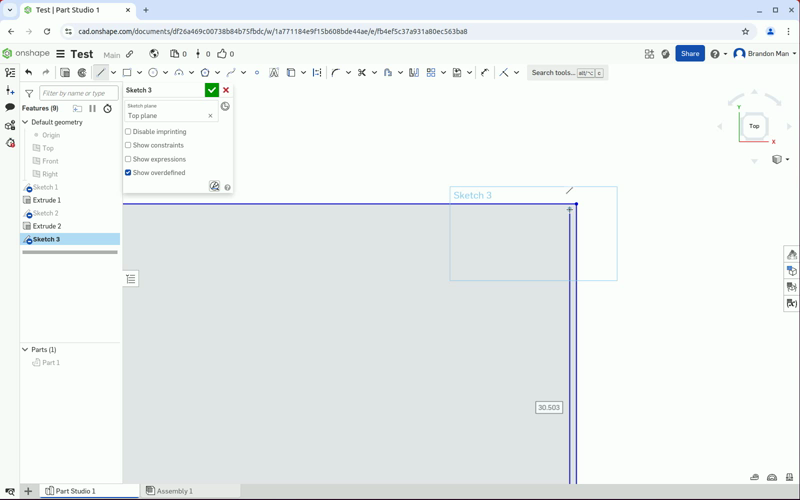
scroll(-6)
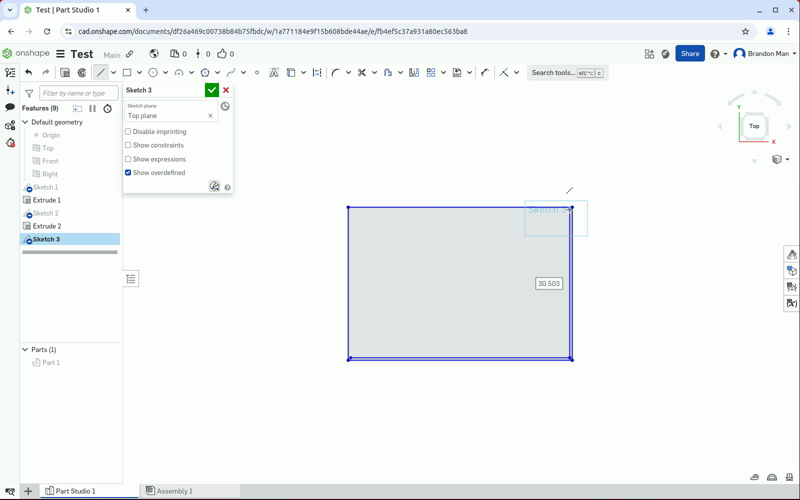
key_up(shift)
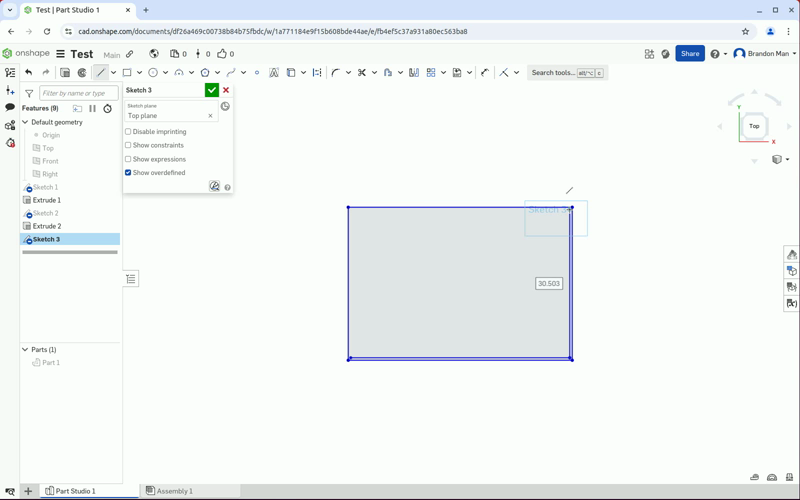
key_down(shift)
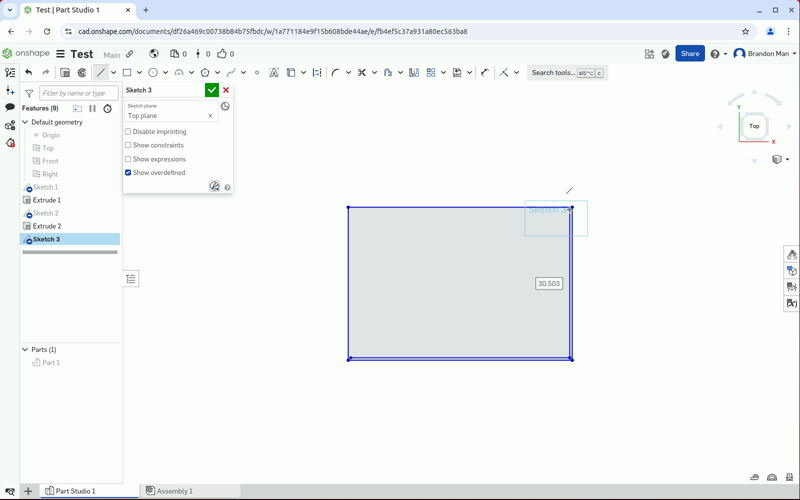
mouse_move(350, 209)
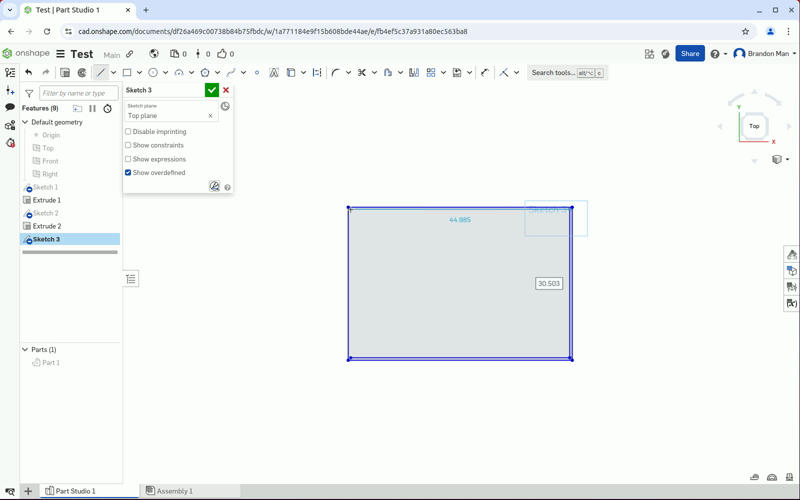
scroll(6)
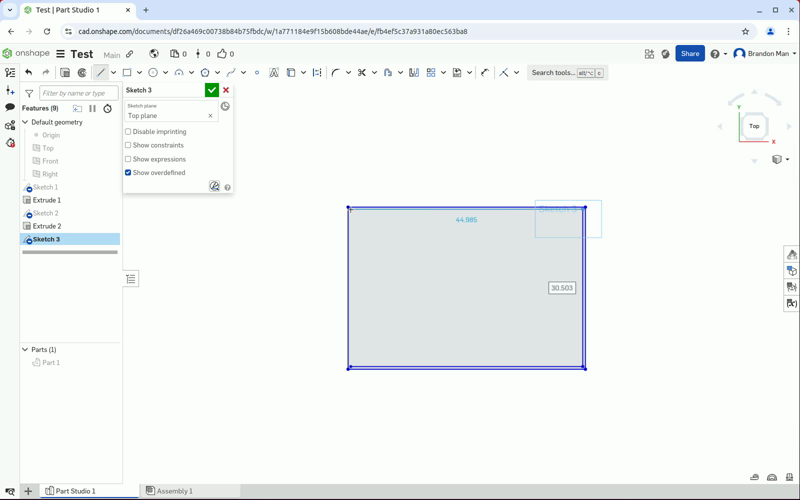
scroll(6)
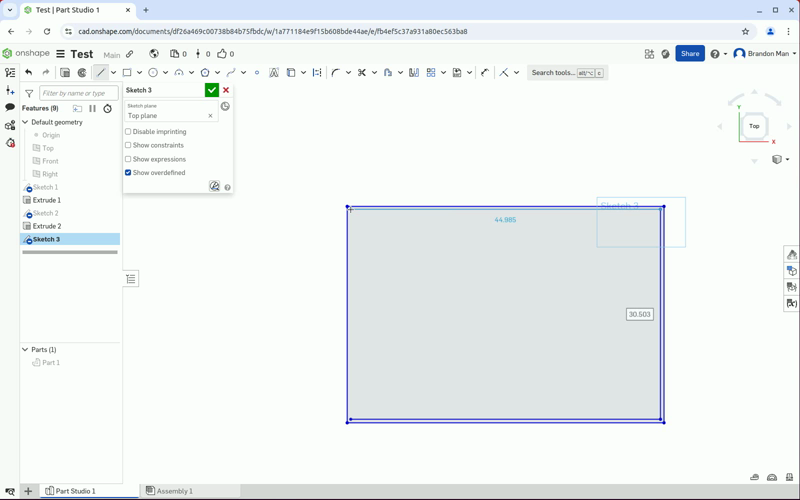
scroll(6)
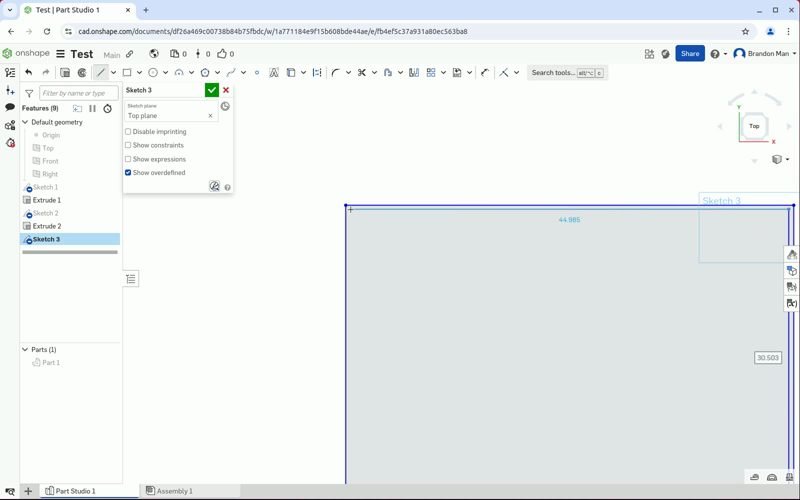
scroll(6)
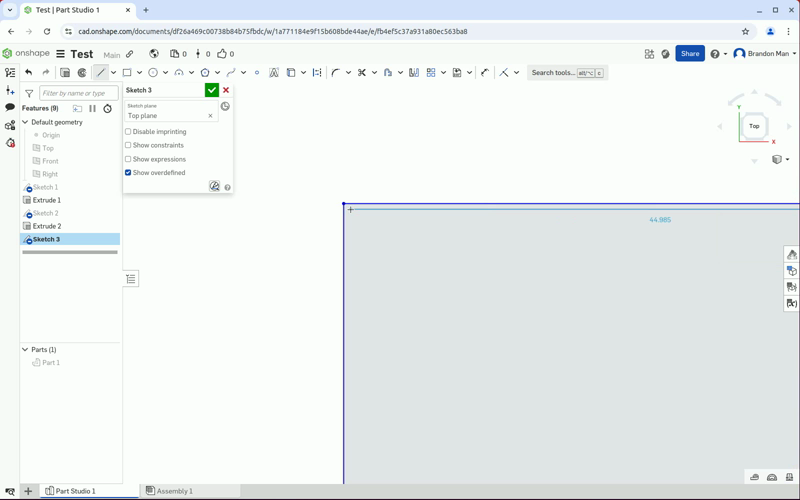
scroll(6)
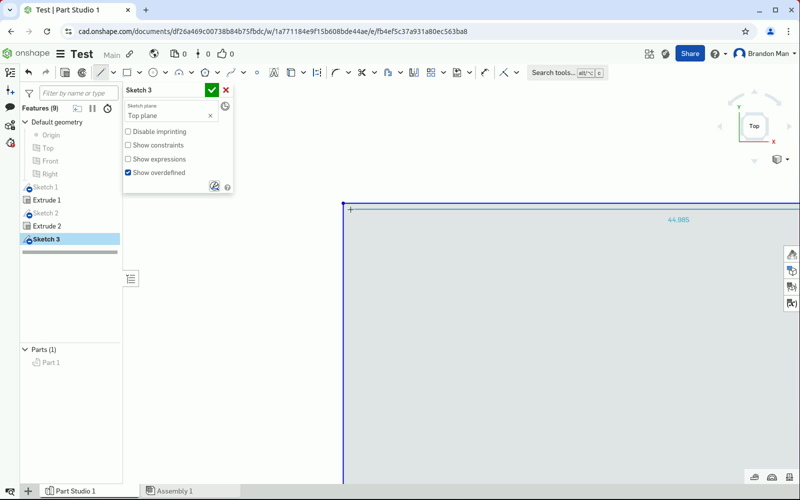
scroll(6)
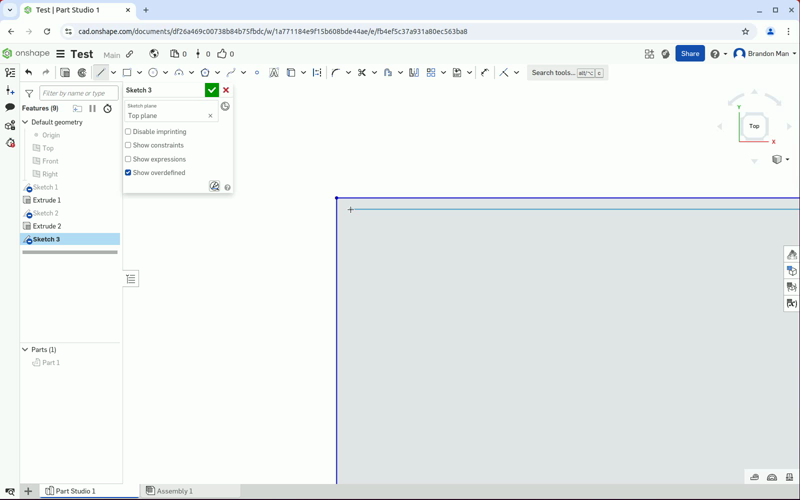
scroll(6)
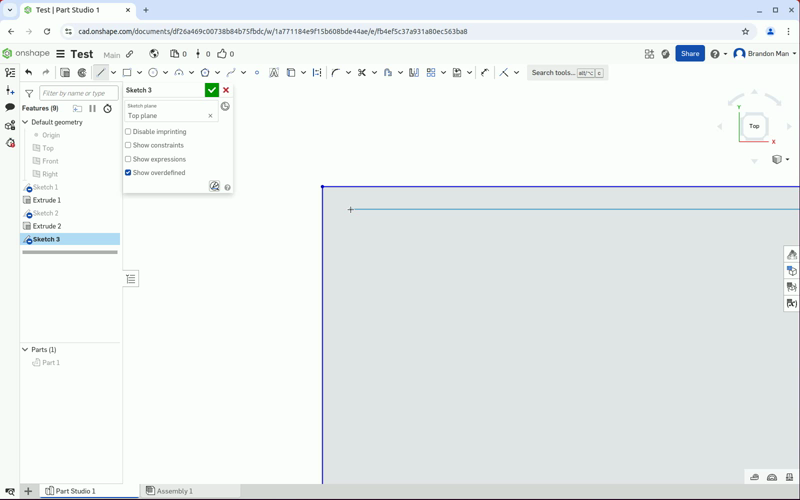
click(350, 209)
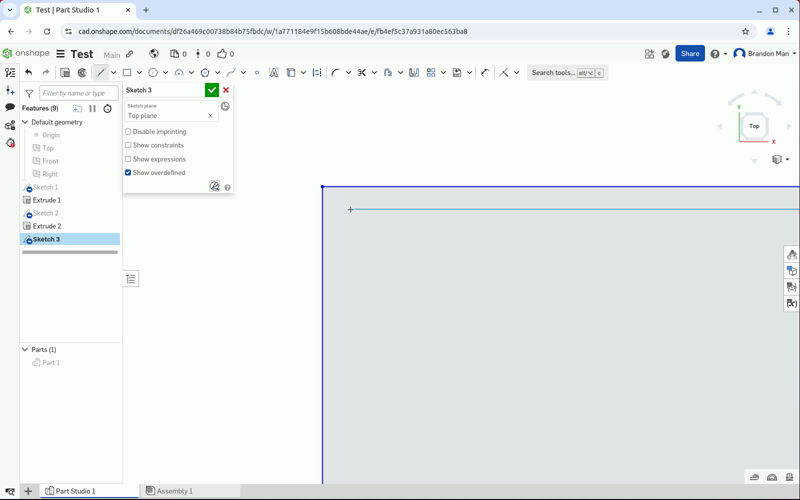
scroll(-6)
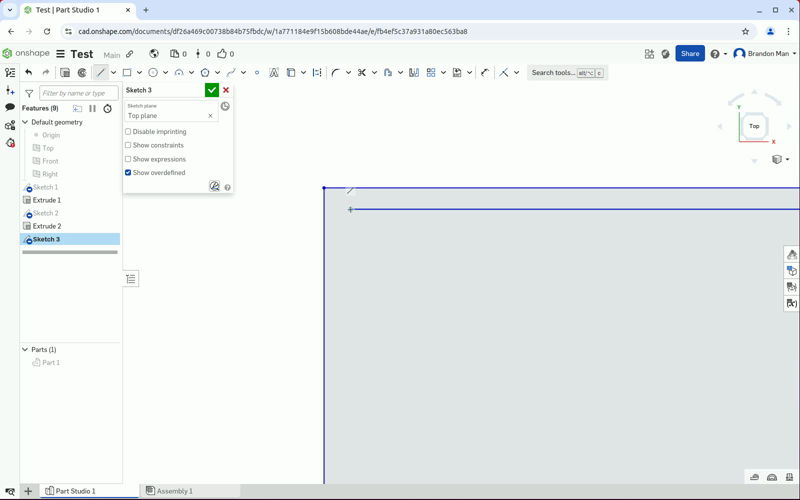
scroll(-6)
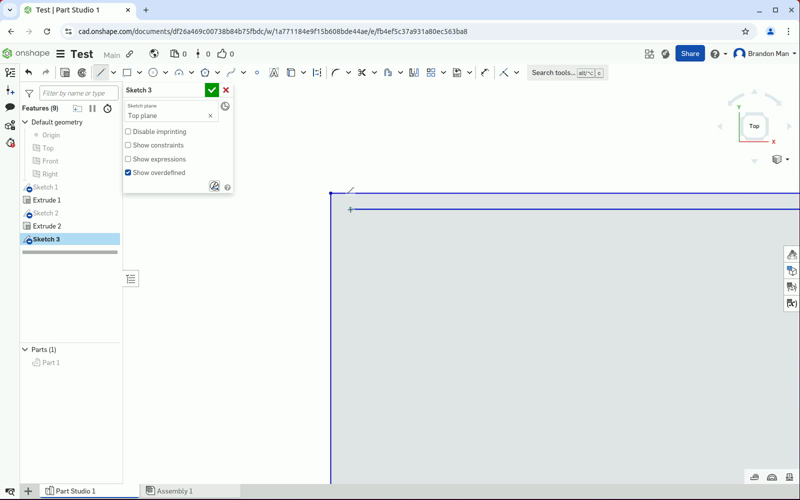
scroll(-6)
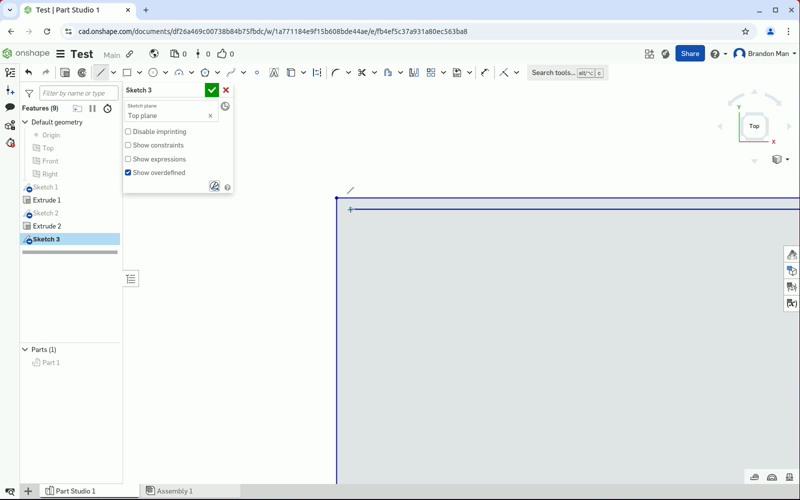
scroll(-6)
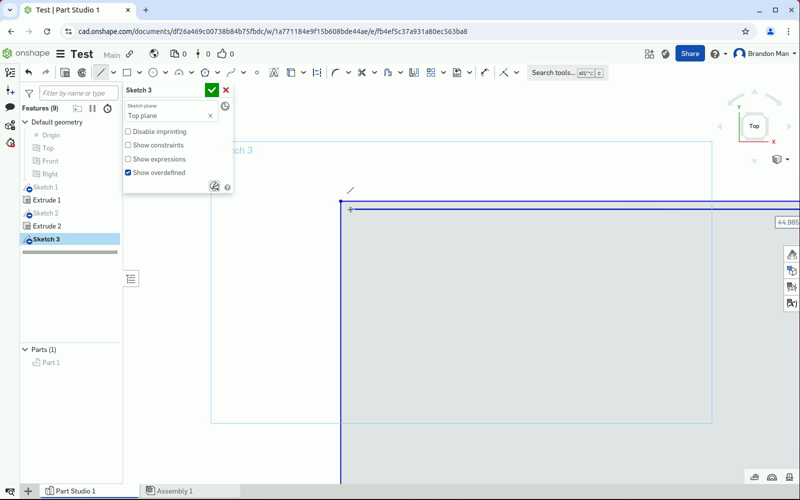
scroll(-6)
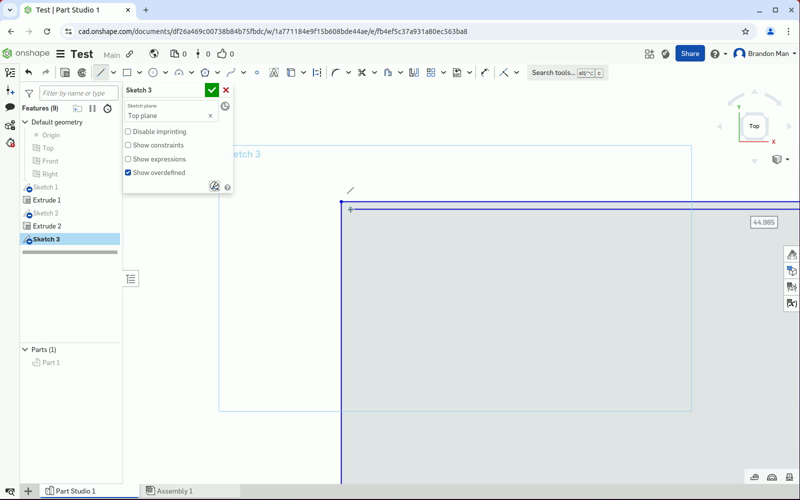
scroll(-6)
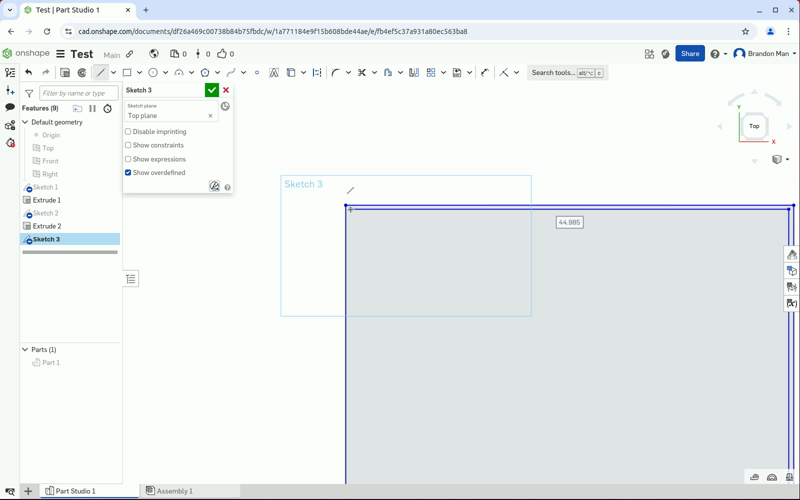
scroll(-6)
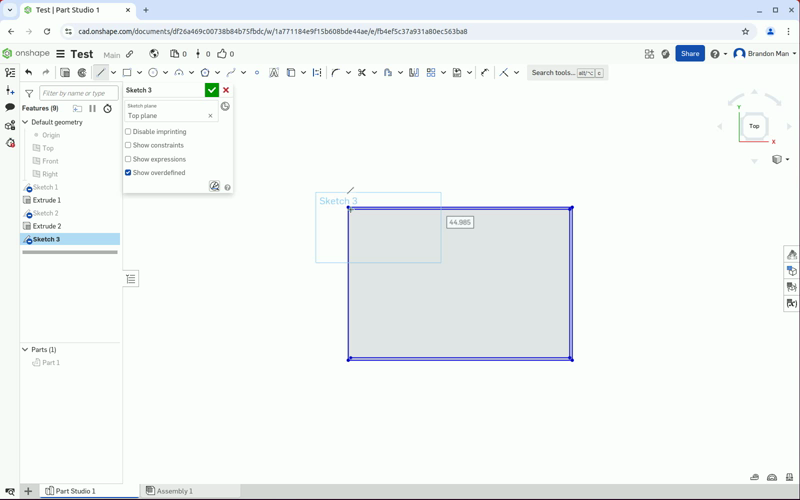
key_up(shift)
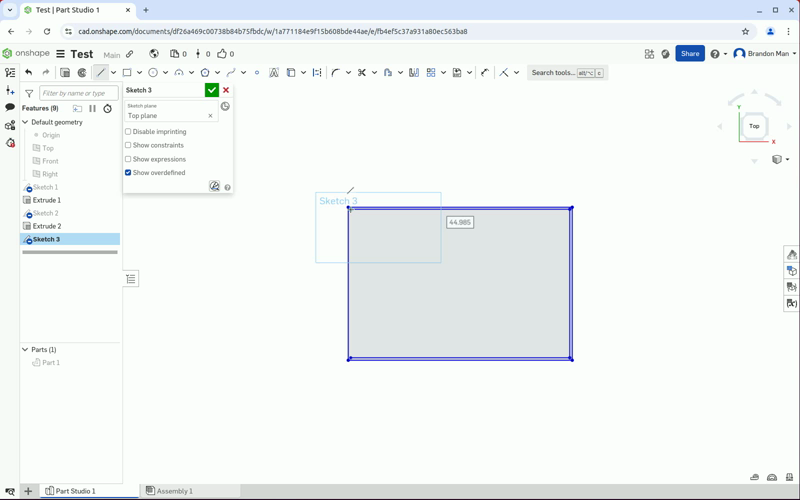
key_down(shift)
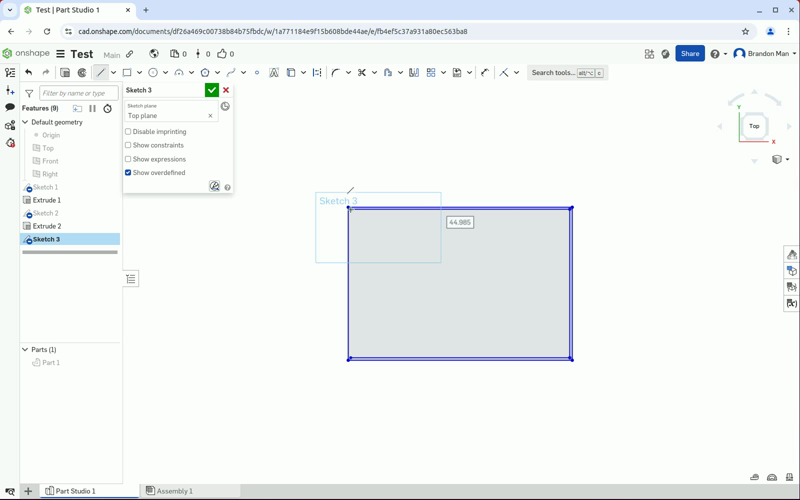
mouse_move(350, 357)
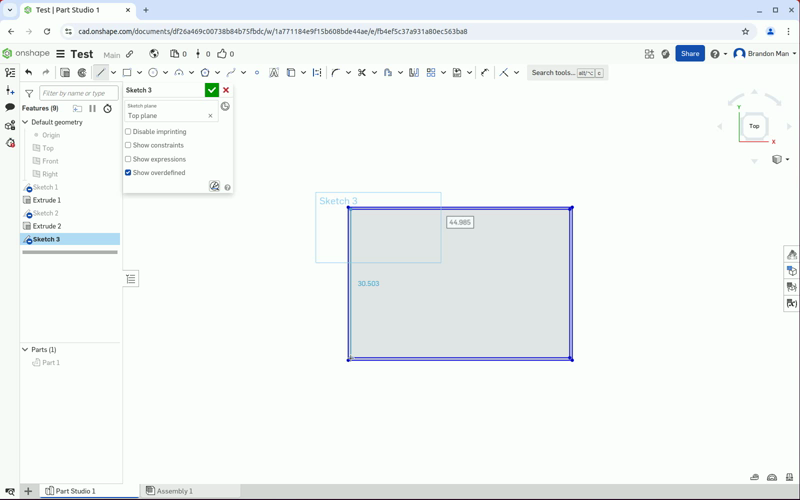
scroll(6)
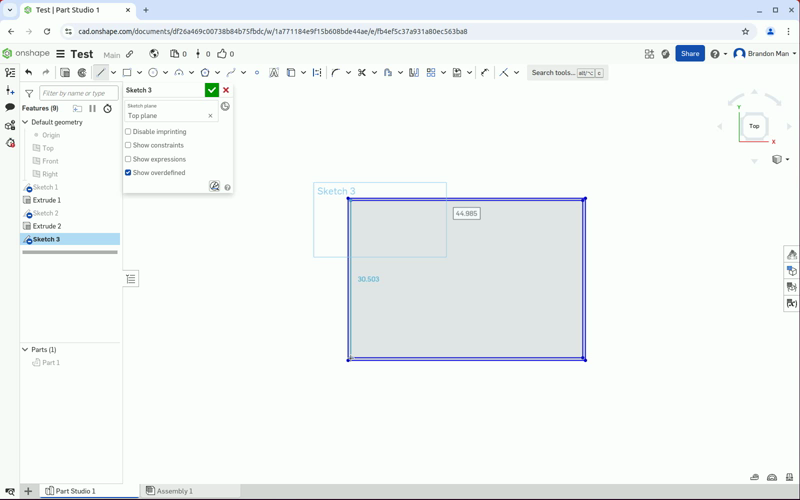
scroll(6)
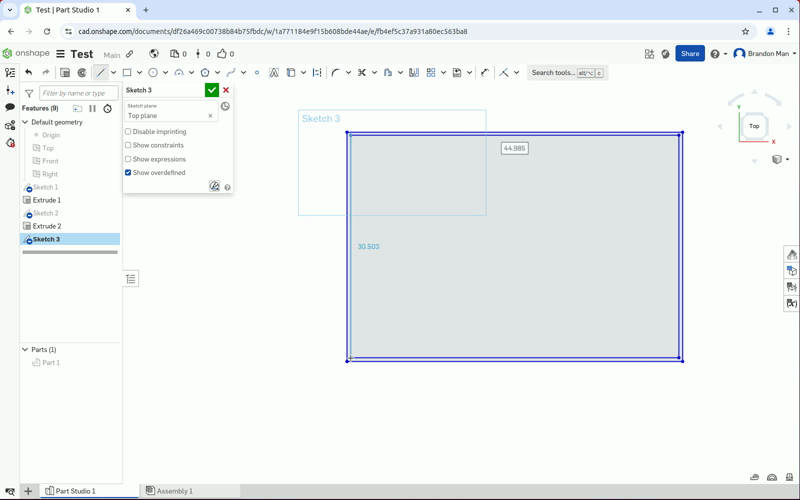
scroll(6)
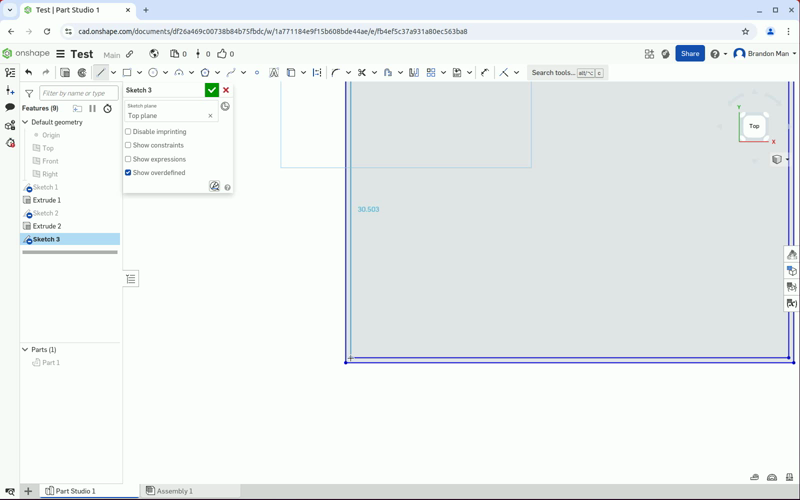
scroll(6)
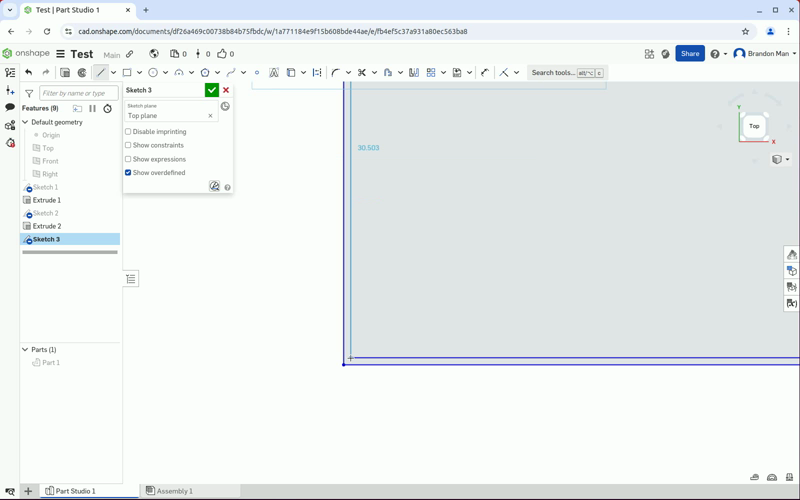
scroll(6)
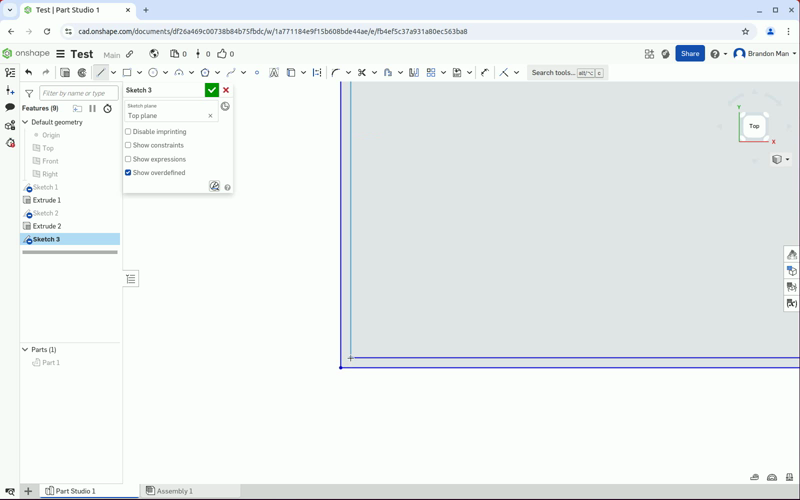
scroll(6)
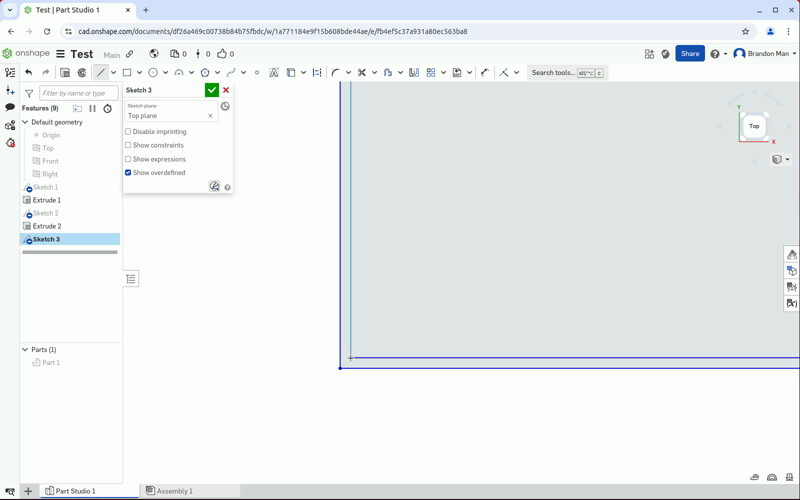
scroll(6)
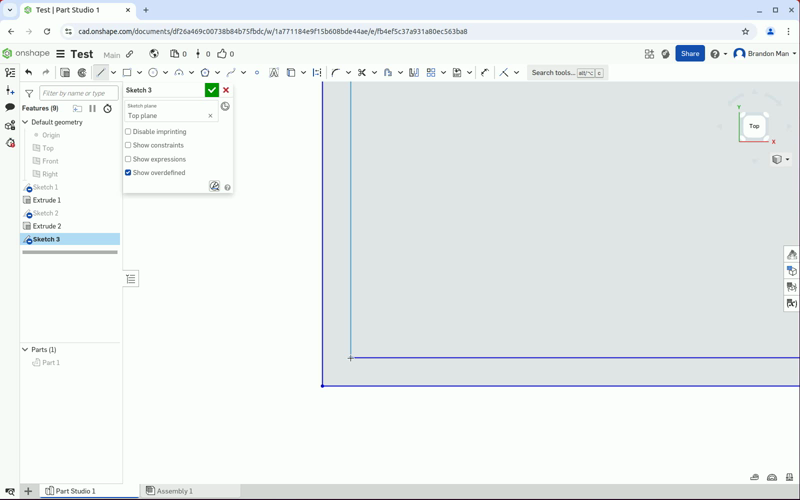
key_up(shift)
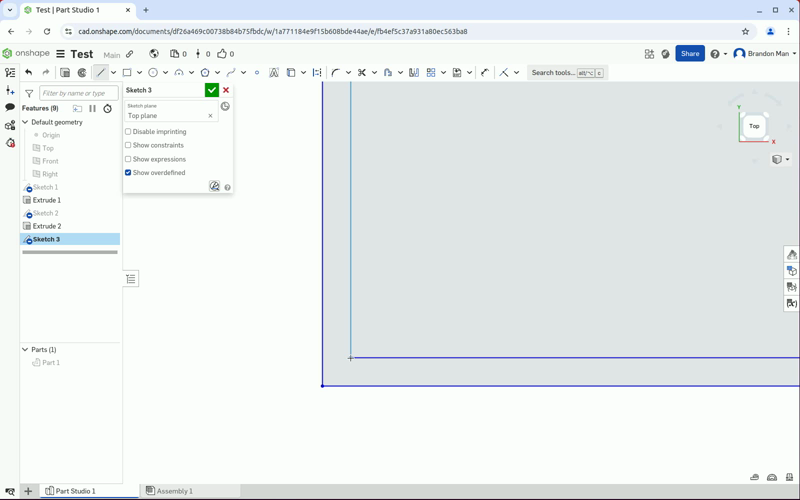
click(350, 357)
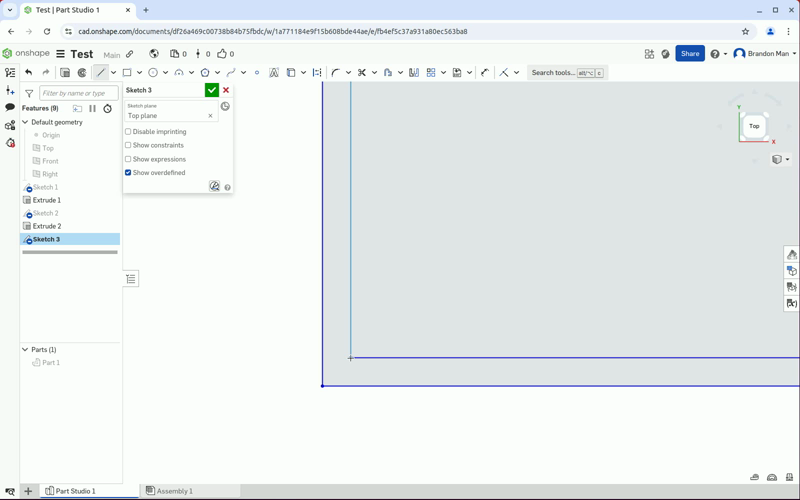
scroll(-6)
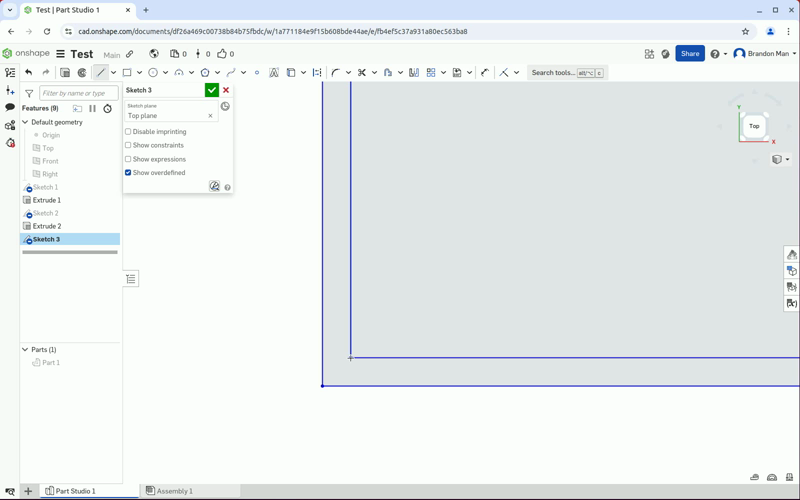
scroll(-6)
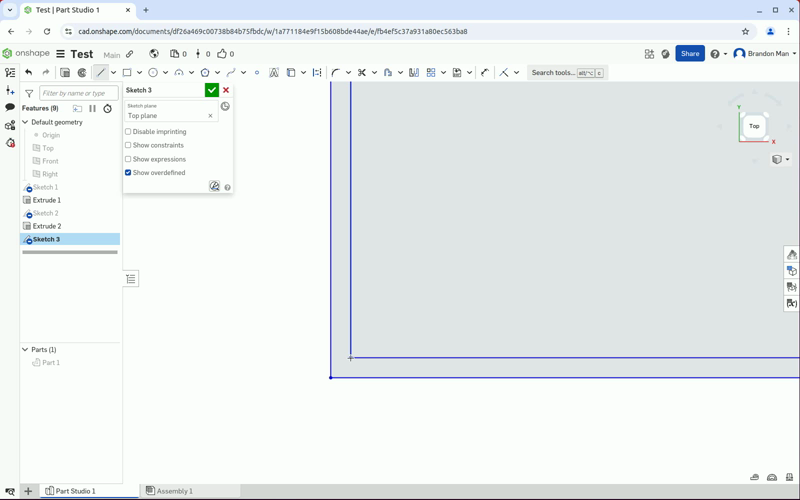
scroll(-6)
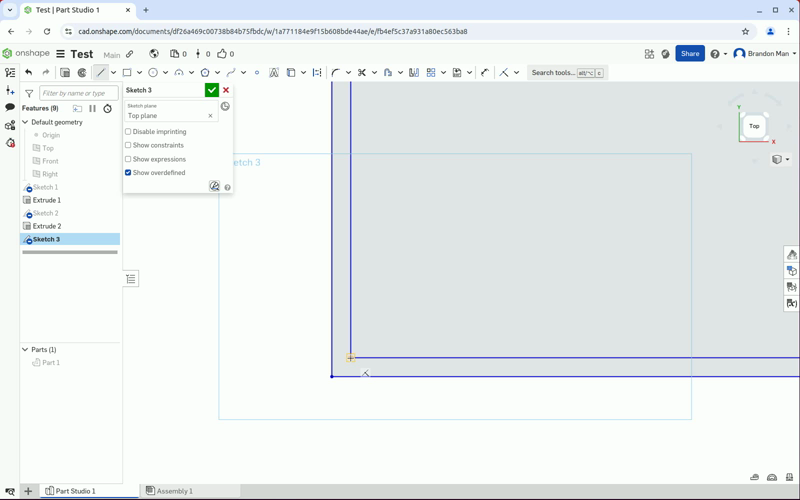
scroll(-6)
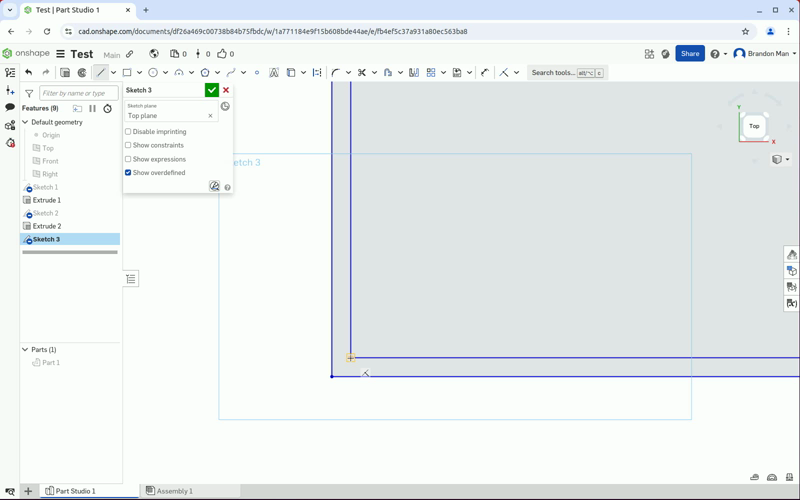
scroll(-6)
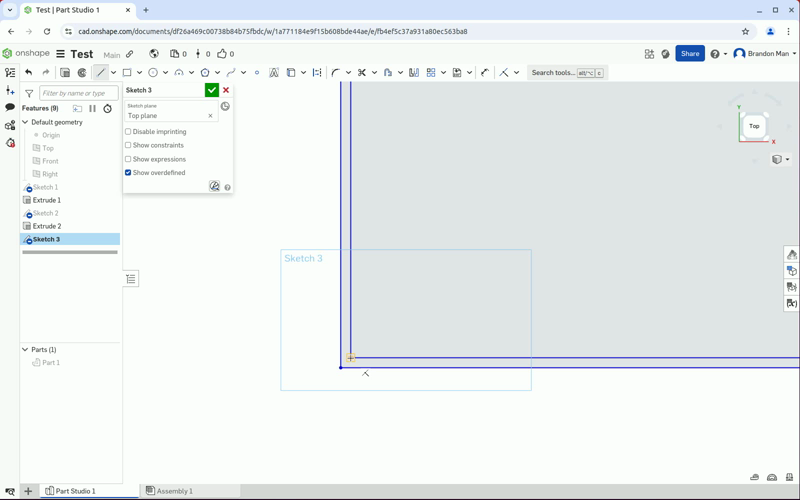
scroll(-6)
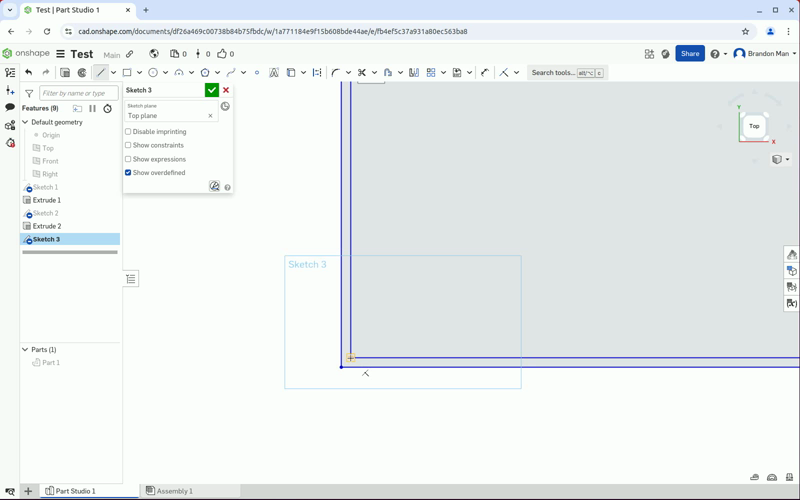
scroll(-6)
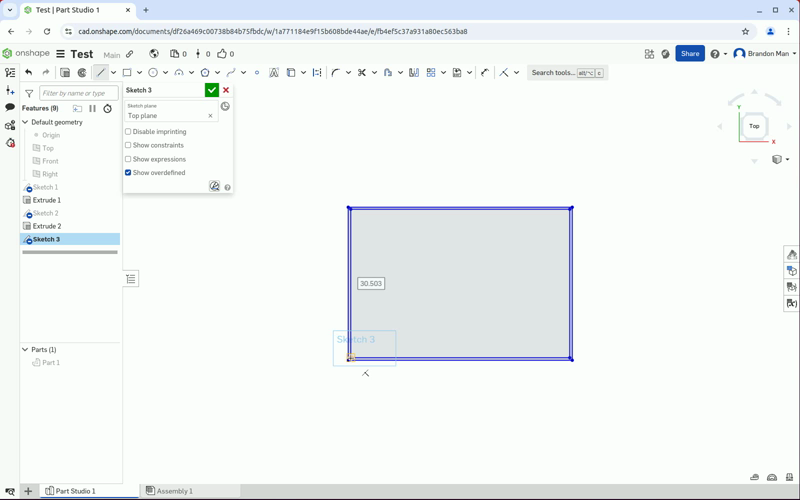
key(esc)
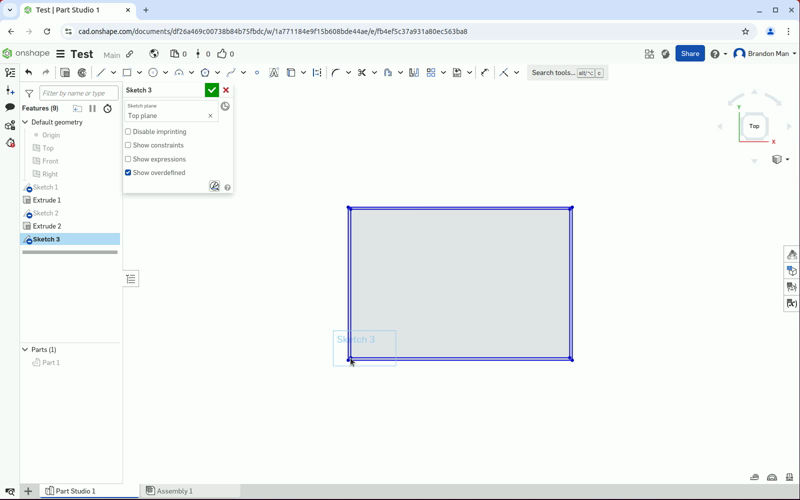
mouse_move(570, 297)
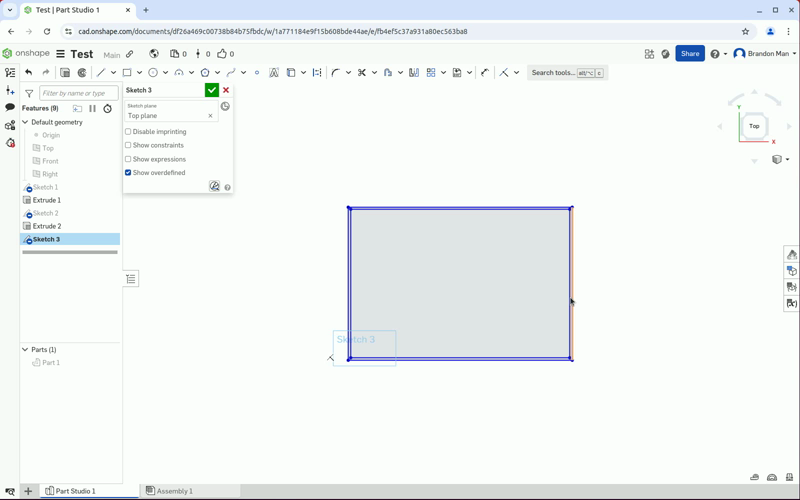
scroll(6)
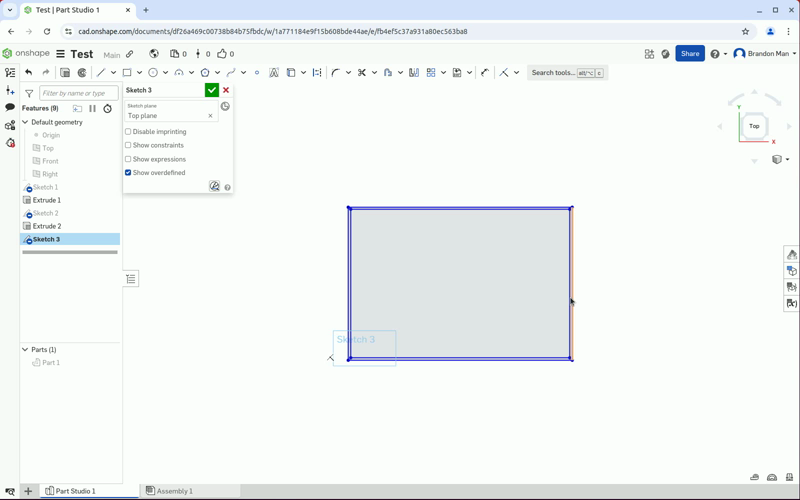
scroll(6)
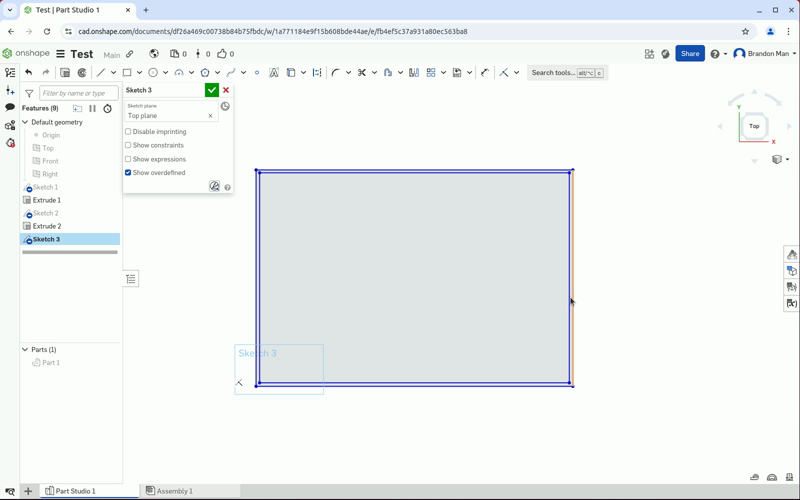
scroll(6)
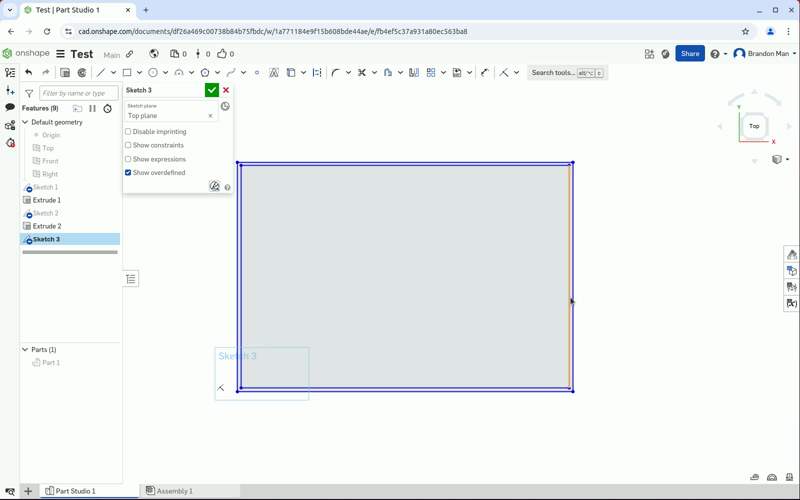
scroll(6)
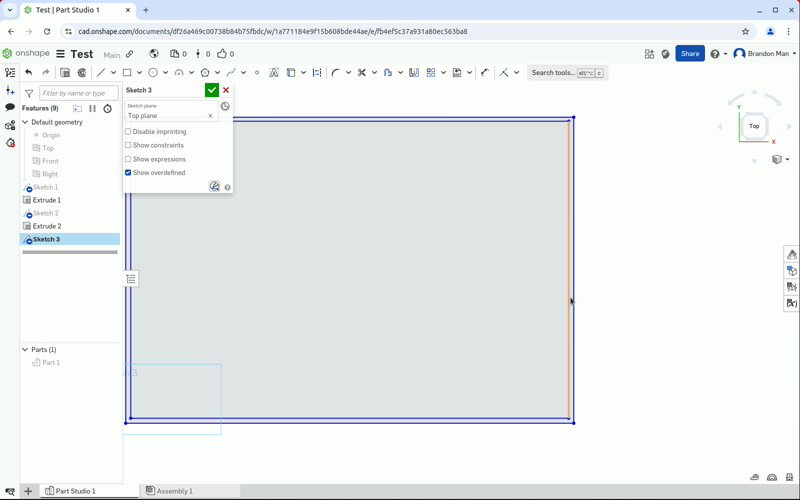
scroll(6)
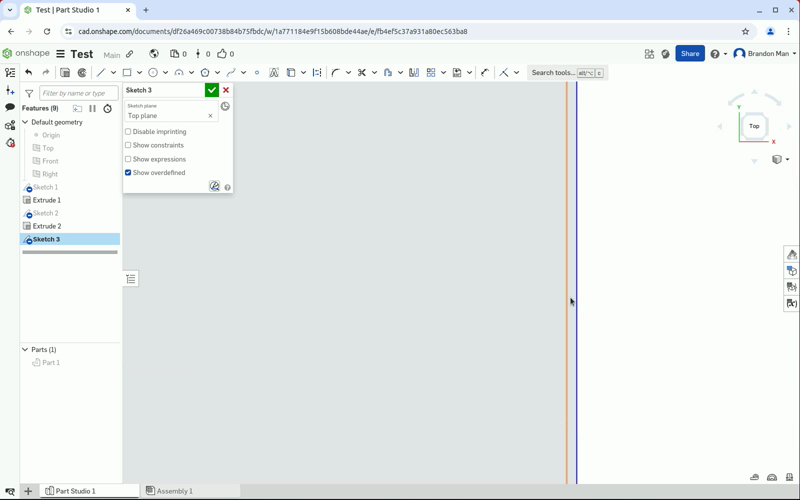
scroll(6)
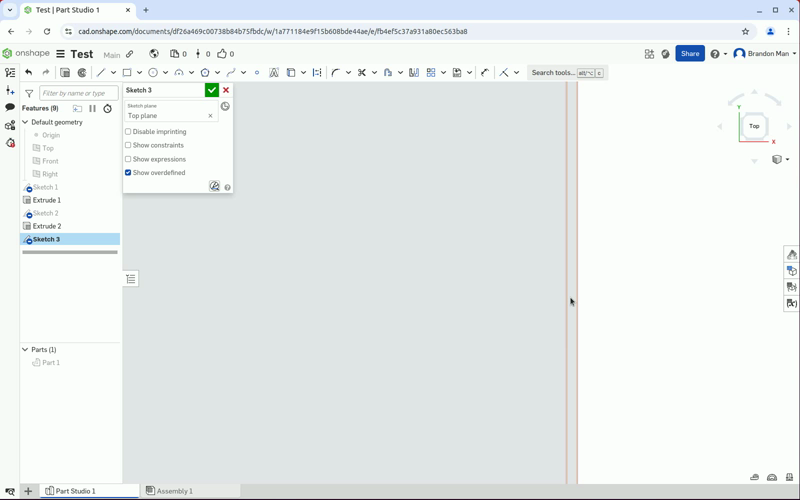
scroll(6)
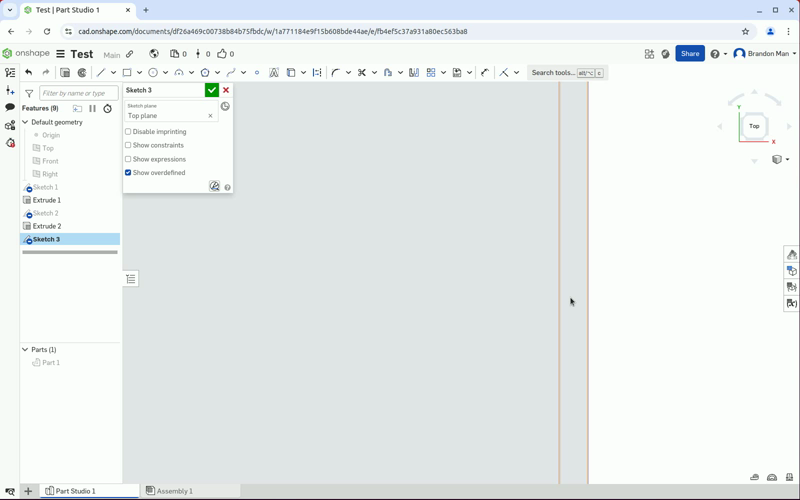
click(570, 297)
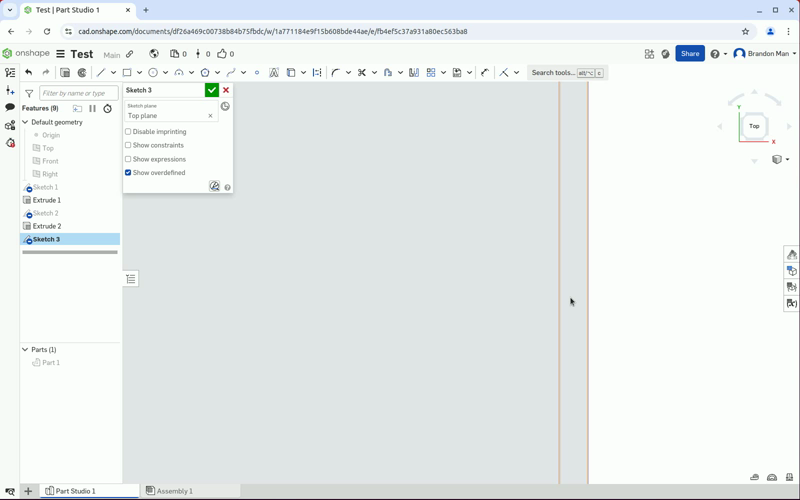
scroll(-6)
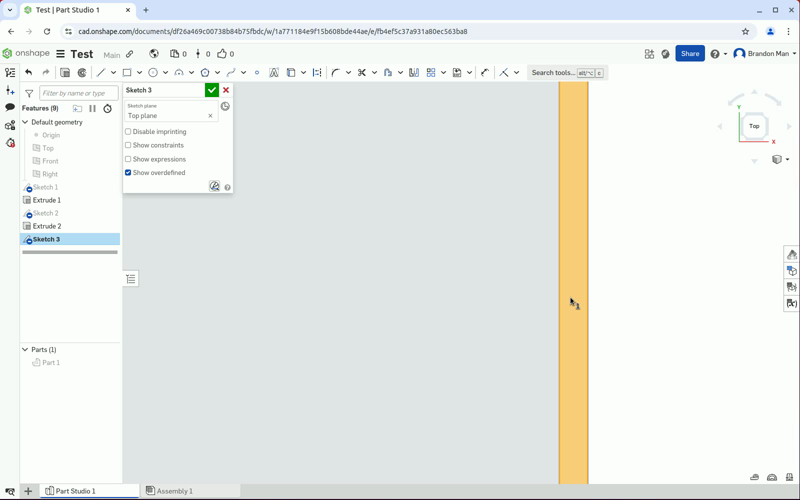
scroll(-6)
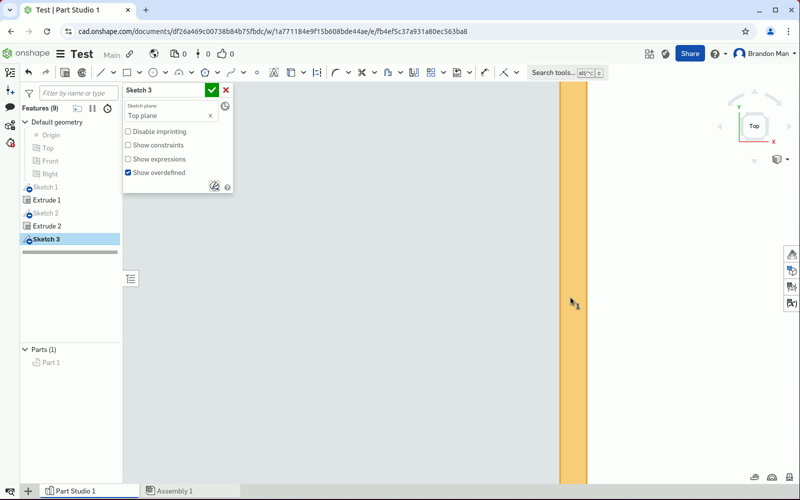
scroll(-6)
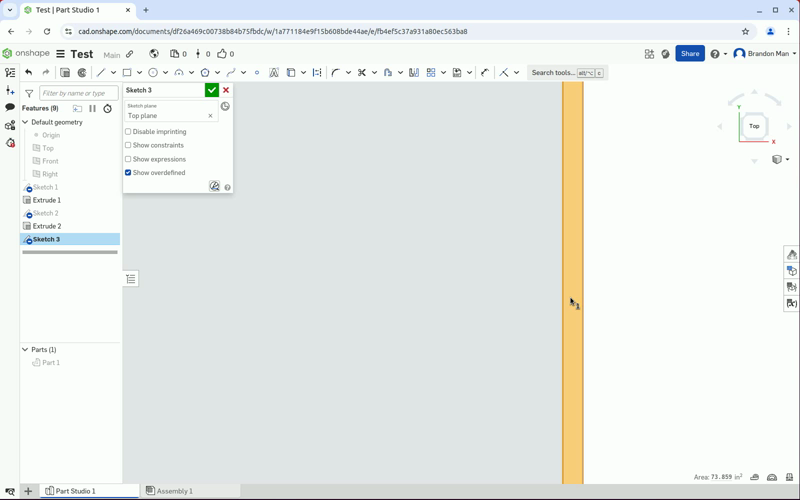
scroll(-6)
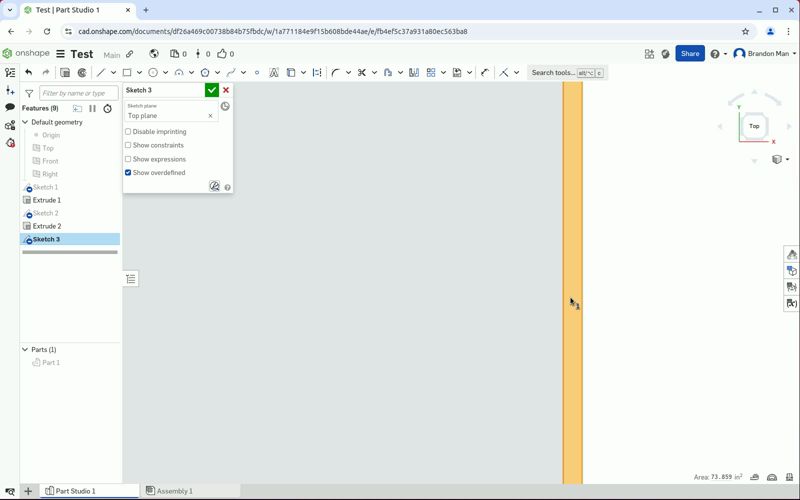
scroll(-6)
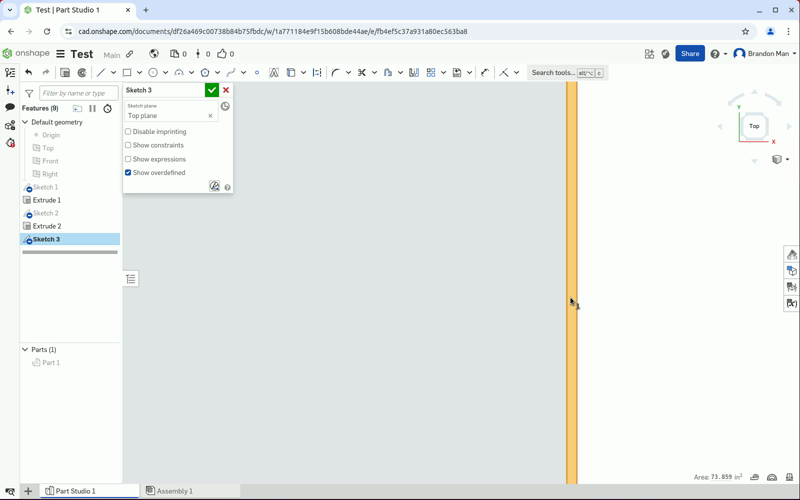
scroll(-6)
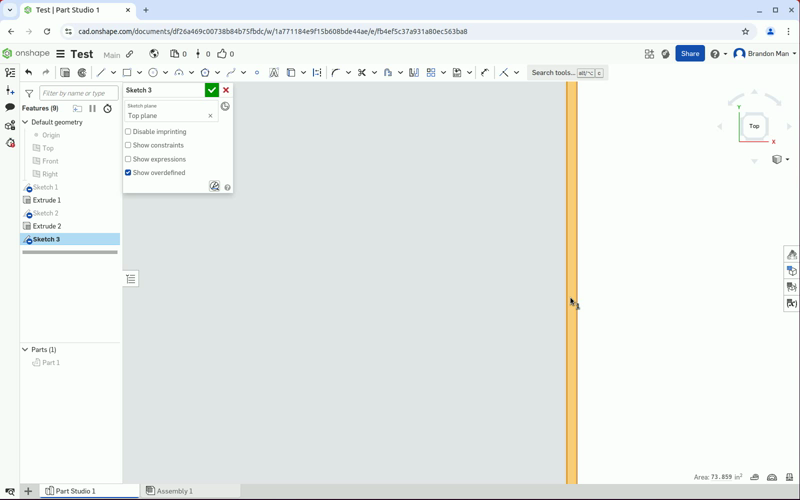
scroll(-6)
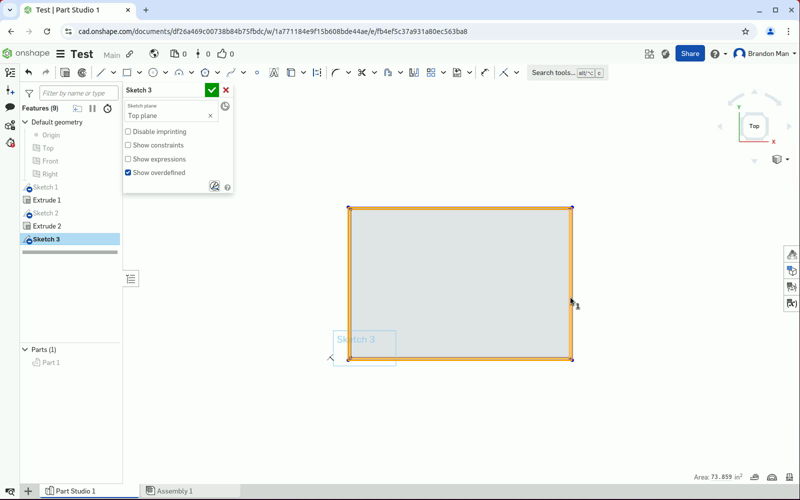
mouse_move(73, 352)
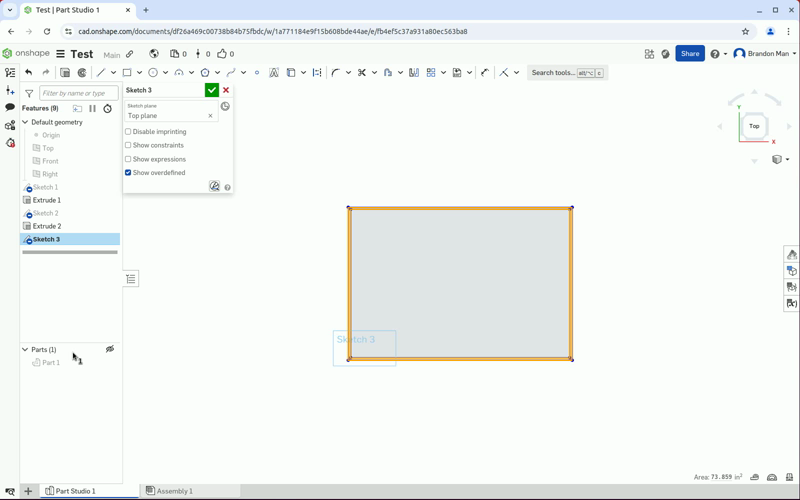
key(shift+y)
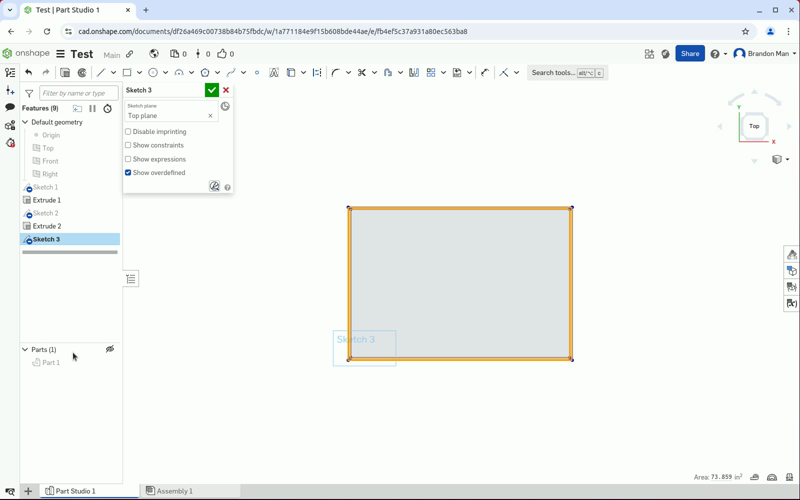
key(shift+e)
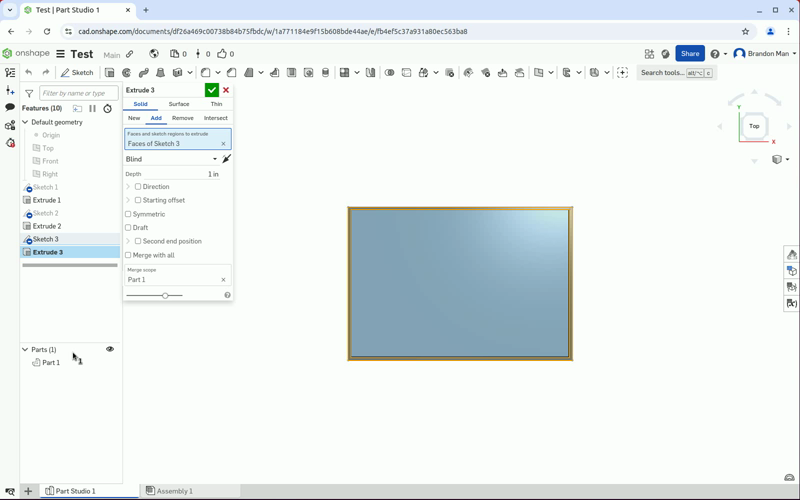
mouse_move(143, 106)
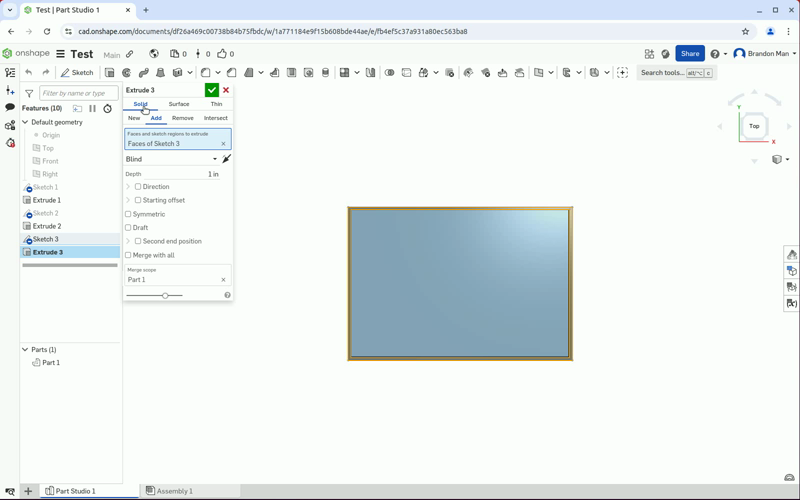
click(143, 106)
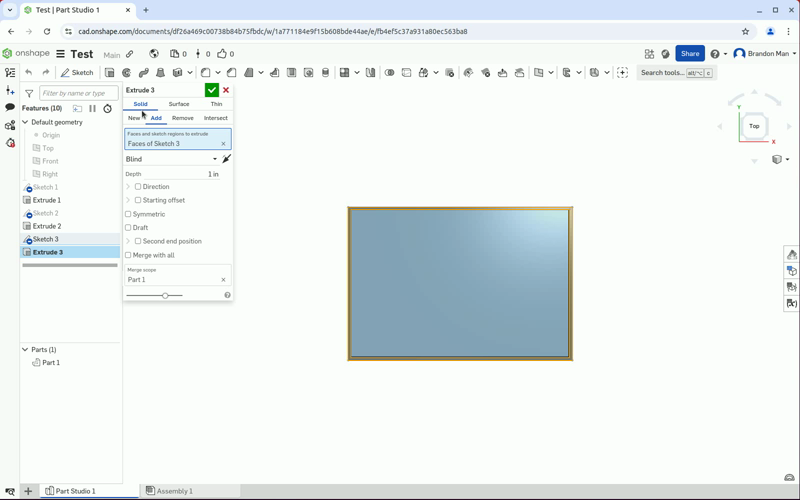
mouse_move(137, 120)
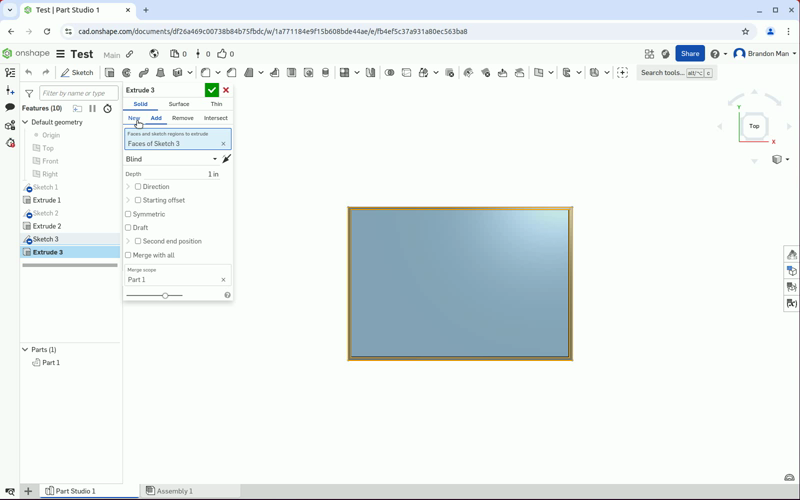
click(137, 120)
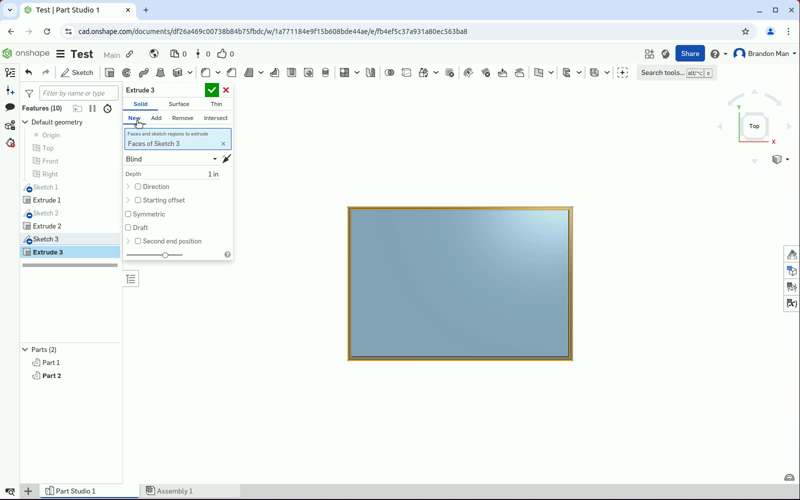
key(tab, 4)
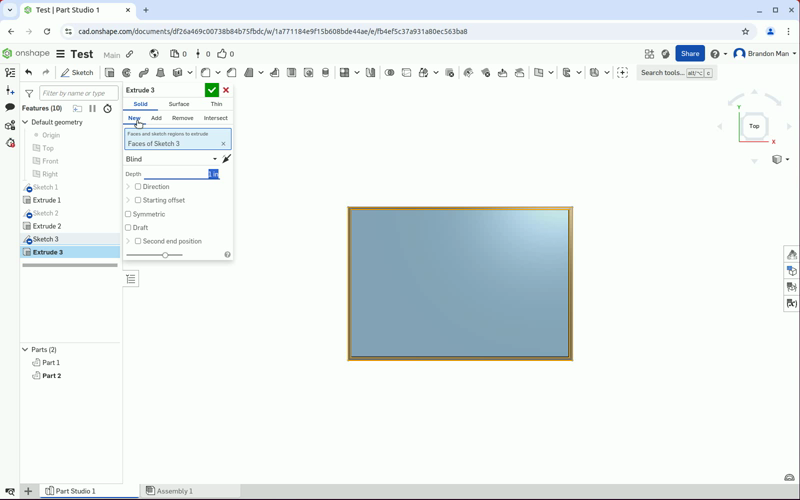
text(15.887)
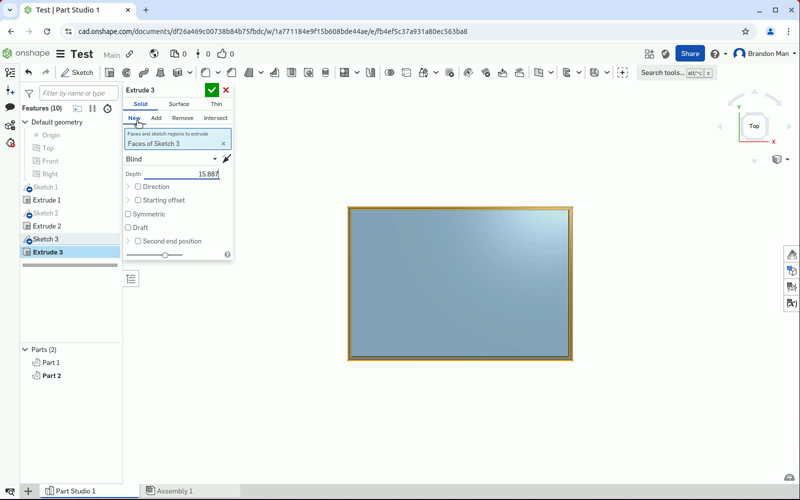
key(enter)
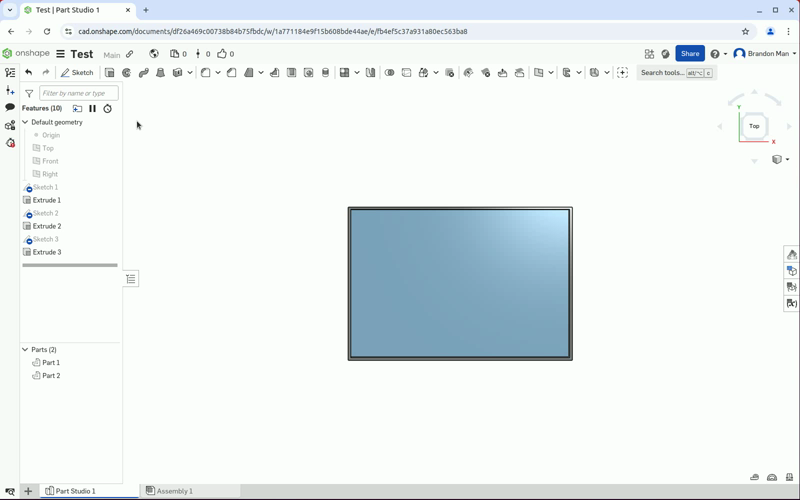
key(shift+h)
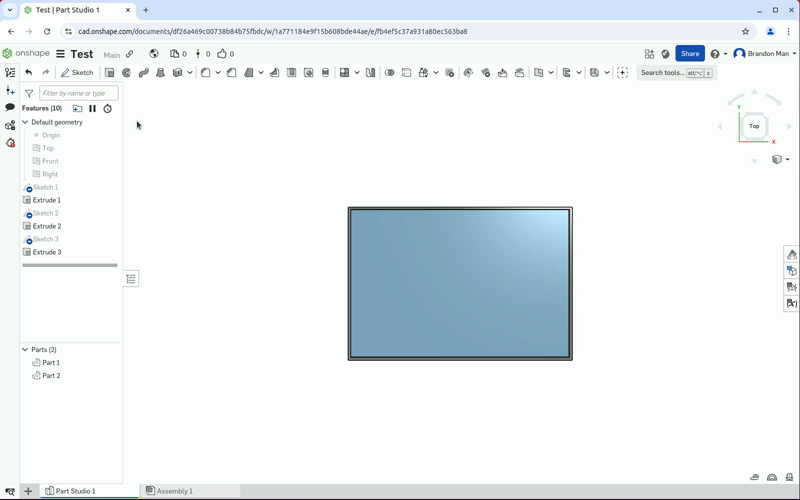
key(shift+h)
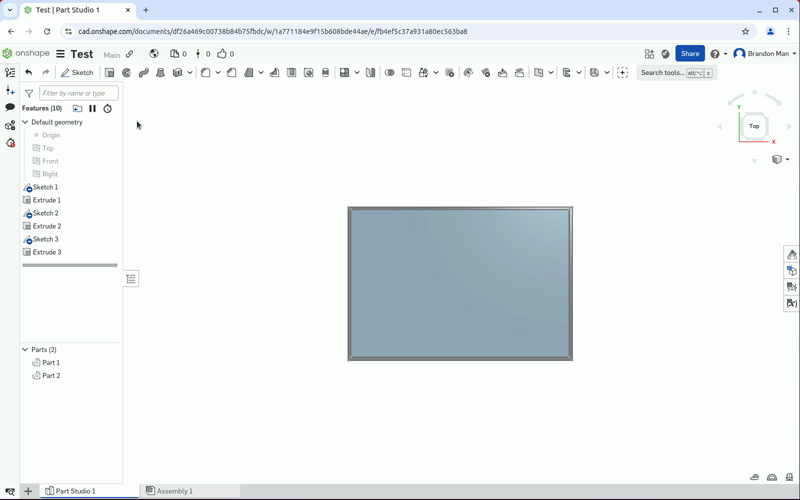
key(shift+7)
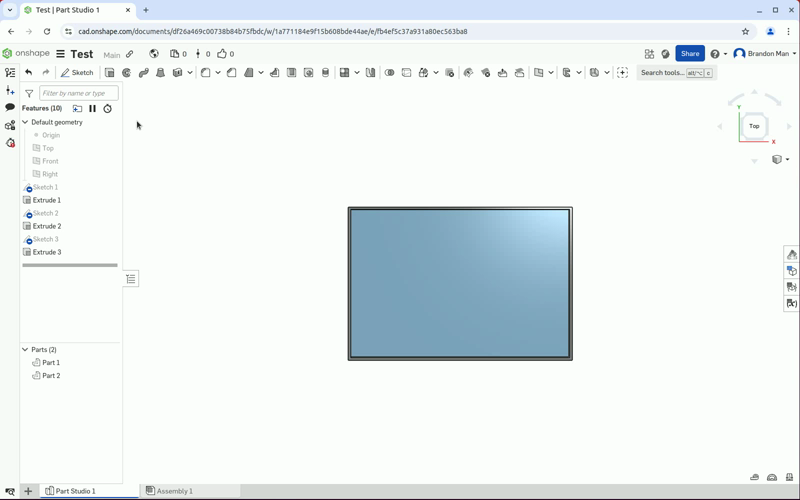
key(up, 3)
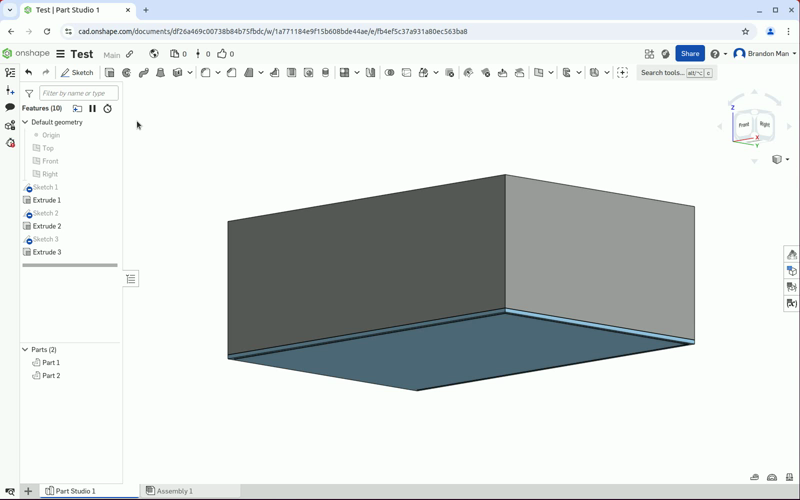
key(left, 3)
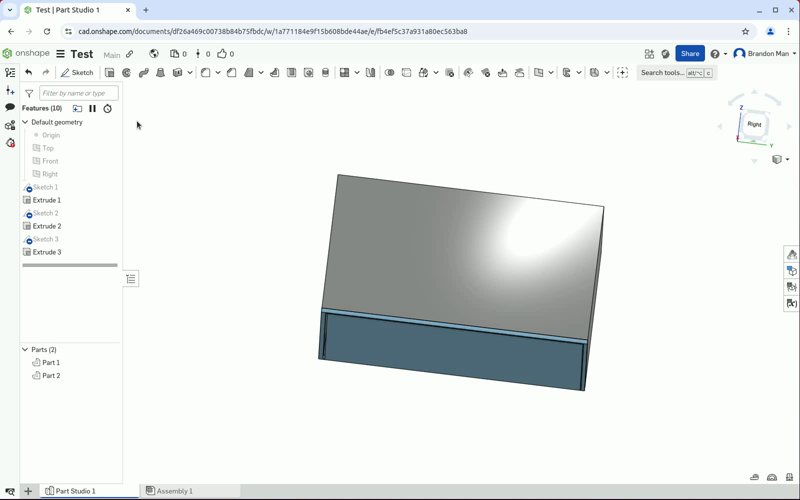
key(right, 3)
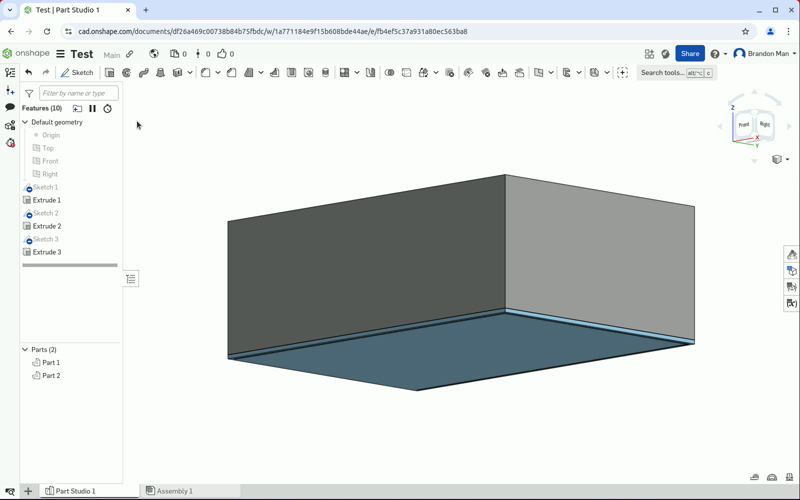
key(down, 3)
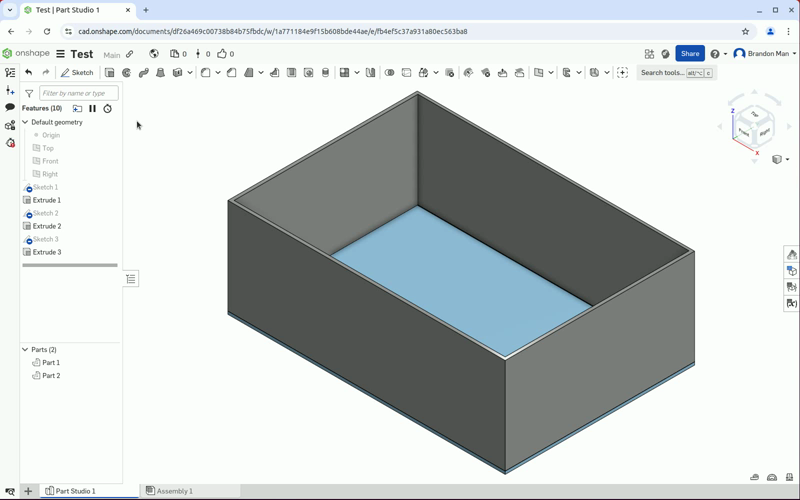
mouse_move(73, 189)
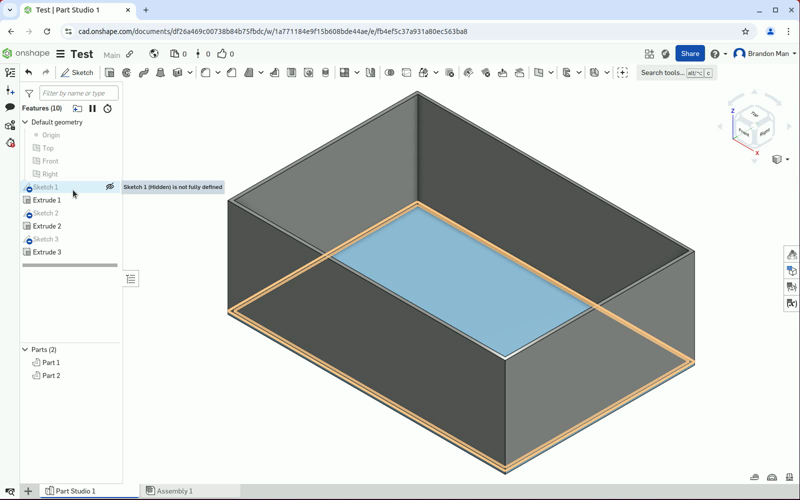
click(73, 189)